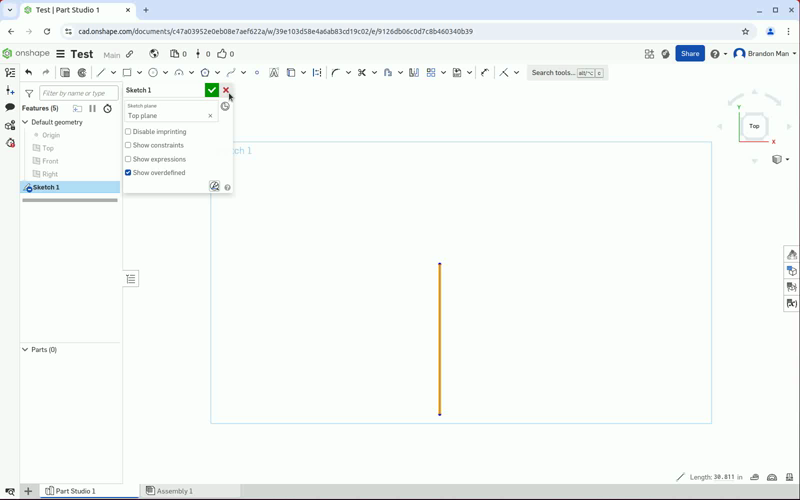
key(shift+h)
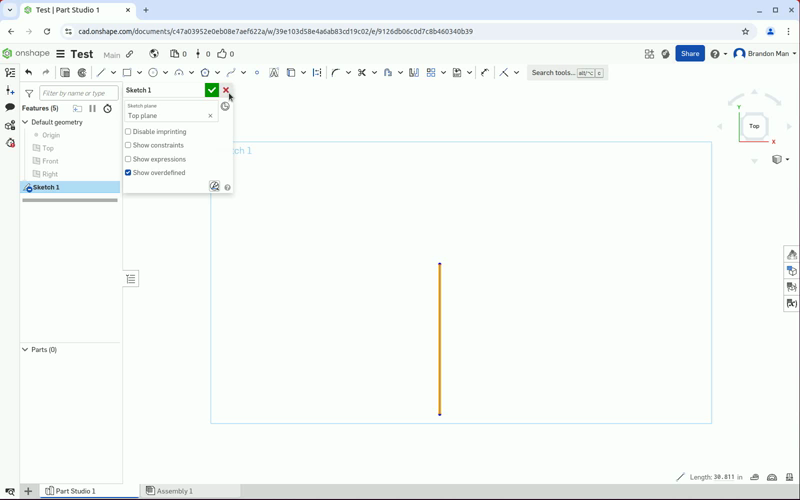
key(shift+s)
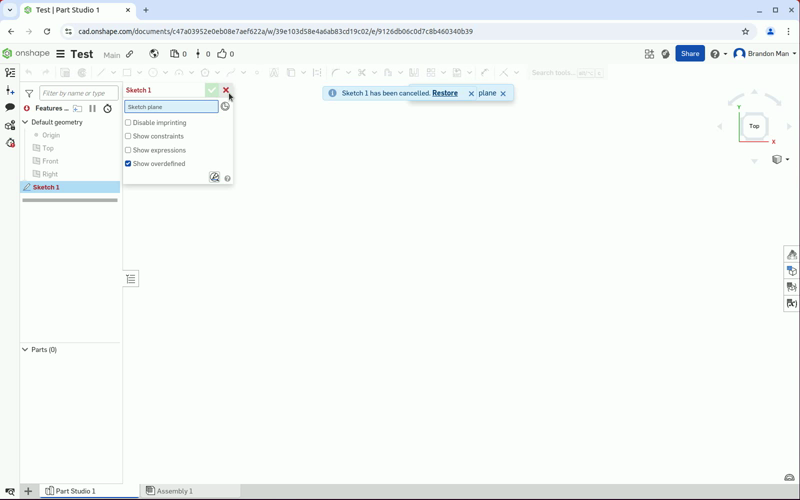
mouse_move(73, 150)
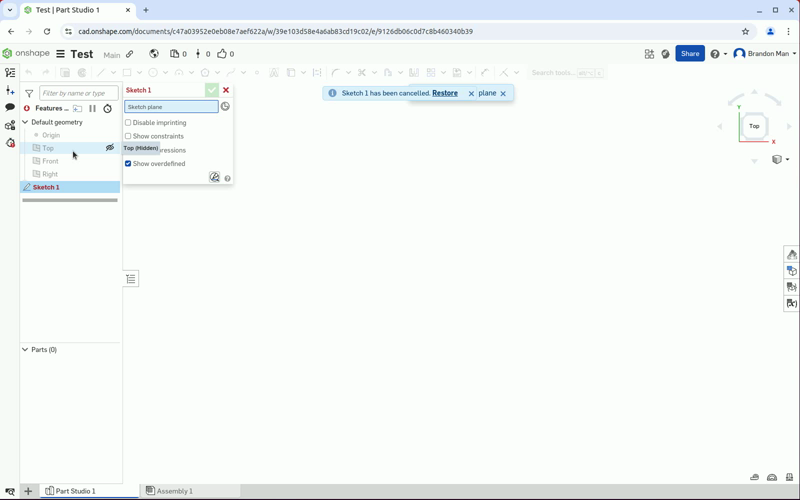
click(73, 150)
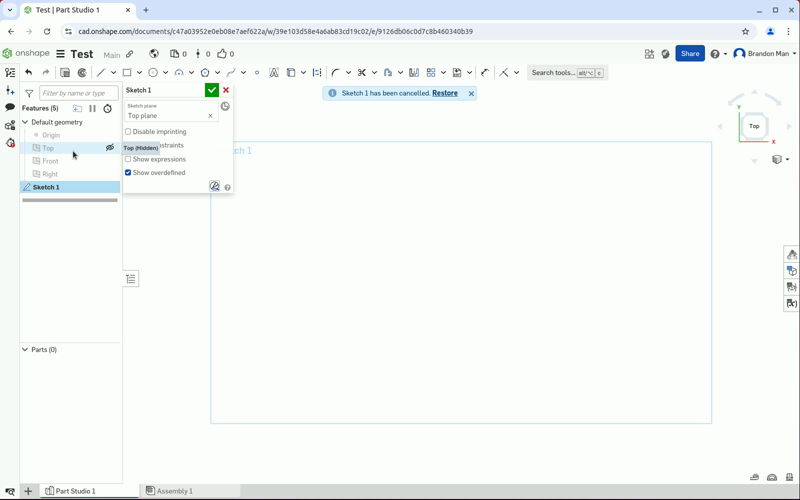
mouse_move(73, 352)
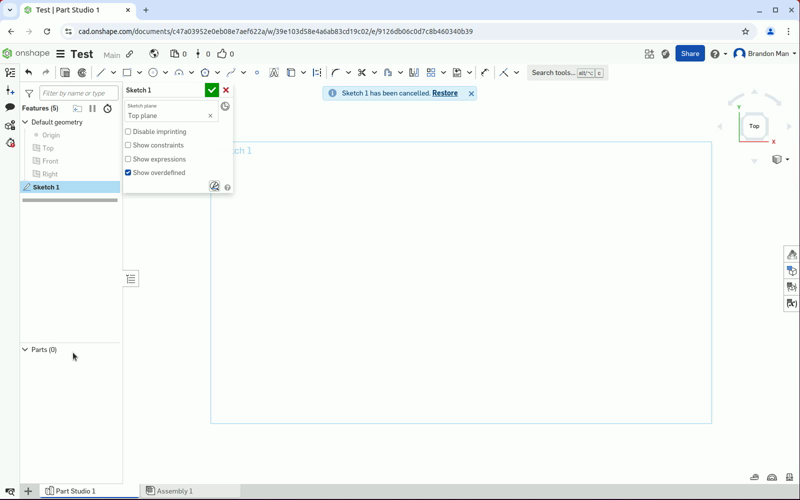
key(y)
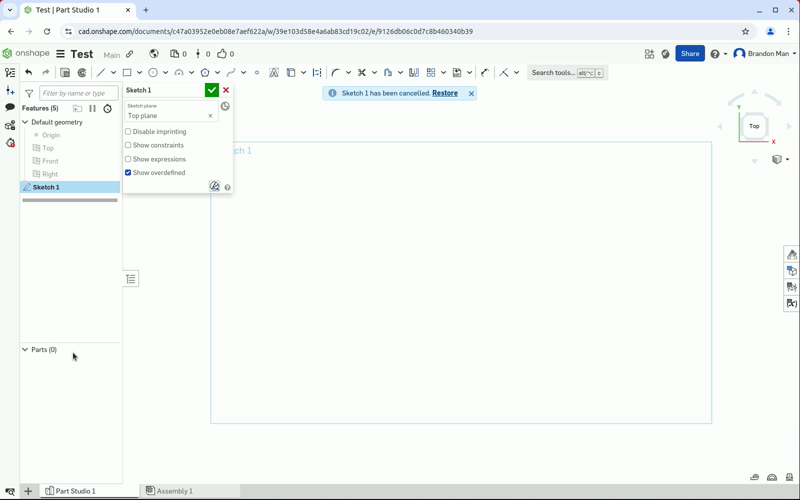
key(l)
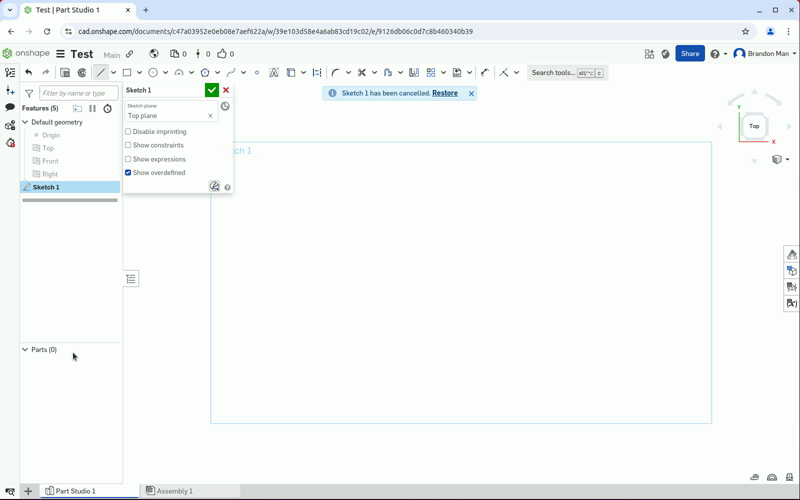
key_down(shift)
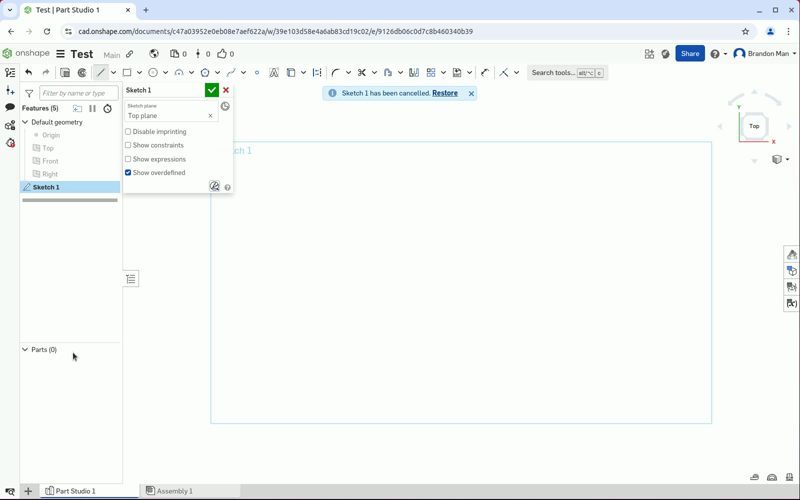
mouse_move(390, 382)
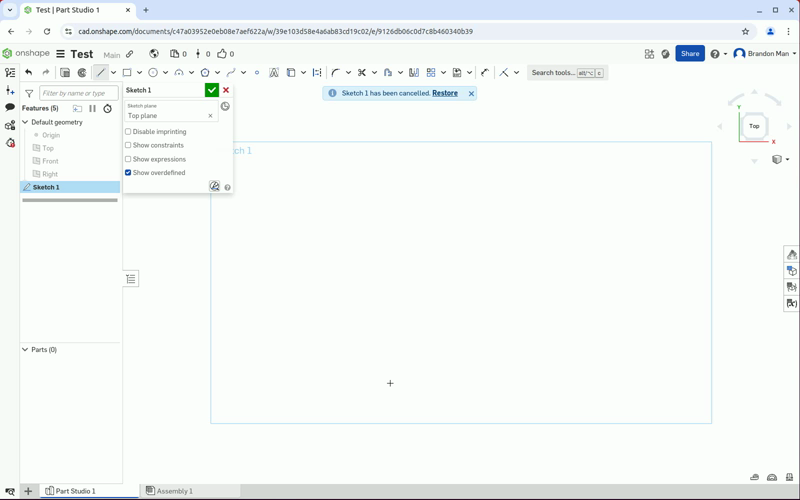
click(390, 382)
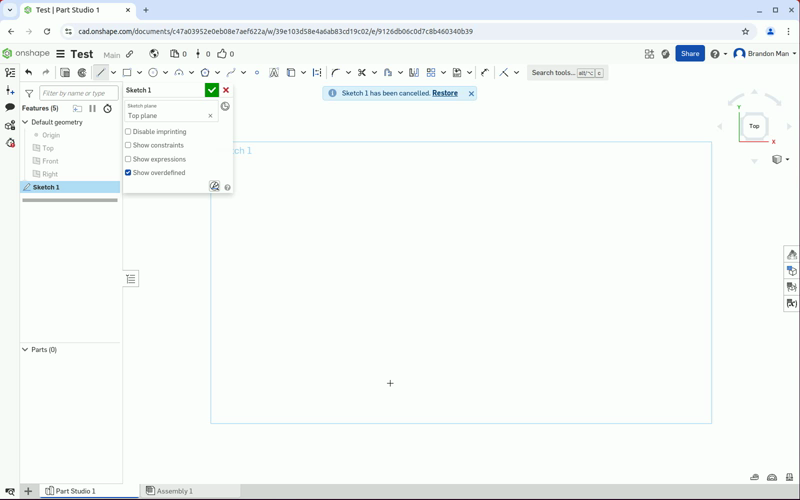
key_up(shift)
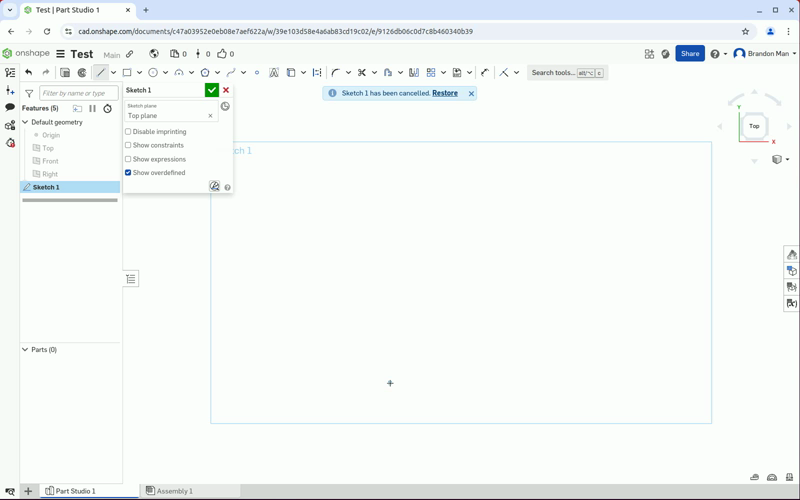
key_down(shift)
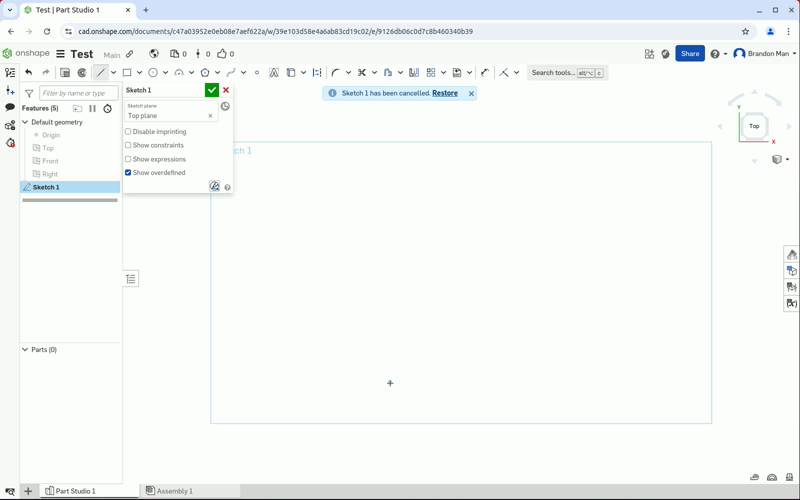
mouse_move(420, 382)
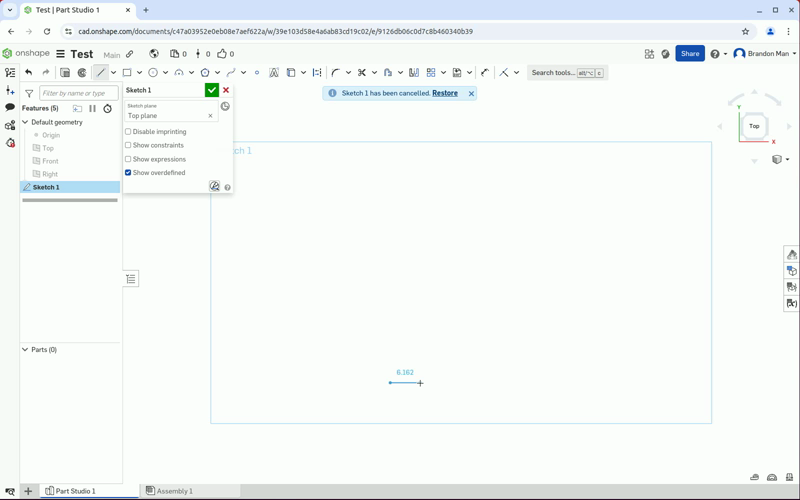
mouse_move(408, 382)
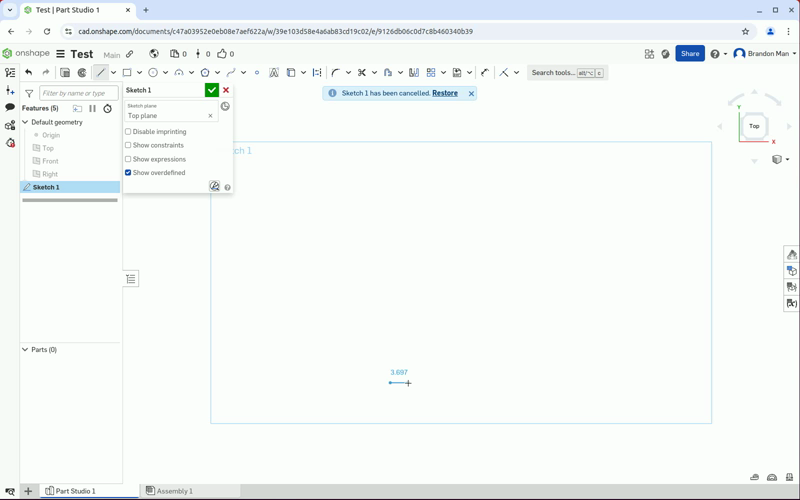
click(408, 382)
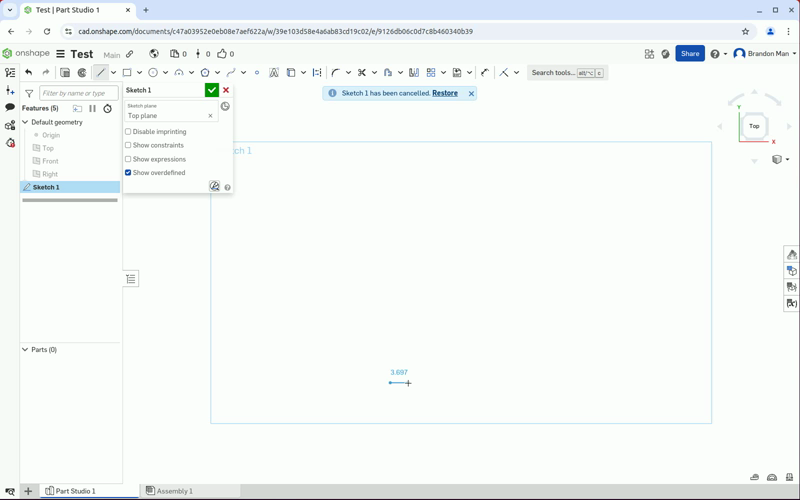
key_up(shift)
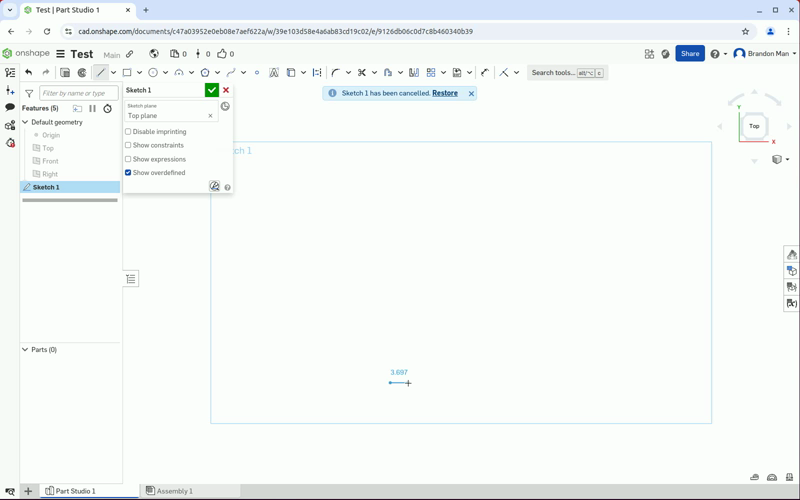
key_down(shift)
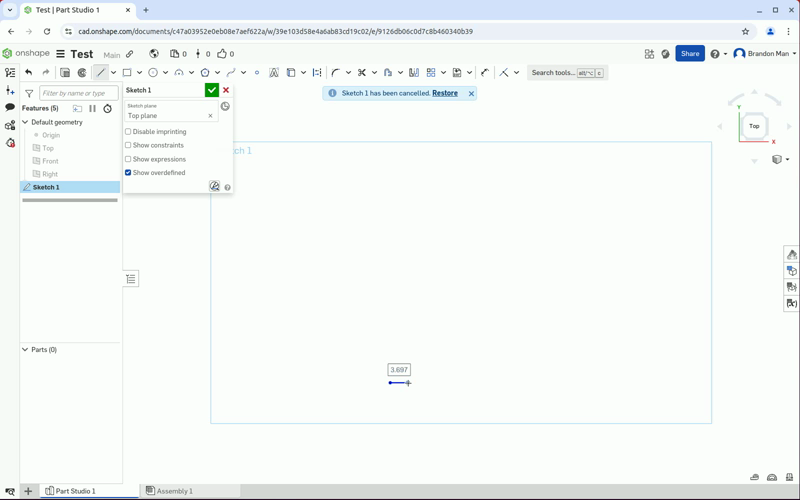
mouse_move(438, 382)
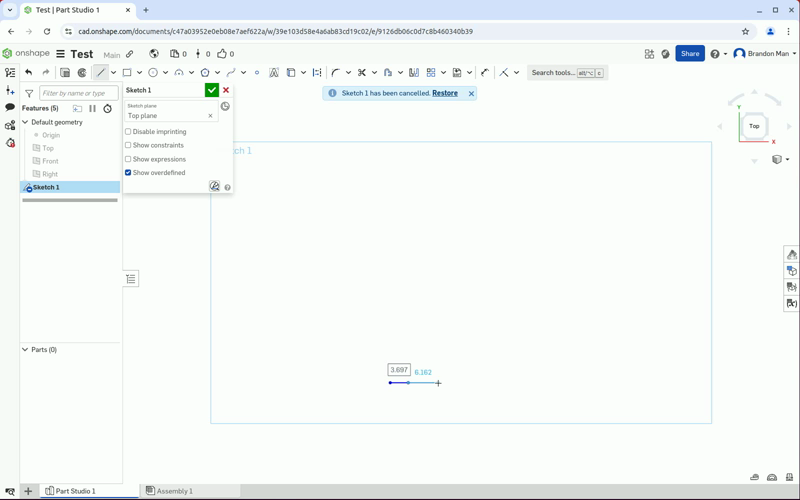
mouse_move(408, 355)
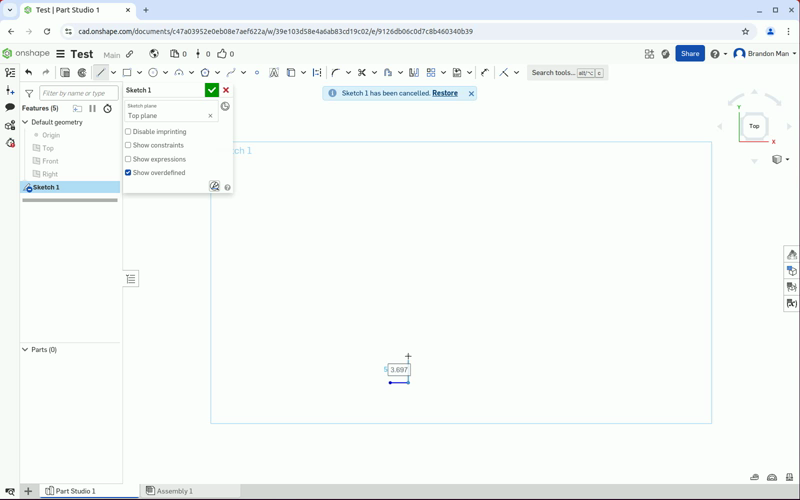
click(408, 355)
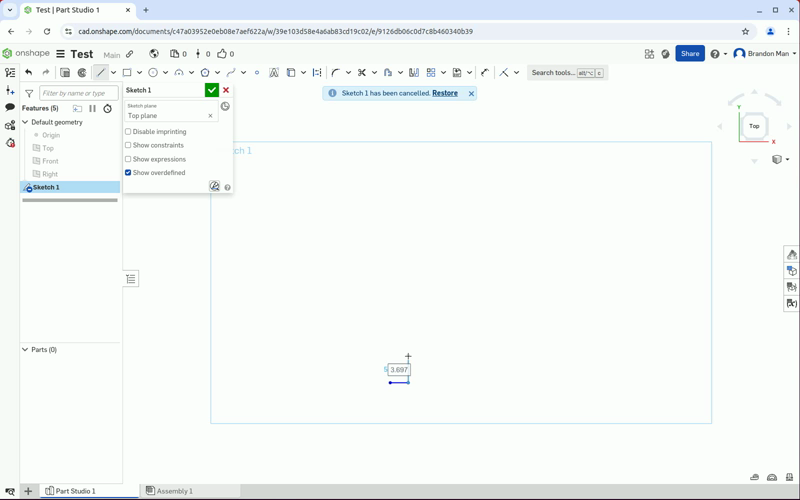
key_up(shift)
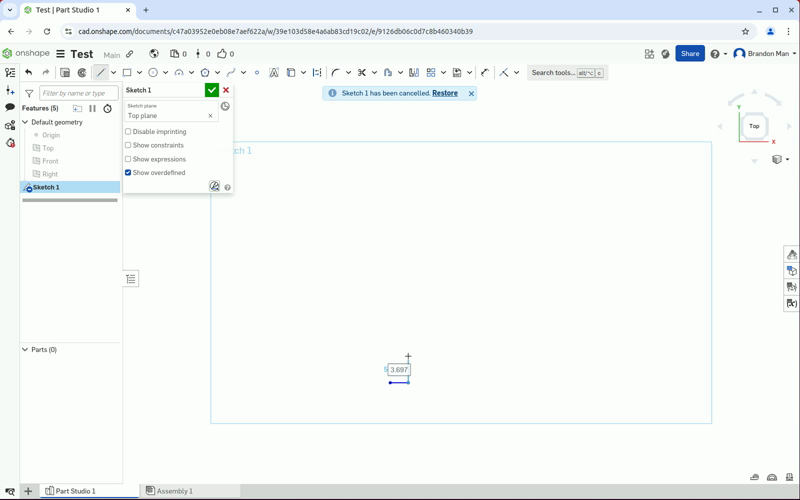
key_down(shift)
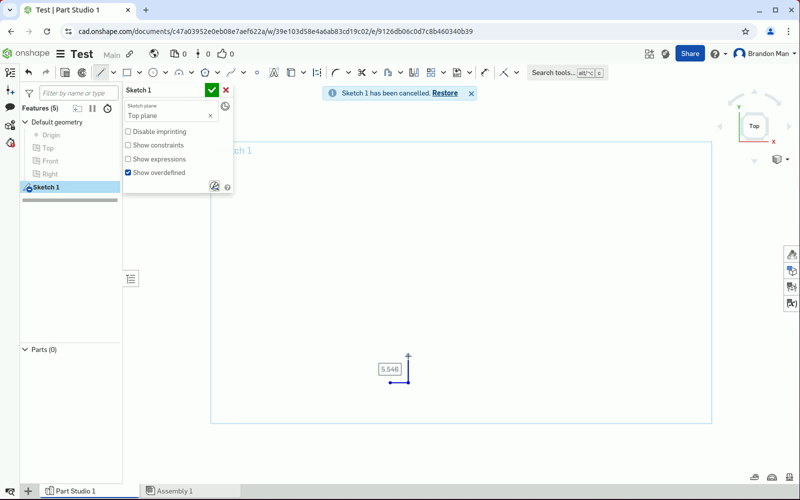
mouse_move(438, 355)
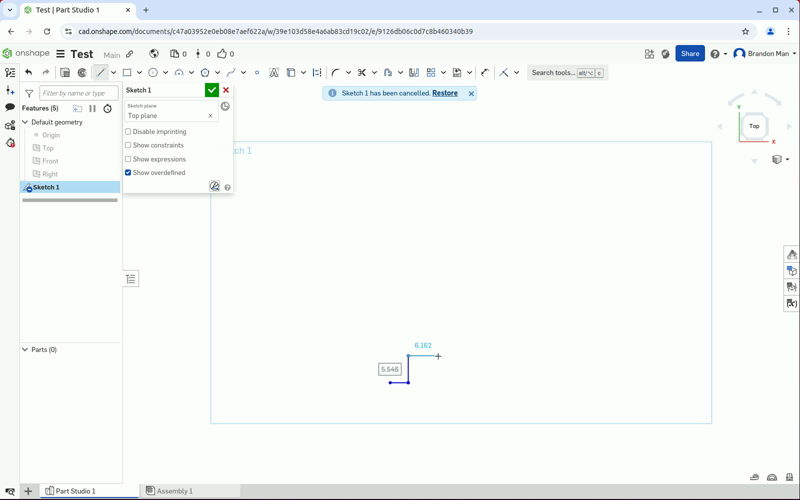
mouse_move(408, 335)
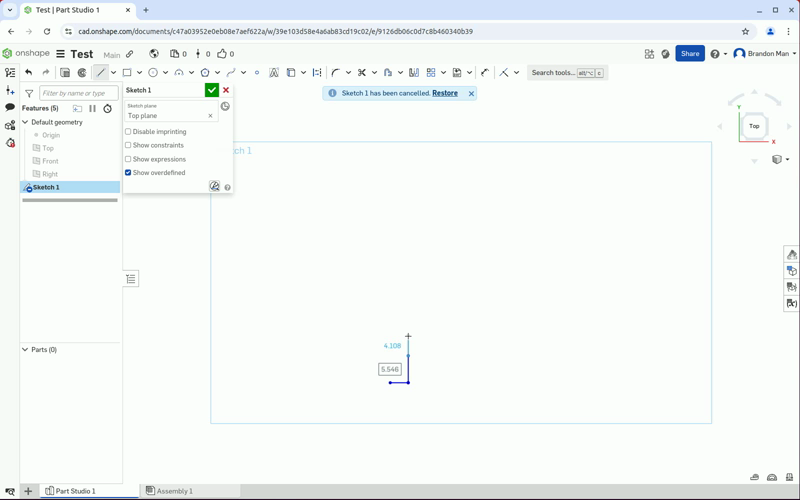
click(408, 335)
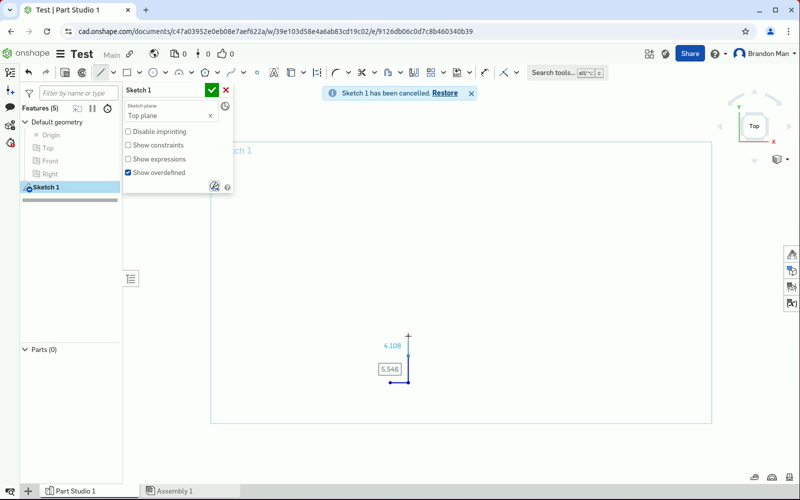
key_up(shift)
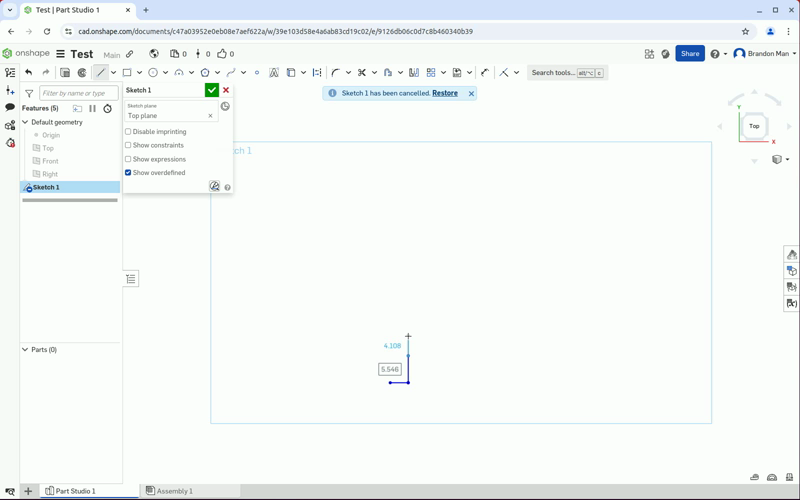
key_down(shift)
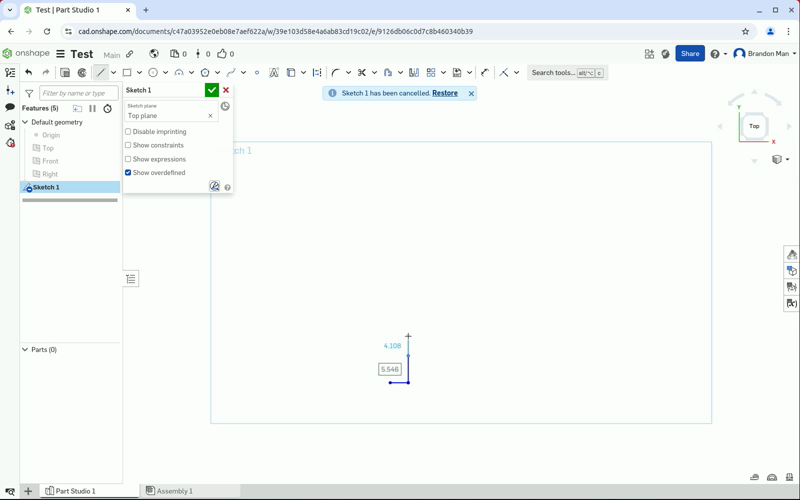
mouse_move(438, 335)
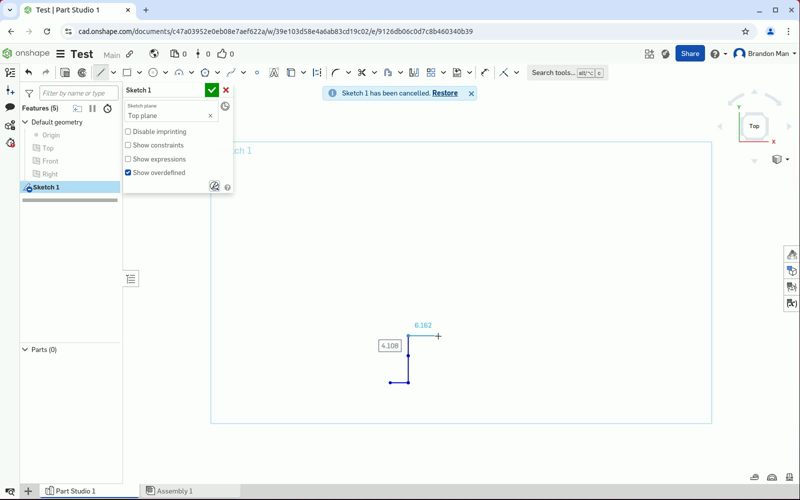
mouse_move(408, 302)
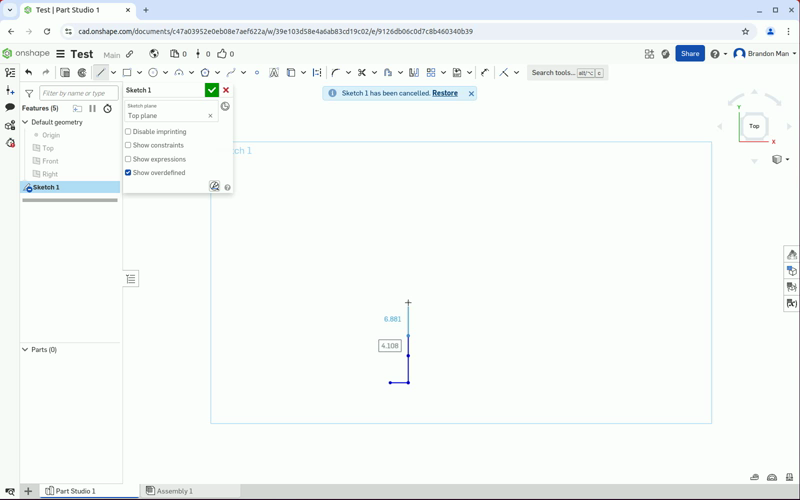
click(408, 302)
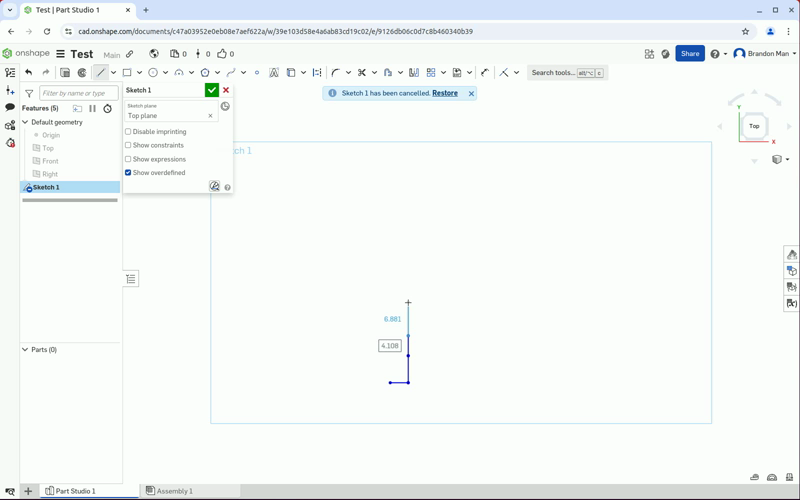
key_up(shift)
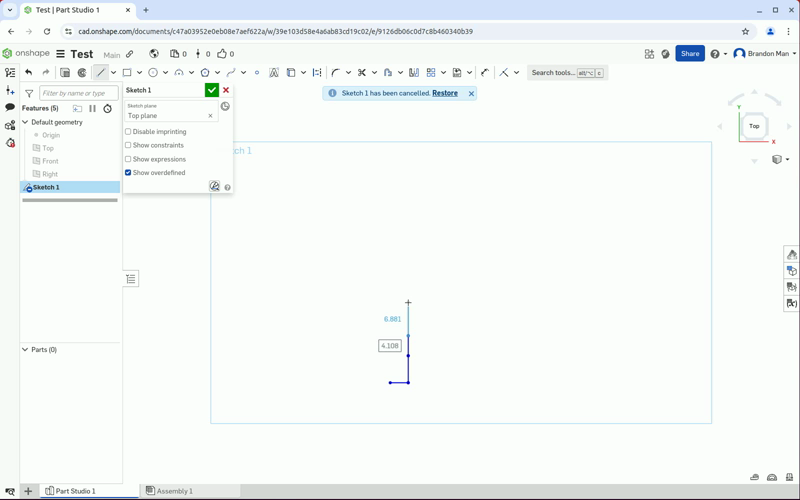
key_down(shift)
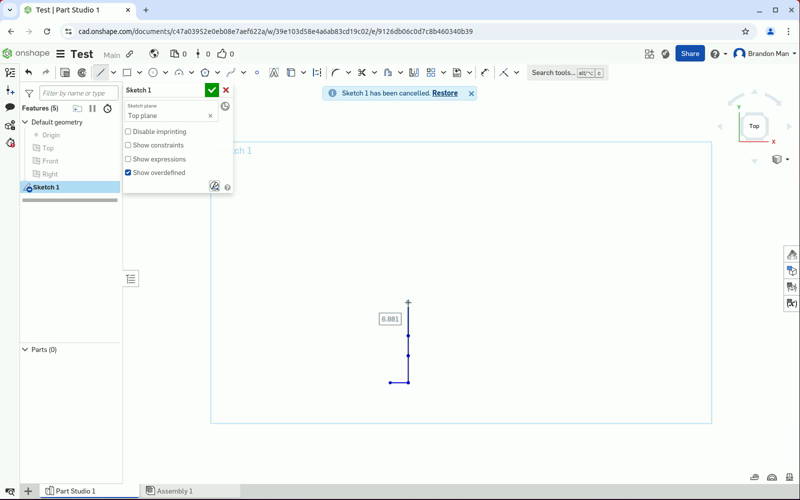
mouse_move(438, 302)
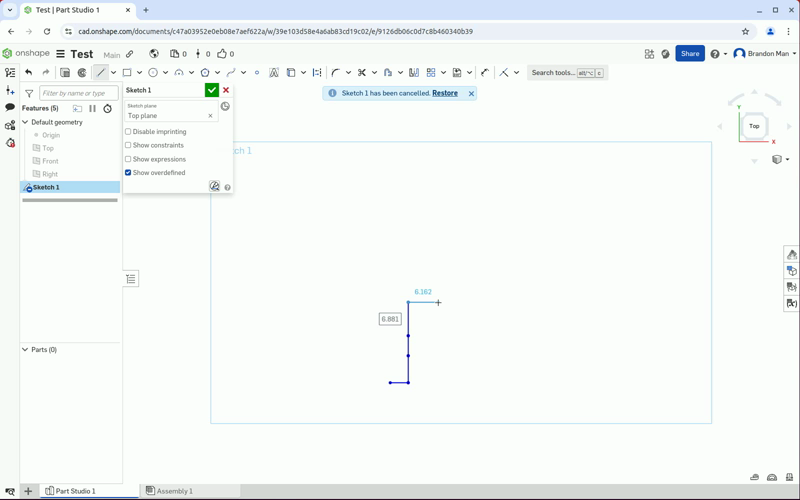
mouse_move(408, 282)
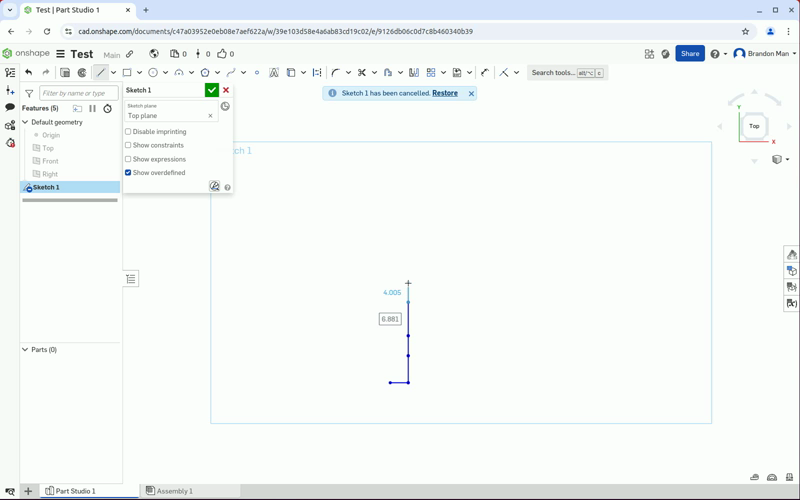
click(408, 282)
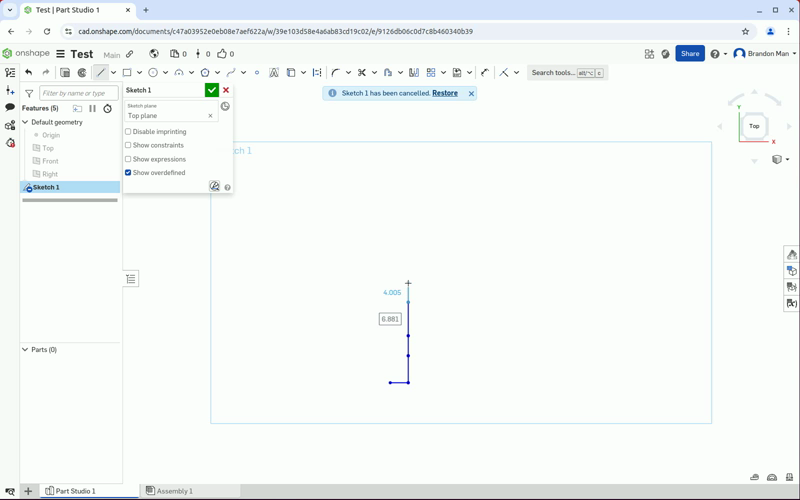
key_up(shift)
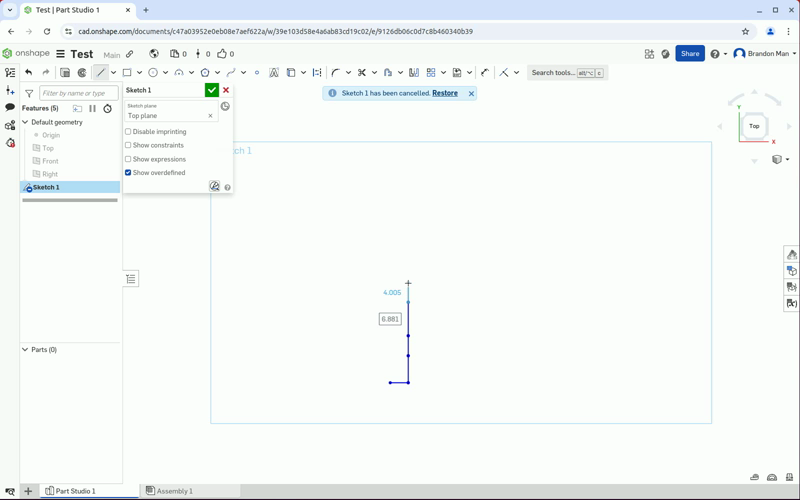
key_down(shift)
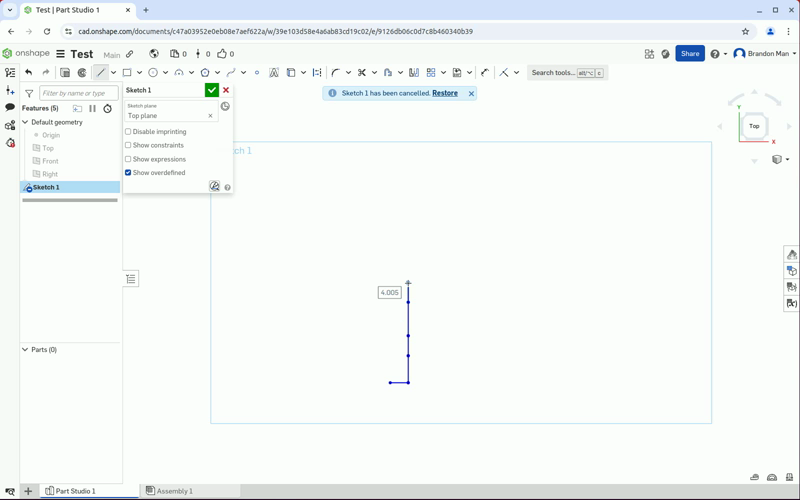
mouse_move(438, 282)
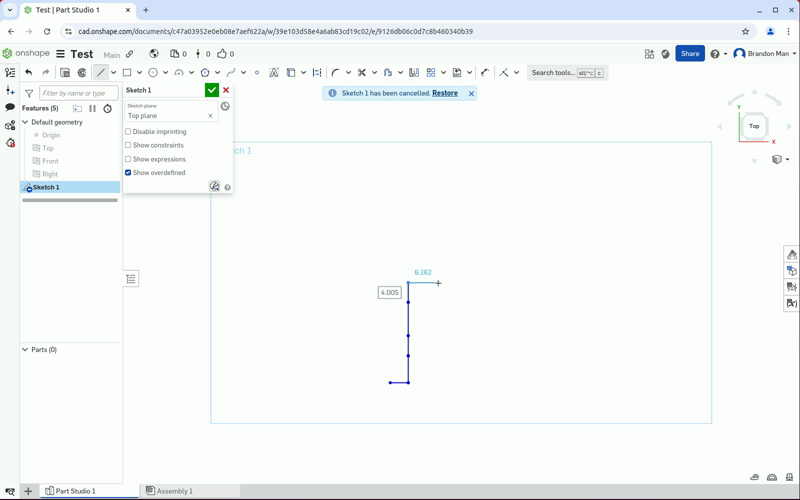
mouse_move(408, 229)
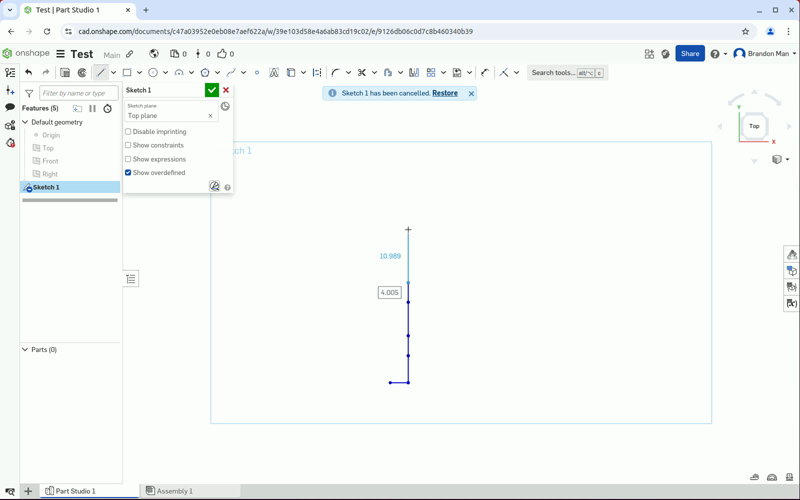
click(408, 229)
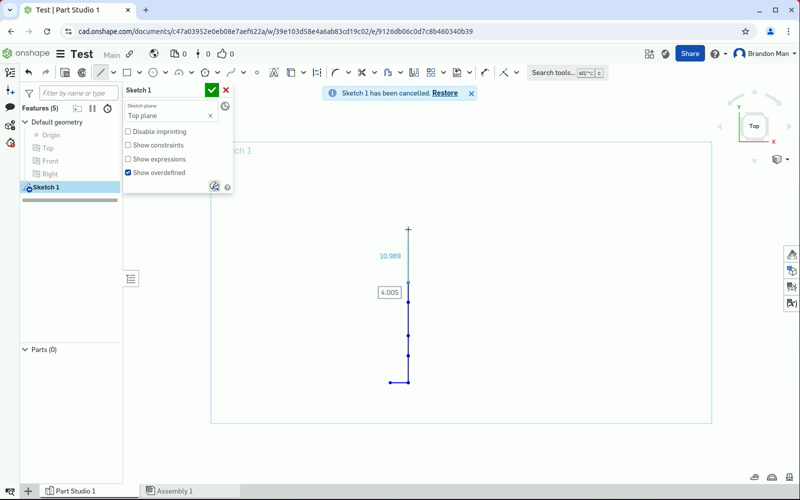
key_up(shift)
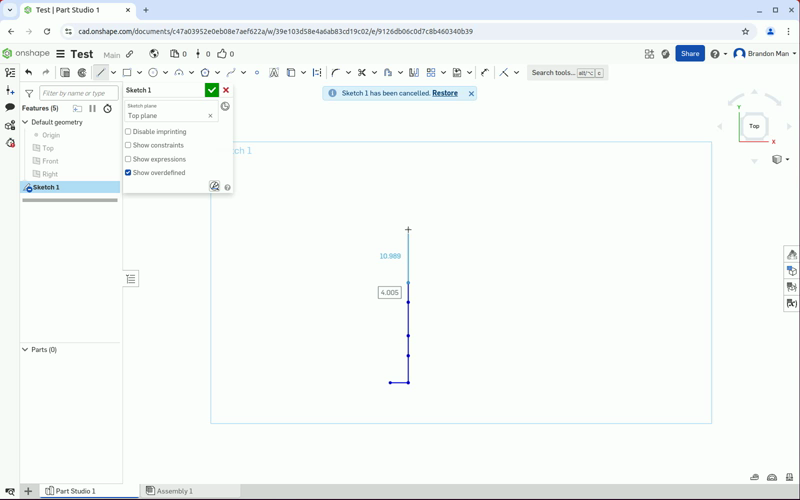
key_down(shift)
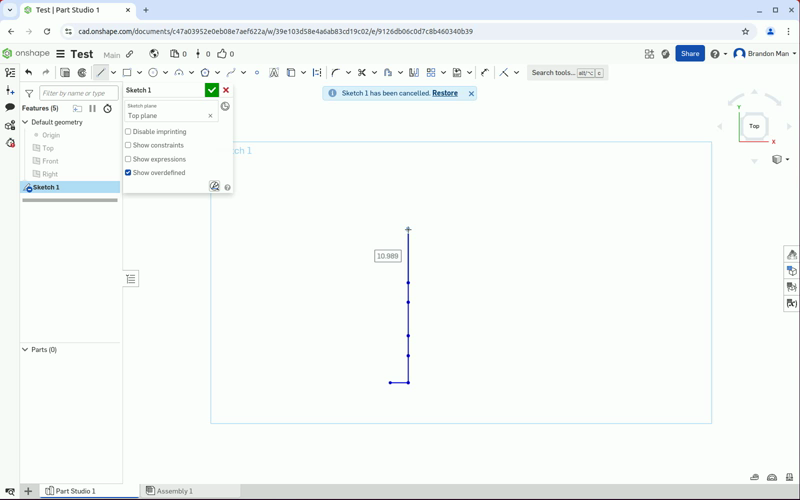
mouse_move(438, 229)
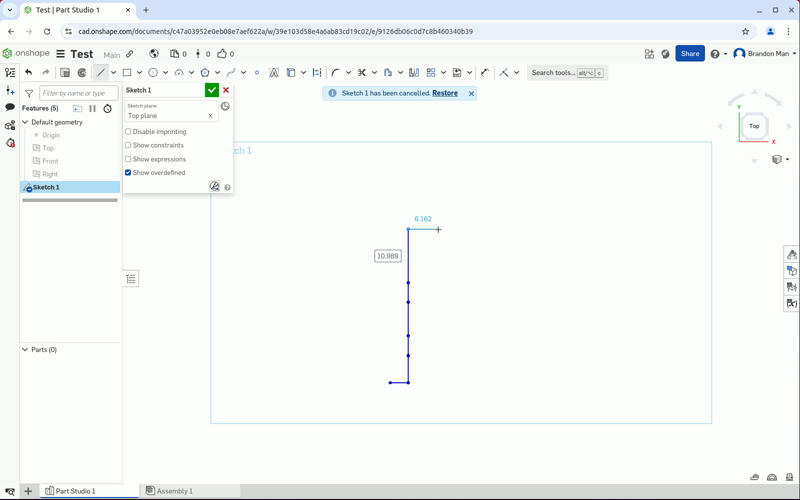
mouse_move(408, 211)
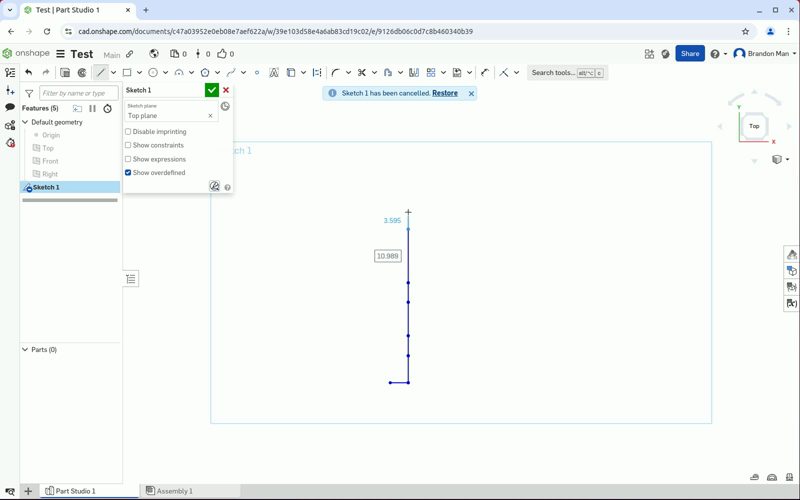
click(408, 211)
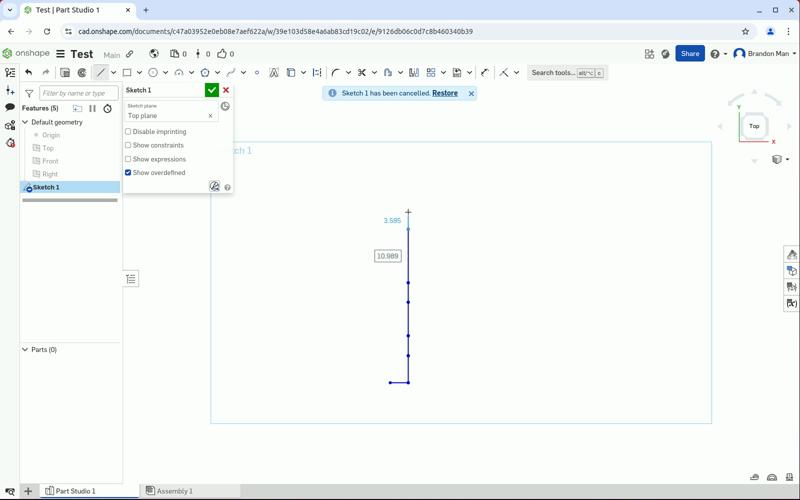
key_up(shift)
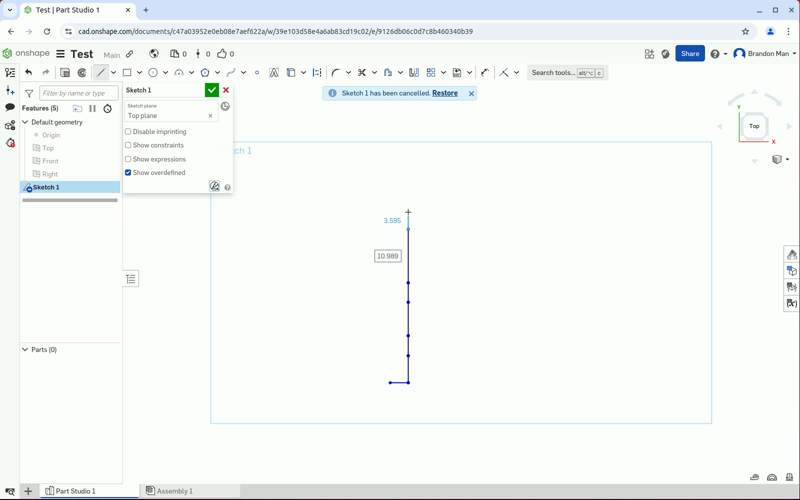
key_down(shift)
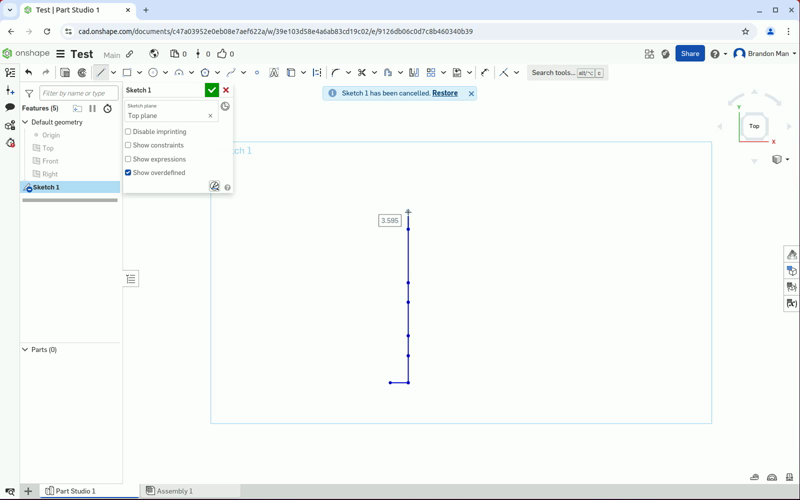
mouse_move(438, 211)
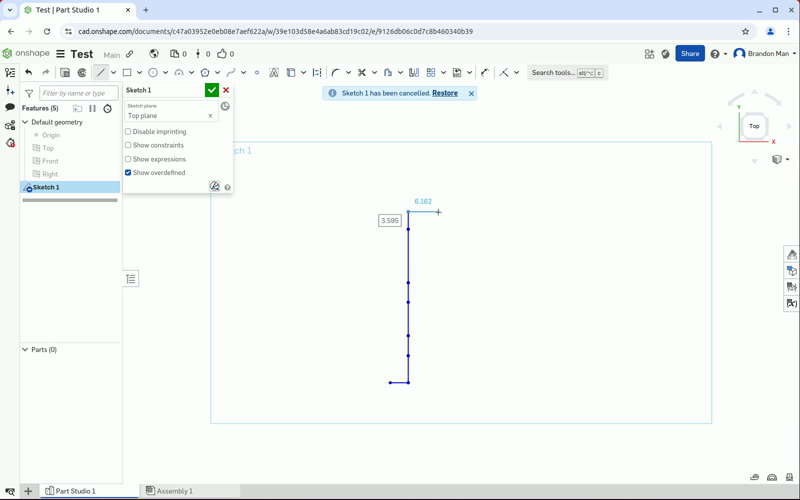
mouse_move(408, 171)
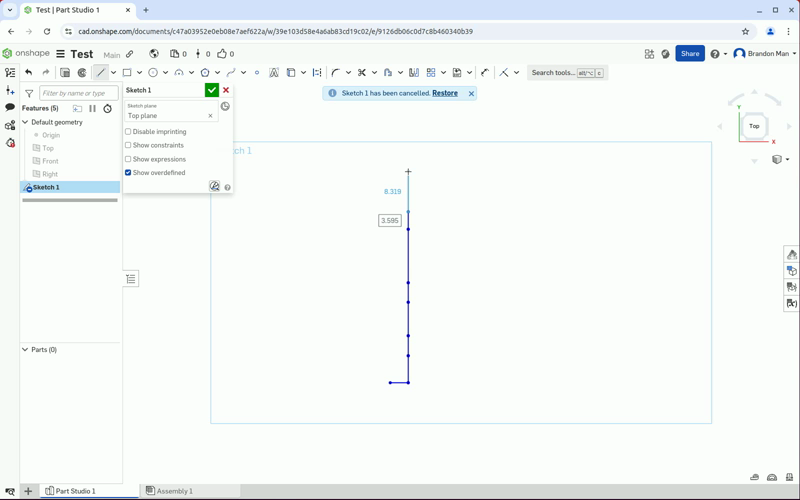
click(408, 171)
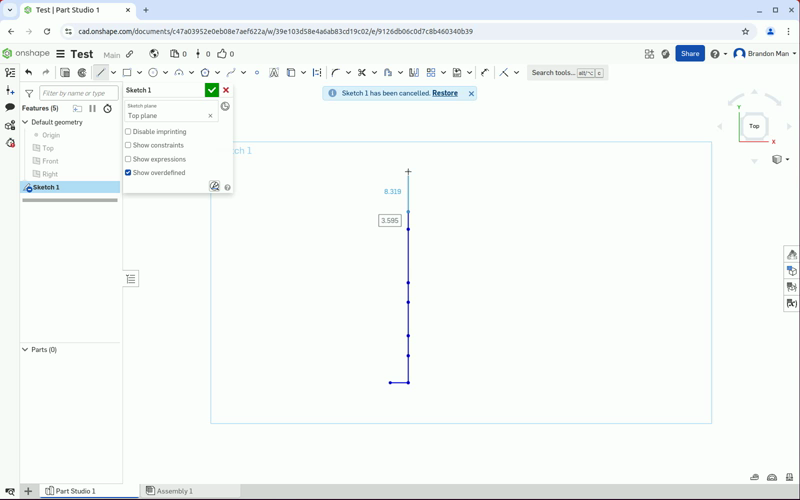
key_up(shift)
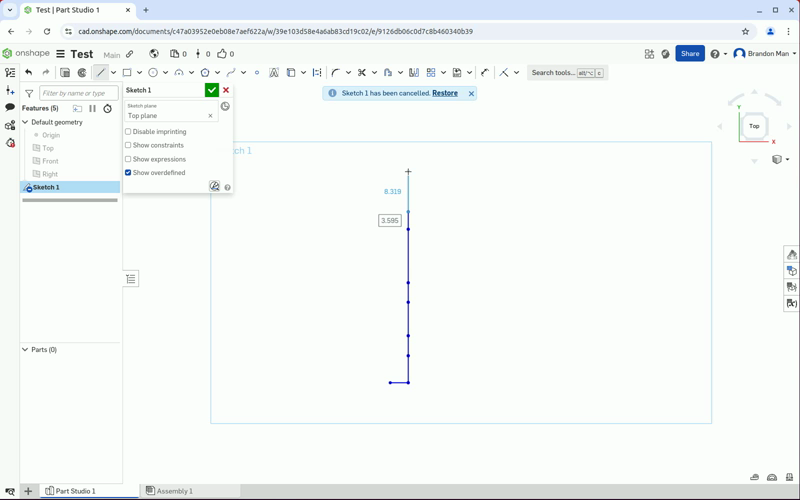
key_down(shift)
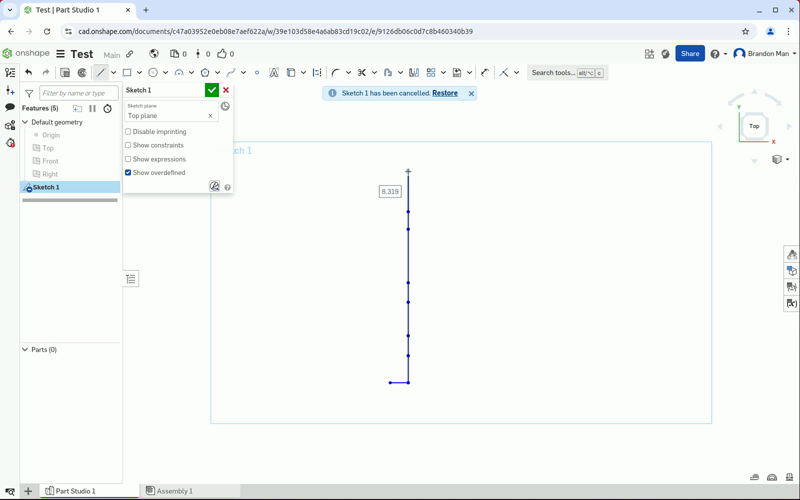
mouse_move(438, 171)
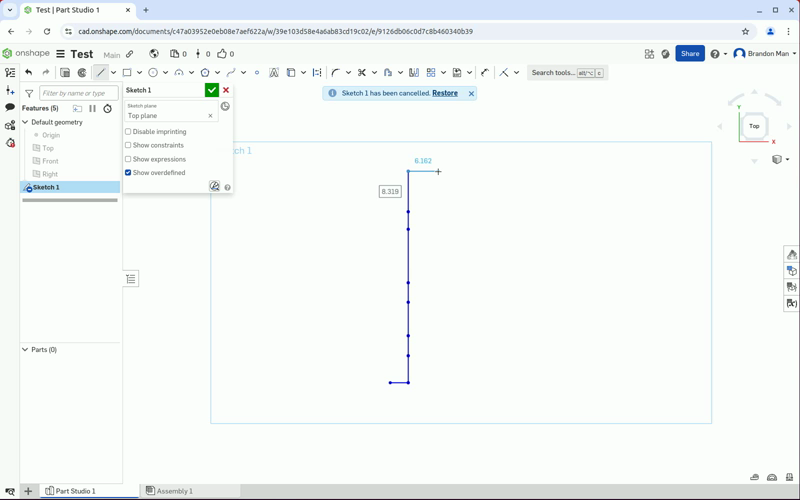
mouse_move(390, 171)
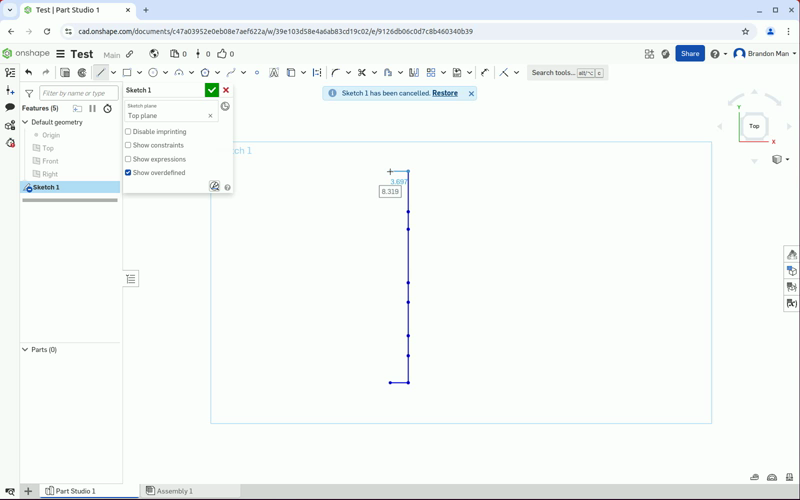
click(390, 171)
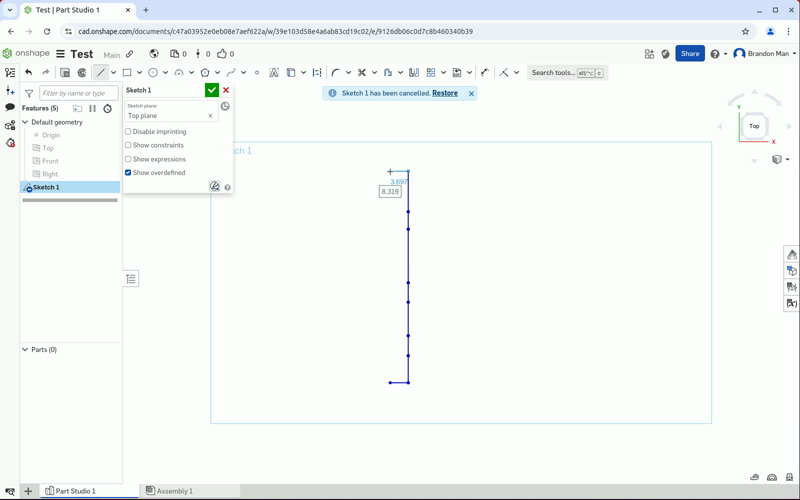
key_up(shift)
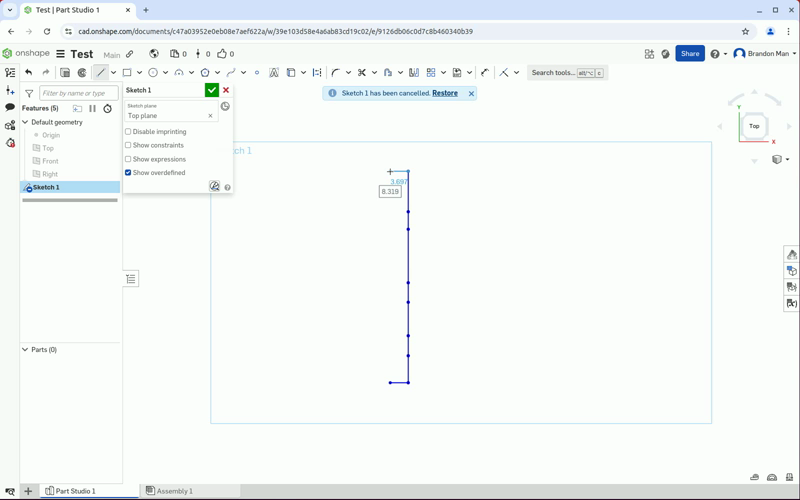
key_down(shift)
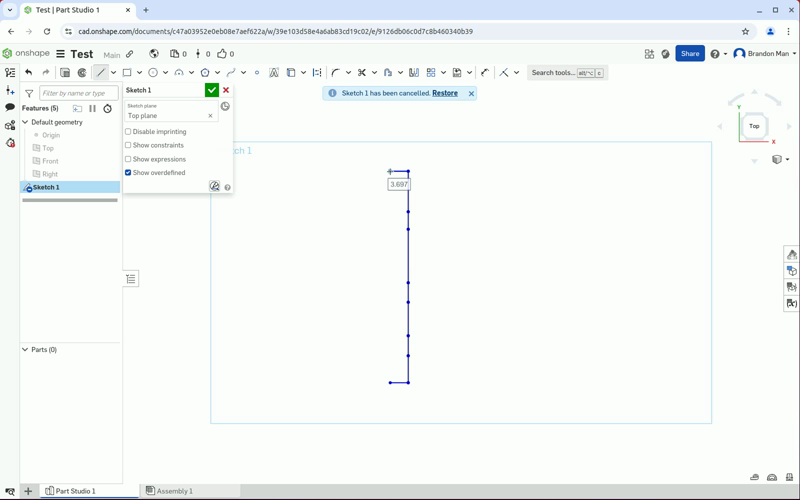
mouse_move(390, 382)
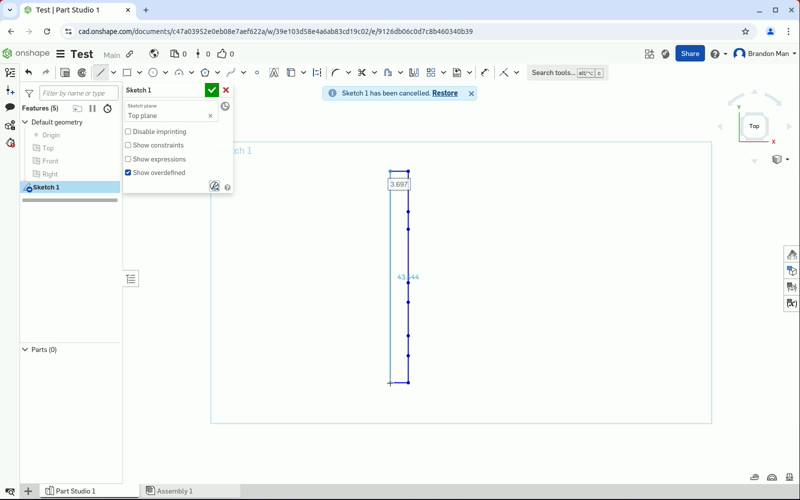
key_up(shift)
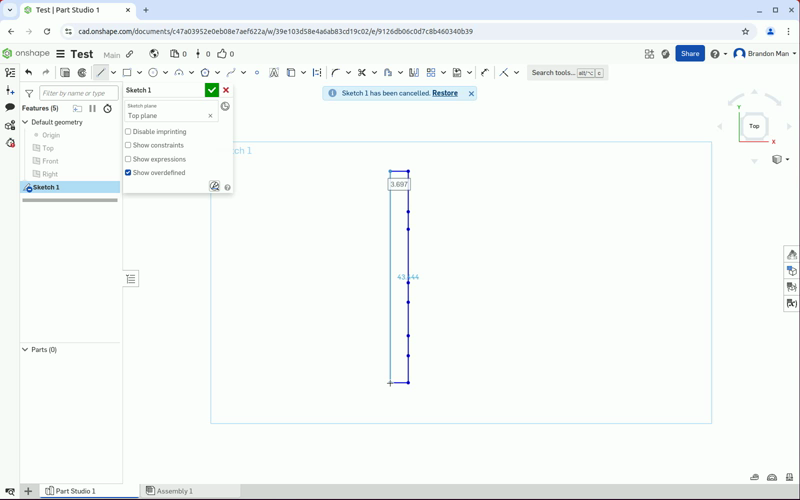
click(390, 382)
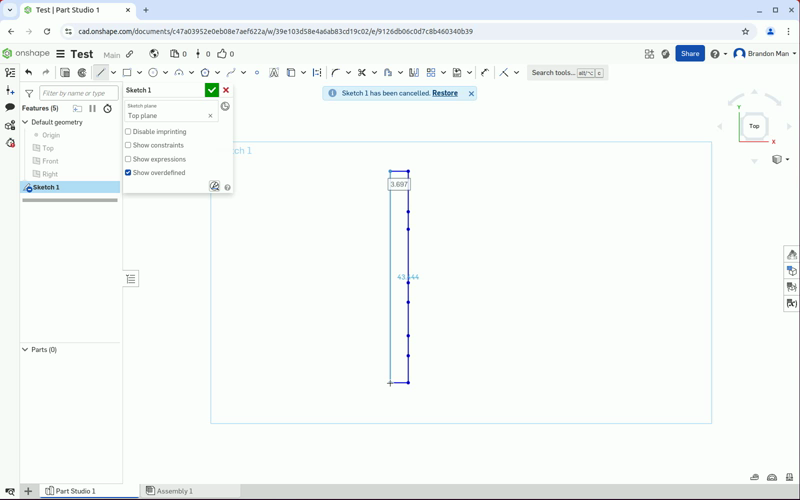
key(esc)
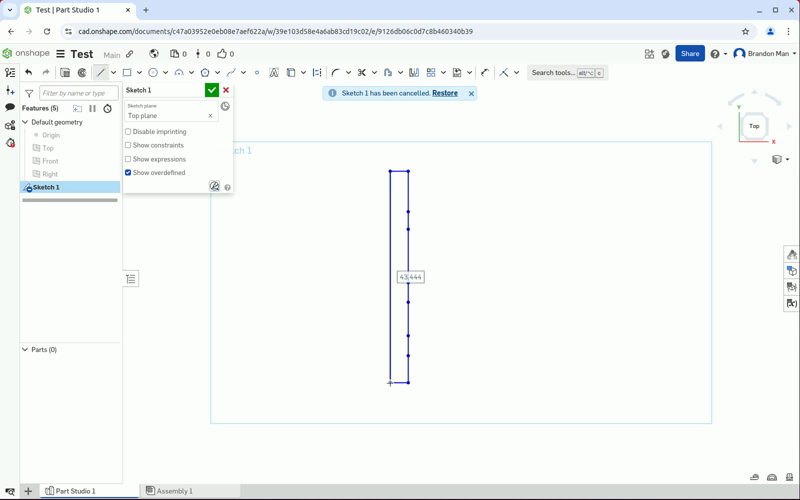
mouse_move(402, 336)
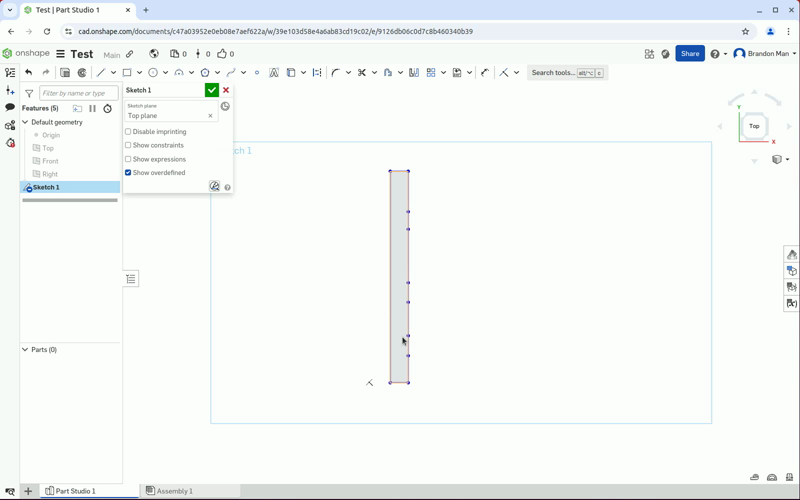
click(402, 336)
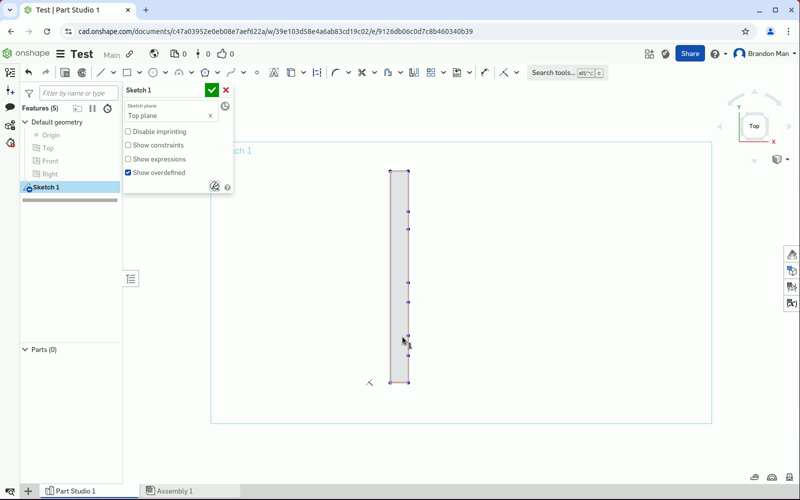
mouse_move(73, 352)
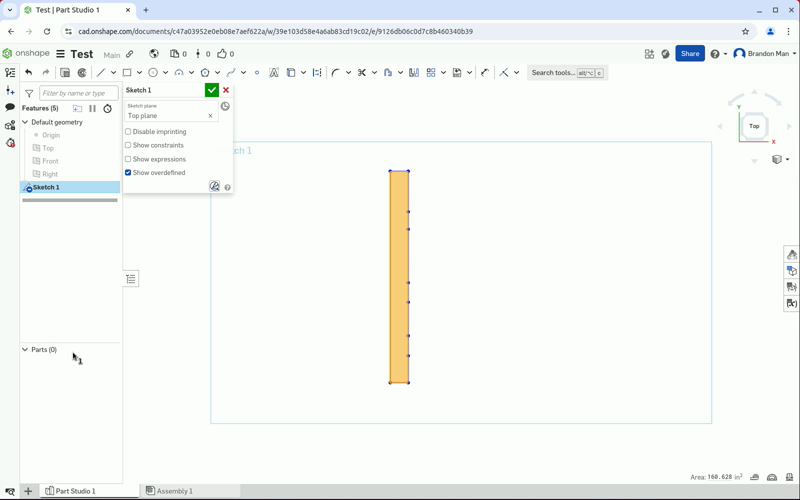
key(shift+y)
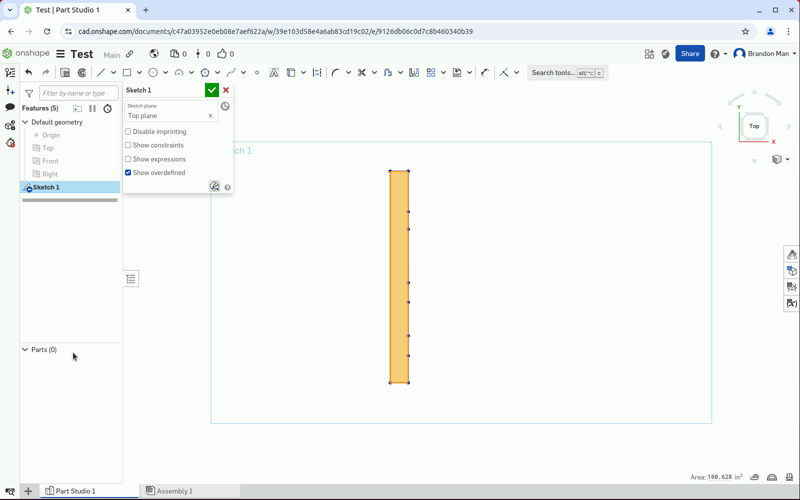
key(shift+e)
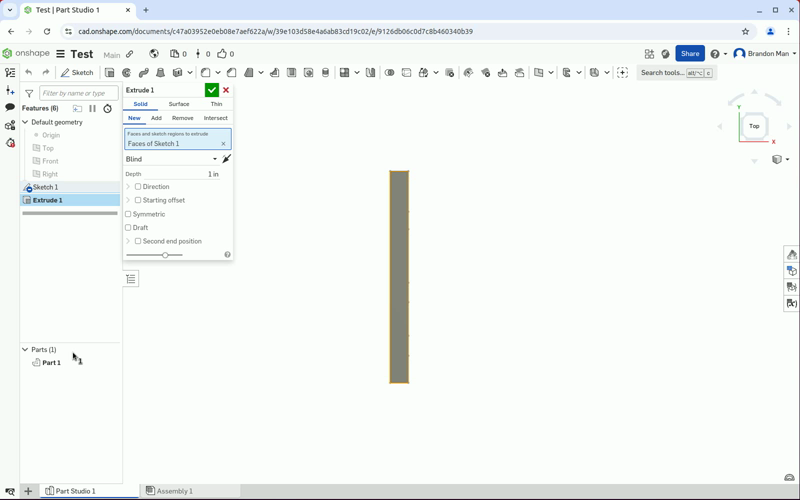
mouse_move(143, 106)
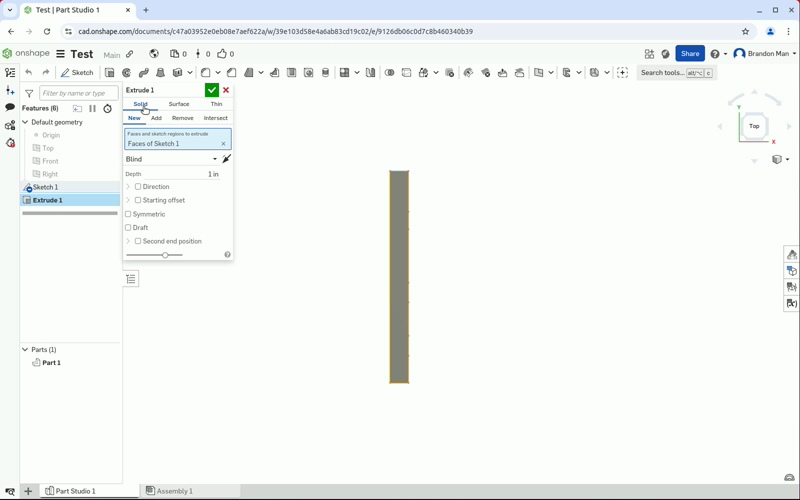
click(143, 106)
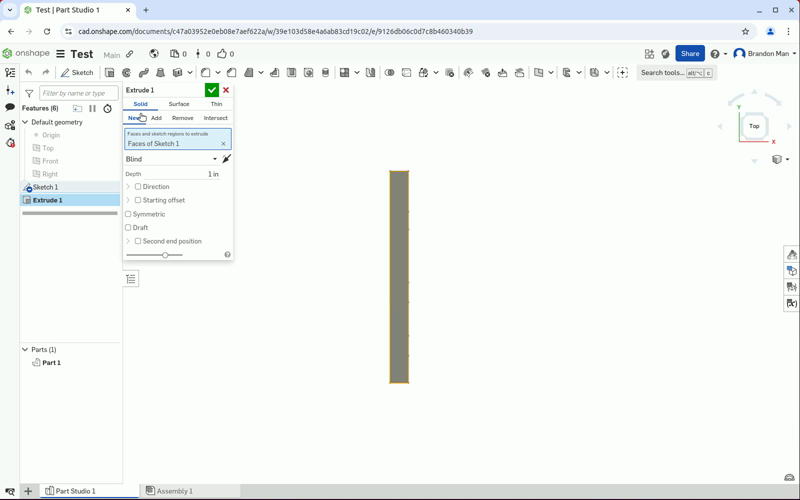
mouse_move(137, 120)
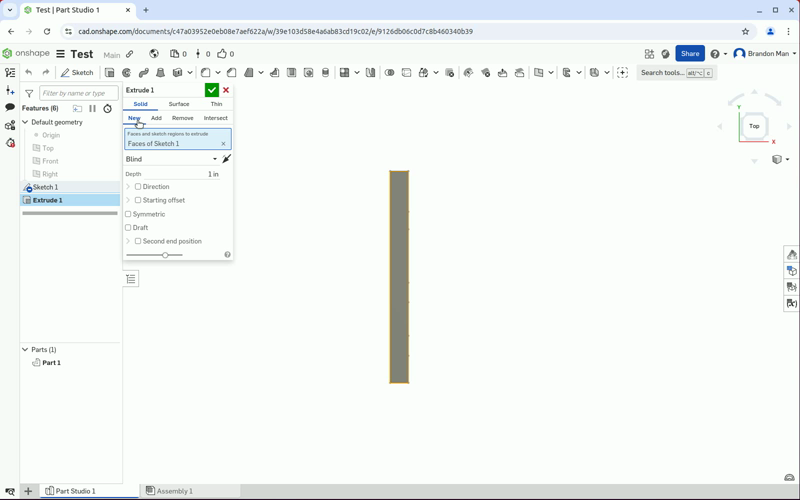
click(137, 120)
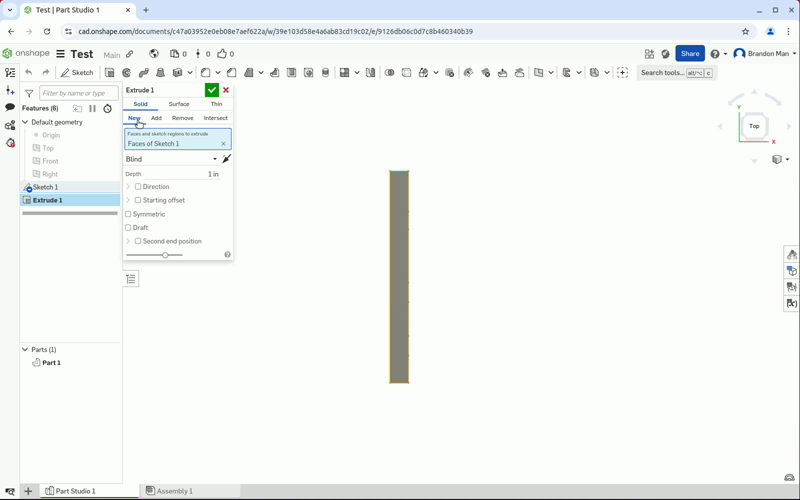
key(tab, 4)
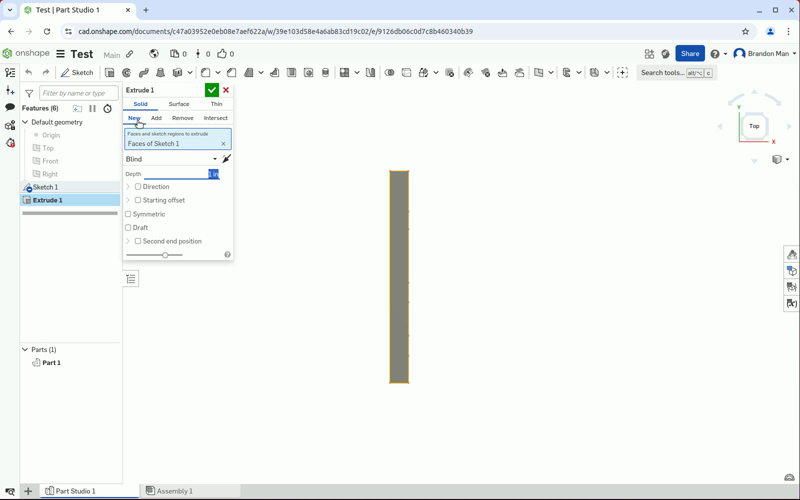
text(1.204)
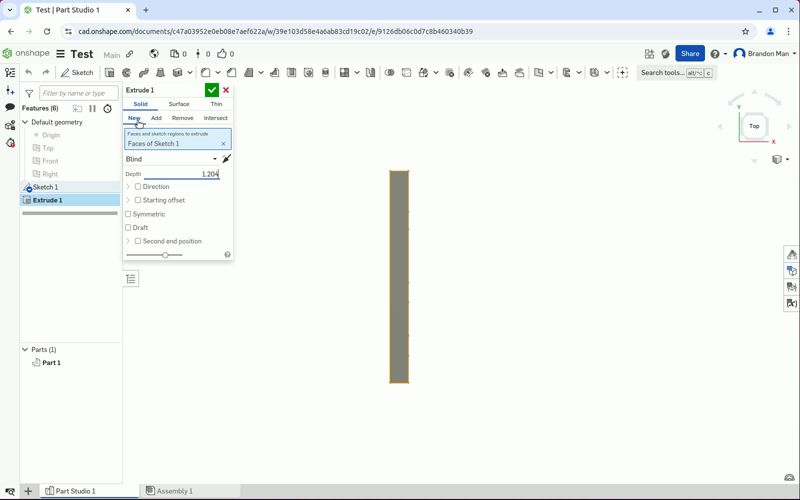
key(enter)
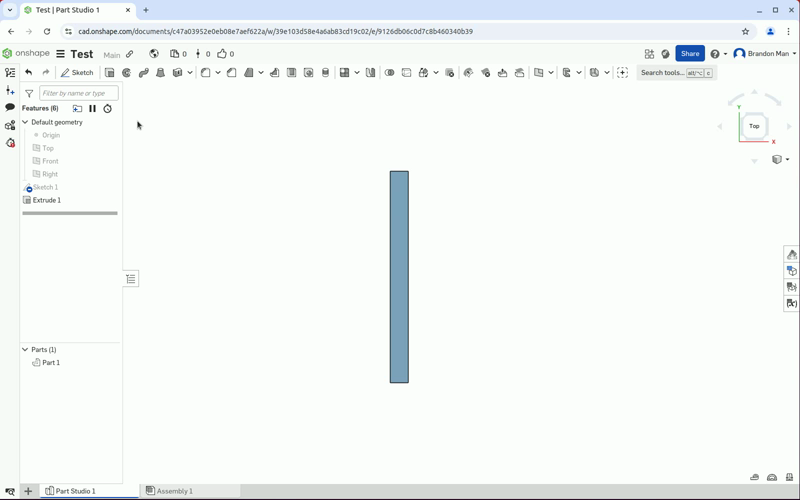
key(shift+h)
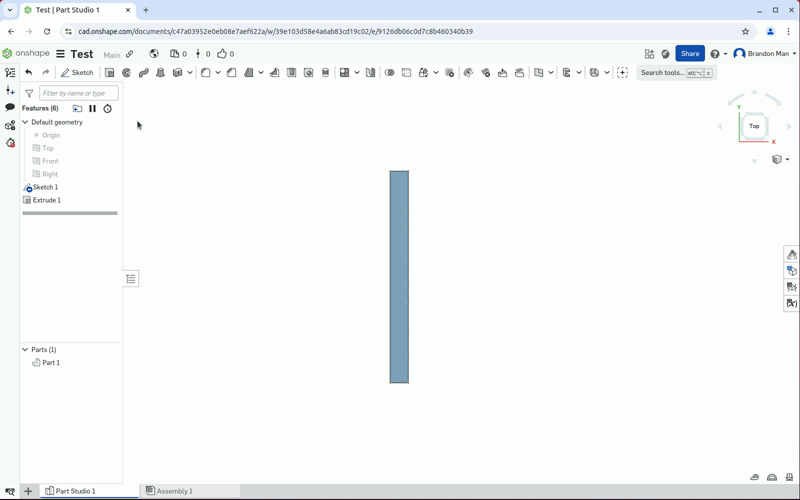
key(shift+h)
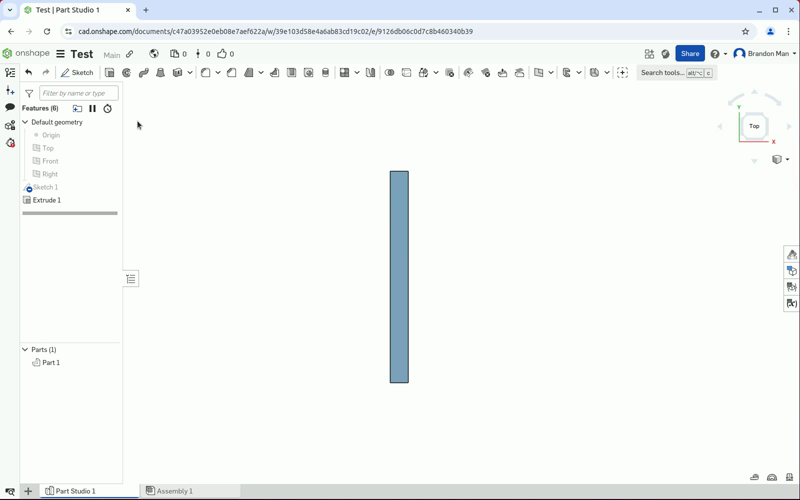
mouse_move(73, 189)
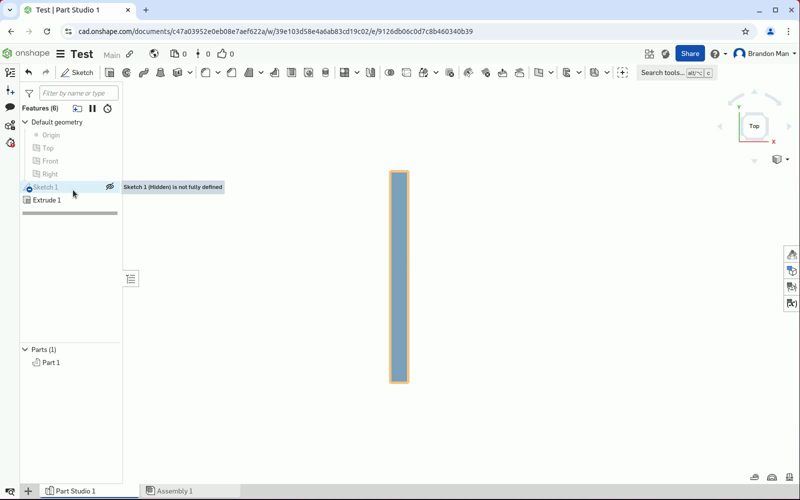
click(73, 189)
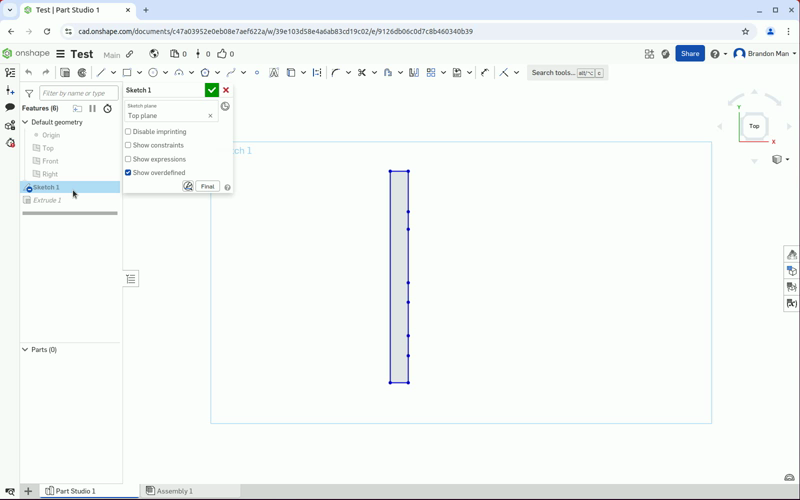
mouse_move(229, 92)
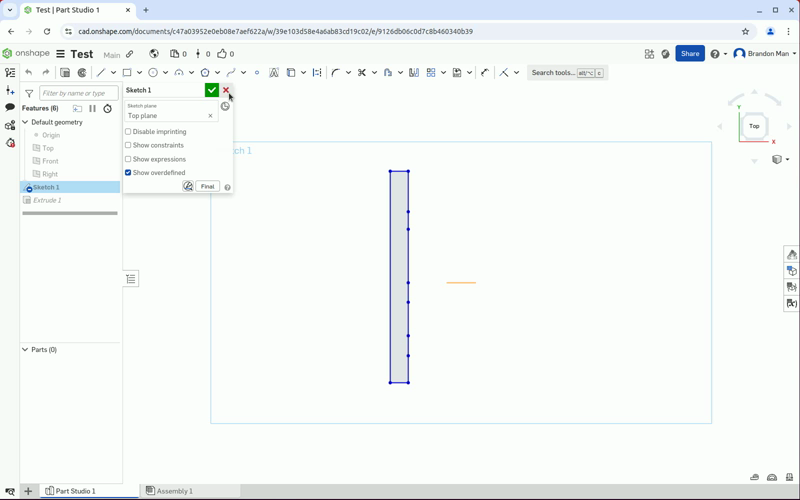
click(229, 92)
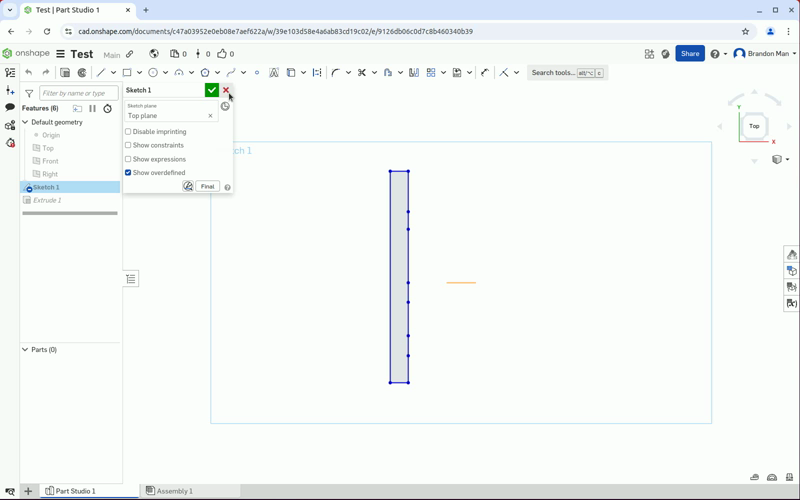
key(shift+s)
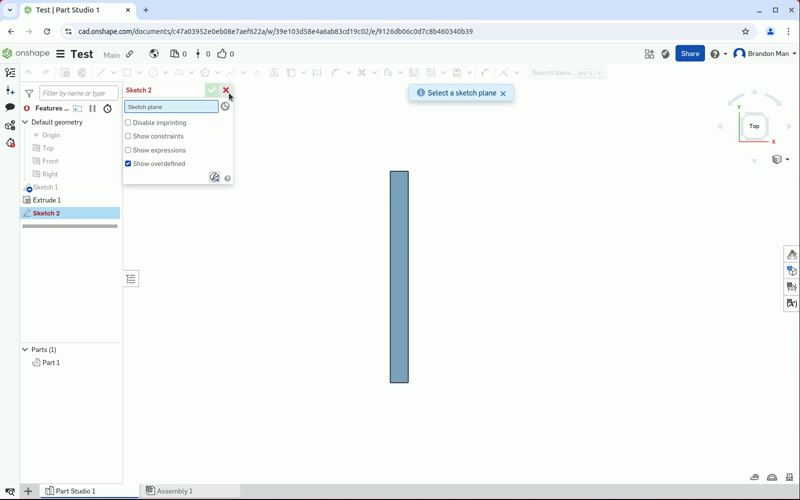
mouse_move(73, 150)
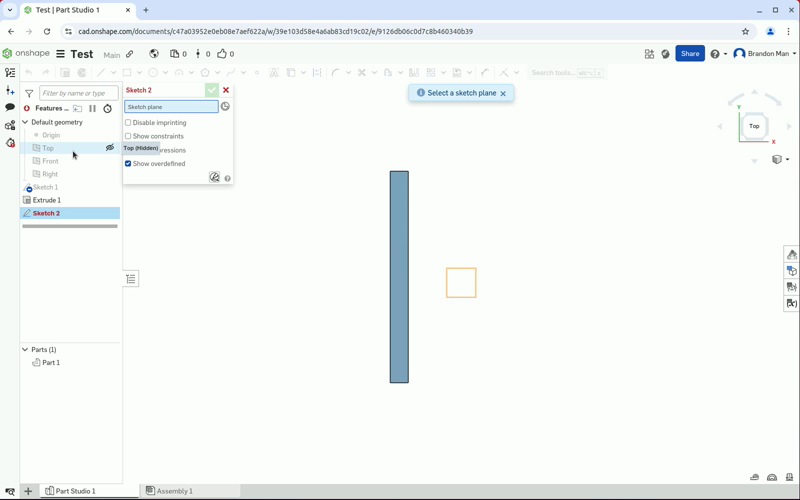
click(73, 150)
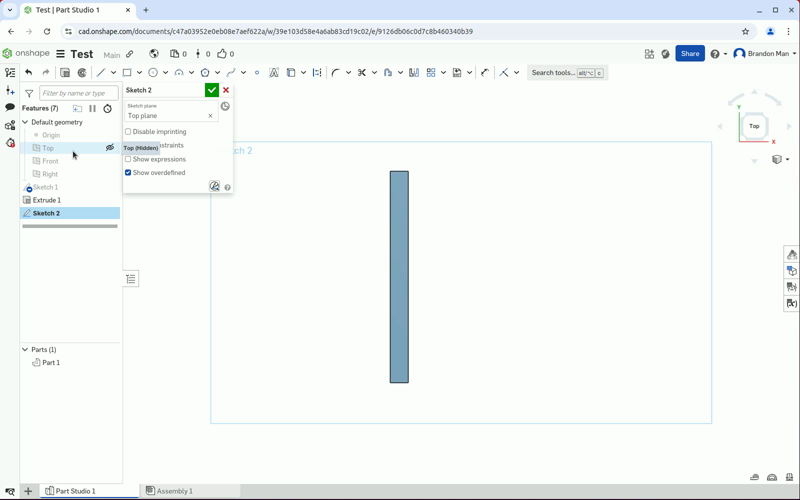
mouse_move(73, 352)
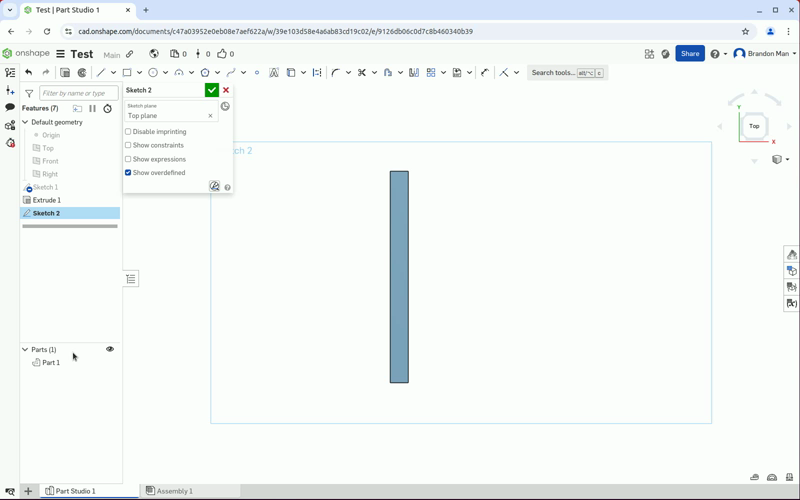
key(y)
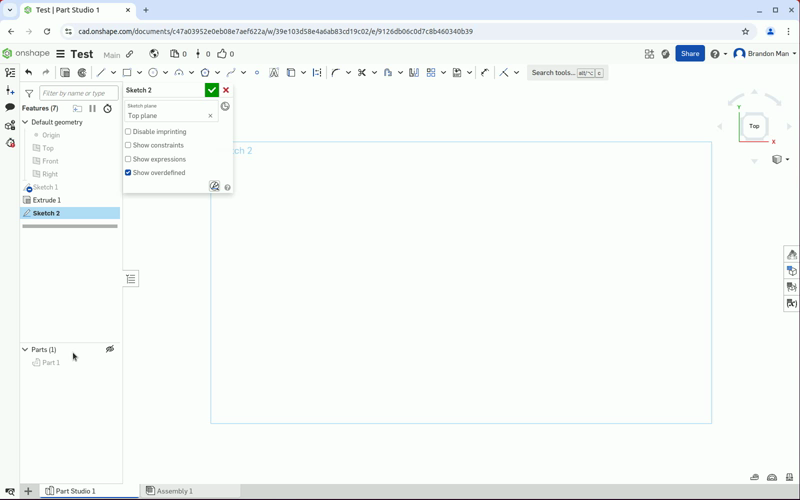
key(l)
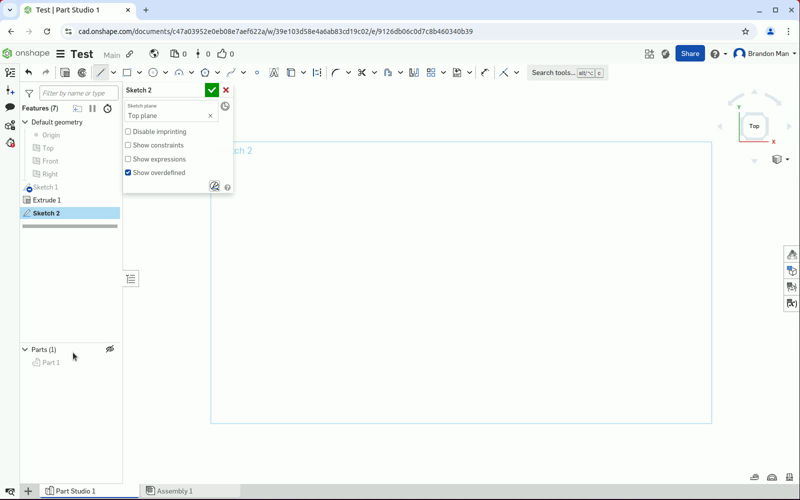
key_down(shift)
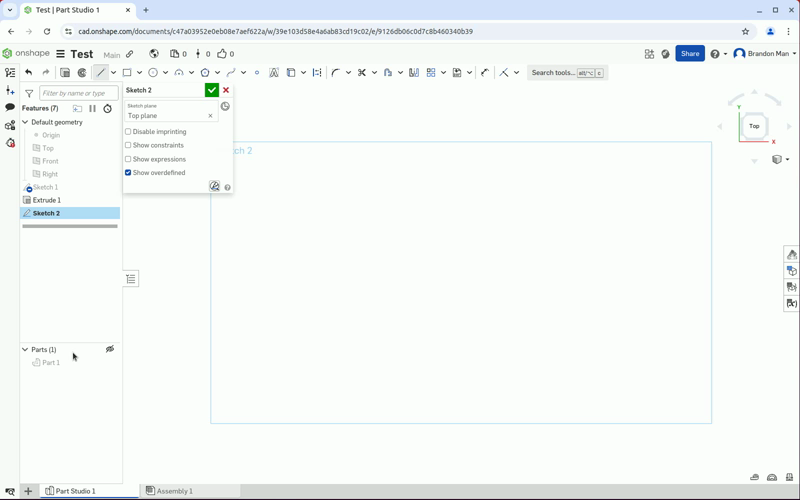
mouse_move(409, 228)
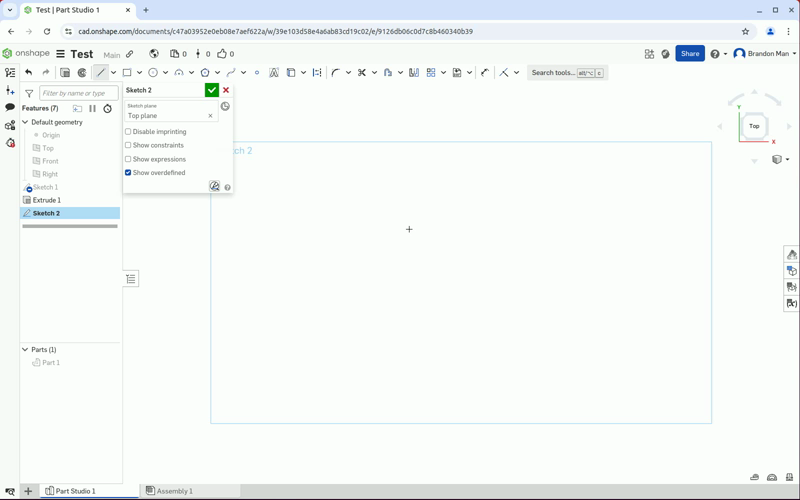
click(409, 228)
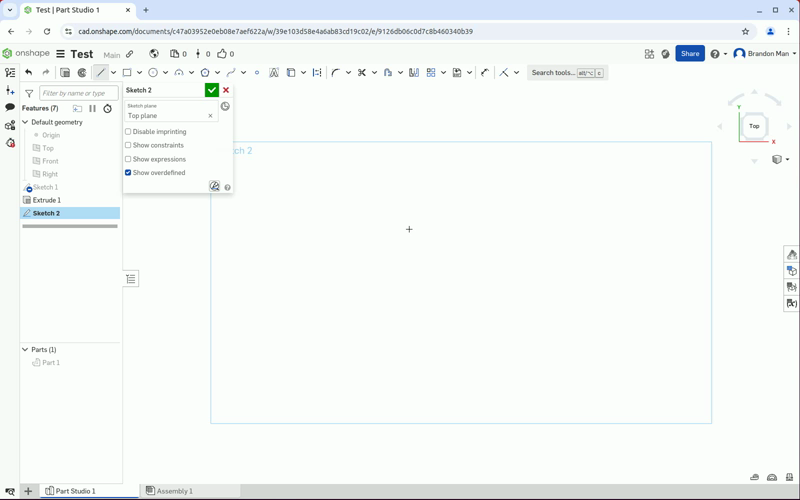
key_up(shift)
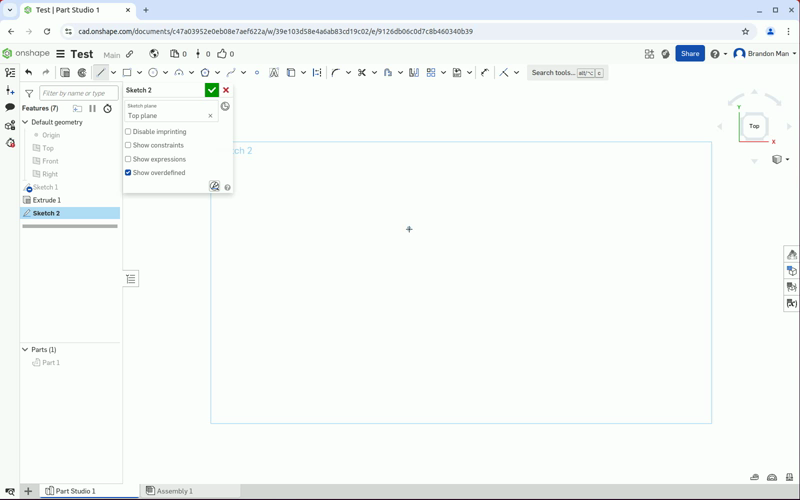
key_down(shift)
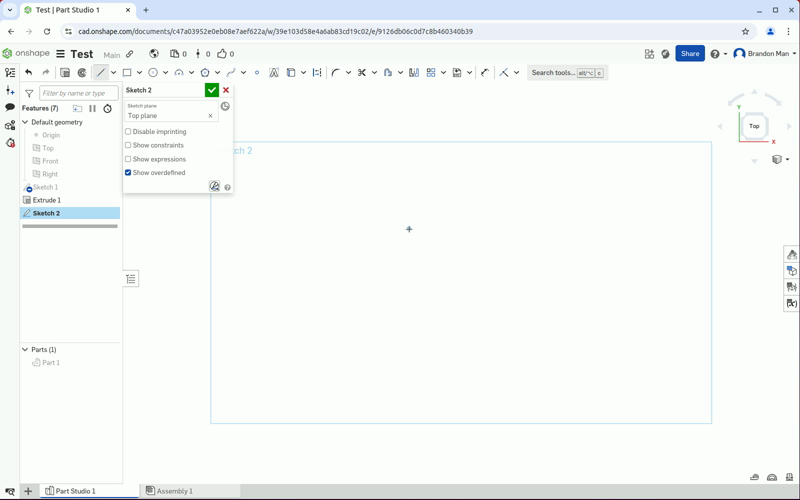
mouse_move(439, 228)
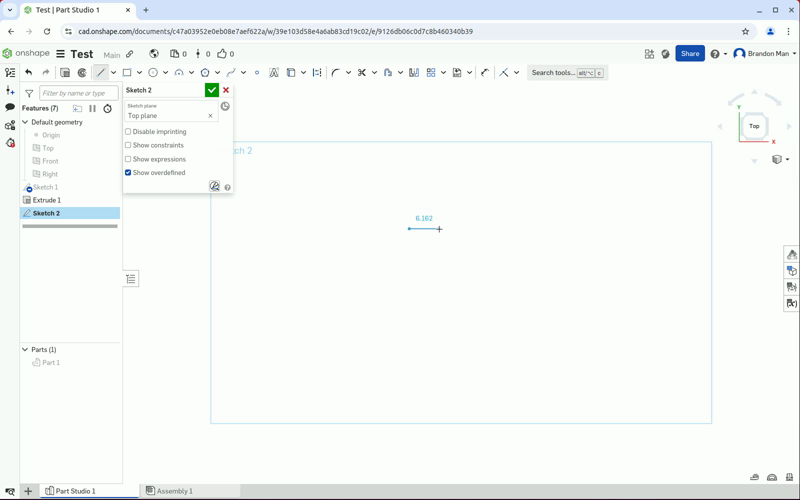
mouse_move(439, 228)
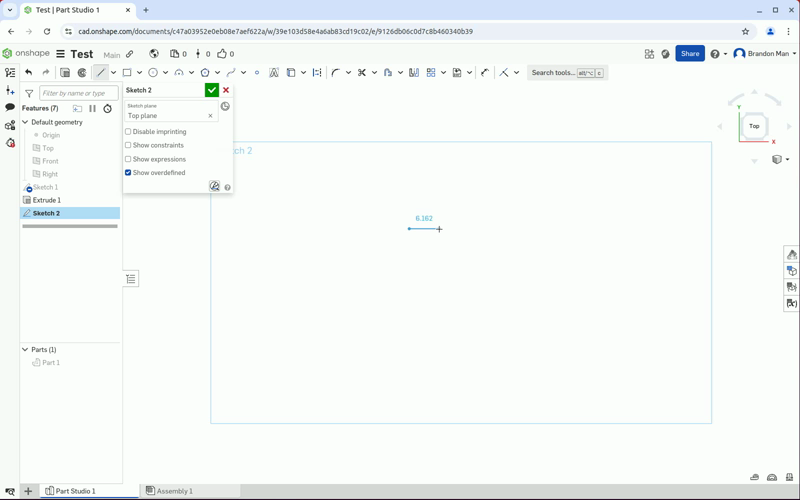
click(439, 228)
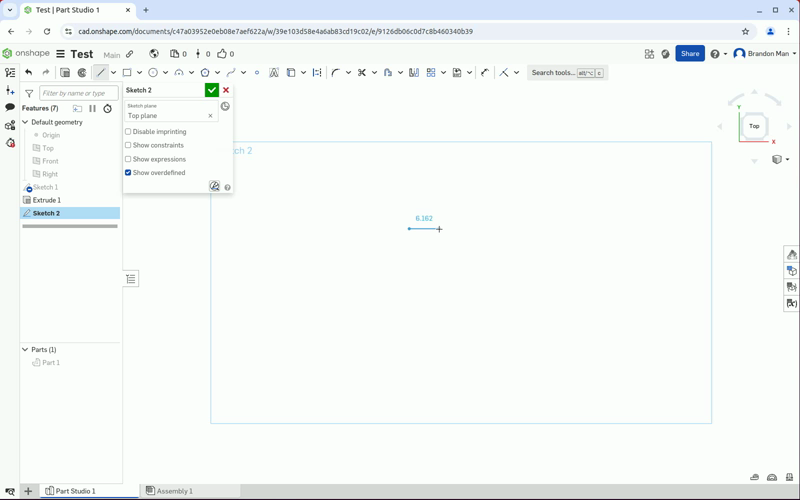
key_up(shift)
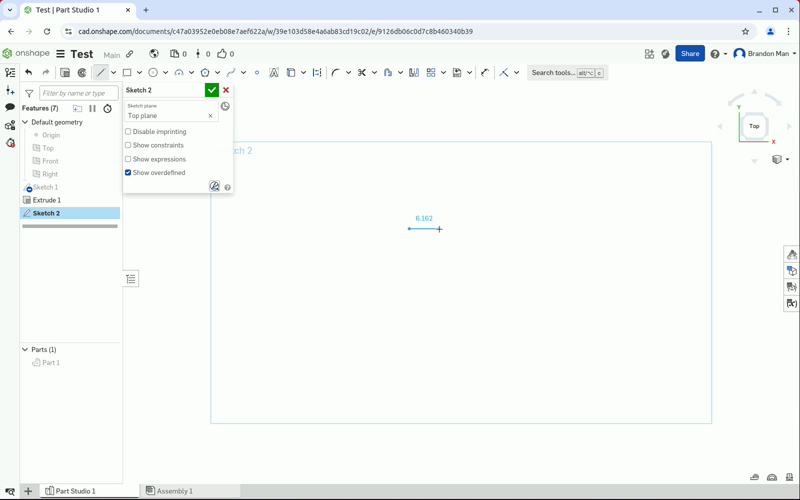
key_down(shift)
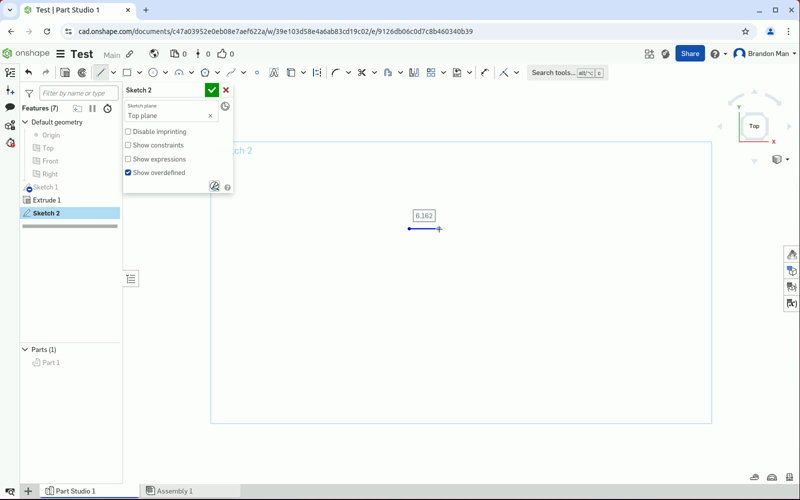
mouse_move(469, 228)
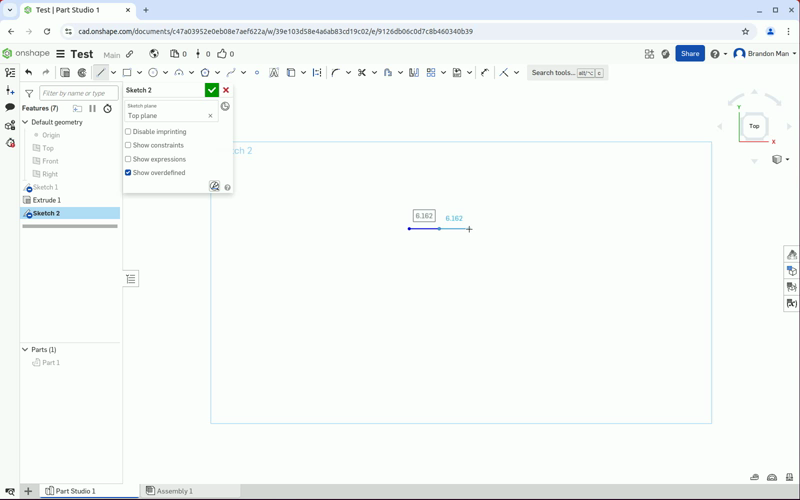
mouse_move(439, 209)
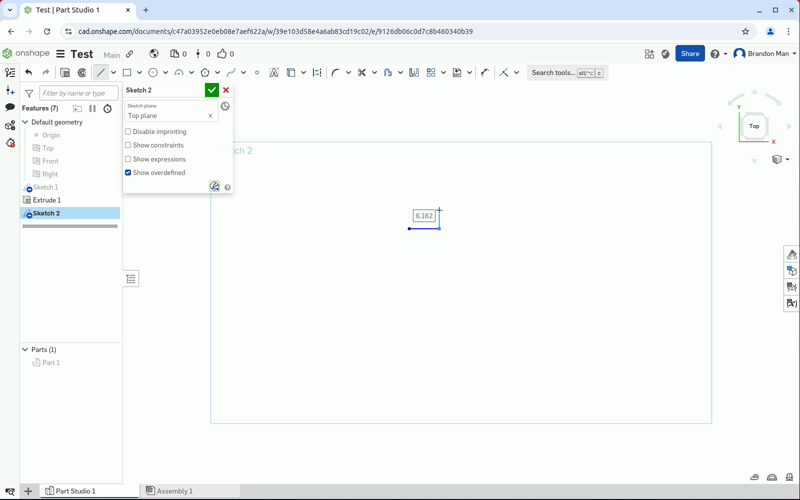
click(439, 209)
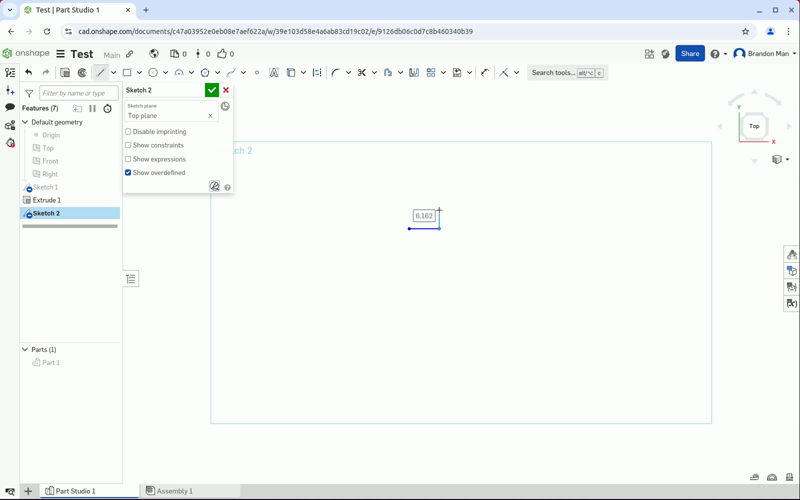
key_up(shift)
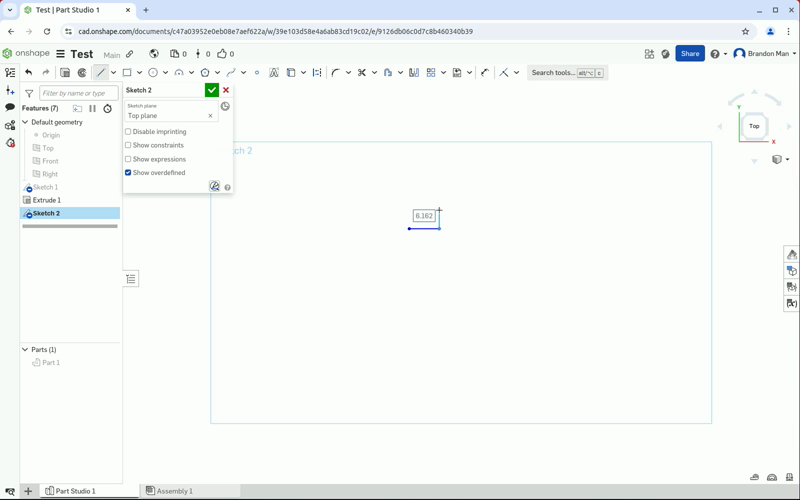
key_down(shift)
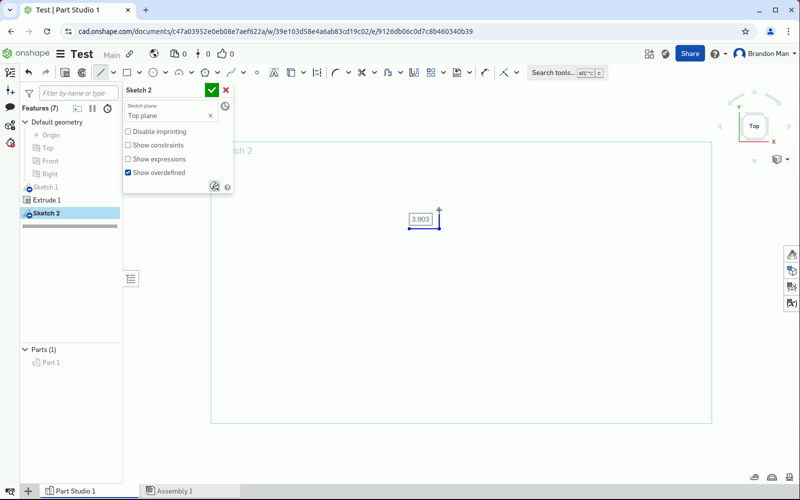
mouse_move(469, 209)
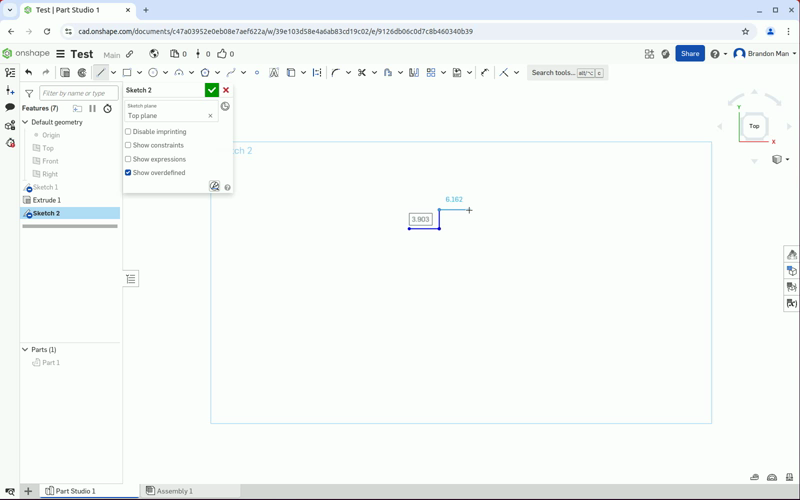
mouse_move(409, 209)
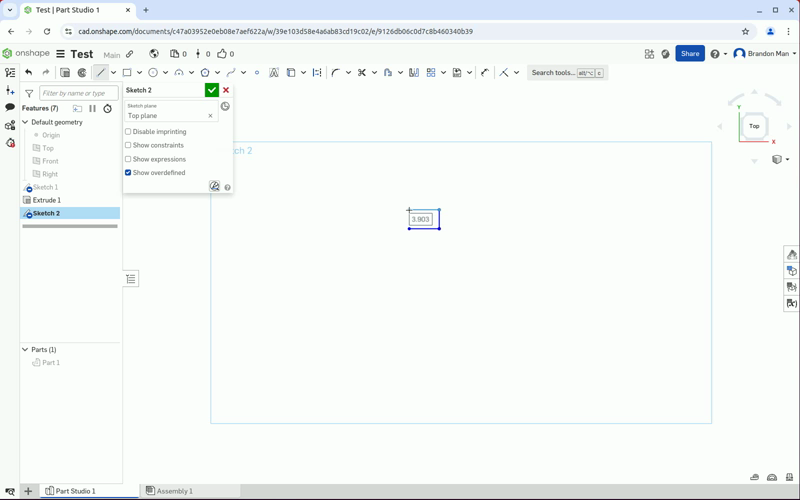
click(409, 209)
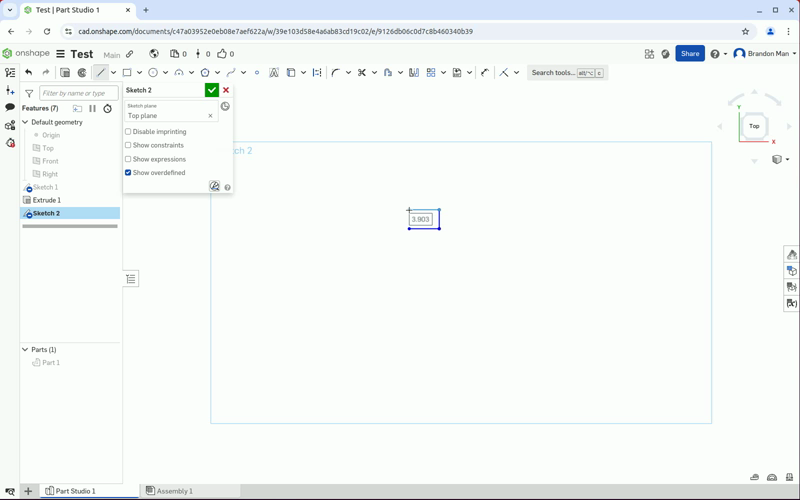
key_up(shift)
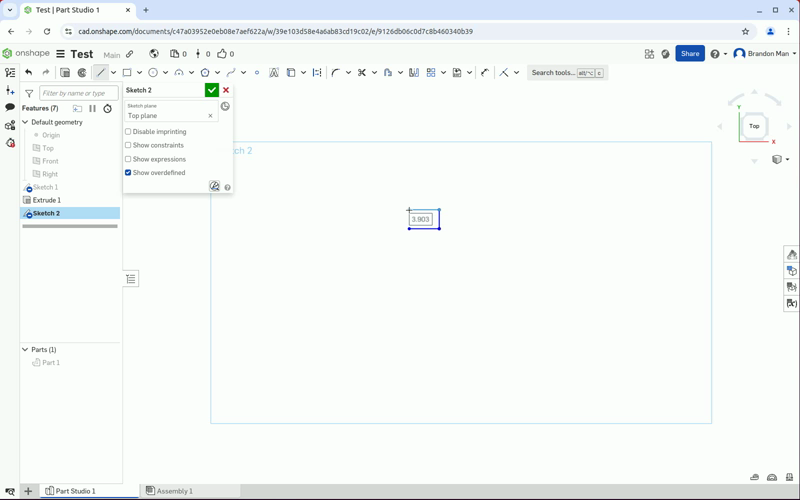
mouse_move(439, 209)
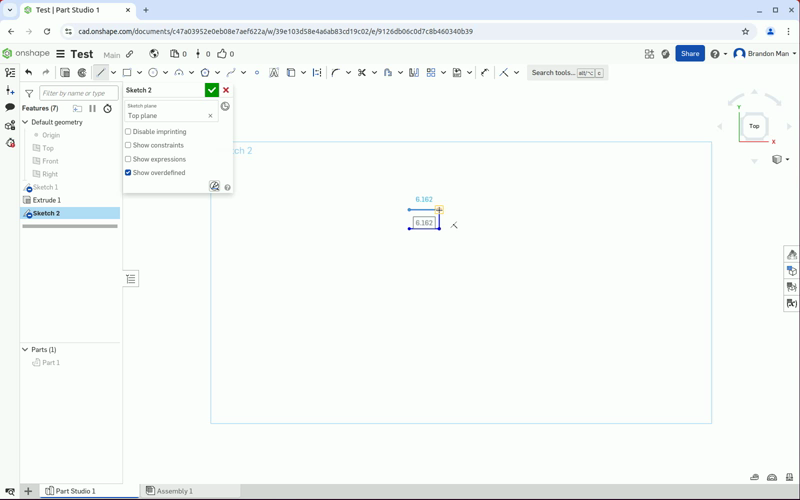
key_down(shift)
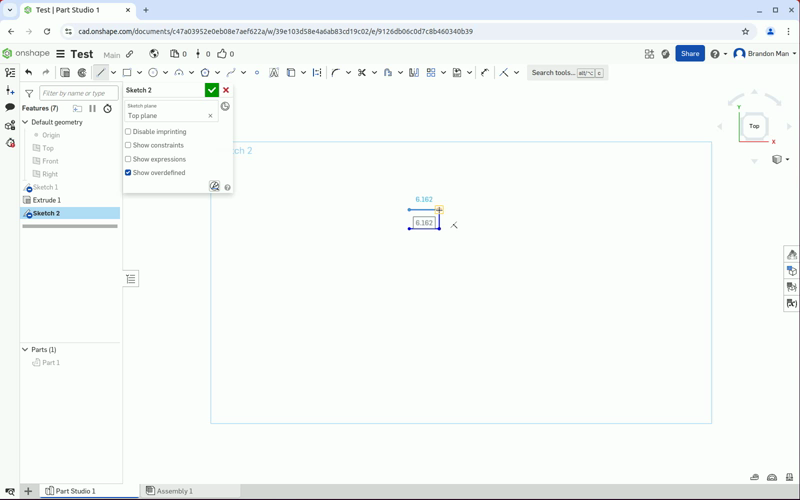
mouse_move(409, 228)
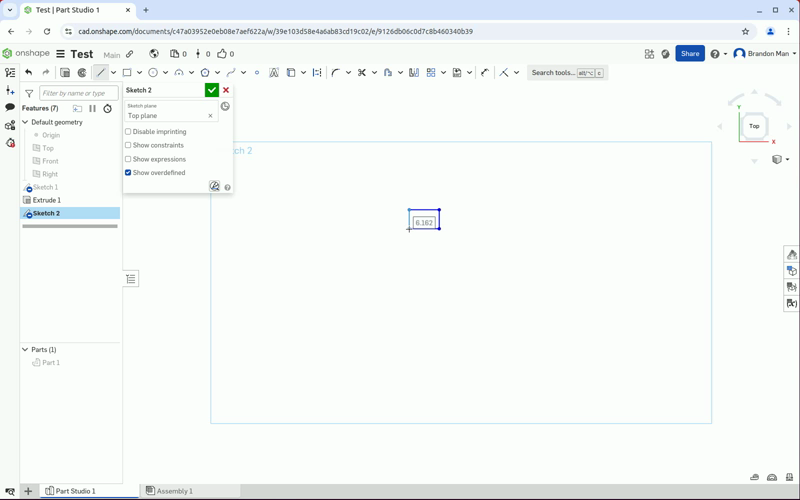
key_up(shift)
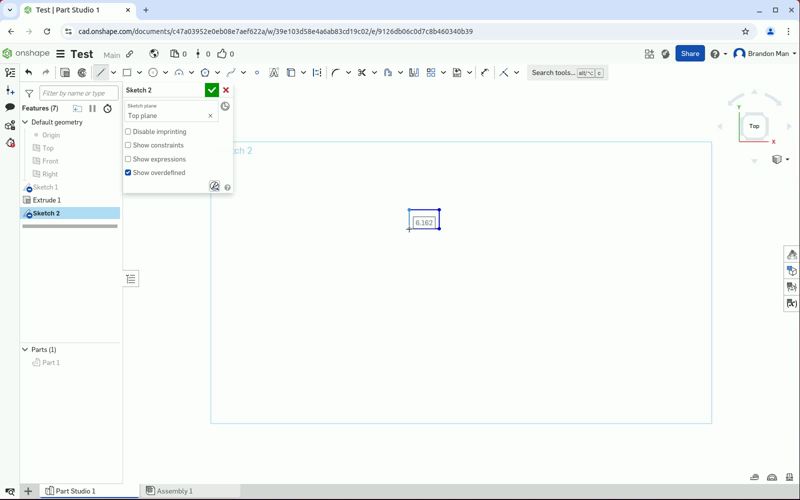
click(409, 228)
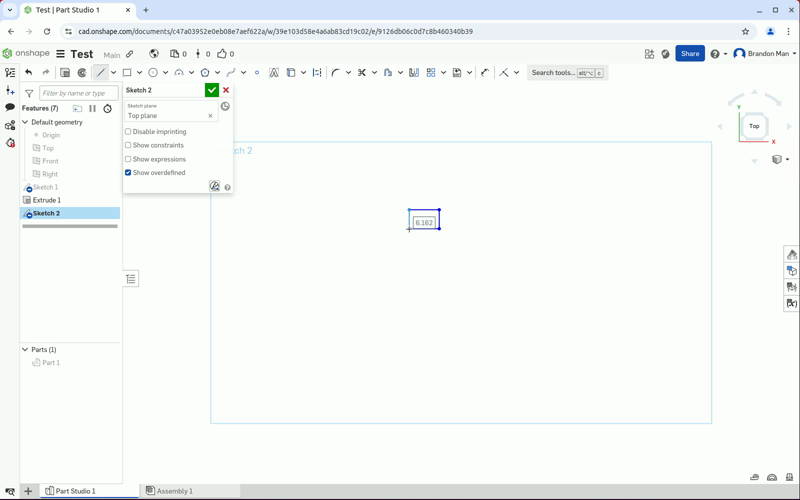
key(esc)
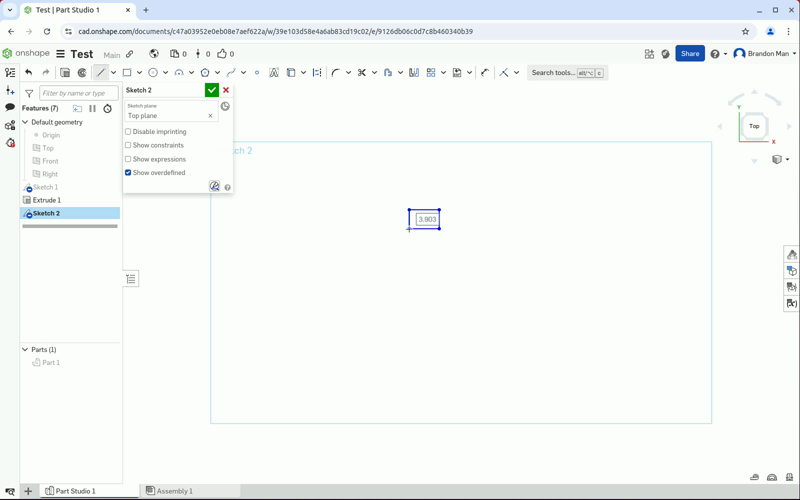
mouse_move(436, 220)
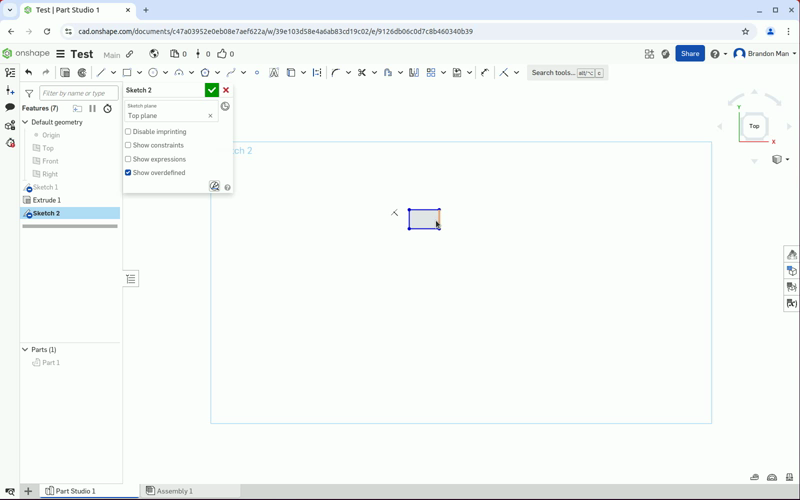
scroll(6)
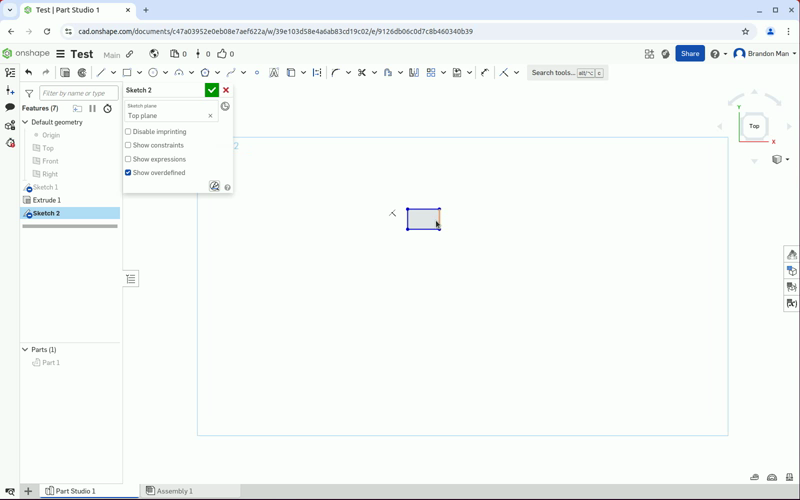
scroll(6)
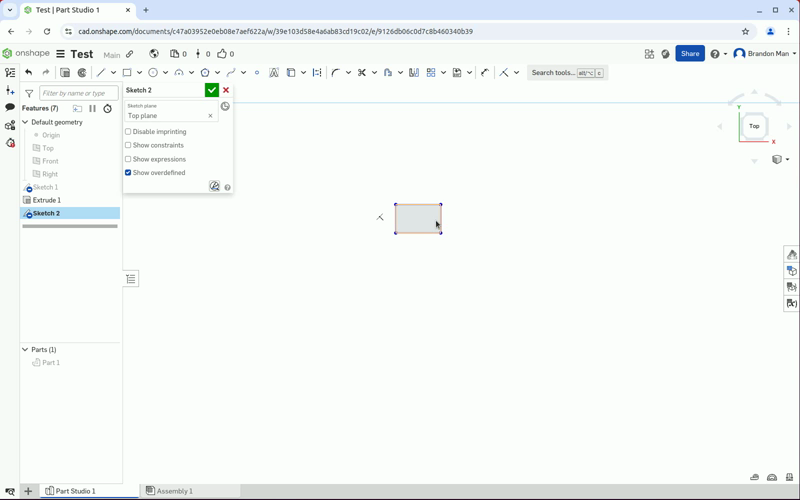
scroll(6)
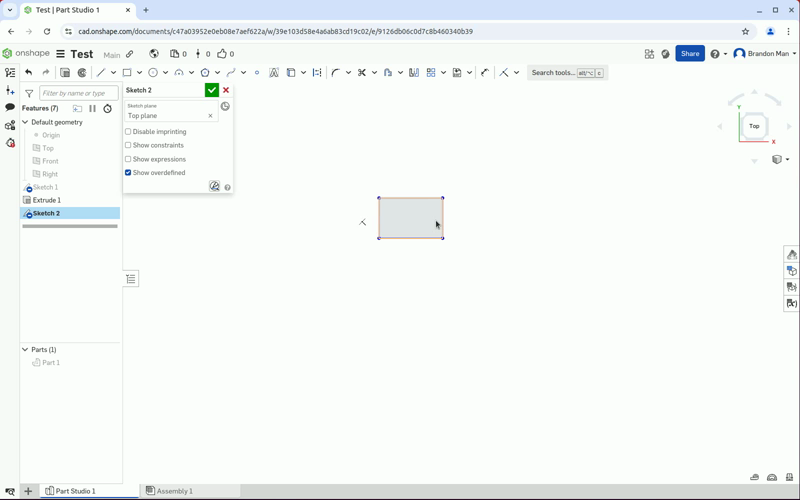
scroll(6)
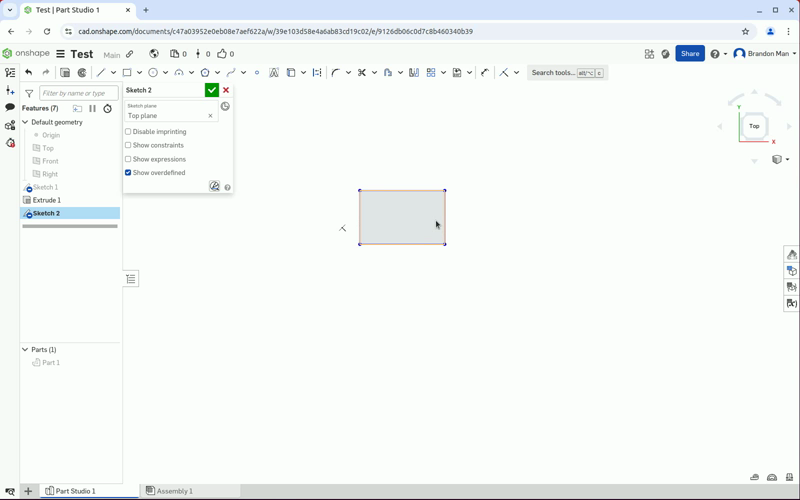
scroll(6)
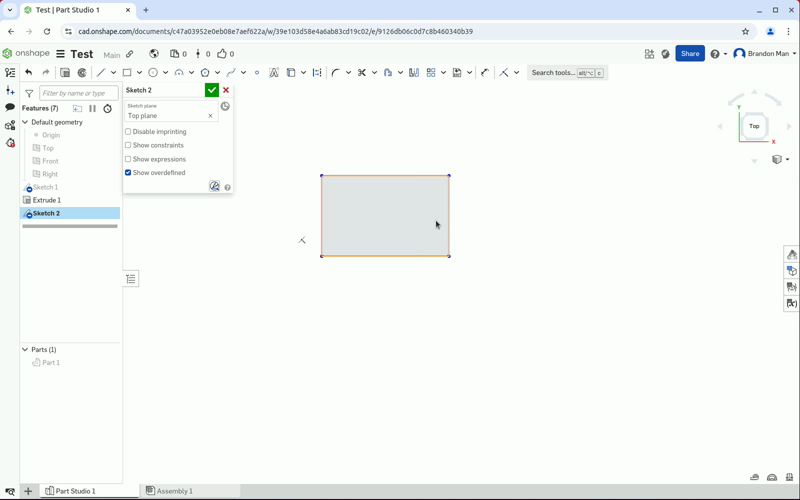
scroll(6)
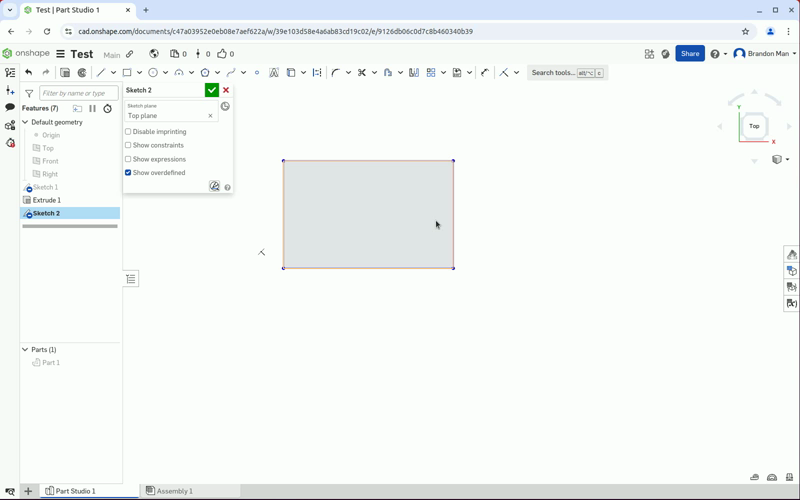
scroll(6)
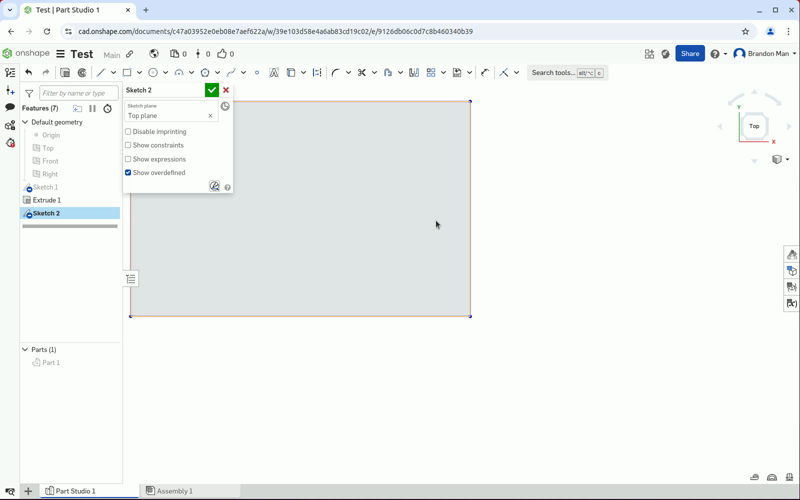
click(436, 220)
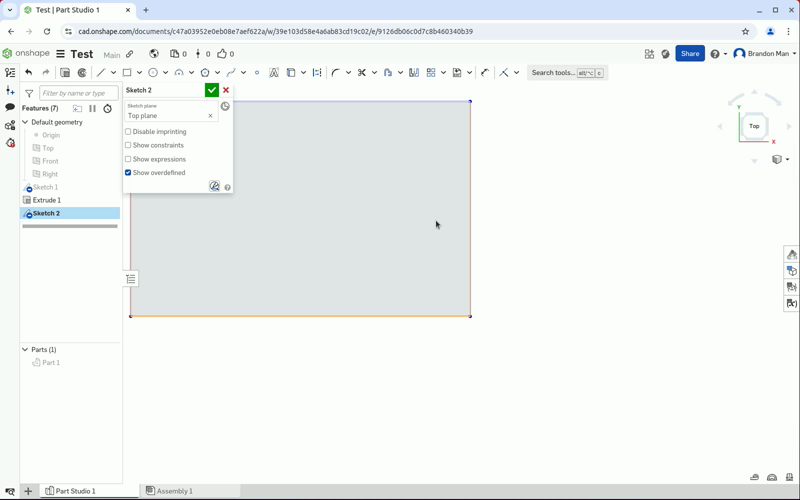
scroll(-6)
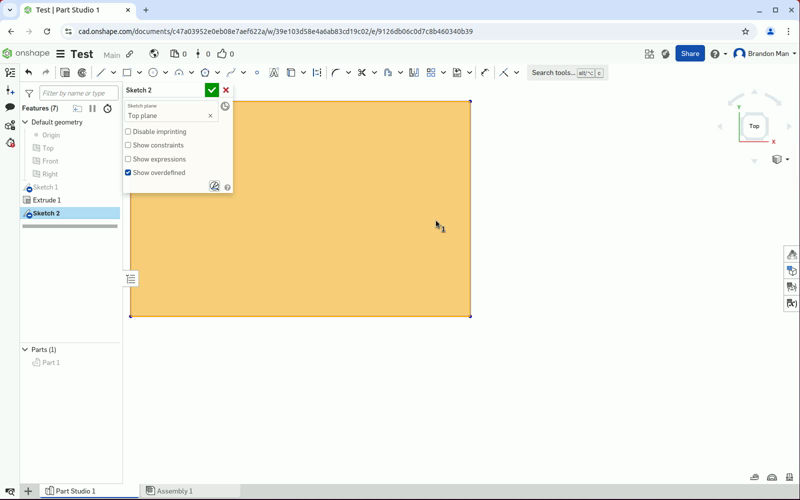
scroll(-6)
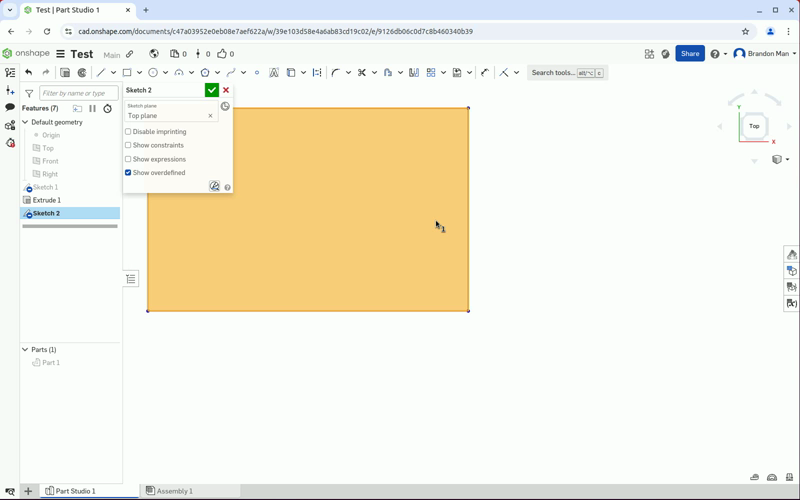
scroll(-6)
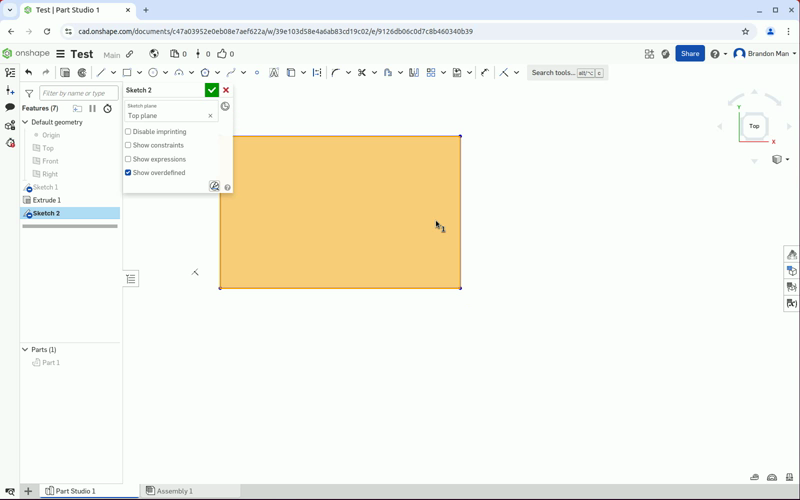
scroll(-6)
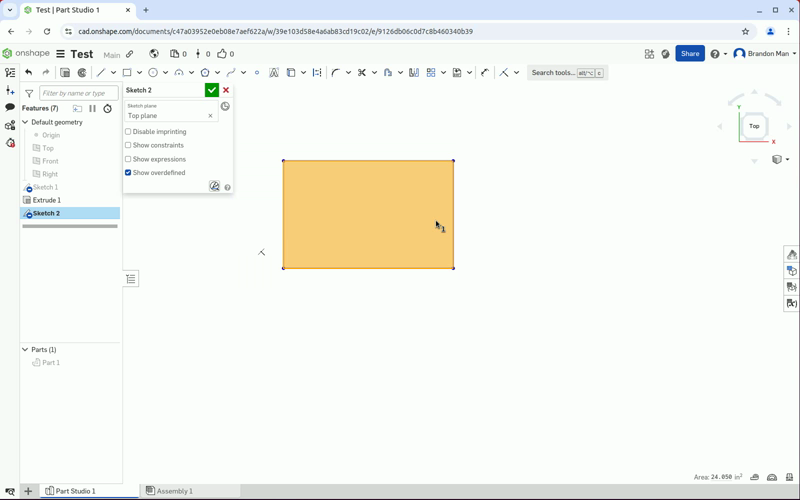
scroll(-6)
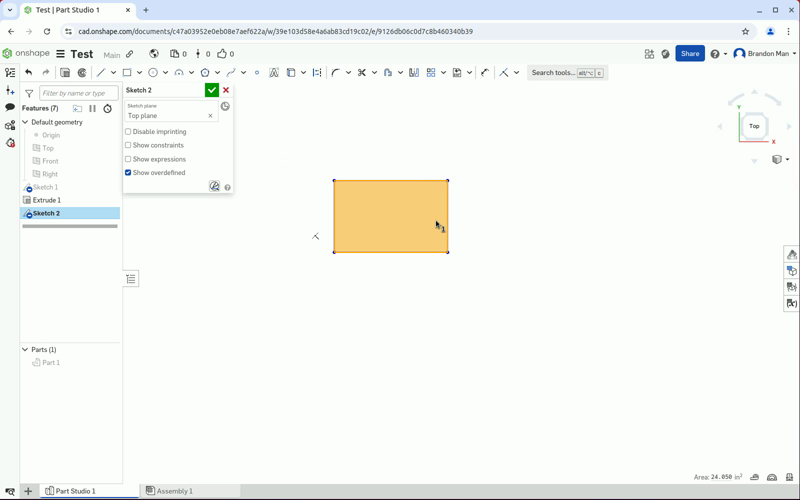
scroll(-6)
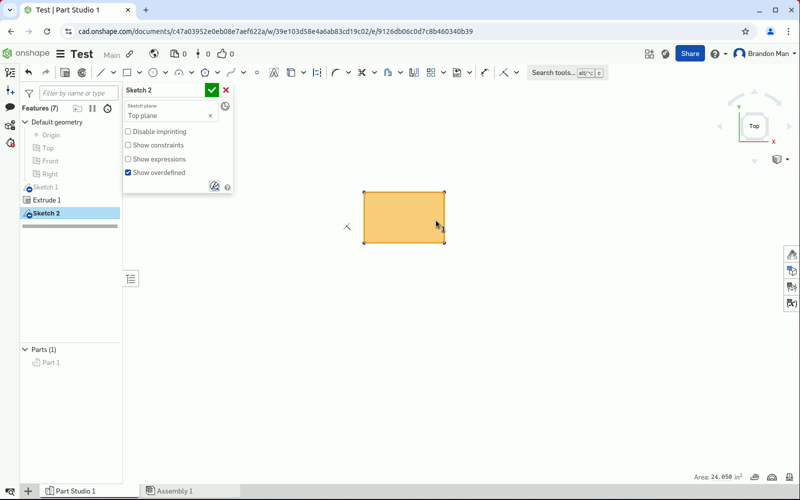
scroll(-6)
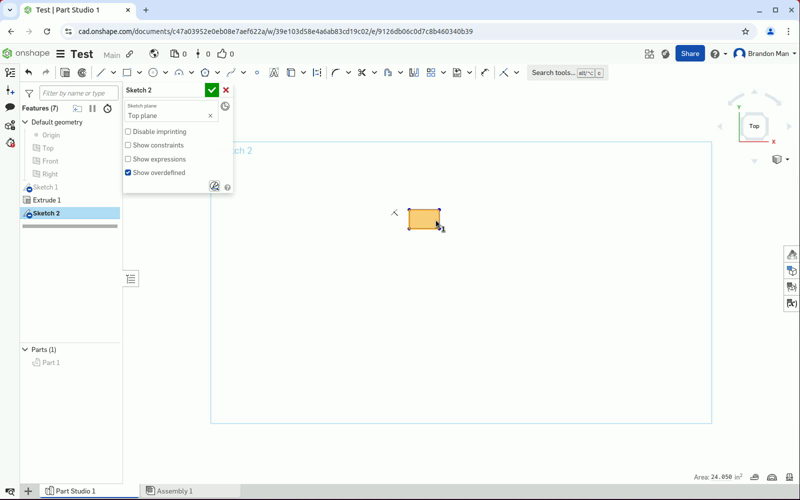
mouse_move(73, 352)
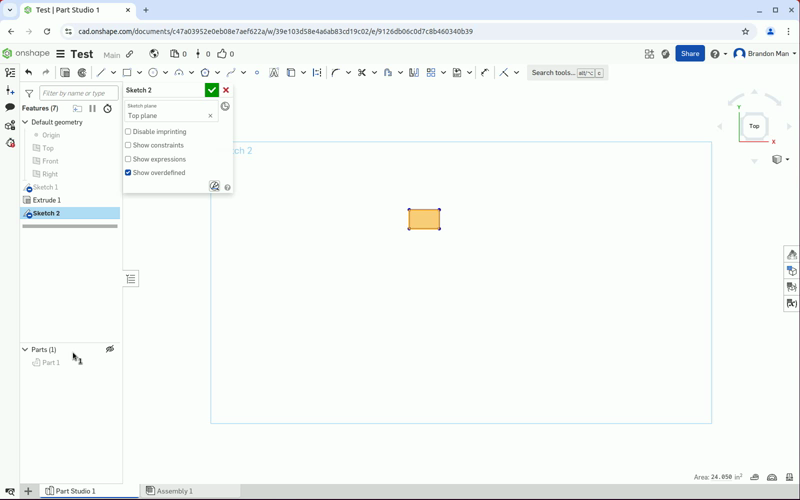
key(shift+y)
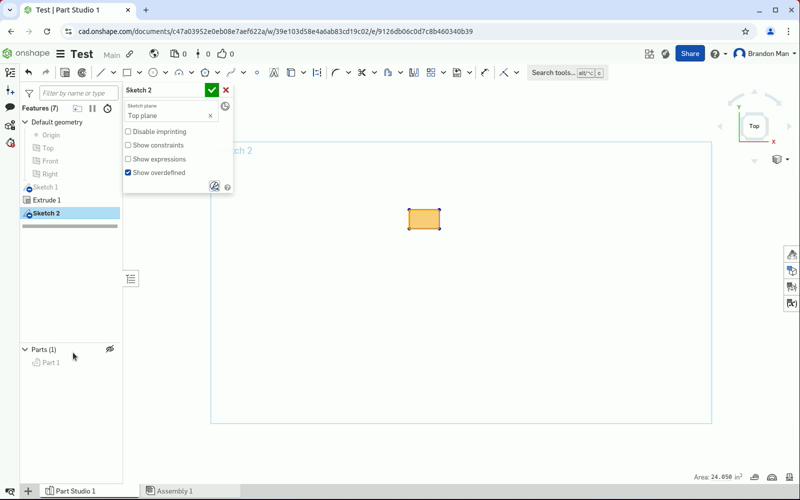
key(shift+e)
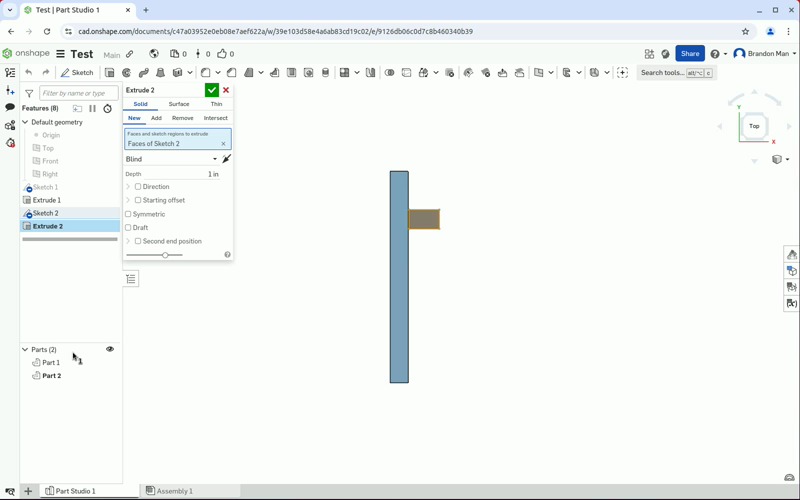
mouse_move(143, 106)
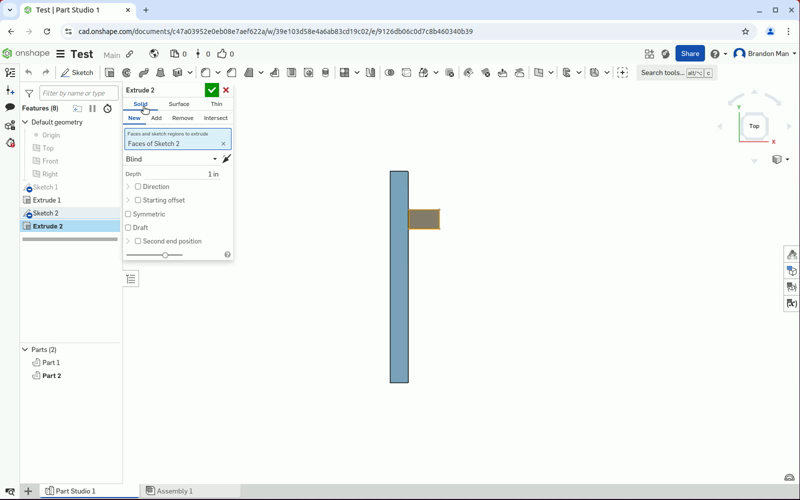
click(143, 106)
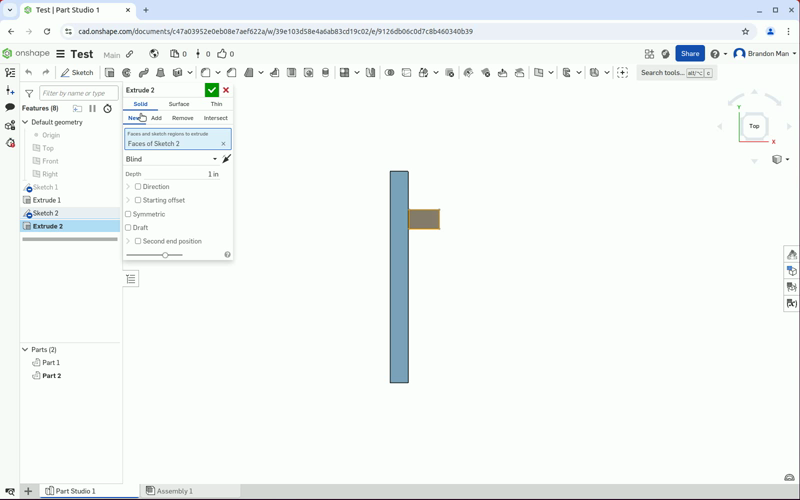
mouse_move(137, 120)
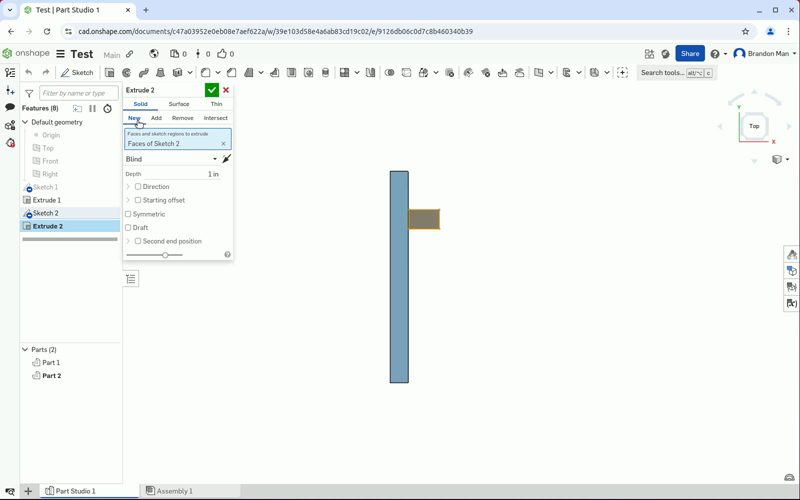
click(137, 120)
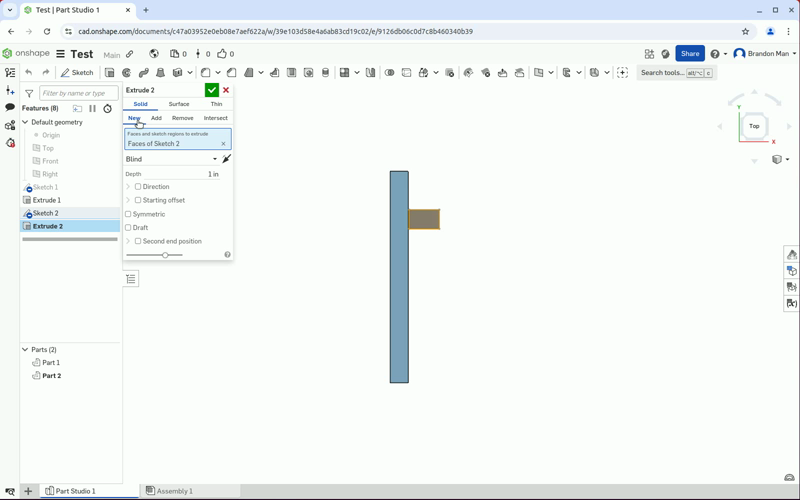
key(tab, 4)
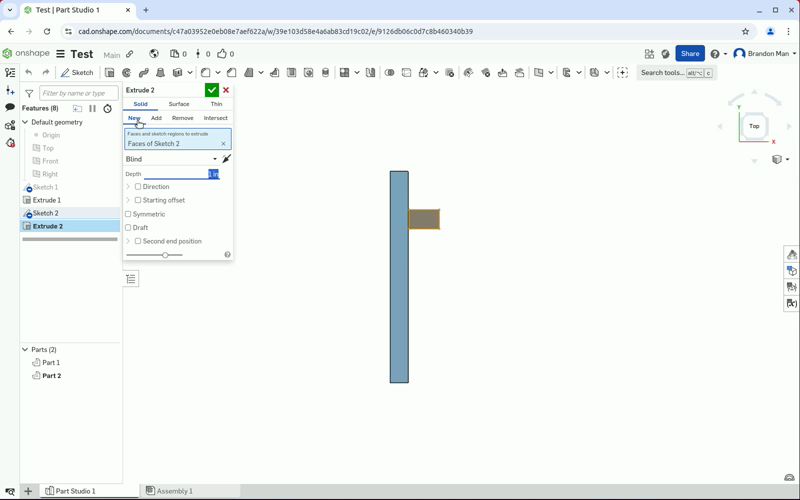
text(1.204)
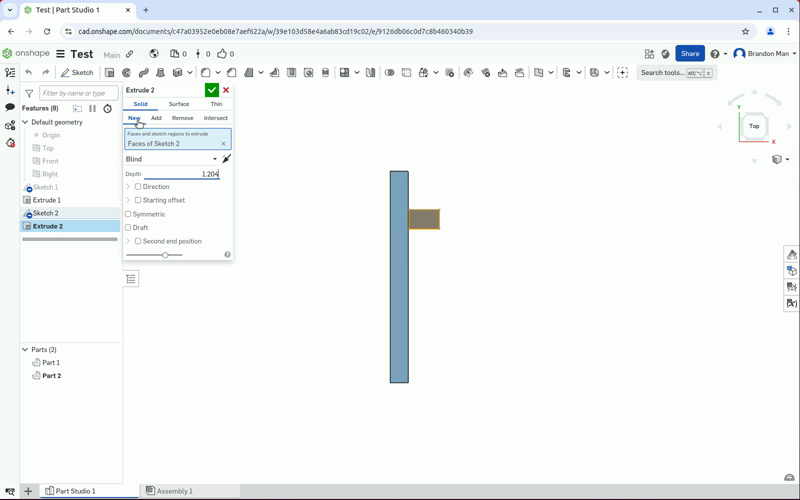
key(enter)
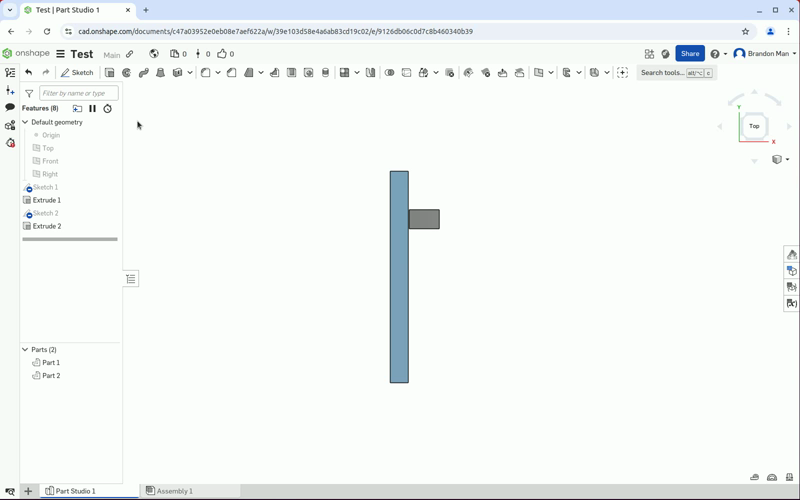
key(shift+h)
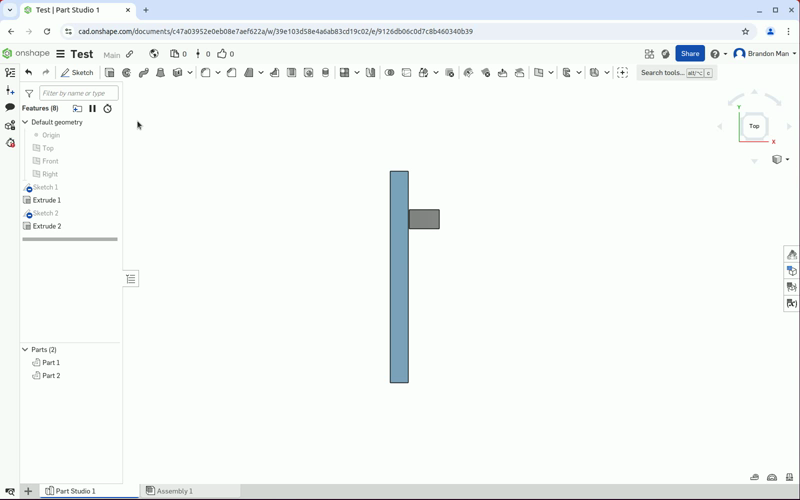
key(shift+h)
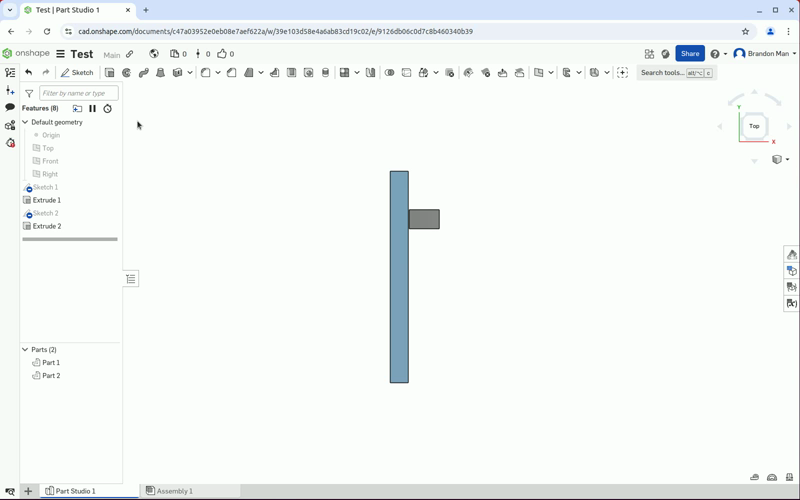
mouse_move(73, 189)
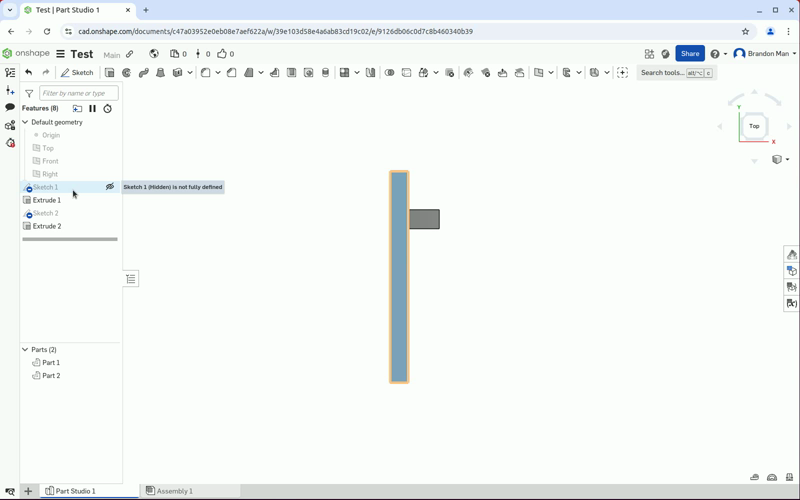
click(73, 189)
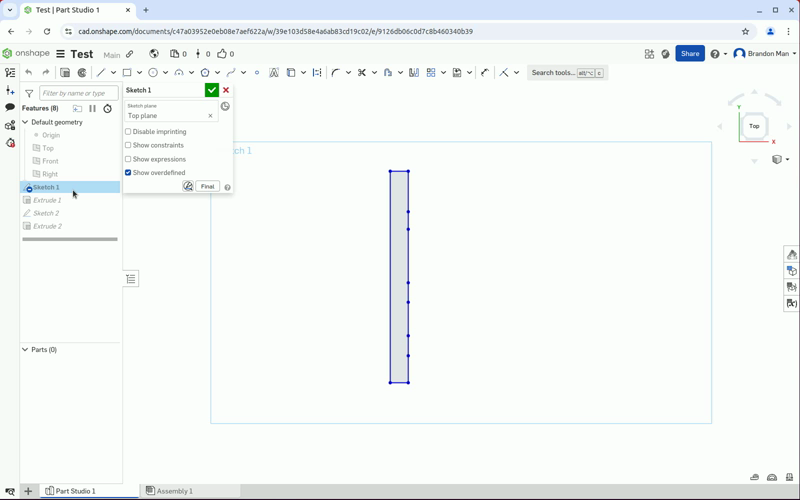
mouse_move(229, 92)
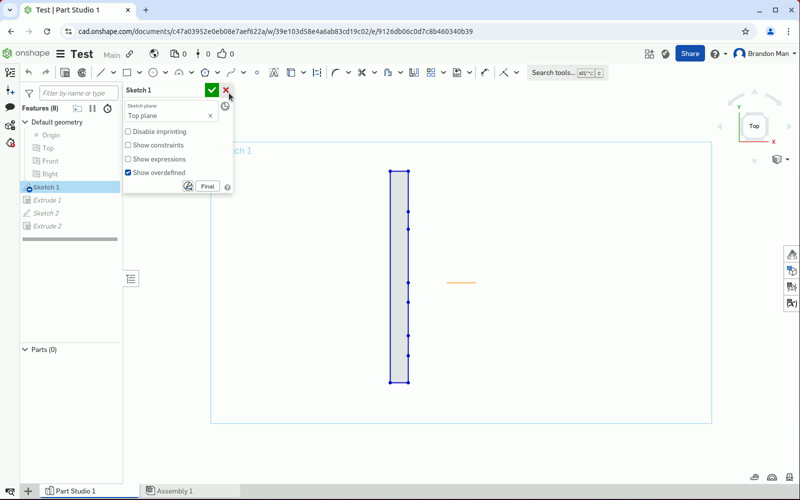
click(229, 92)
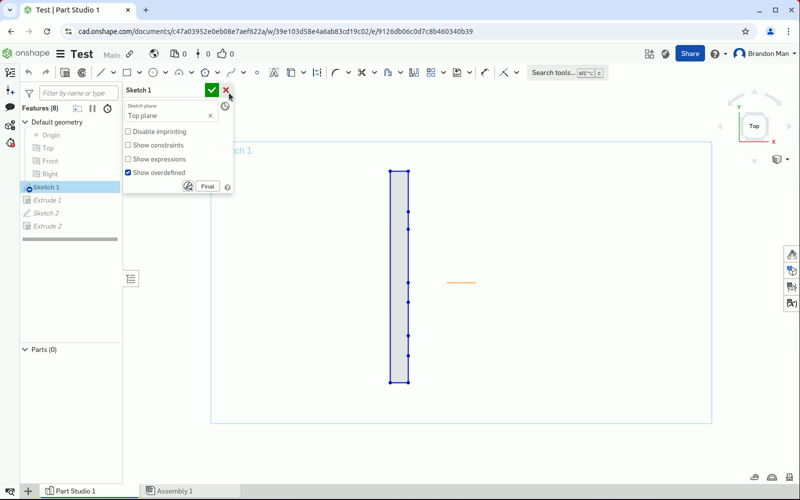
key(shift+s)
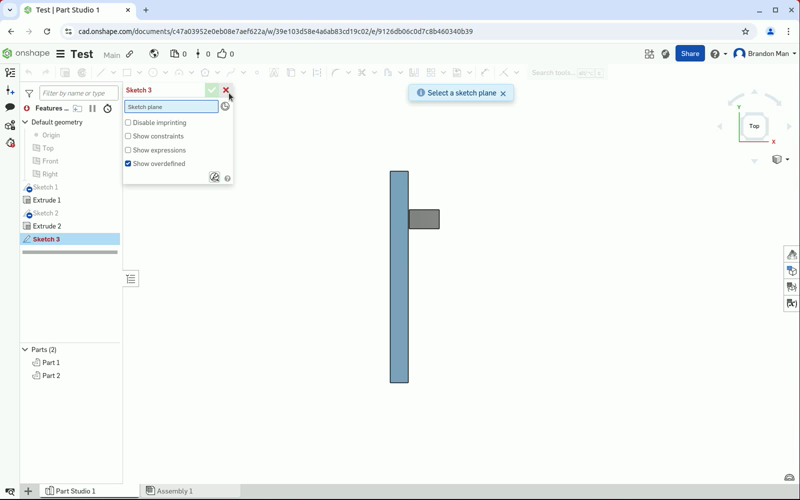
mouse_move(73, 150)
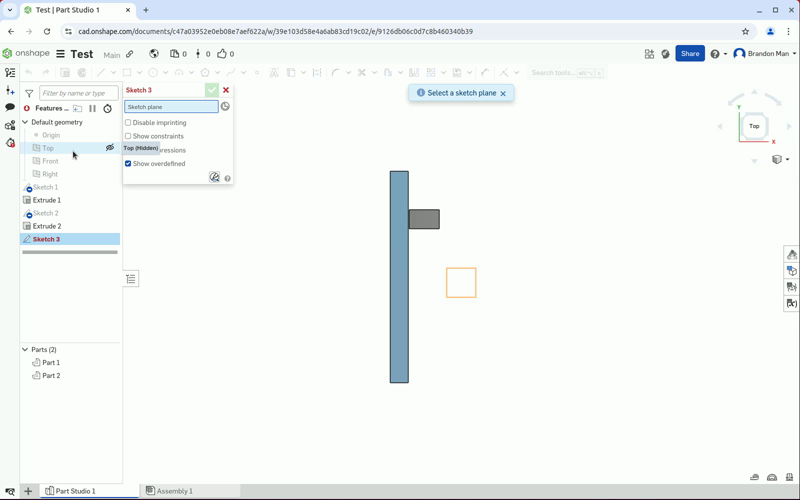
click(73, 150)
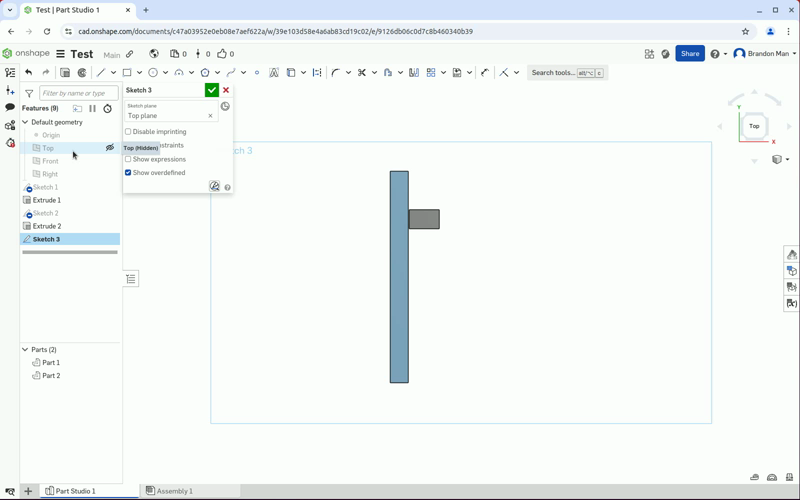
mouse_move(73, 352)
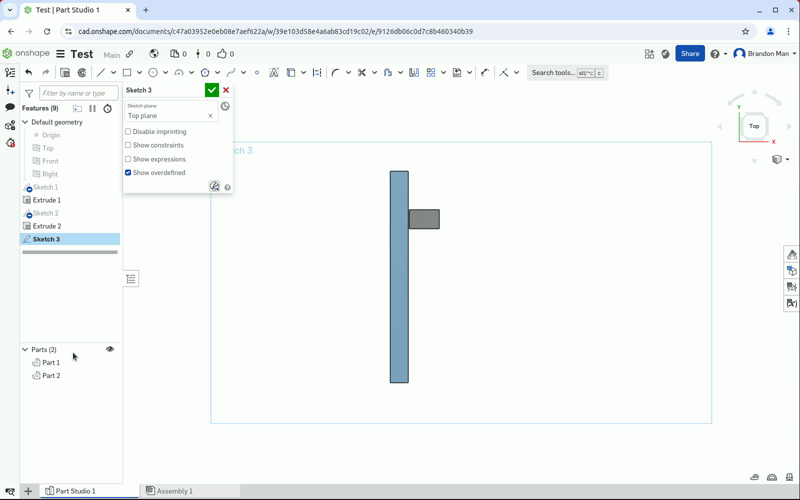
key(y)
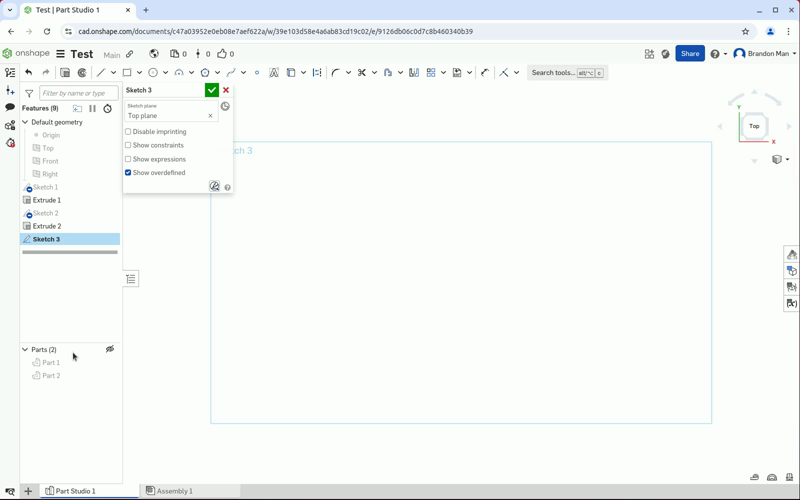
key(l)
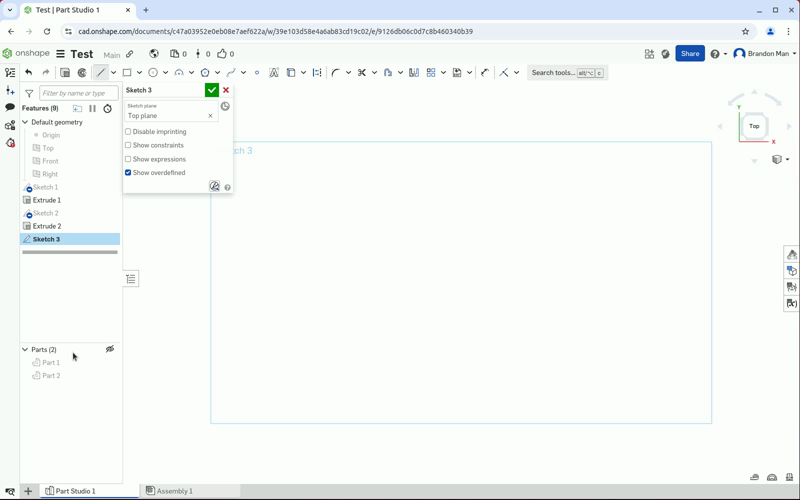
key_down(shift)
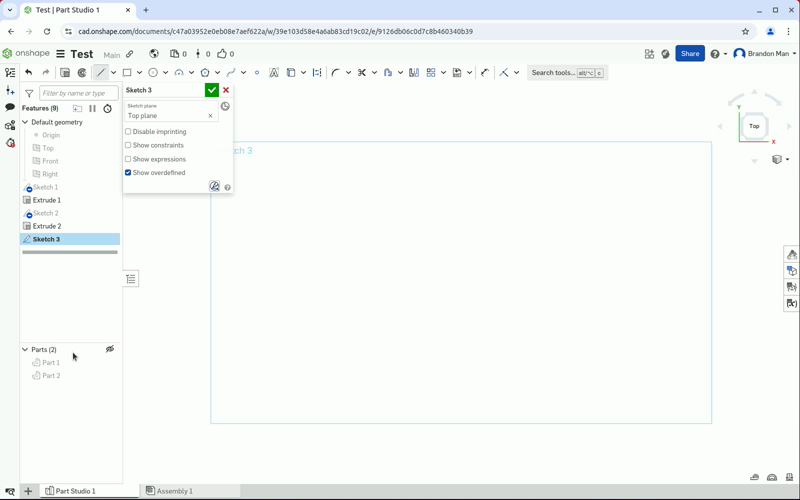
mouse_move(438, 228)
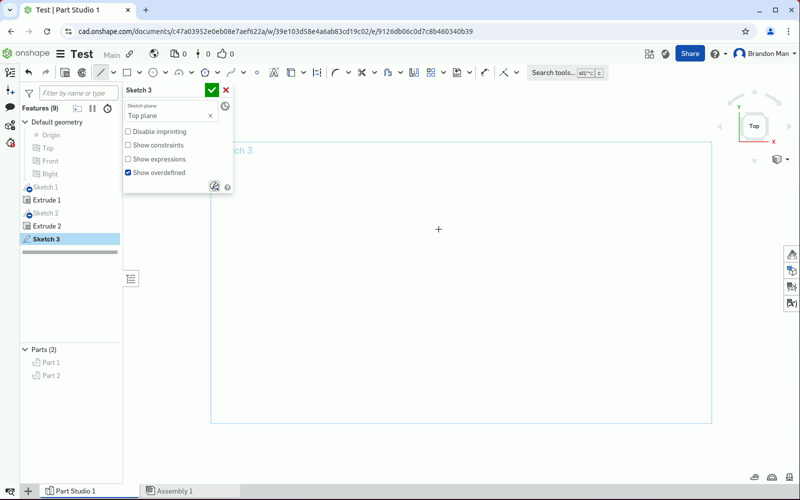
click(438, 228)
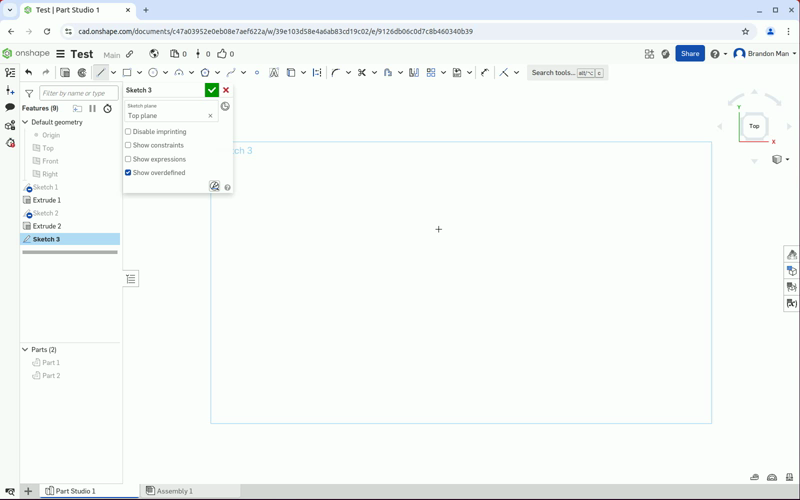
key_up(shift)
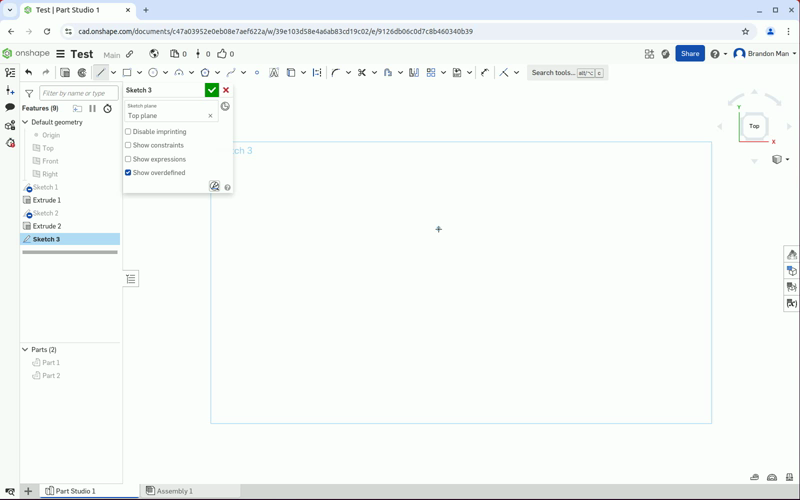
key_down(shift)
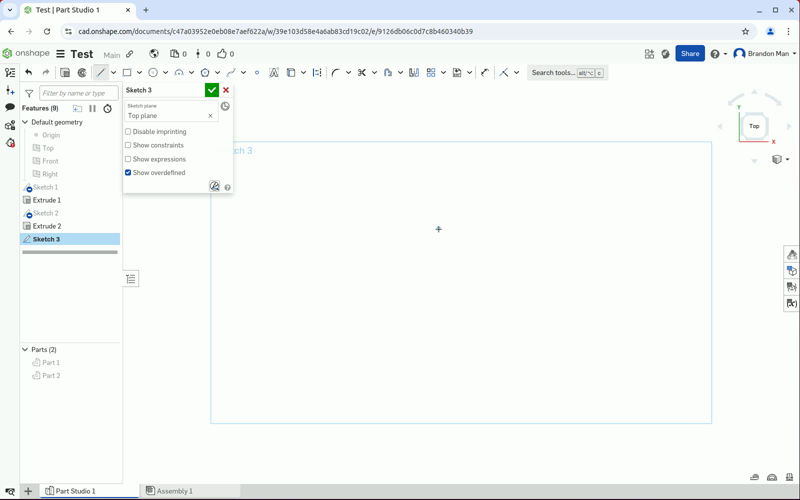
mouse_move(468, 228)
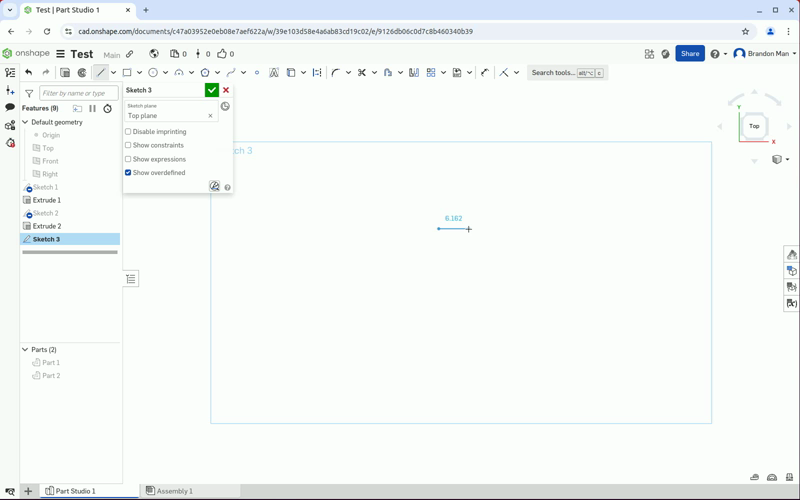
mouse_move(468, 228)
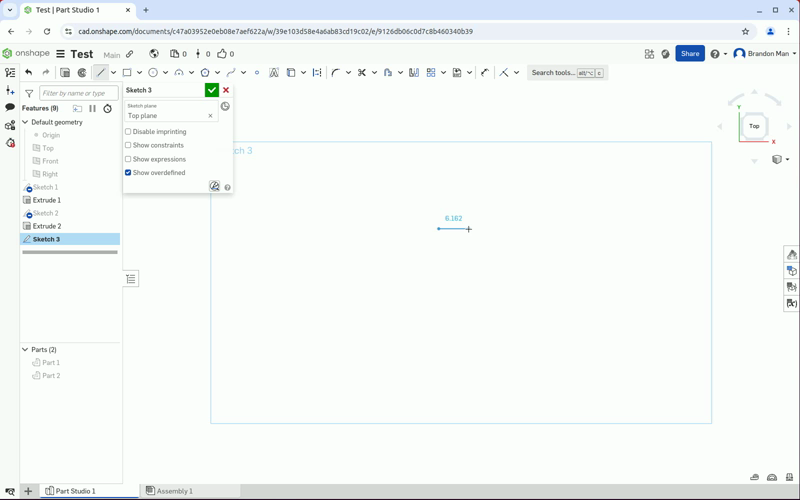
click(468, 228)
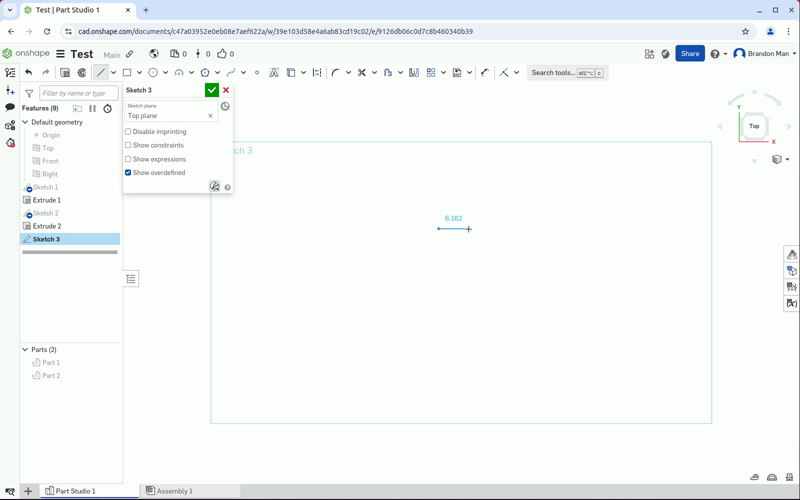
key_up(shift)
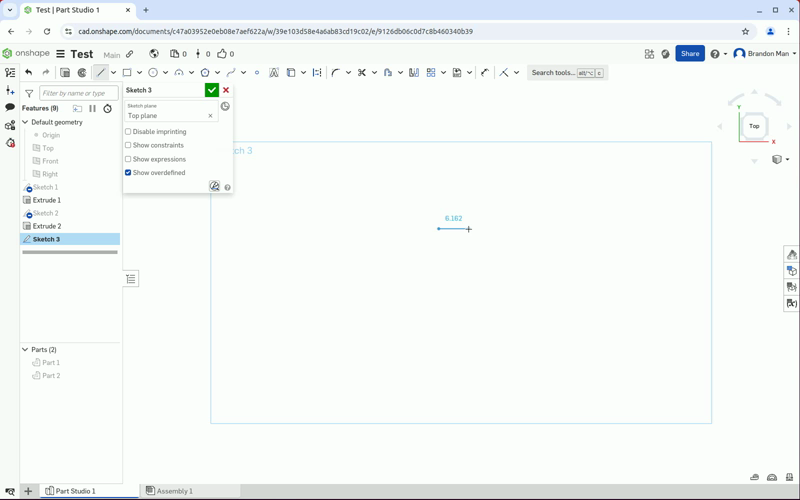
key_down(shift)
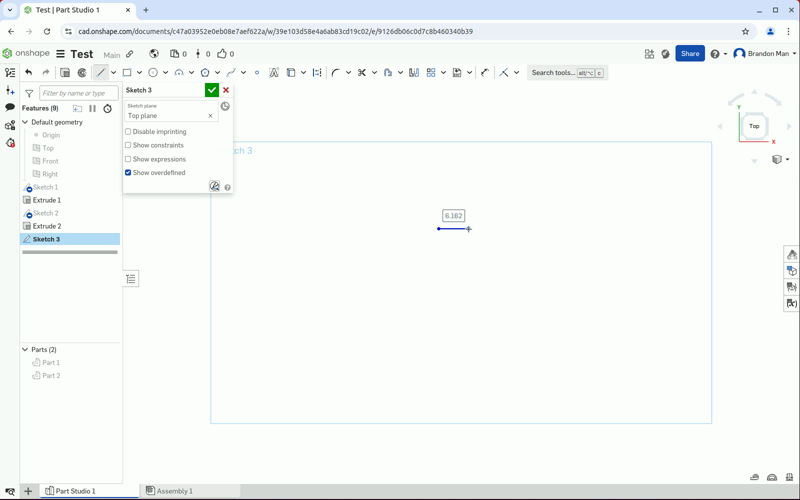
mouse_move(498, 228)
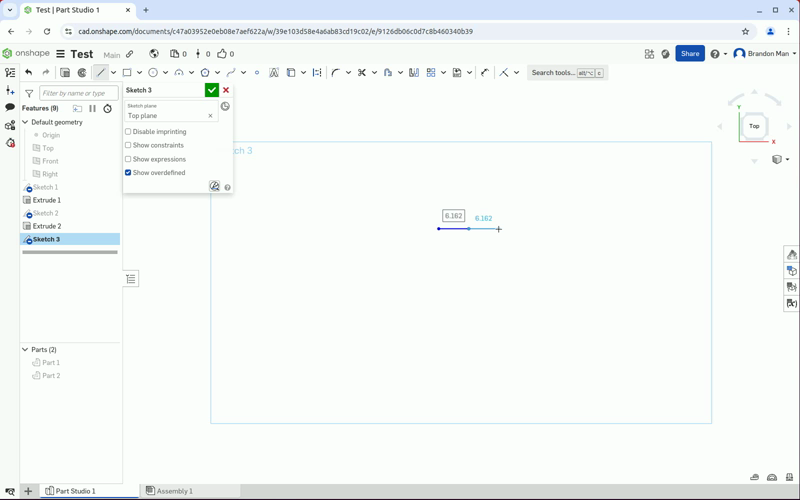
mouse_move(468, 209)
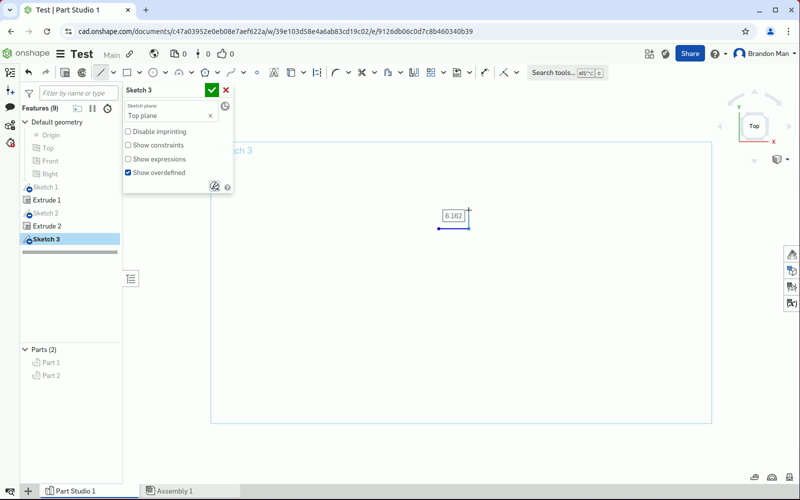
click(468, 209)
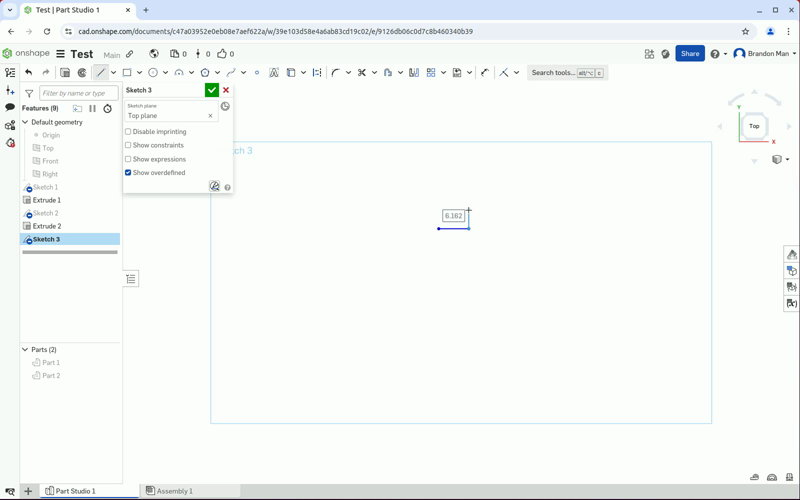
key_up(shift)
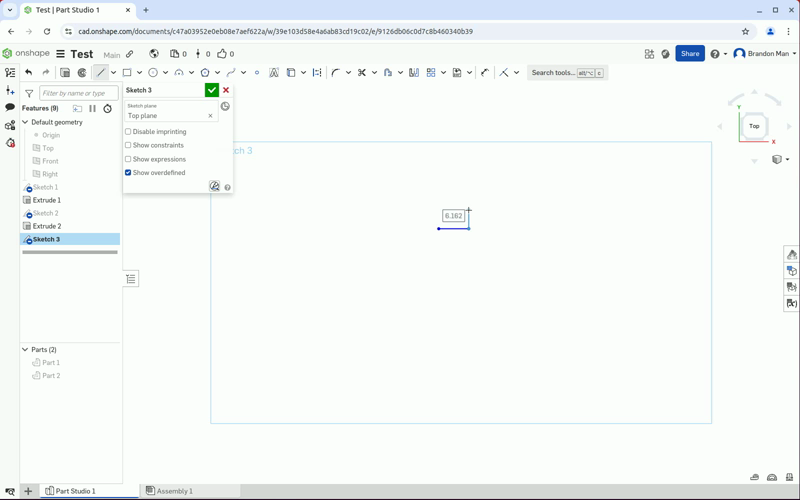
key_down(shift)
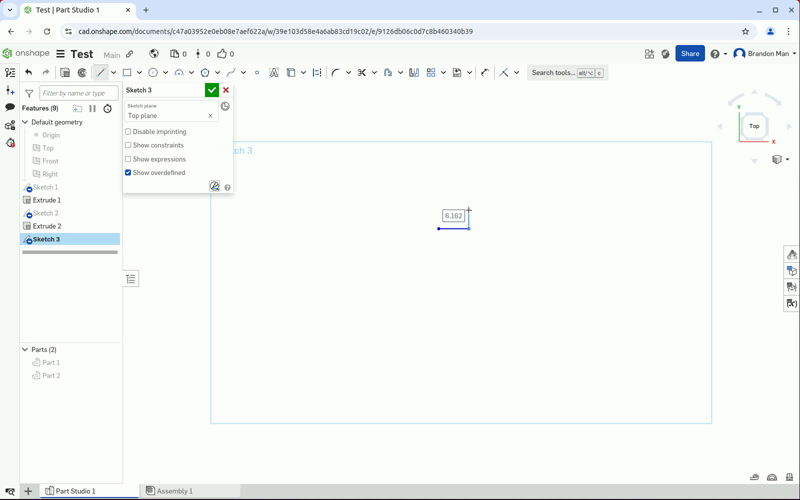
mouse_move(498, 209)
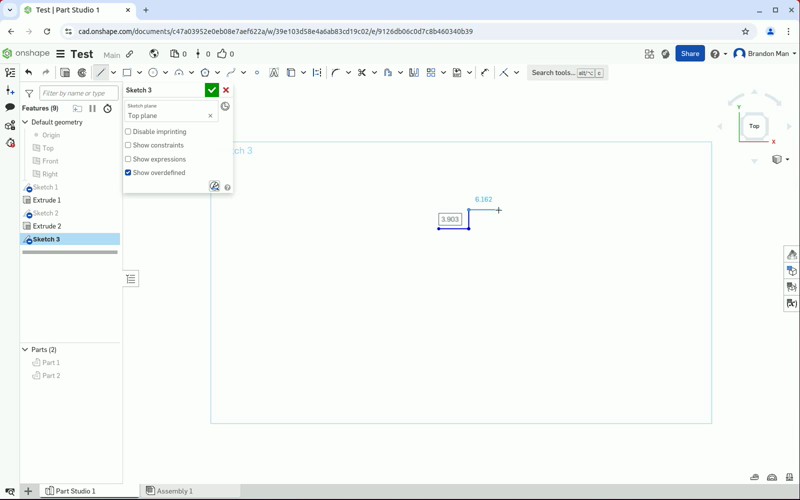
mouse_move(438, 209)
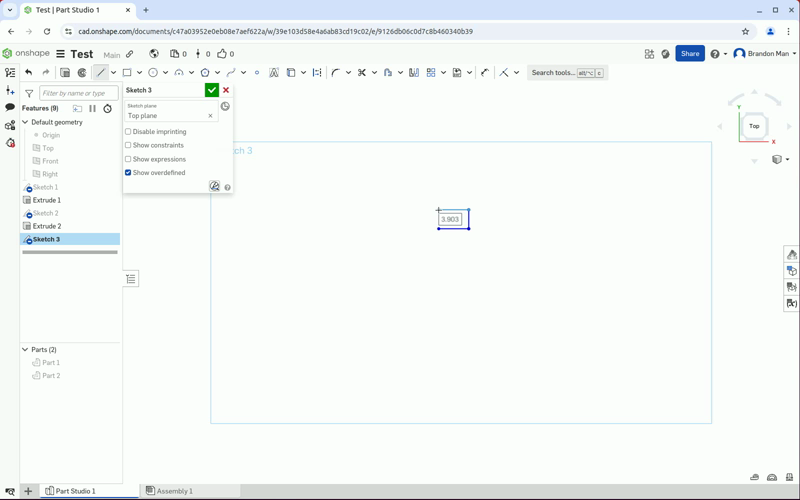
click(438, 209)
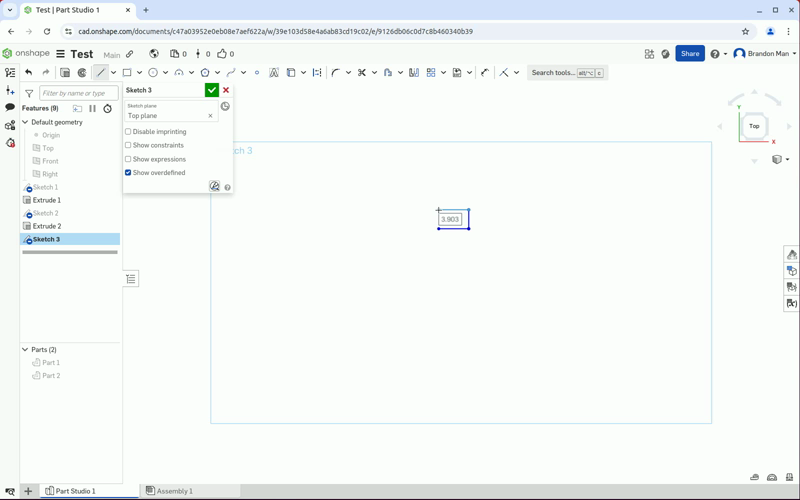
key_up(shift)
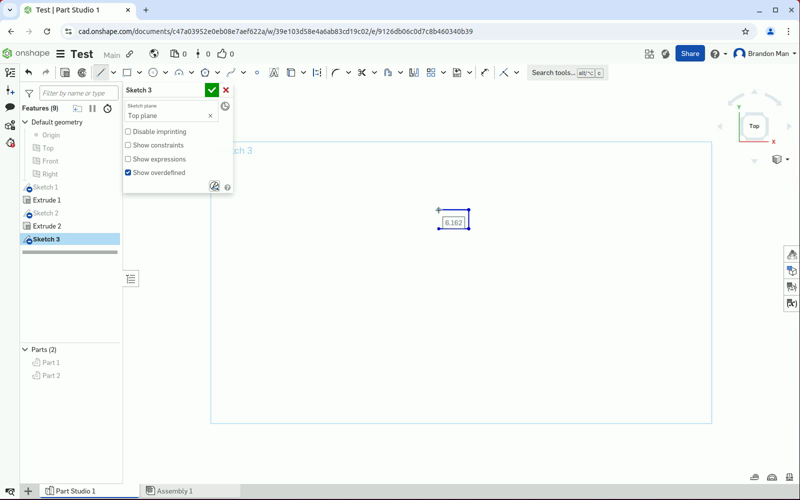
mouse_move(468, 209)
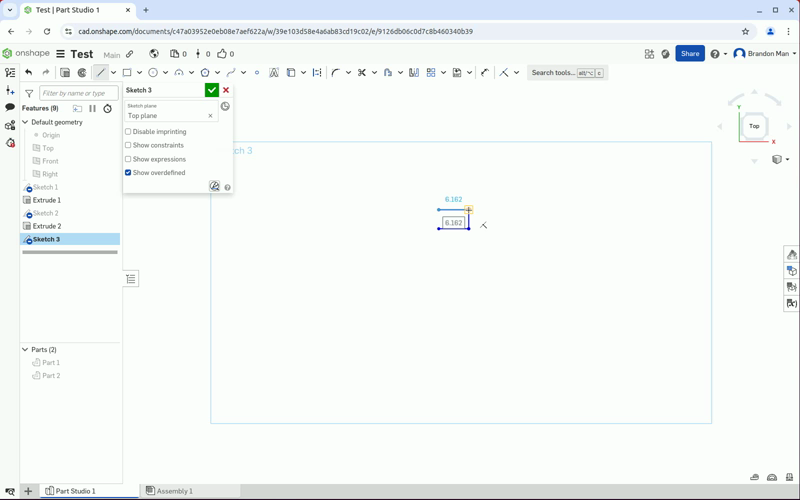
key_down(shift)
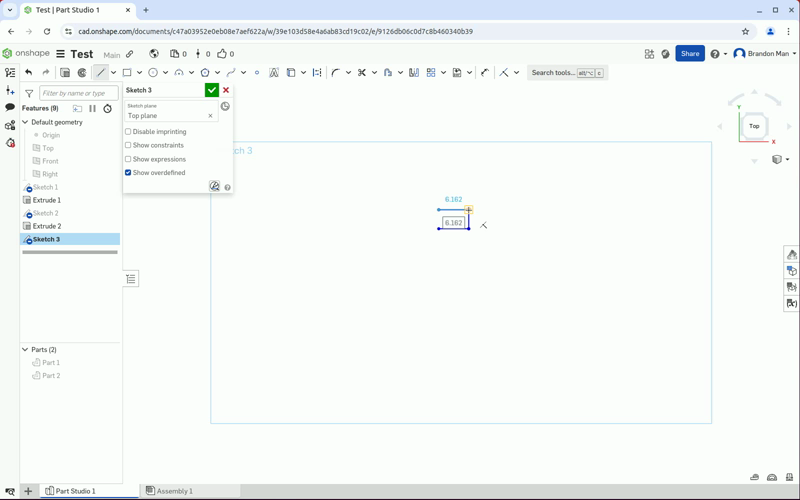
mouse_move(438, 228)
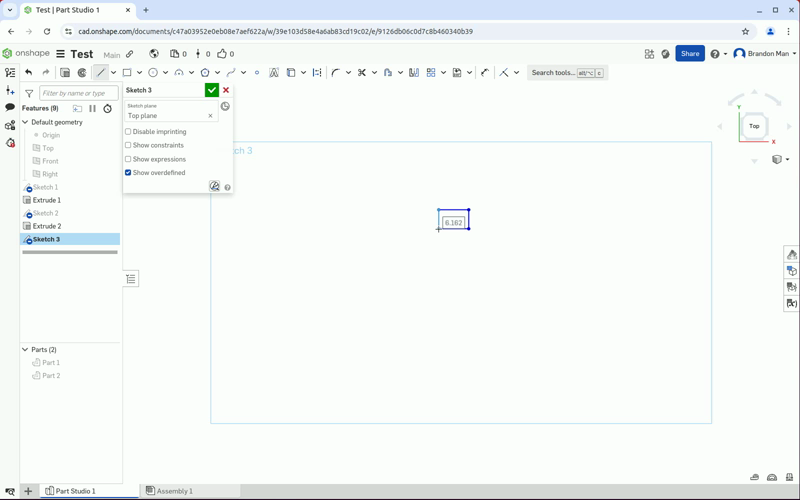
key_up(shift)
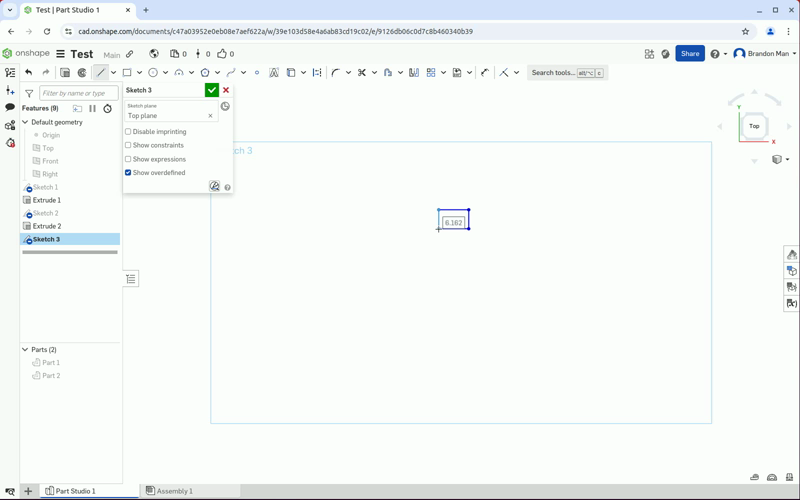
click(438, 228)
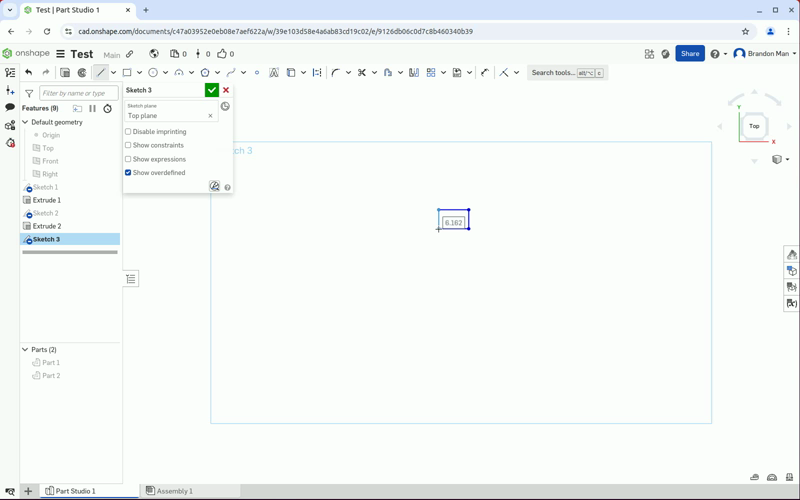
key(esc)
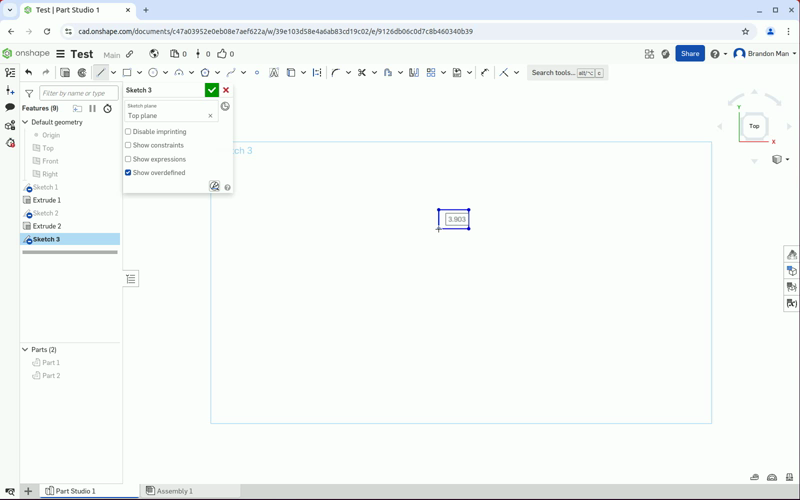
mouse_move(461, 220)
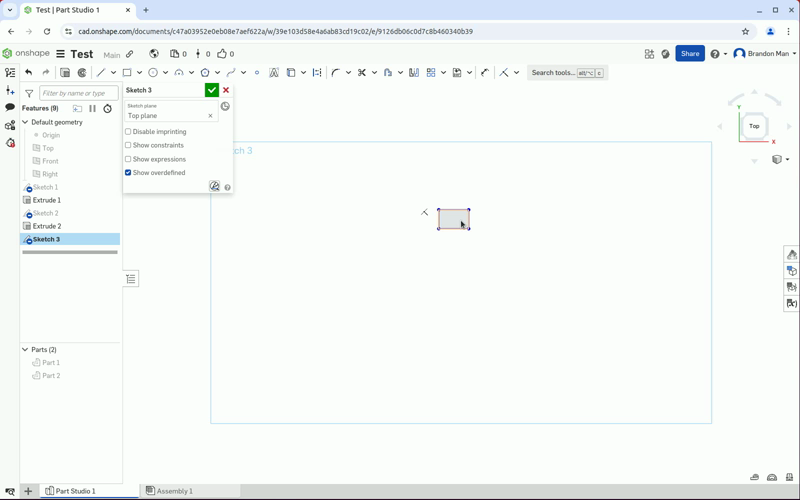
scroll(6)
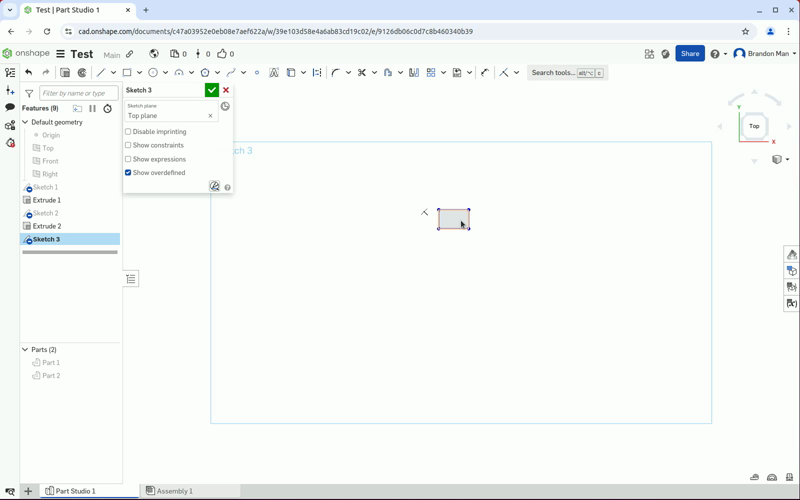
scroll(6)
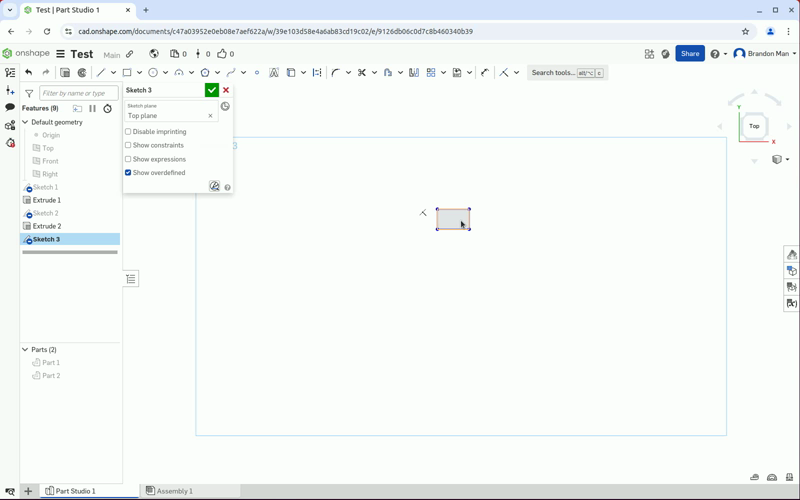
scroll(6)
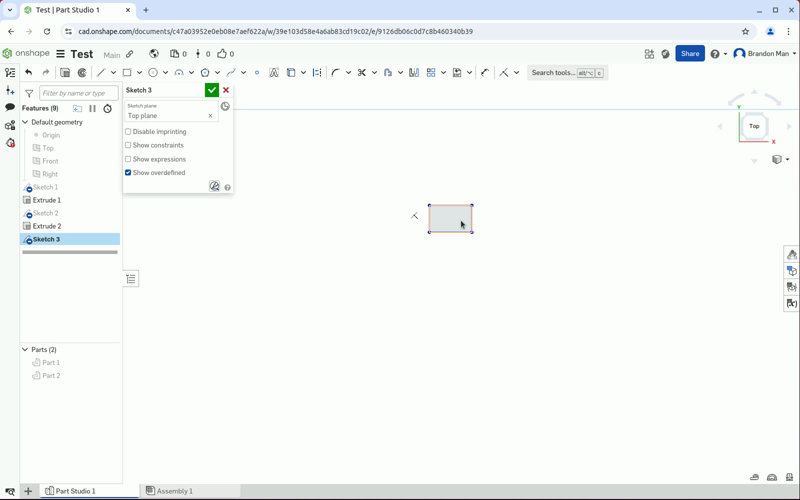
scroll(6)
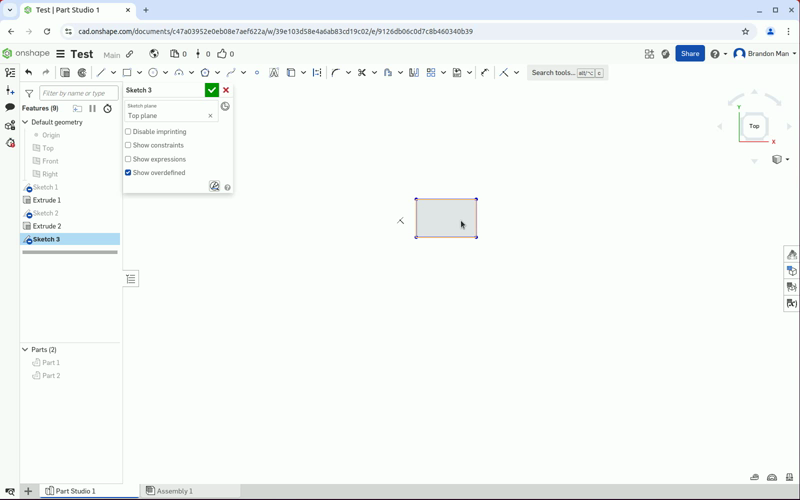
scroll(6)
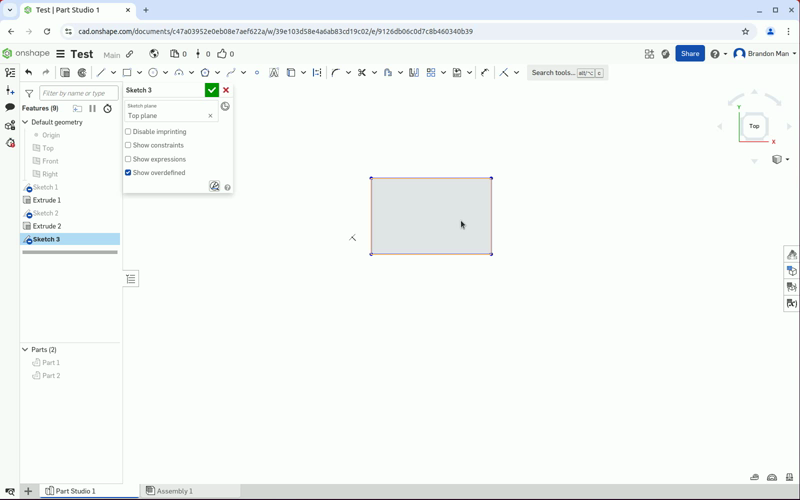
scroll(6)
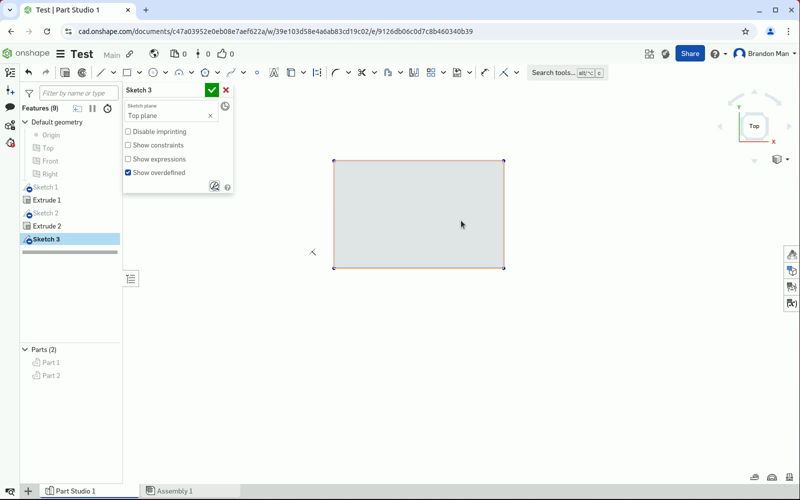
scroll(6)
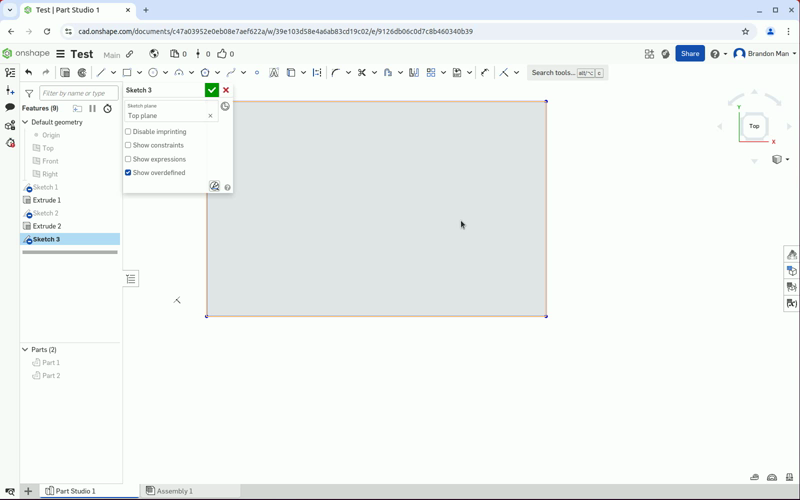
click(461, 220)
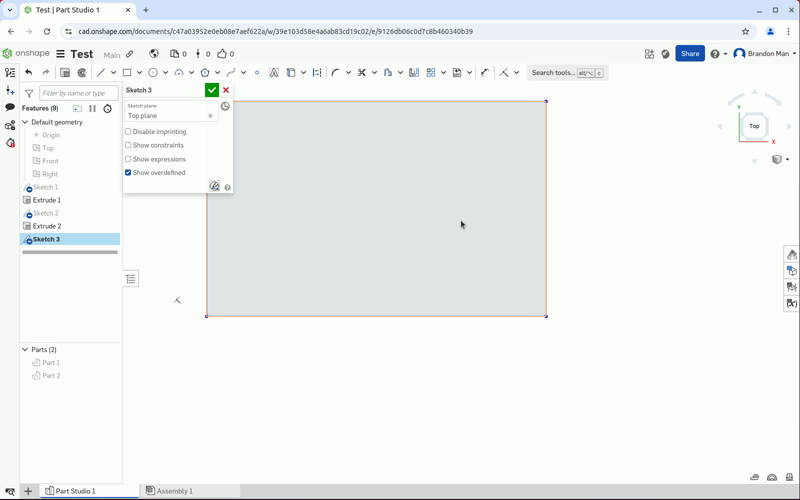
scroll(-6)
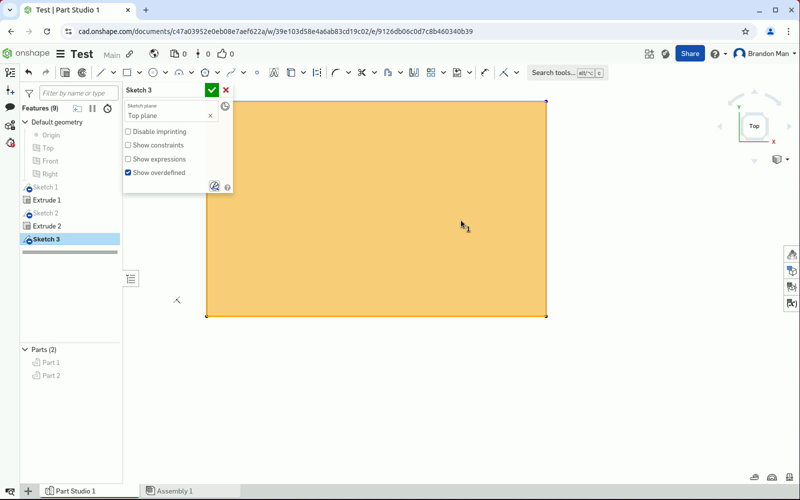
scroll(-6)
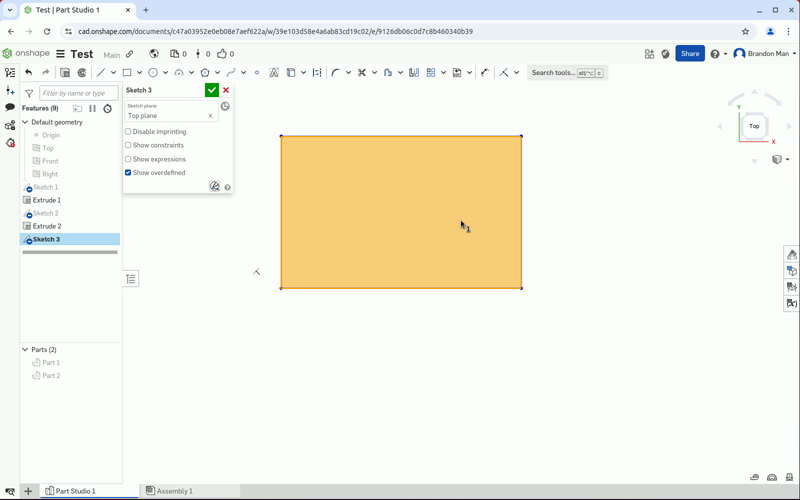
scroll(-6)
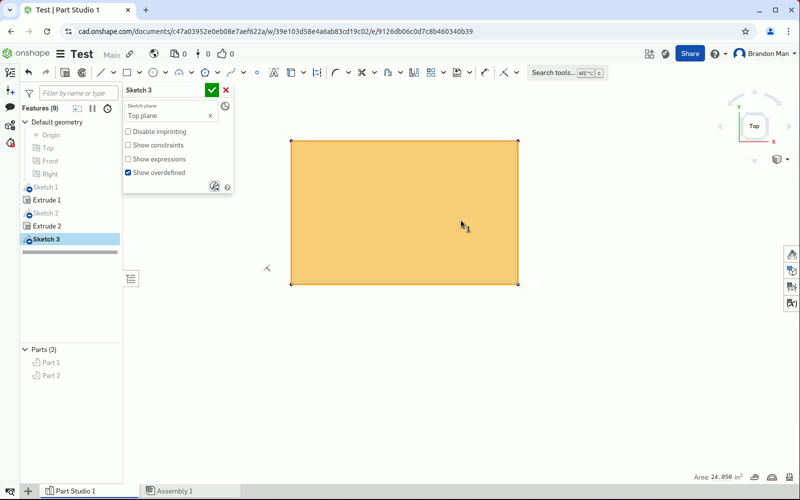
scroll(-6)
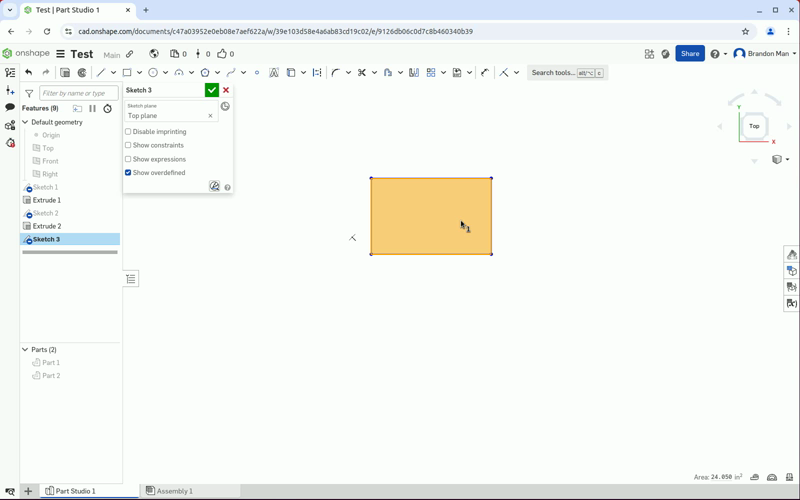
scroll(-6)
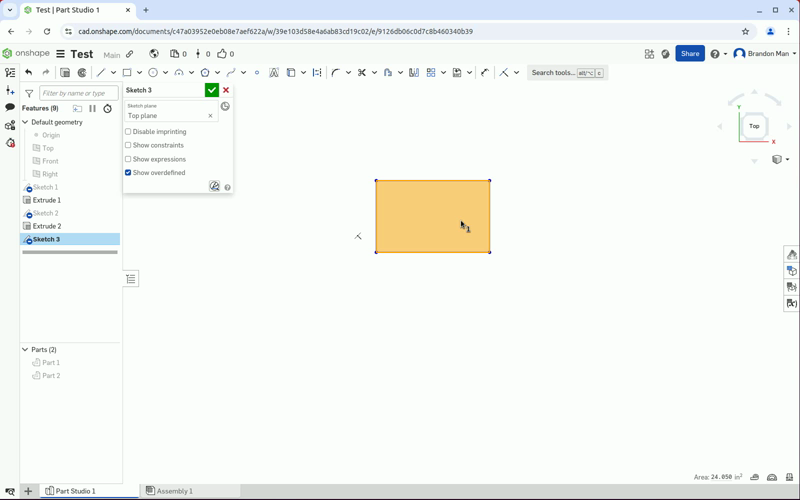
scroll(-6)
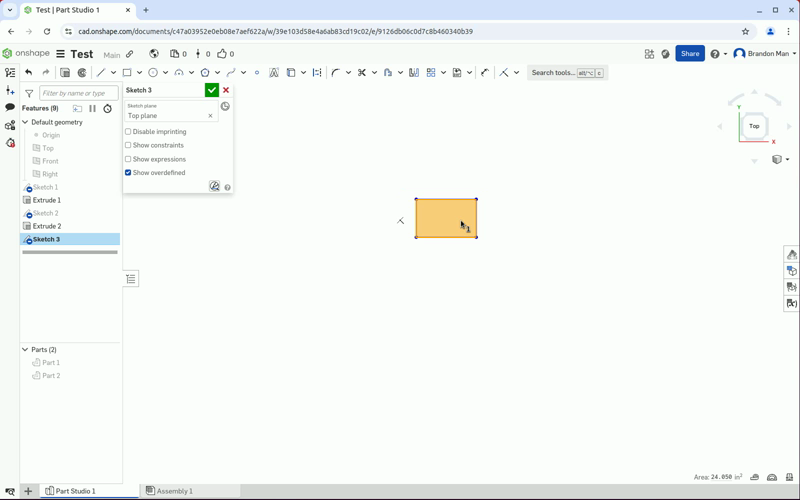
scroll(-6)
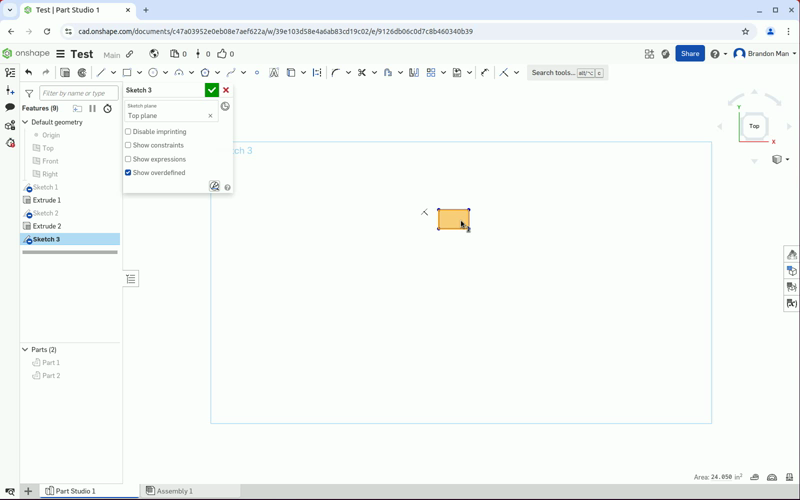
mouse_move(73, 352)
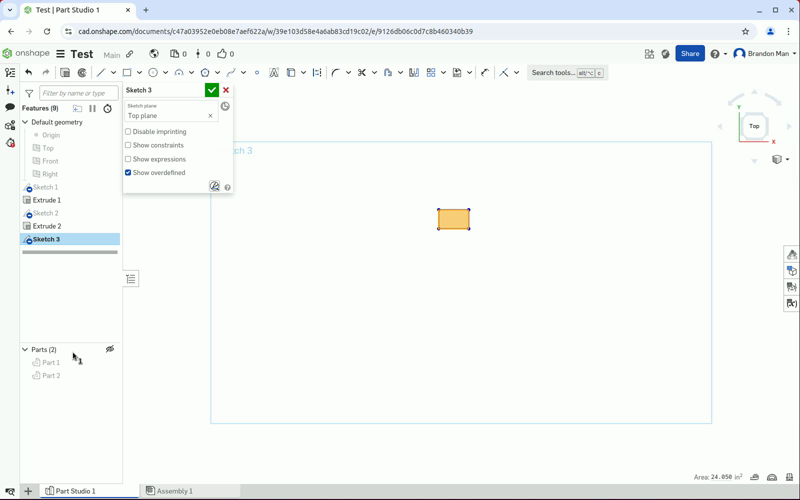
key(shift+y)
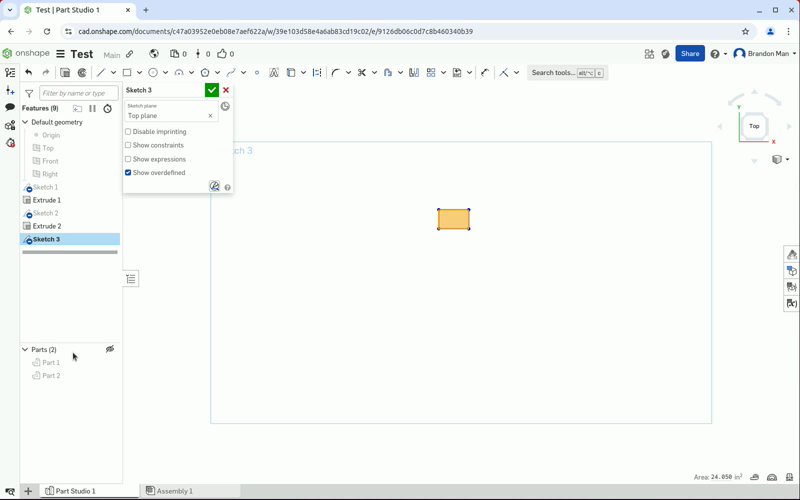
key(shift+e)
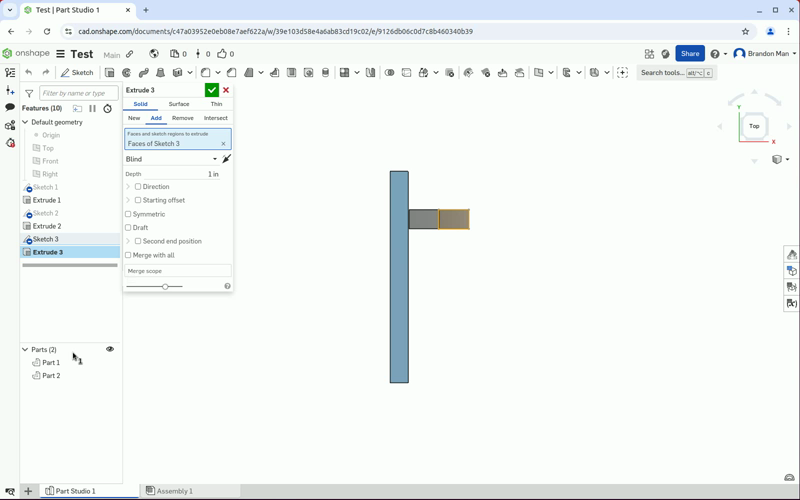
mouse_move(143, 106)
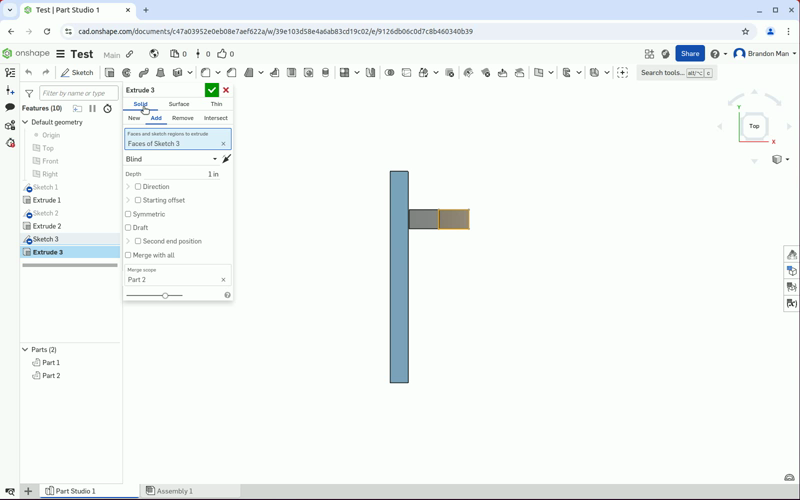
click(143, 106)
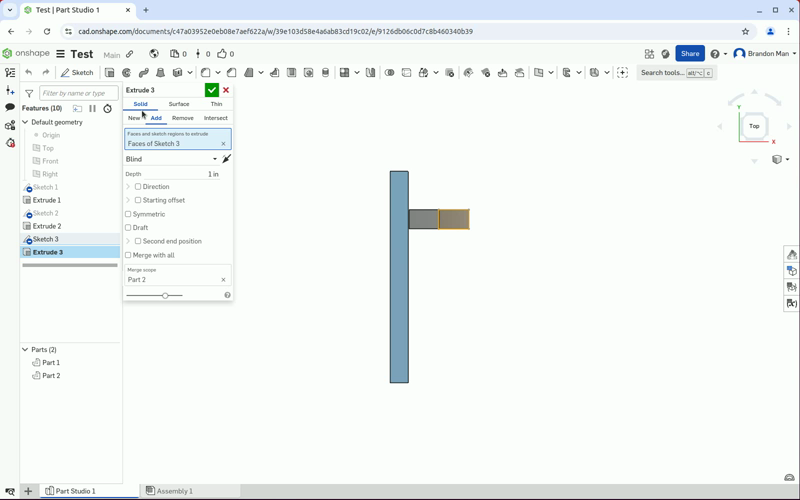
mouse_move(137, 120)
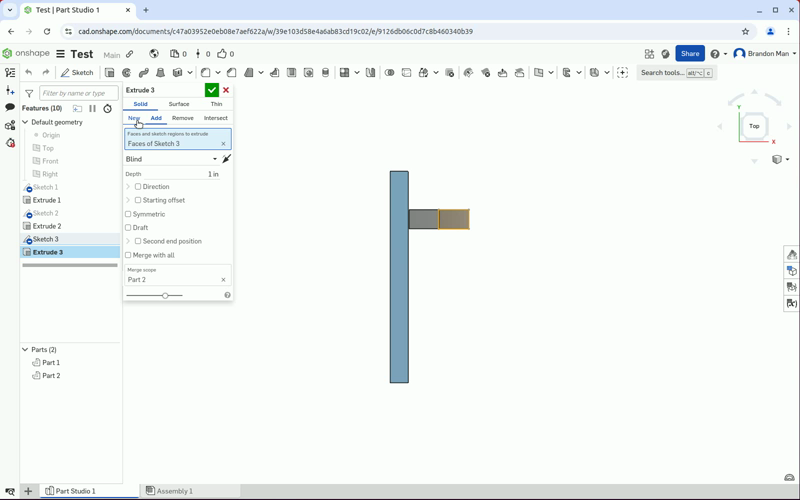
click(137, 120)
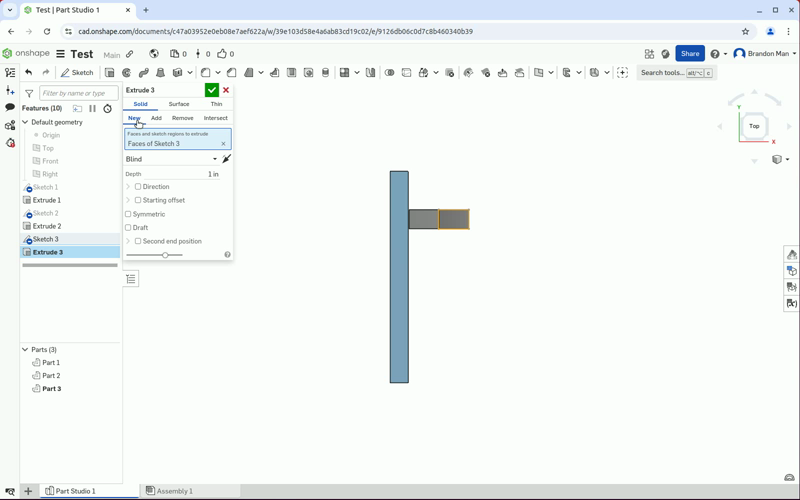
key(tab, 4)
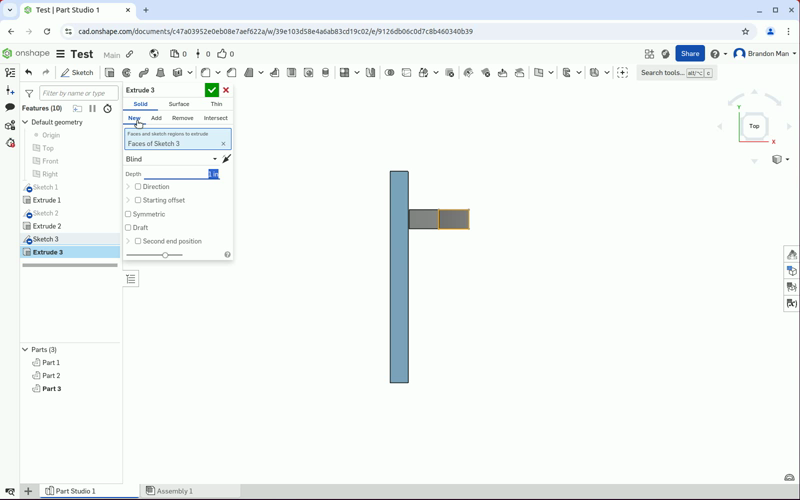
text(1.204)
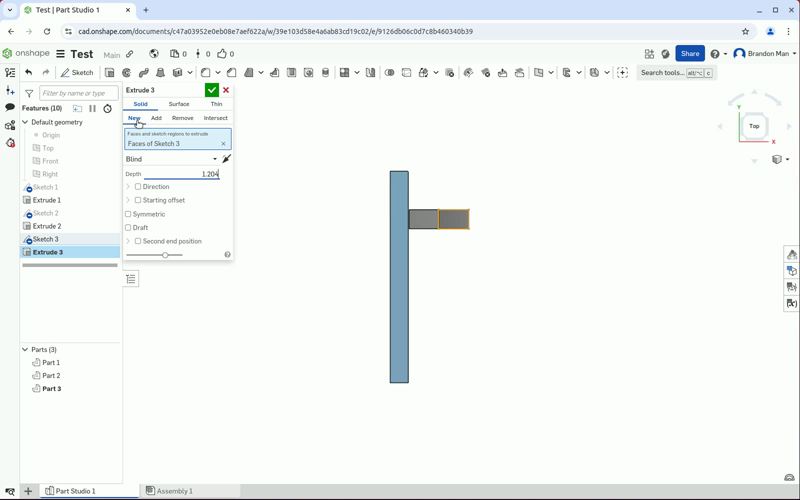
key(enter)
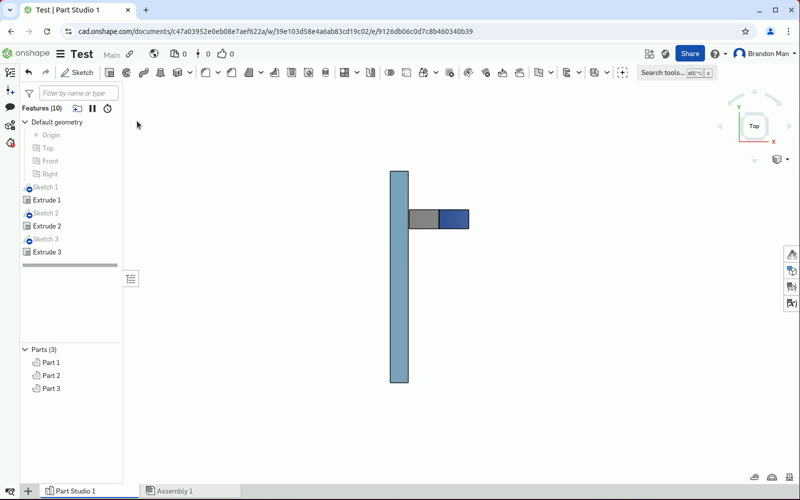
key(shift+h)
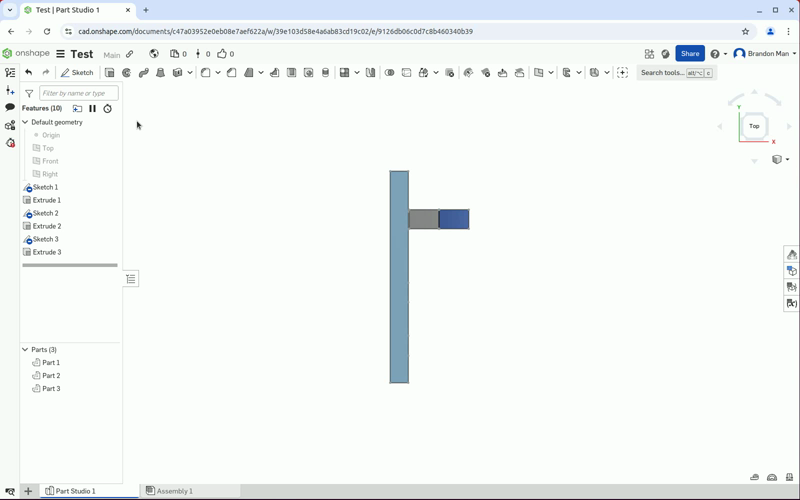
key(shift+h)
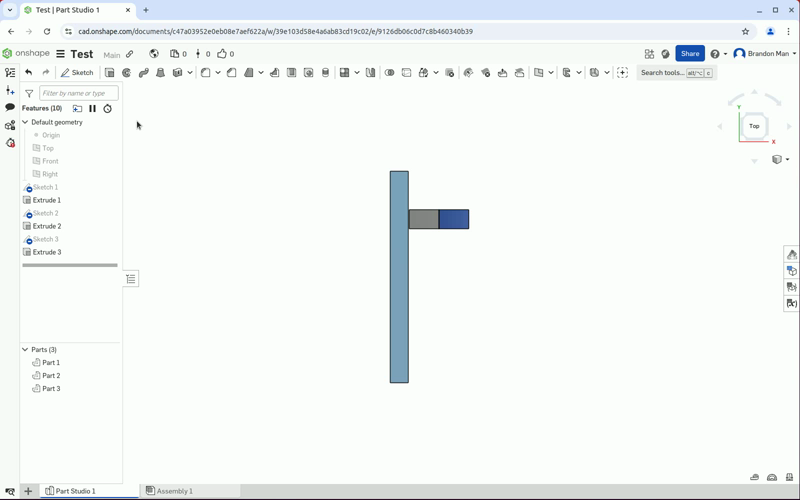
mouse_move(73, 189)
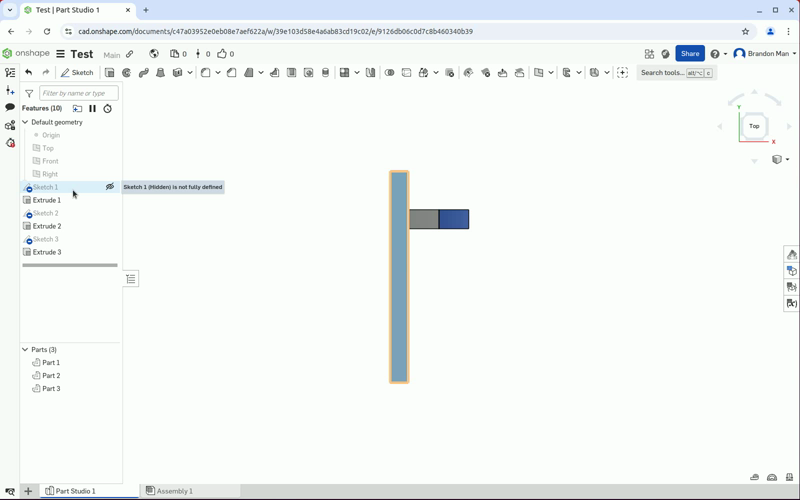
click(73, 189)
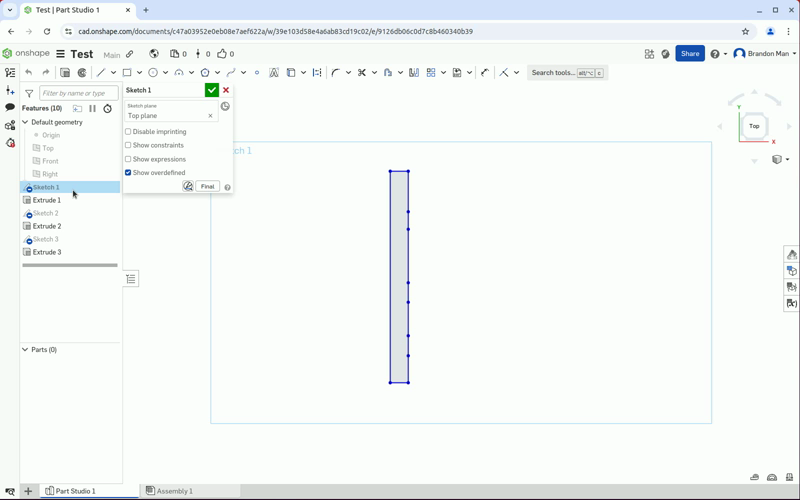
mouse_move(229, 92)
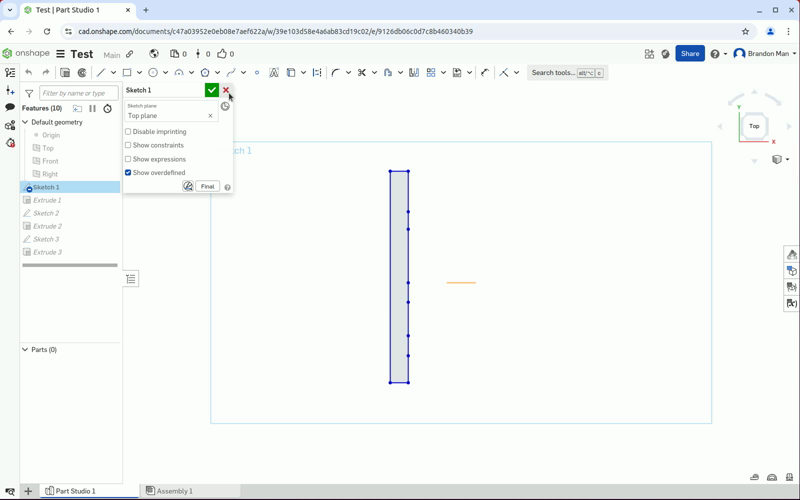
click(229, 92)
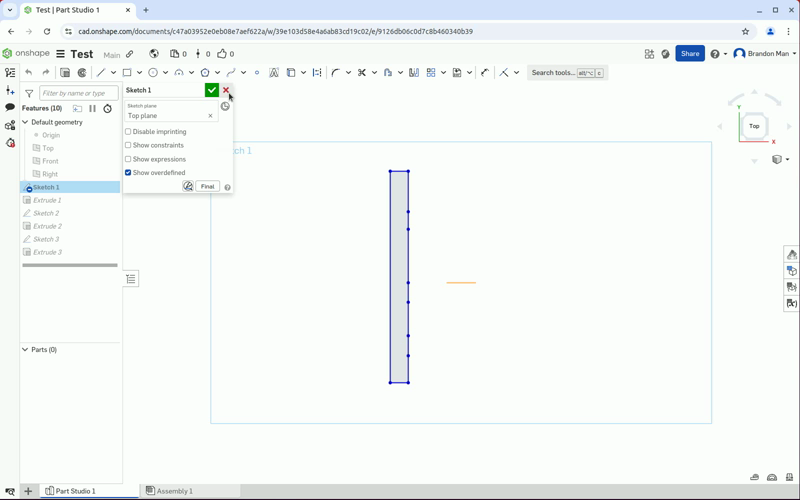
key(shift+s)
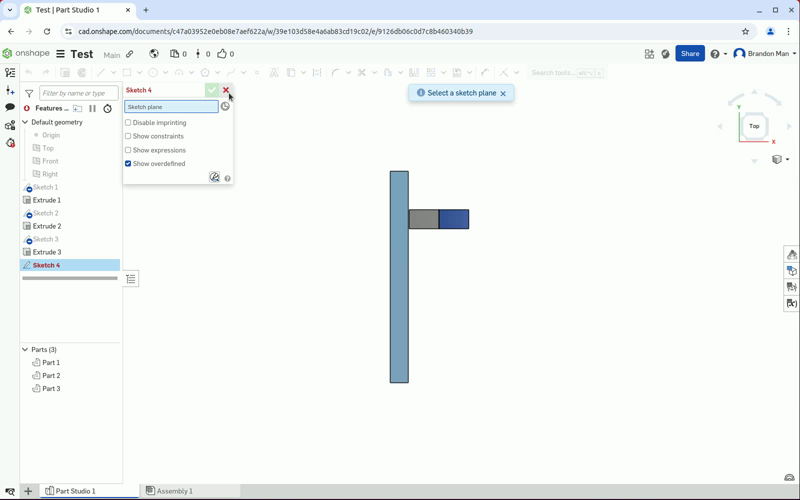
mouse_move(73, 150)
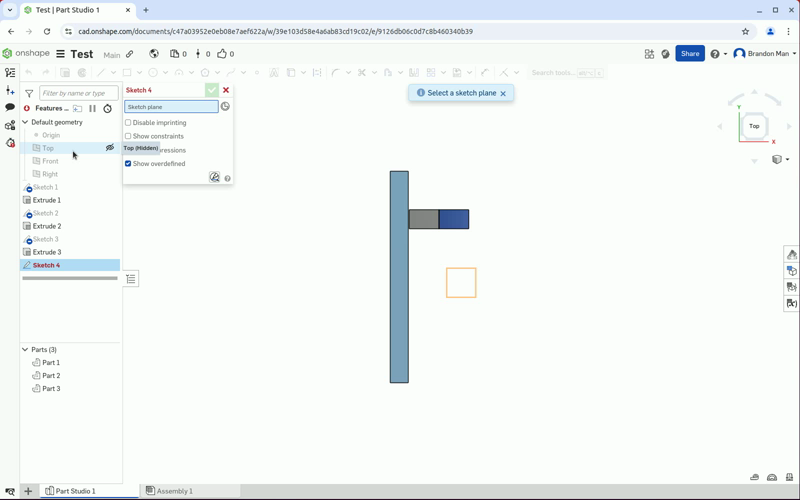
click(73, 150)
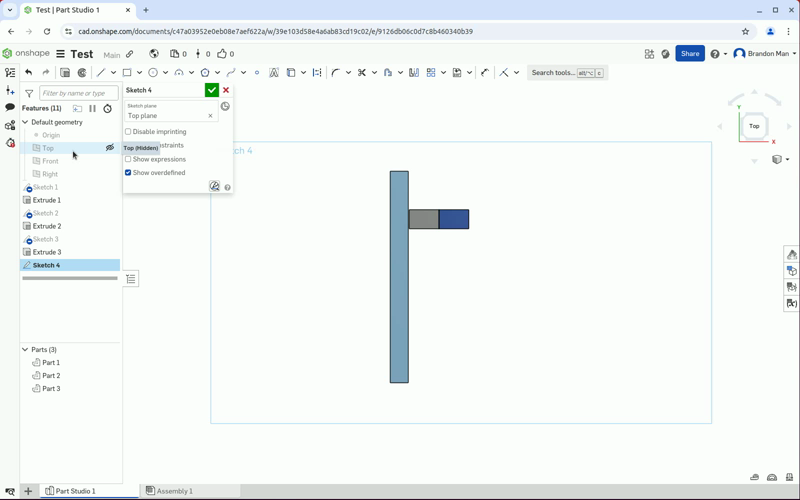
mouse_move(73, 352)
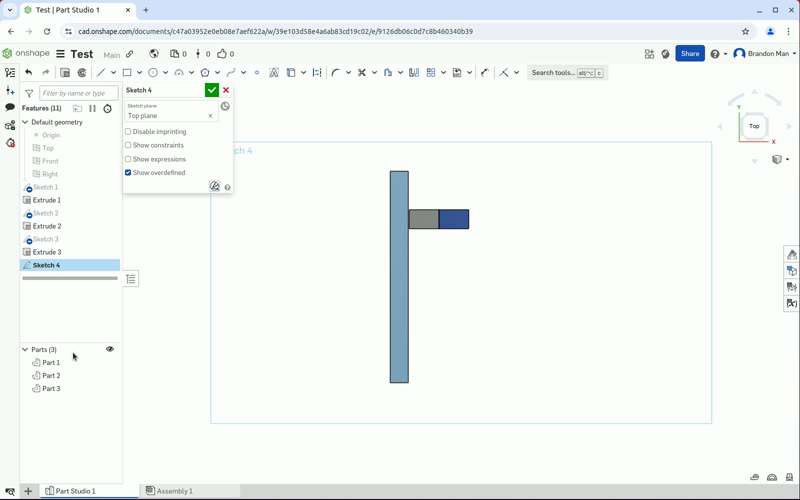
key(y)
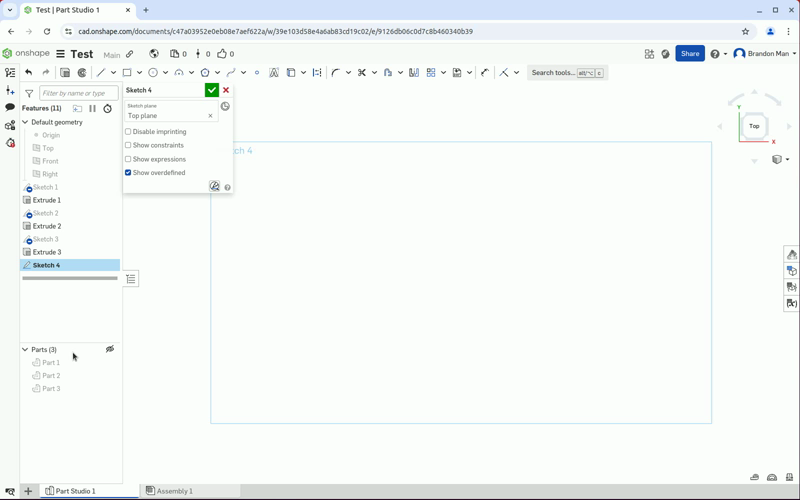
key(l)
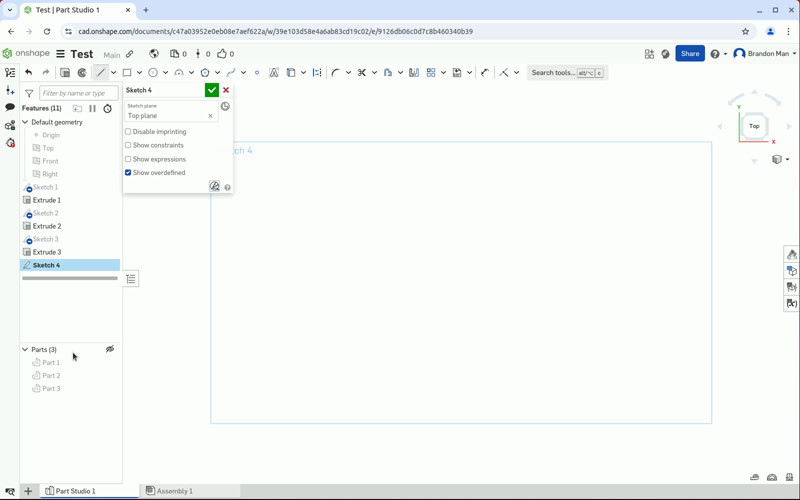
key_down(shift)
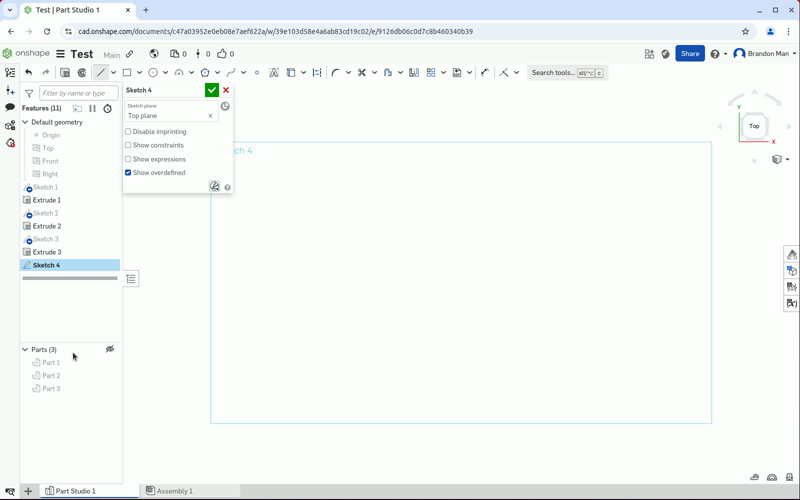
mouse_move(466, 382)
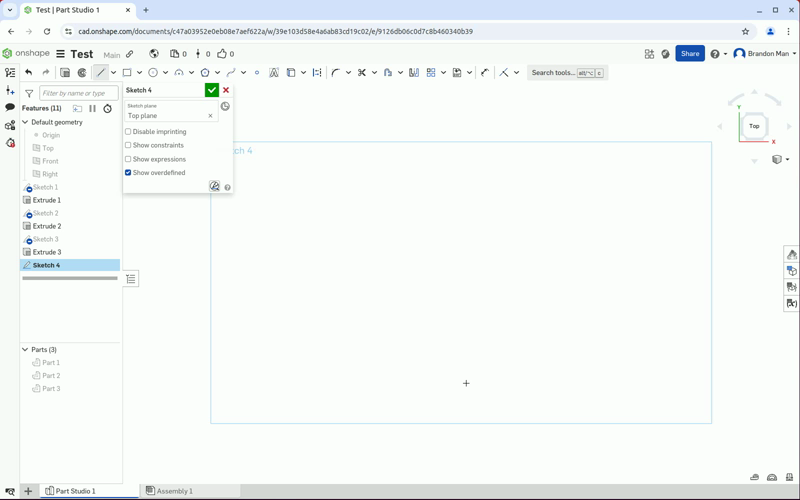
click(466, 382)
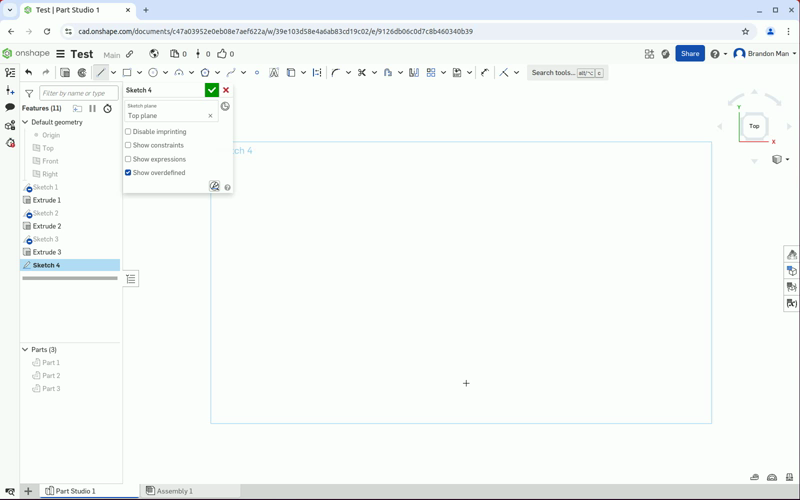
key_up(shift)
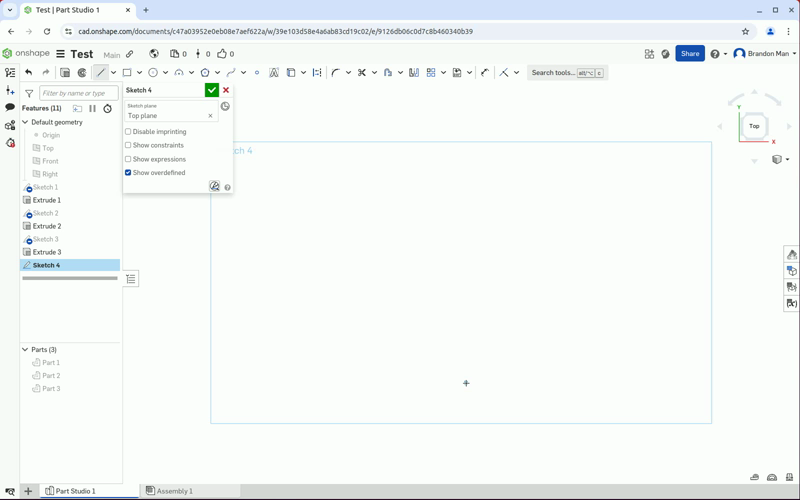
key_down(shift)
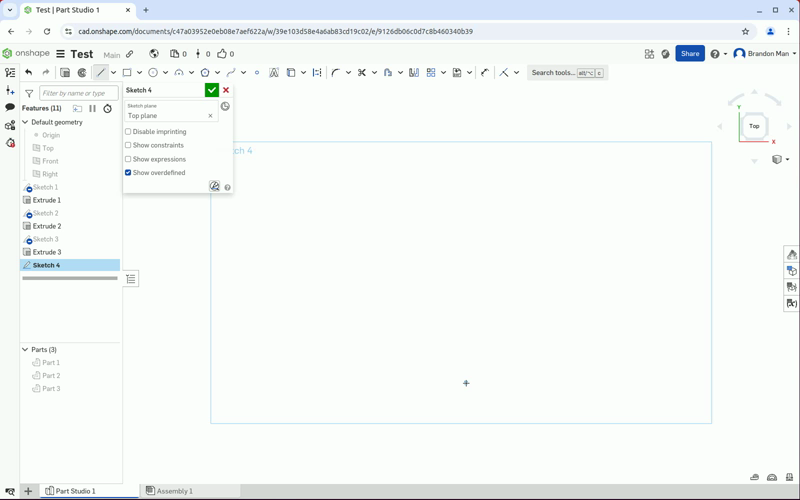
mouse_move(496, 382)
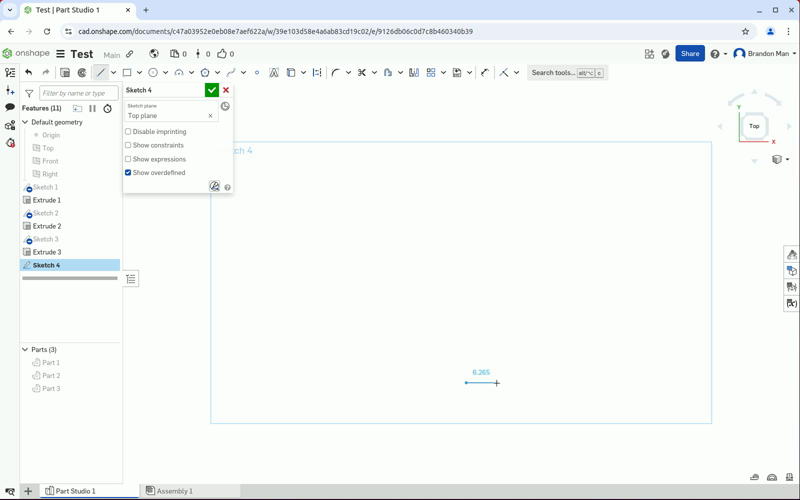
mouse_move(484, 382)
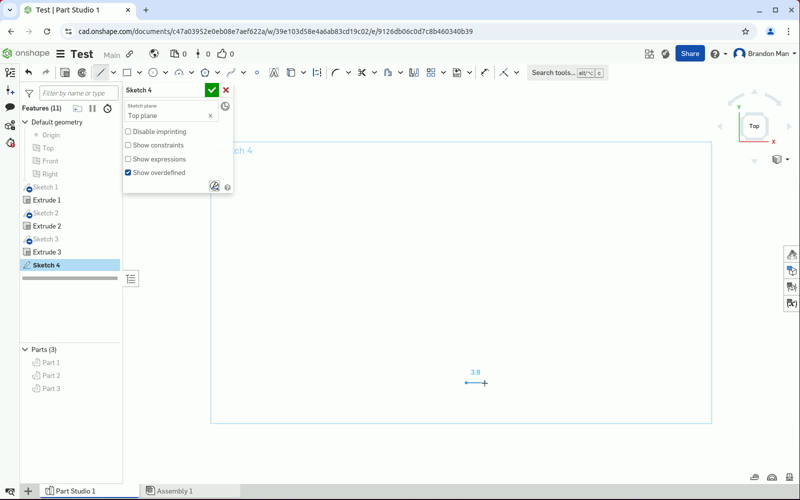
click(484, 382)
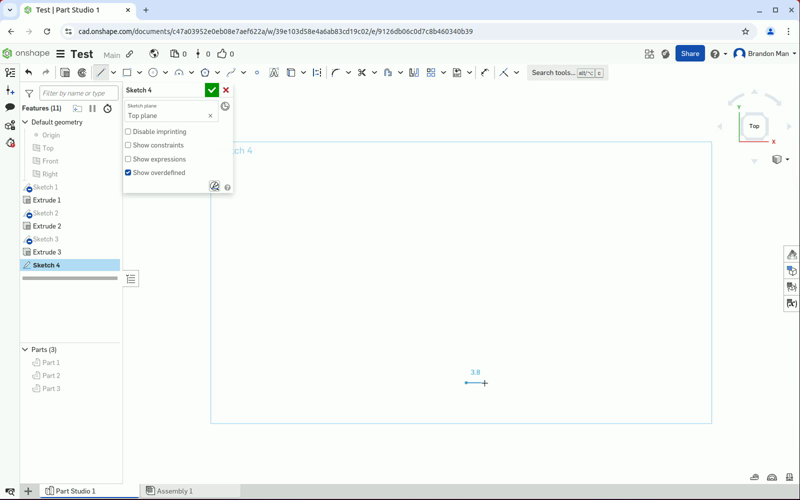
key_up(shift)
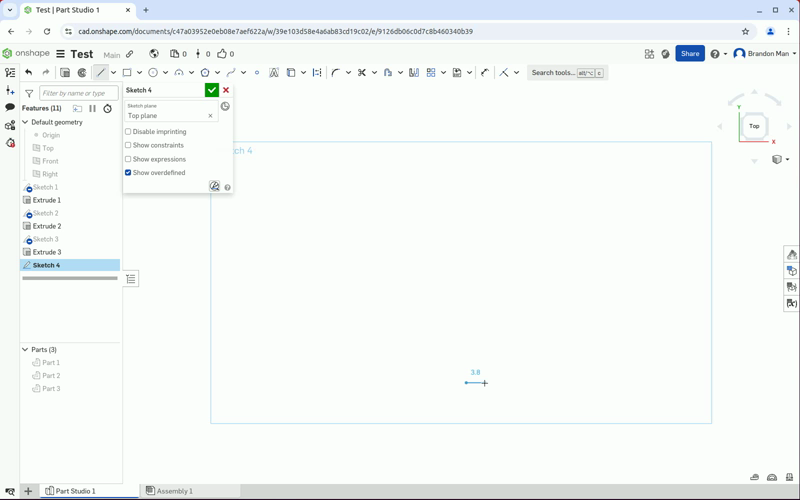
key_down(shift)
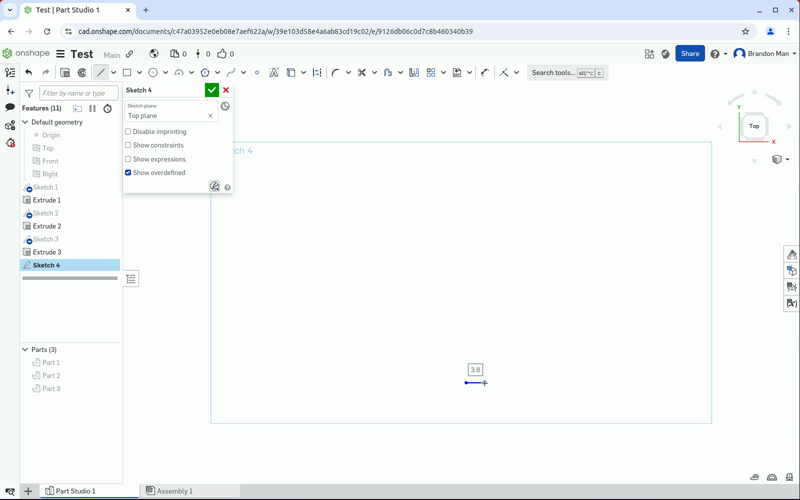
mouse_move(484, 171)
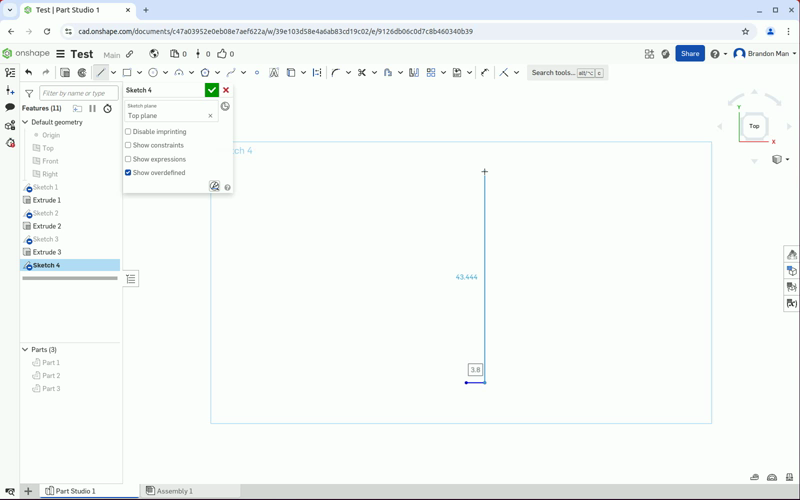
click(484, 171)
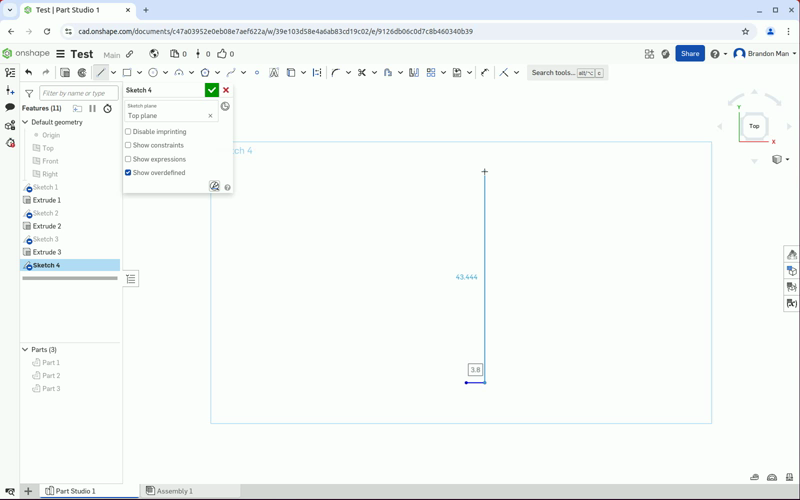
key_up(shift)
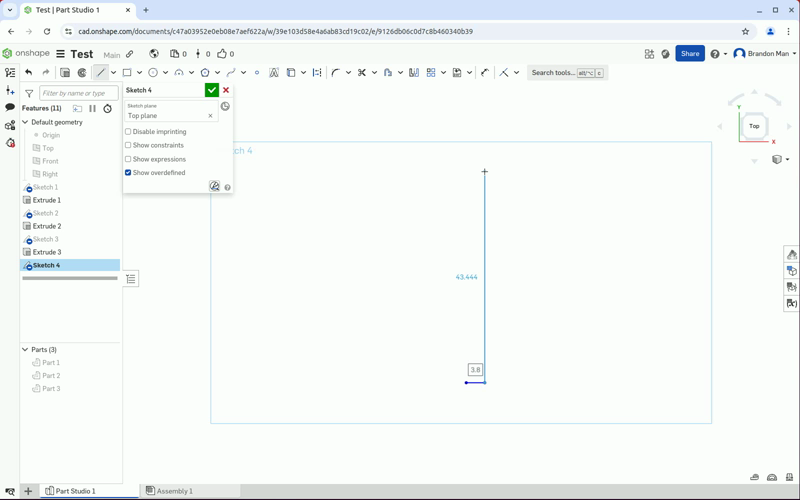
key_down(shift)
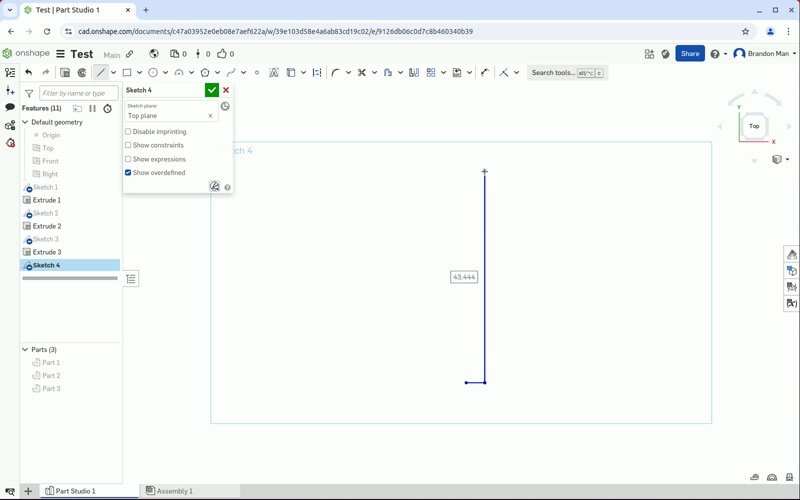
mouse_move(514, 171)
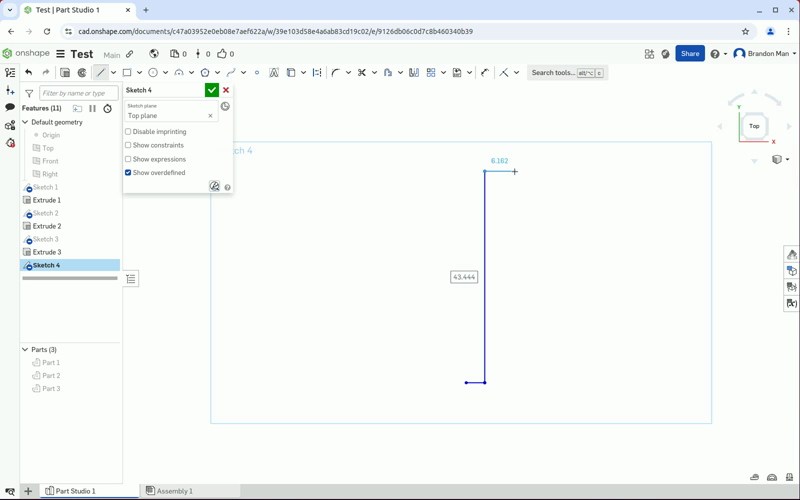
mouse_move(466, 171)
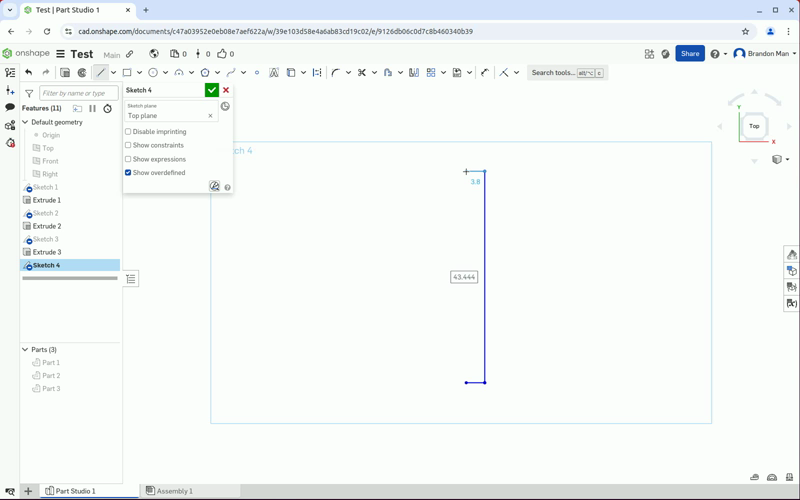
click(466, 171)
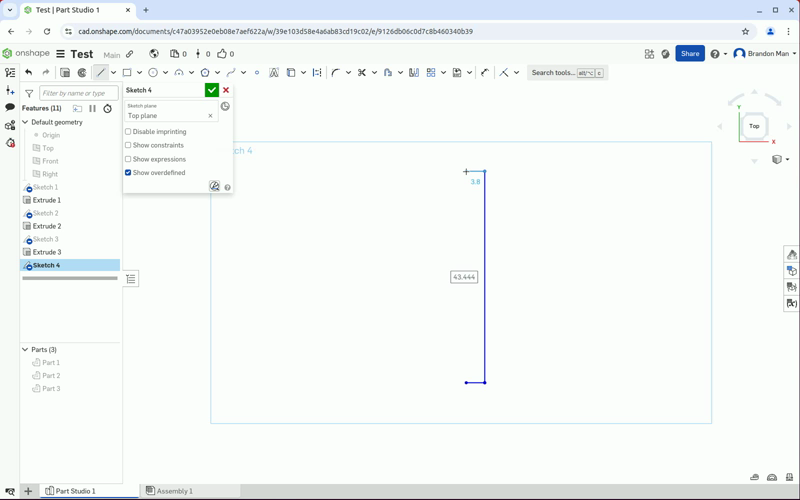
key_up(shift)
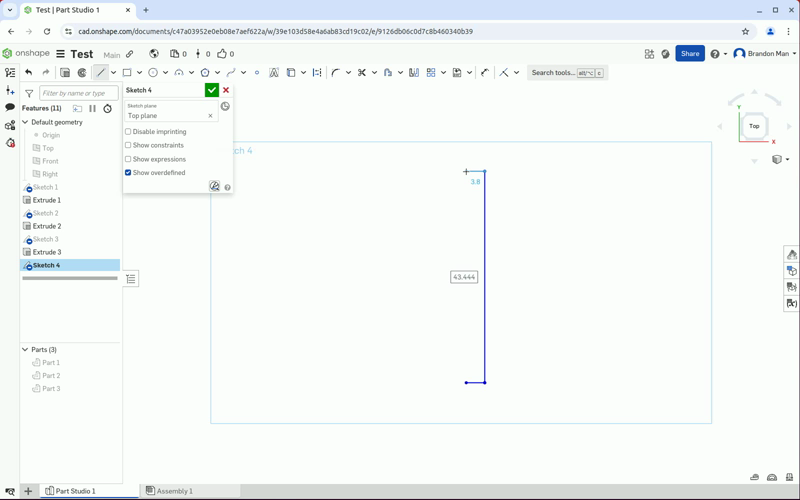
key_down(shift)
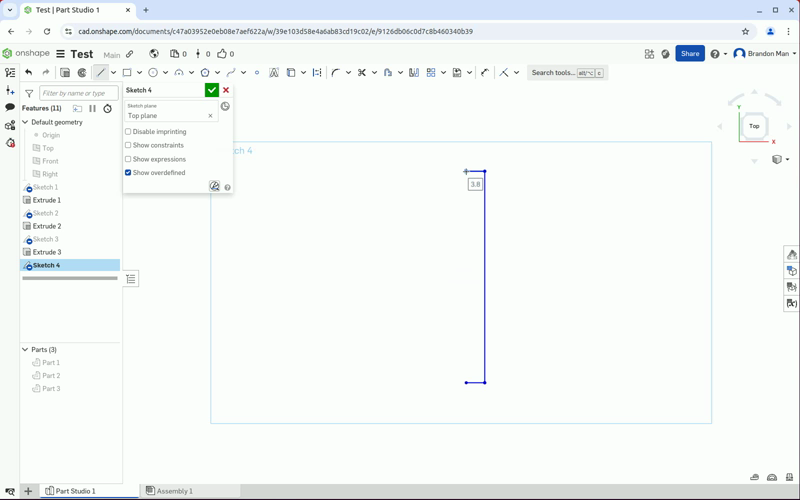
mouse_move(496, 171)
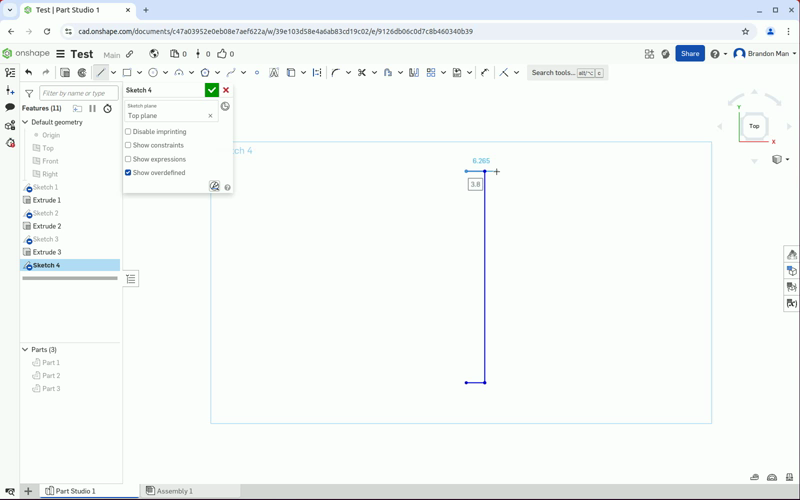
mouse_move(466, 211)
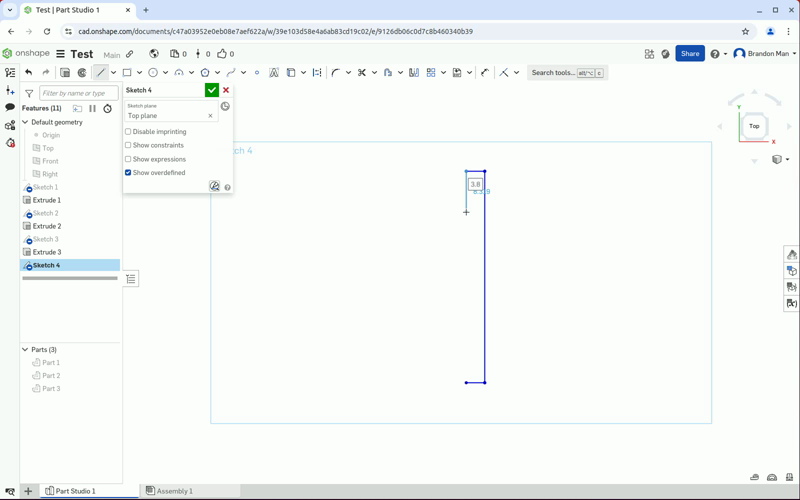
click(466, 211)
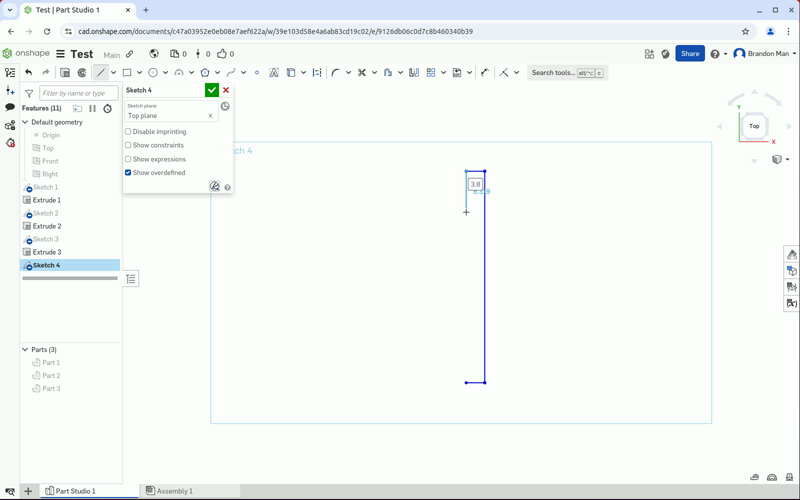
key_up(shift)
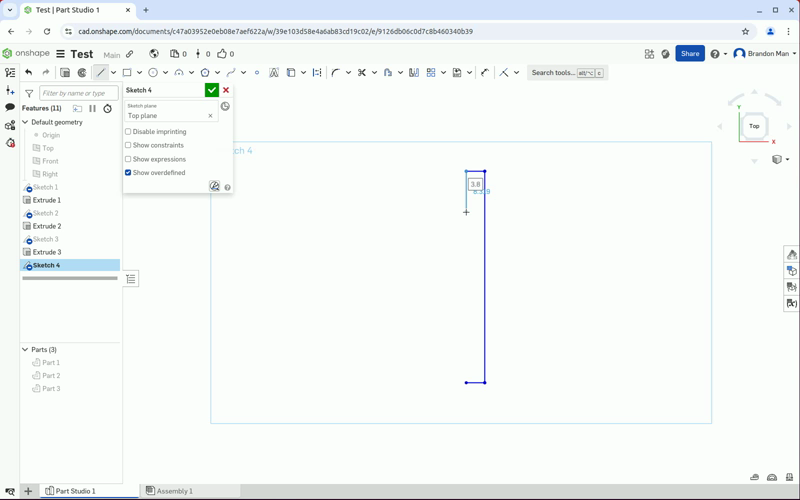
key_down(shift)
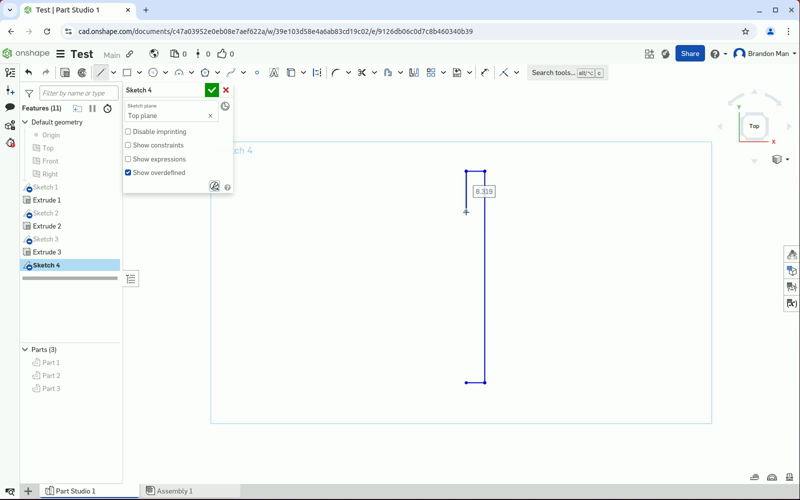
mouse_move(496, 211)
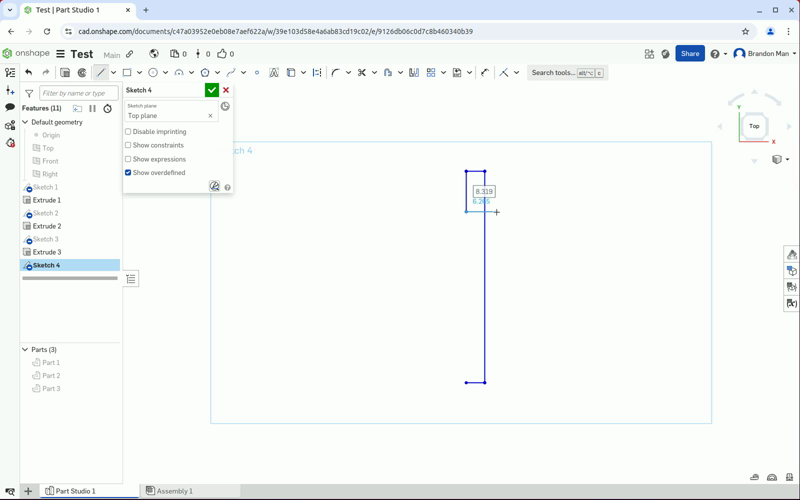
mouse_move(466, 229)
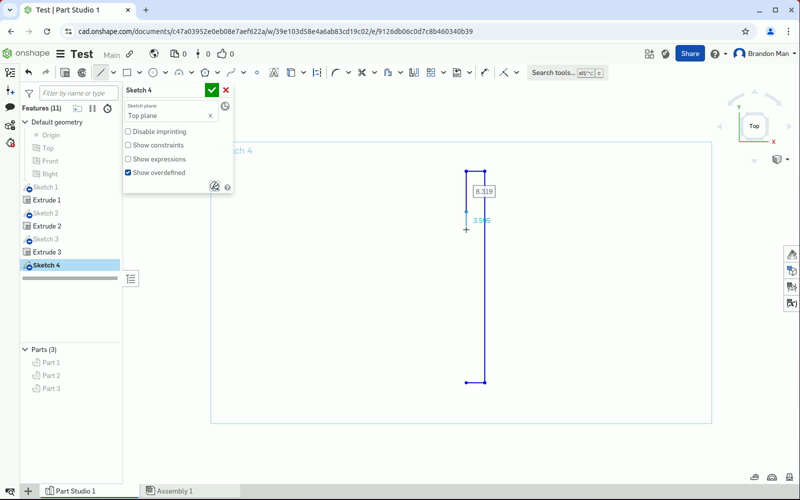
click(466, 229)
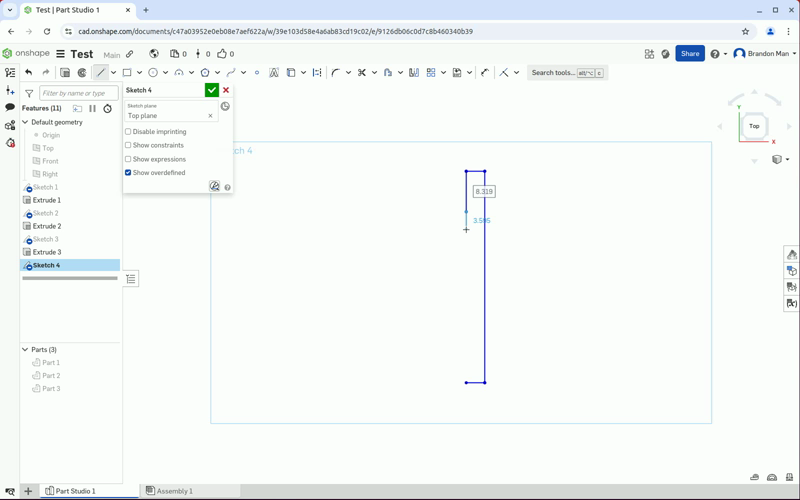
key_up(shift)
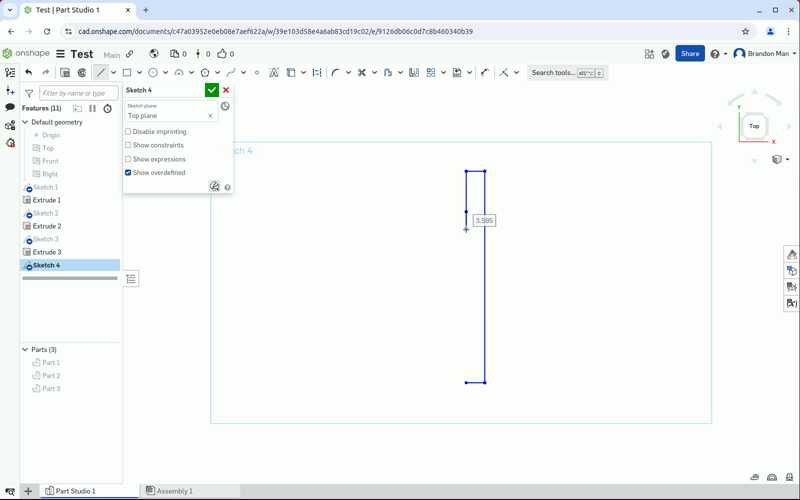
key_down(shift)
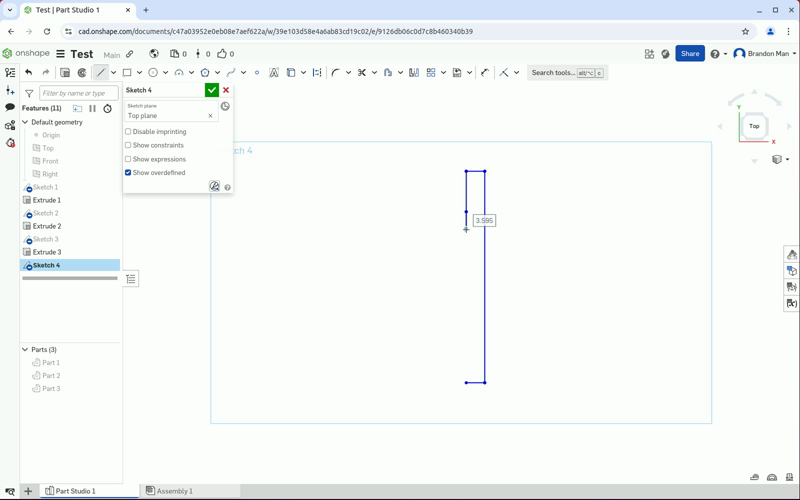
mouse_move(496, 229)
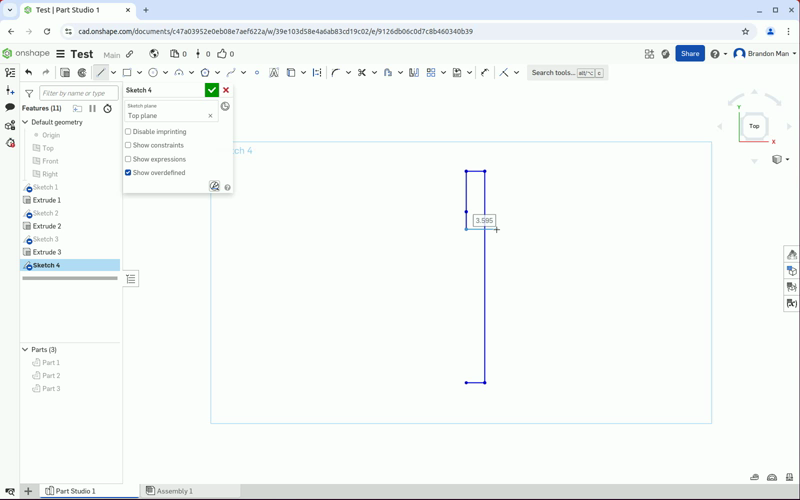
mouse_move(466, 282)
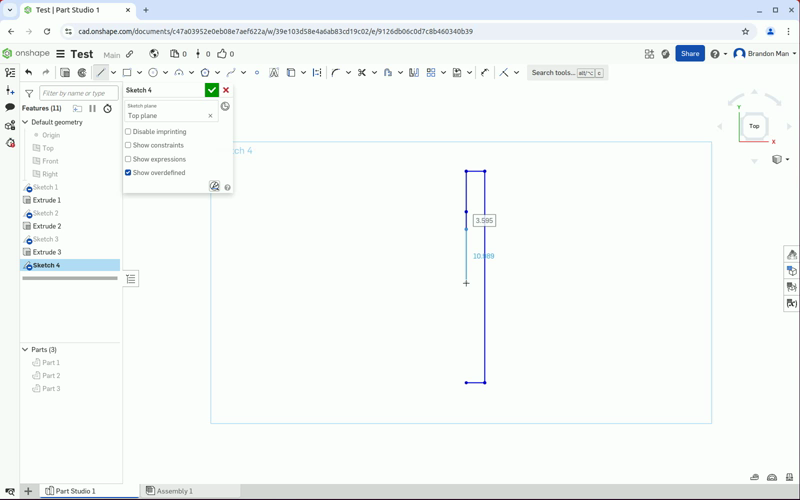
click(466, 282)
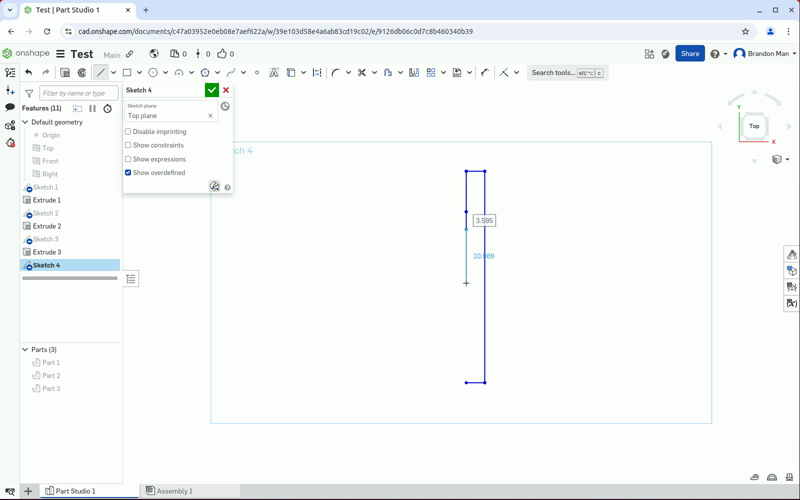
key_up(shift)
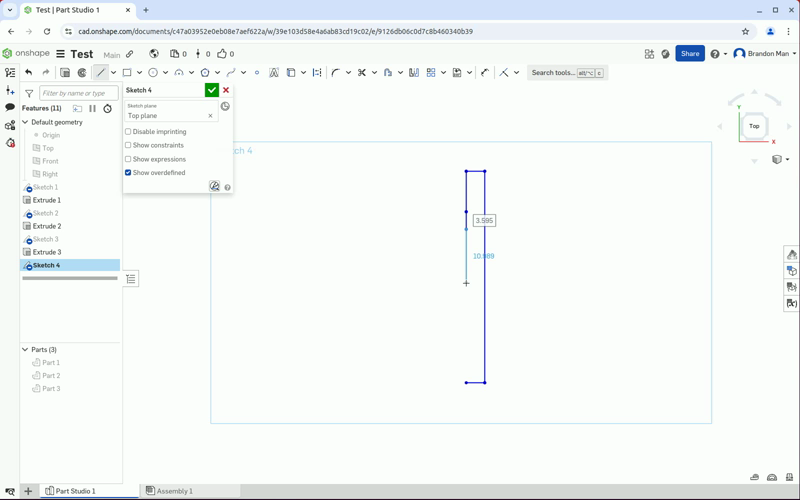
key_down(shift)
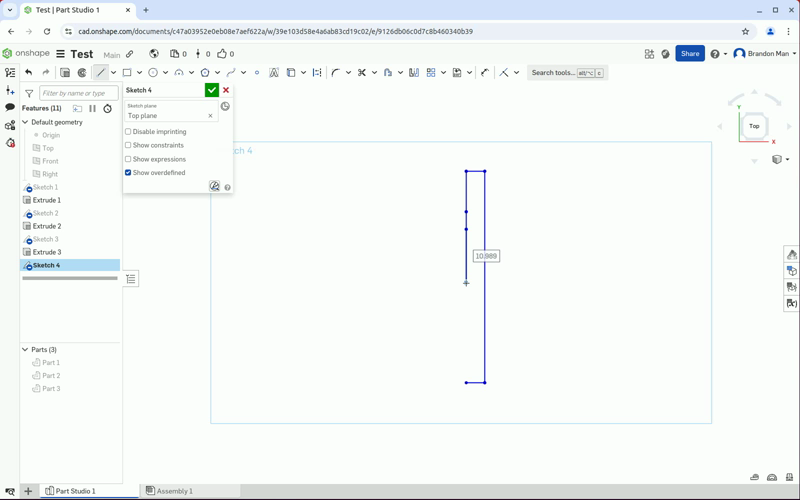
mouse_move(496, 282)
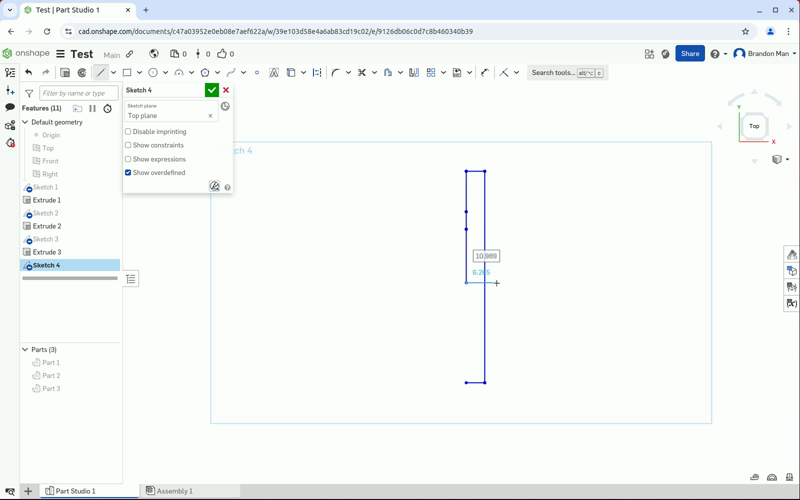
mouse_move(466, 302)
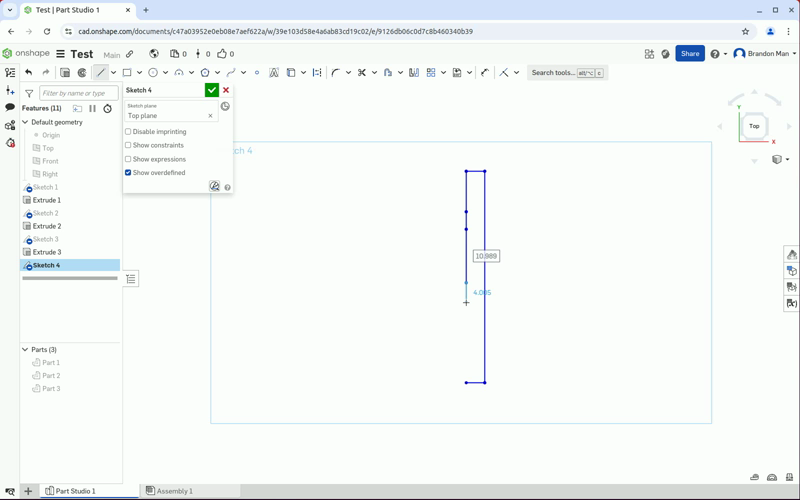
click(466, 302)
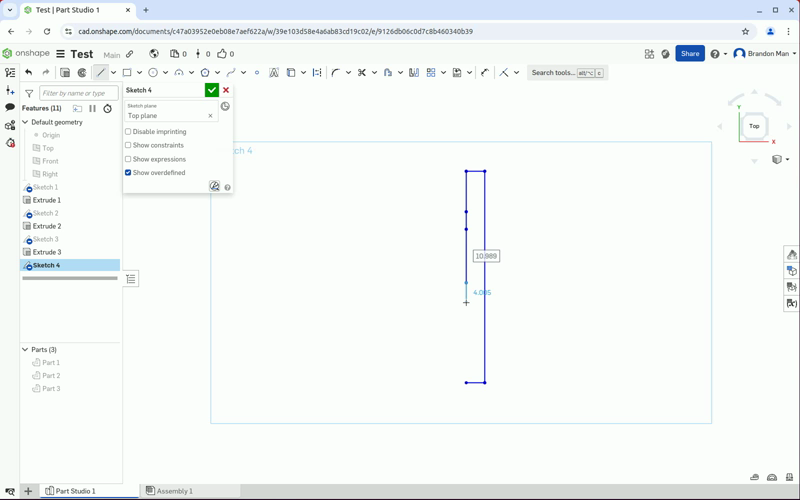
key_up(shift)
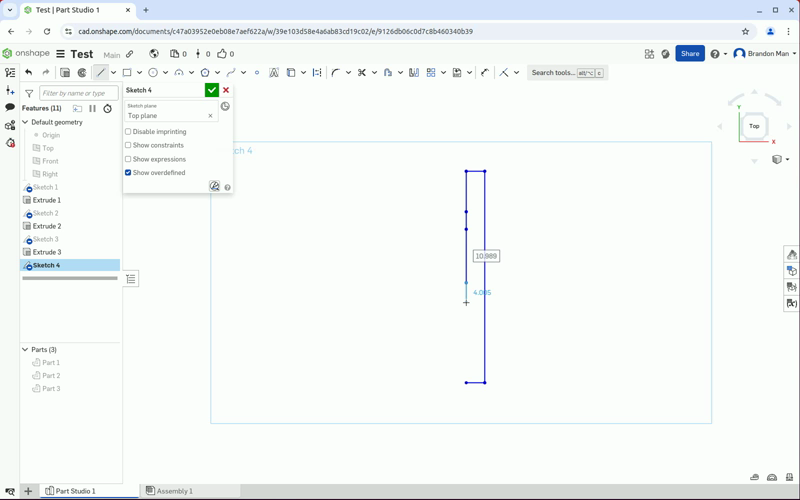
key_down(shift)
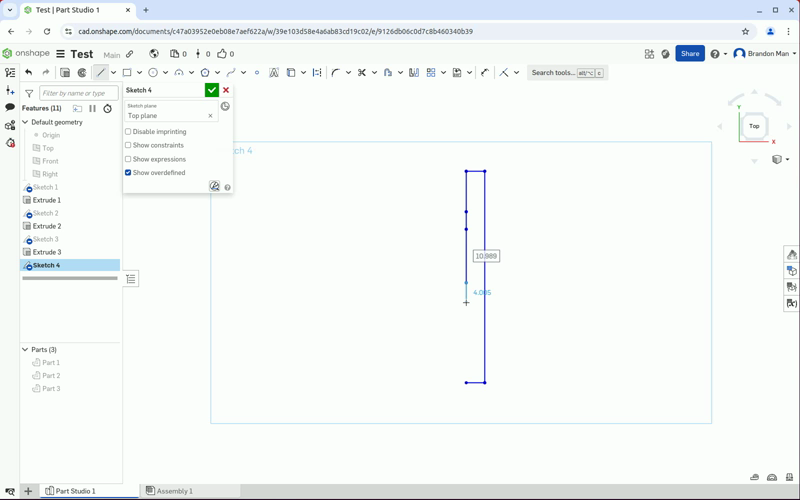
mouse_move(496, 302)
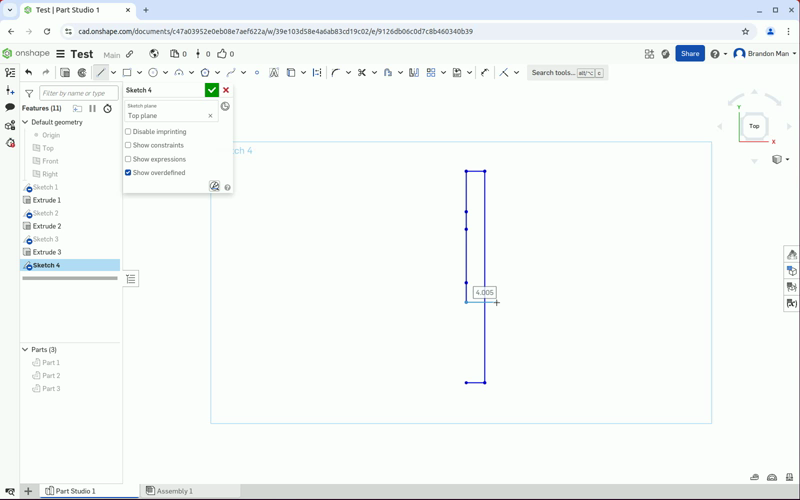
mouse_move(466, 335)
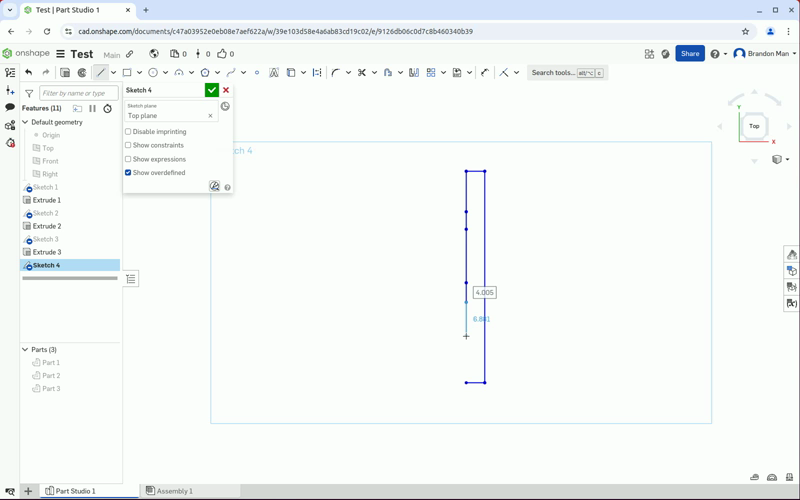
click(466, 335)
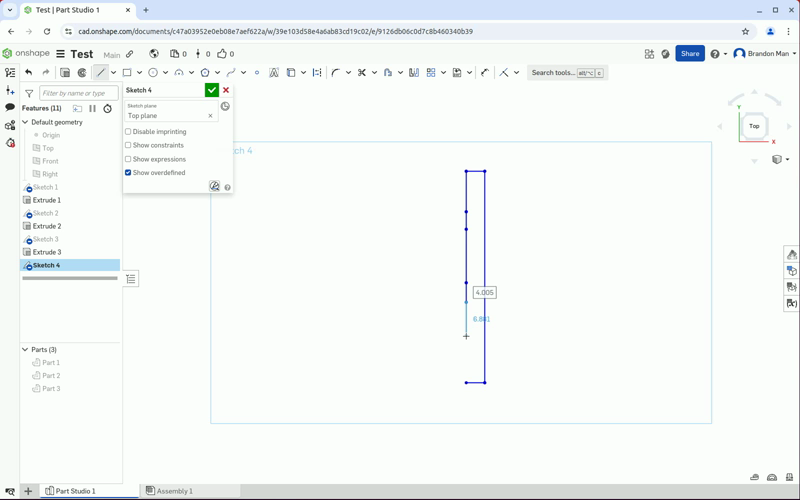
key_up(shift)
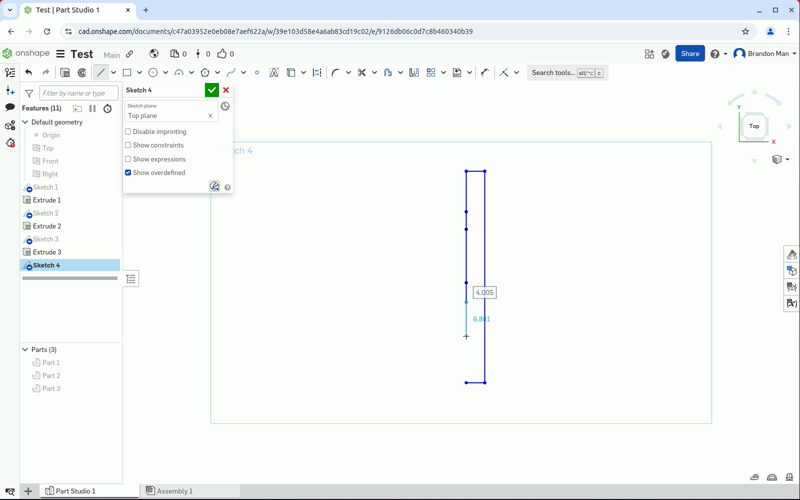
key_down(shift)
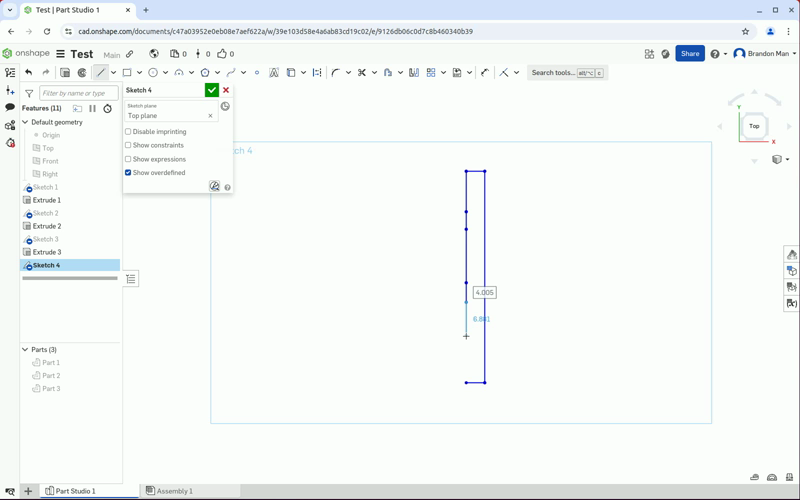
mouse_move(496, 335)
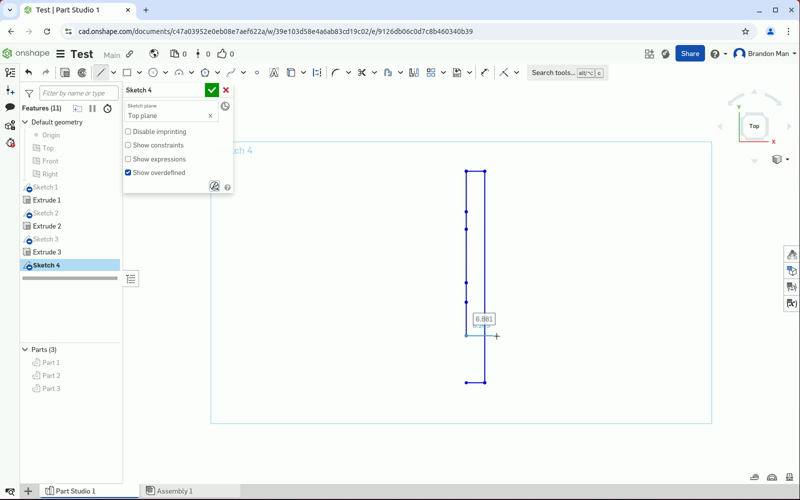
mouse_move(466, 355)
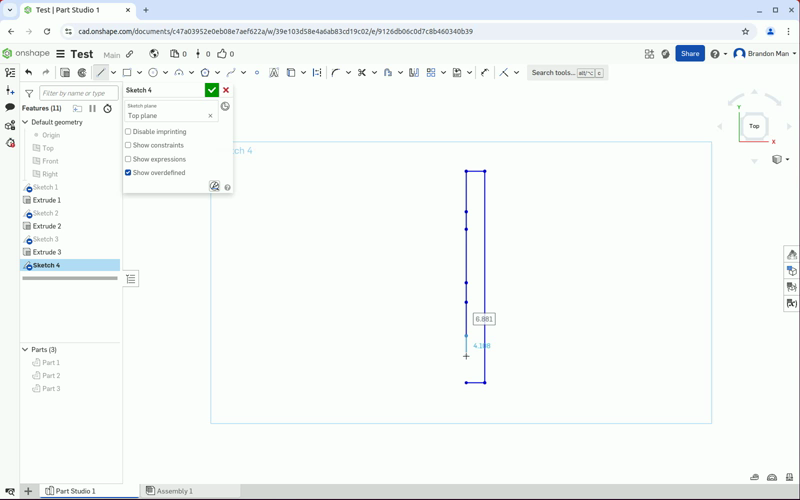
click(466, 355)
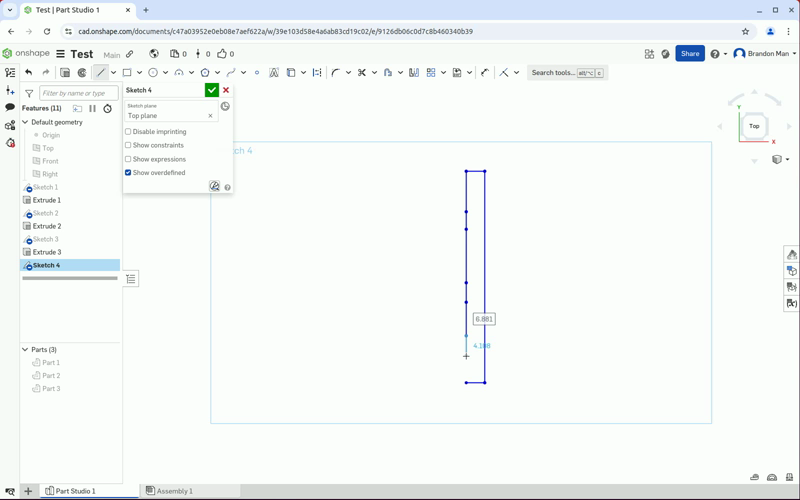
key_up(shift)
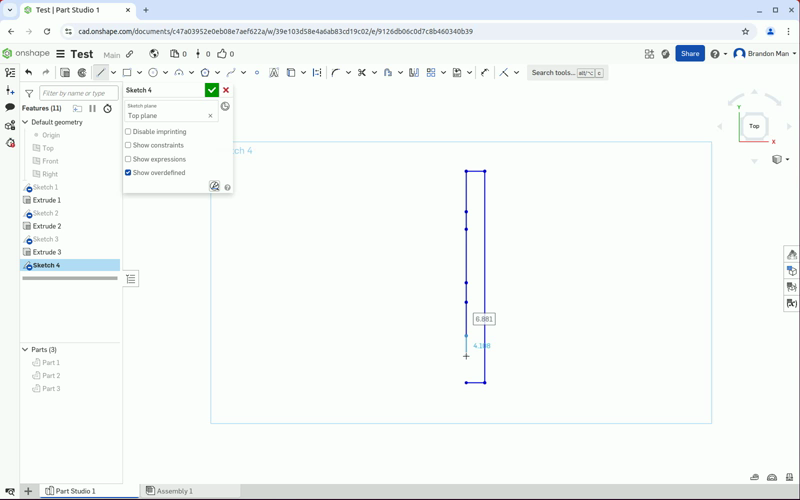
mouse_move(496, 355)
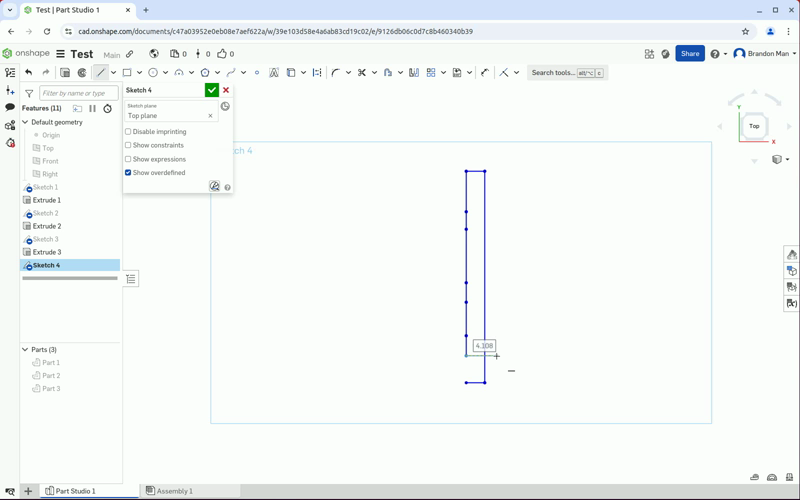
key_down(shift)
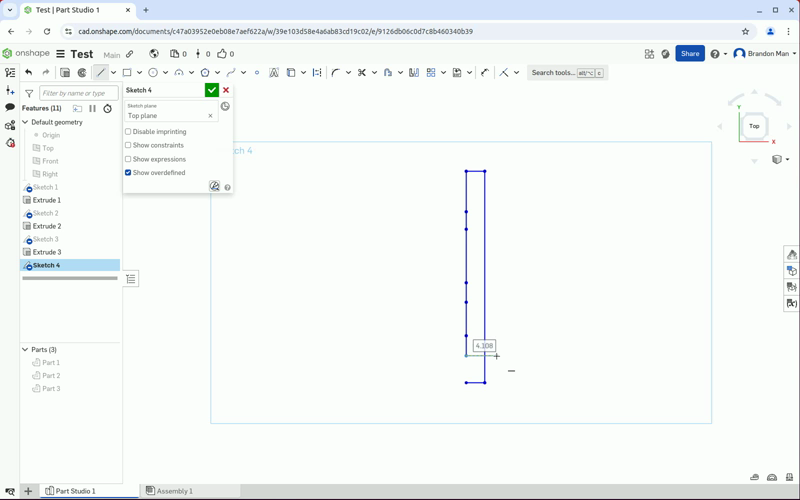
mouse_move(466, 382)
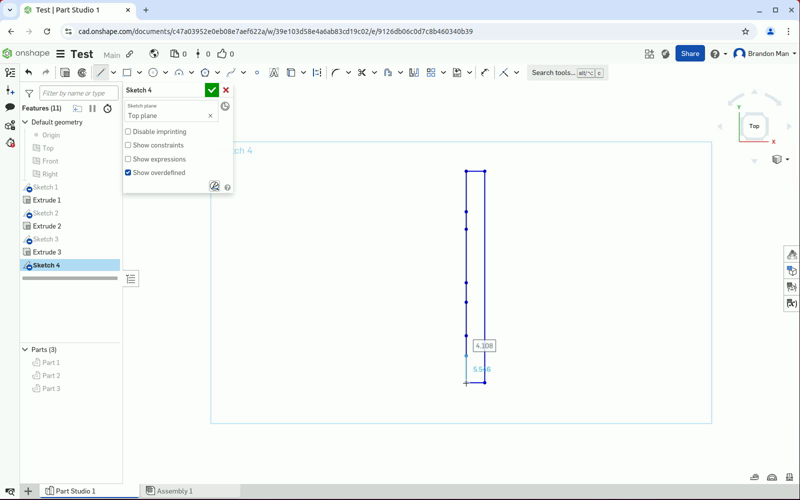
key_up(shift)
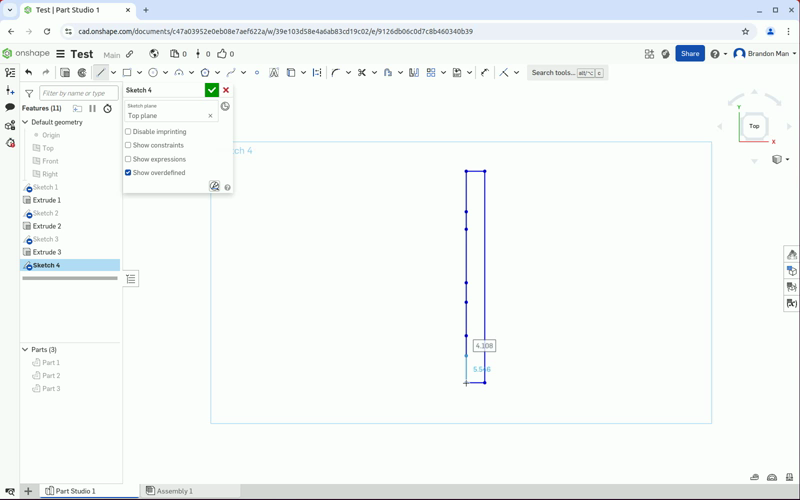
click(466, 382)
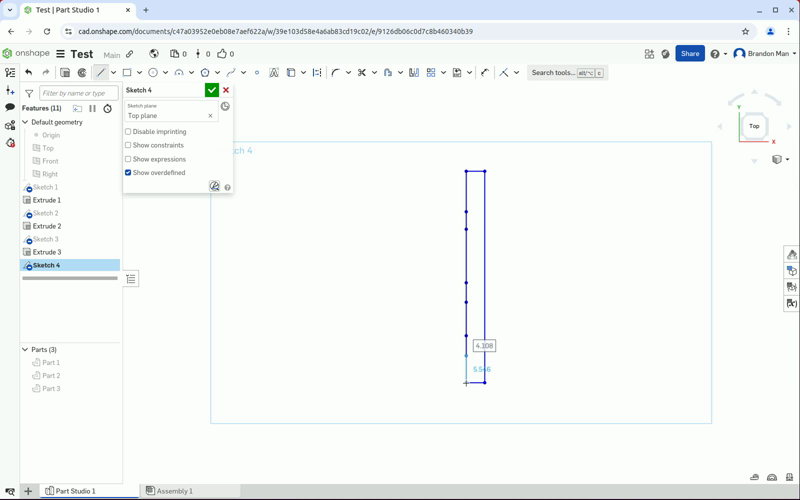
key(esc)
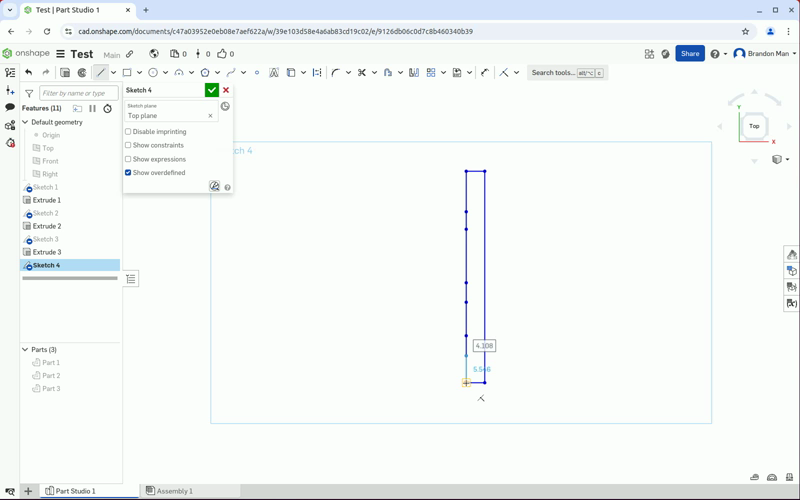
mouse_move(472, 234)
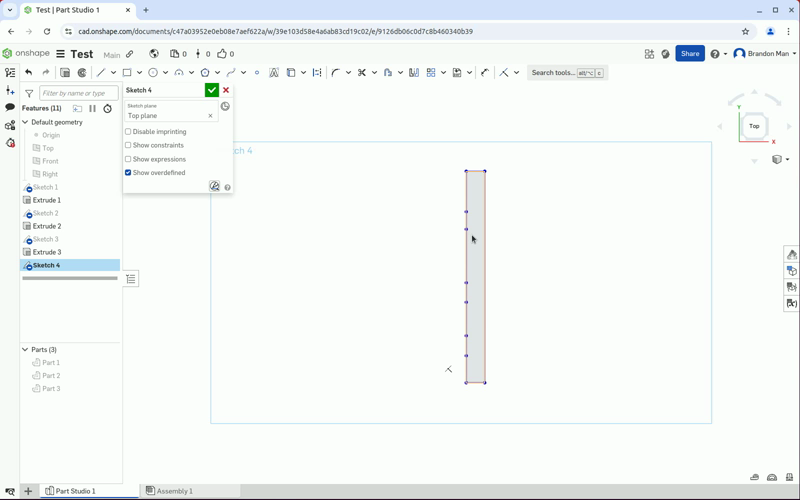
click(472, 234)
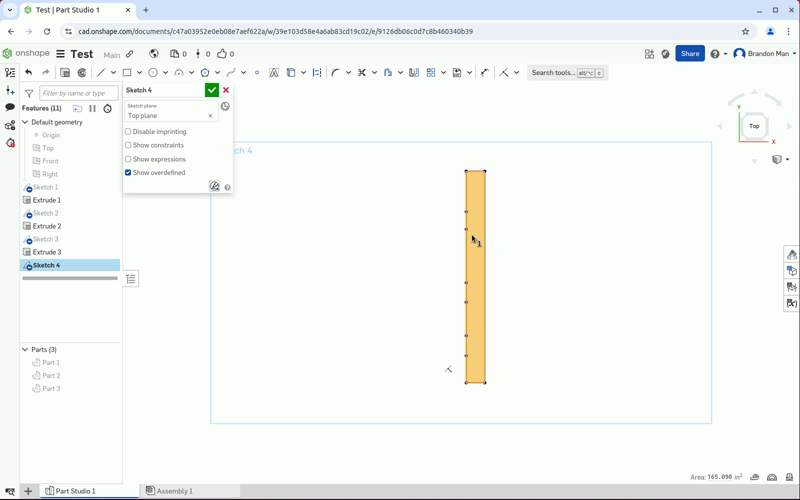
mouse_move(73, 352)
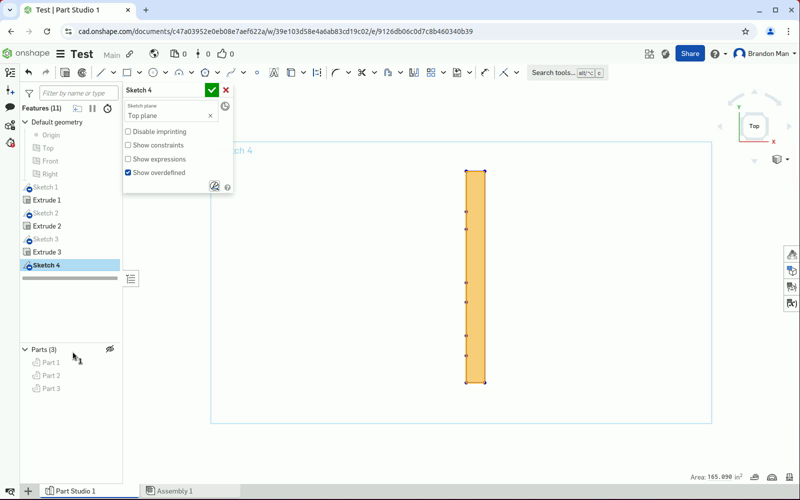
key(shift+y)
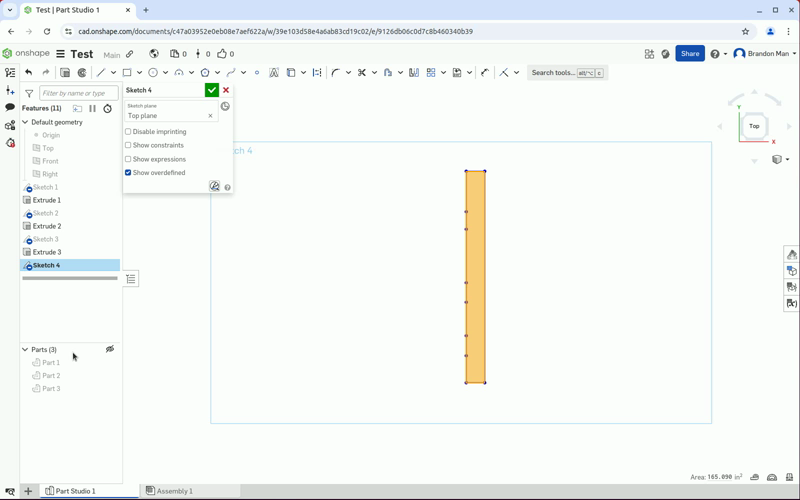
key(shift+e)
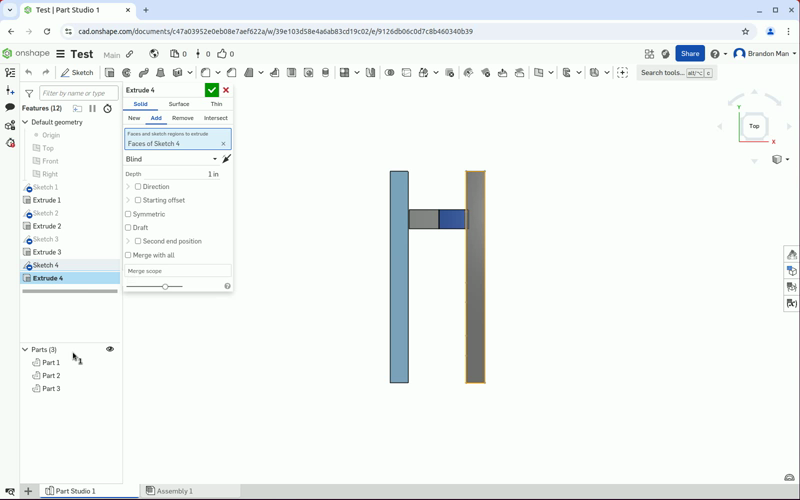
mouse_move(143, 106)
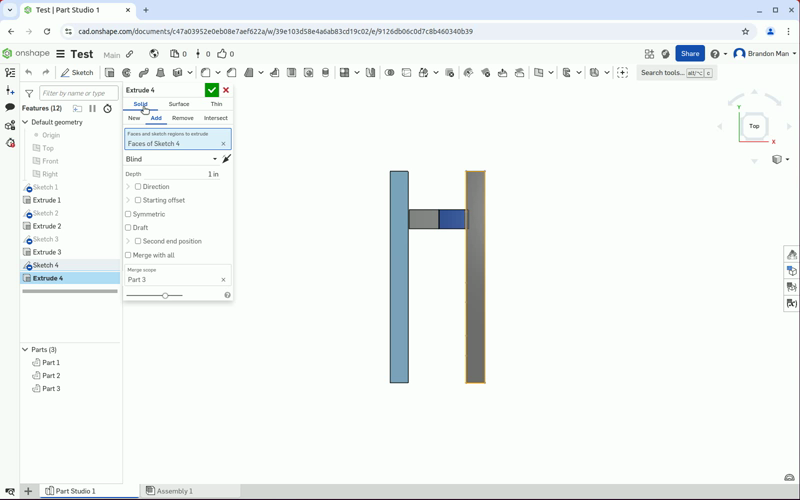
click(143, 106)
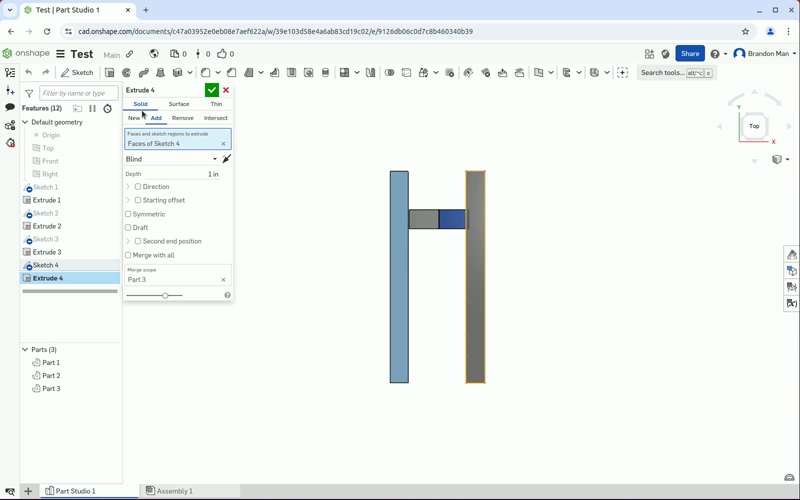
mouse_move(137, 120)
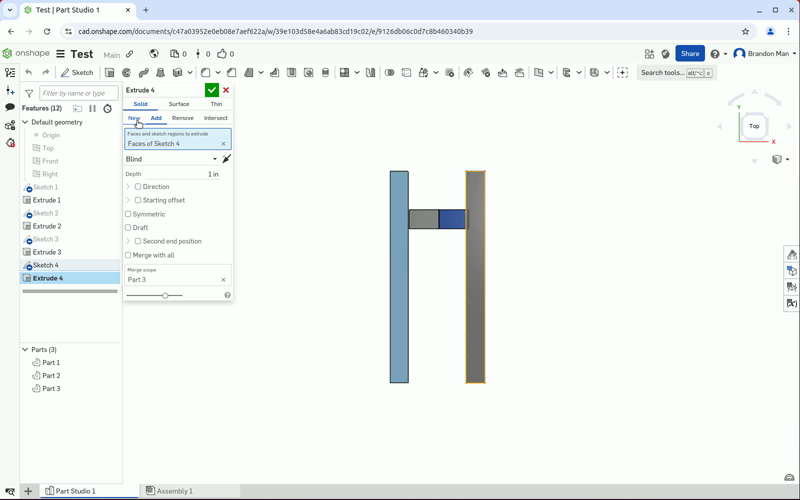
click(137, 120)
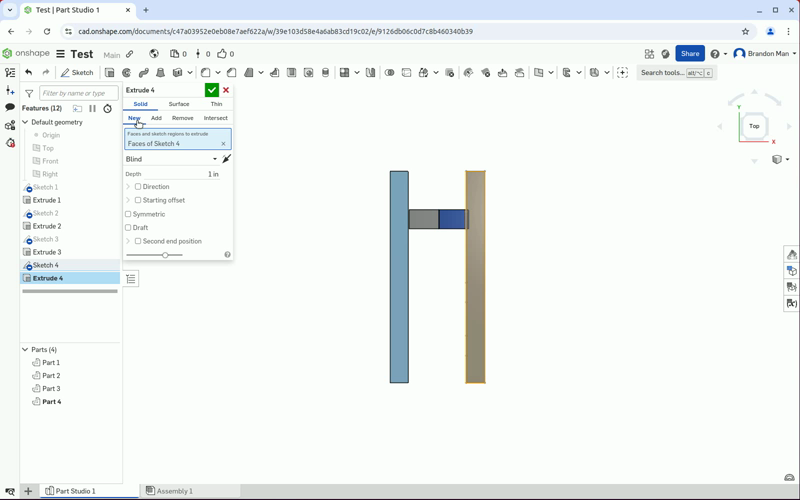
key(tab, 4)
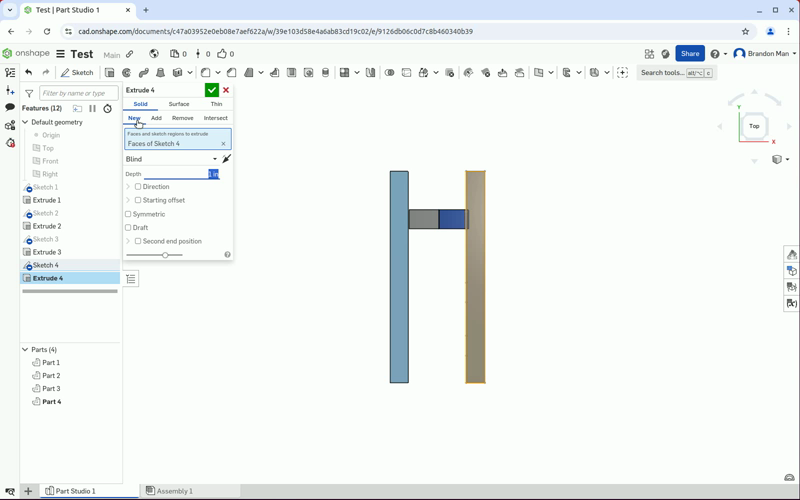
text(1.204)
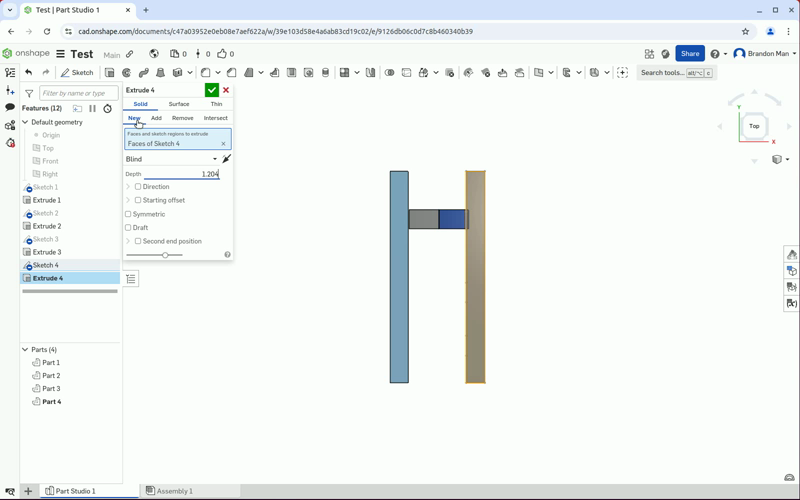
key(enter)
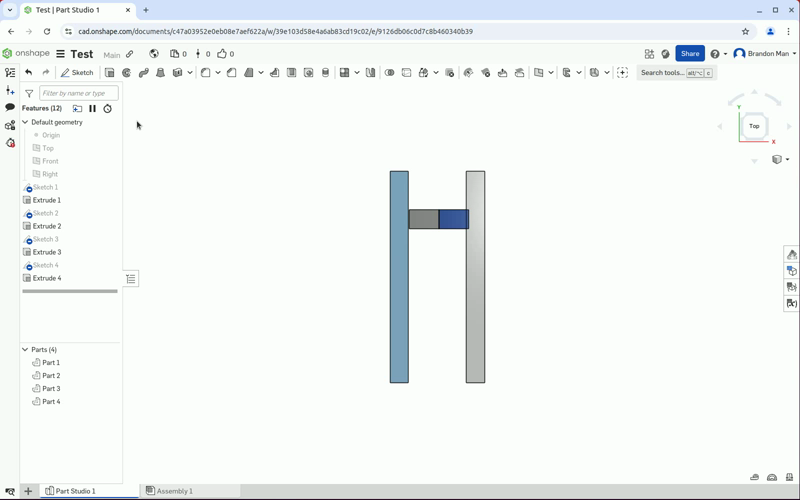
key(shift+h)
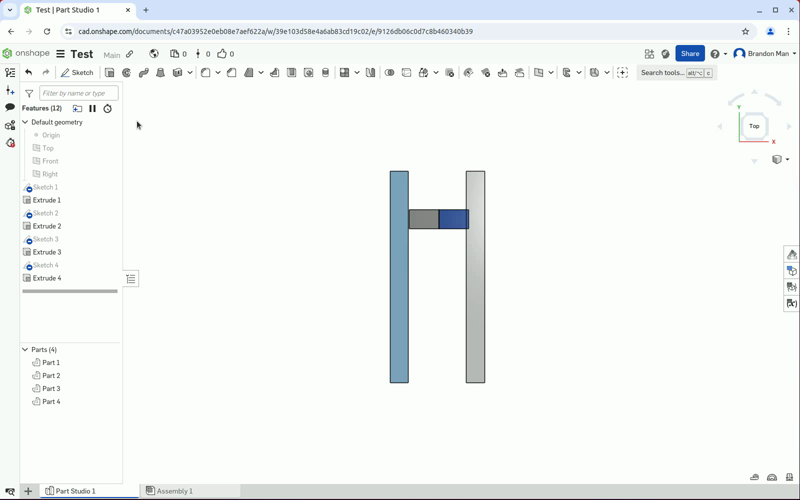
key(shift+h)
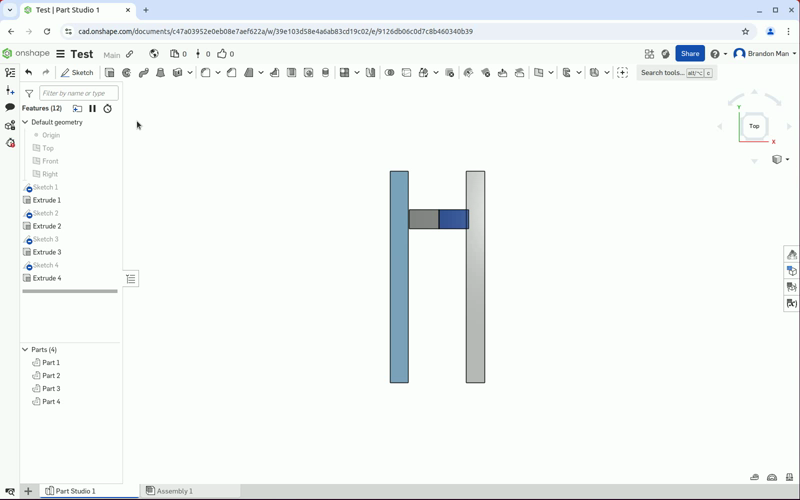
mouse_move(73, 189)
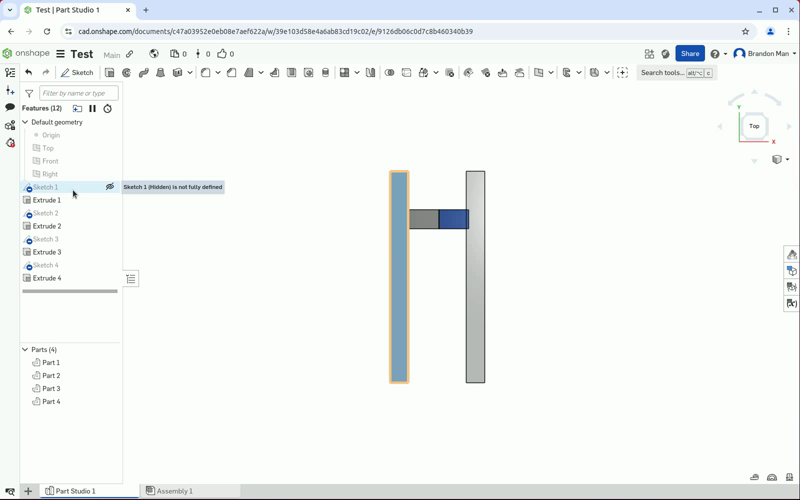
click(73, 189)
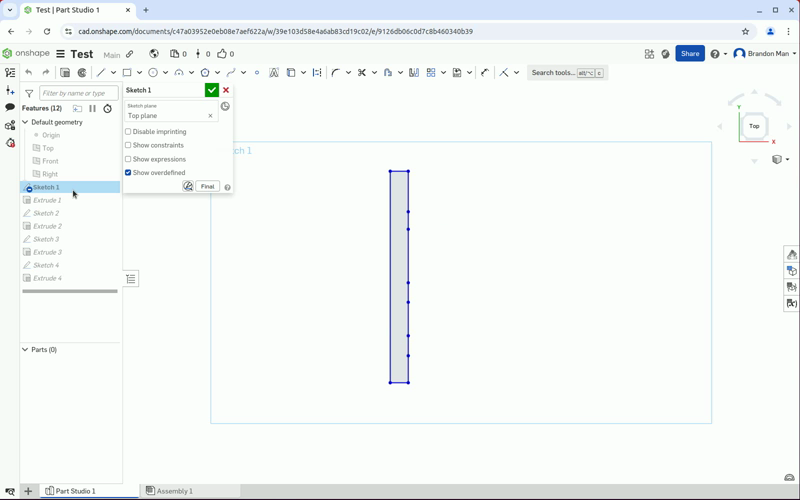
mouse_move(229, 92)
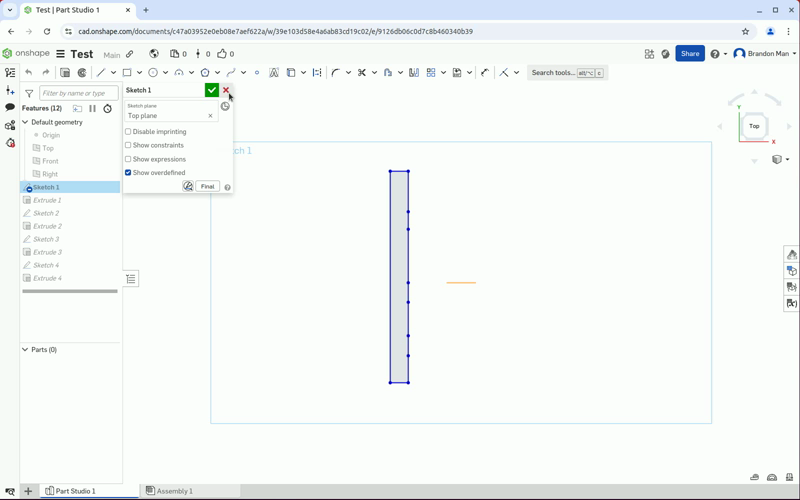
click(229, 92)
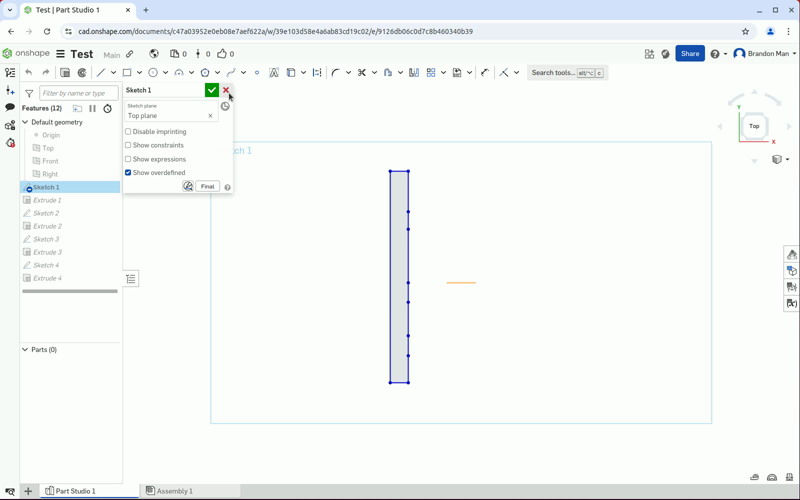
key(shift+s)
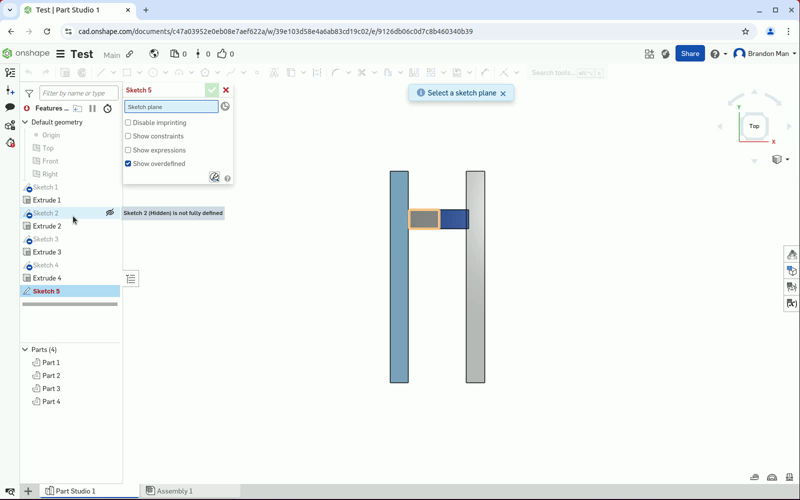
scroll(3)
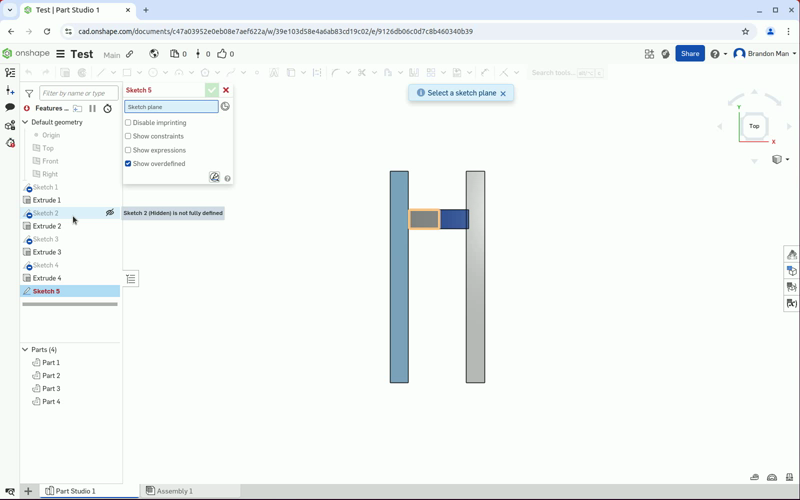
mouse_move(73, 150)
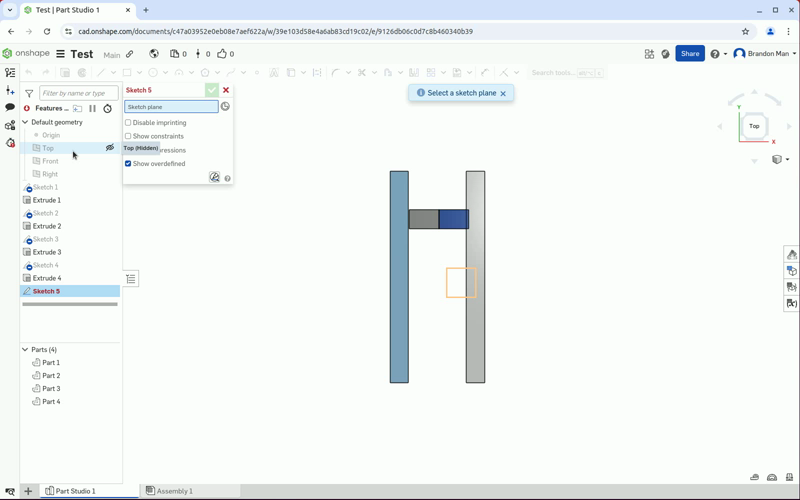
click(73, 150)
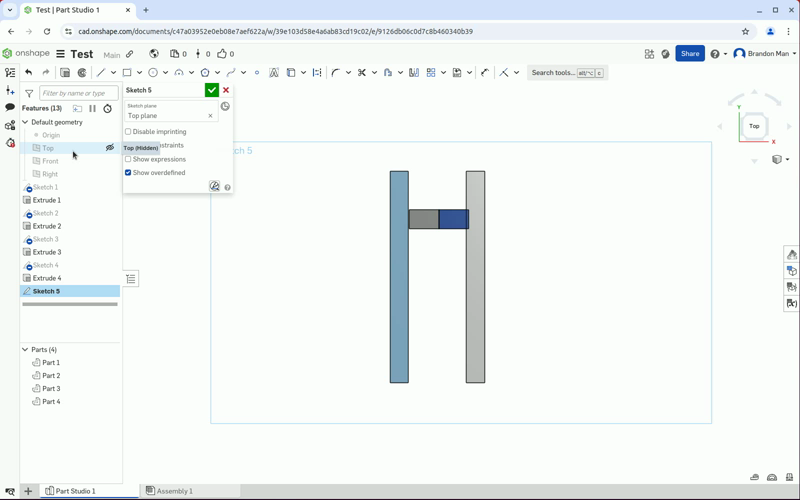
mouse_move(73, 352)
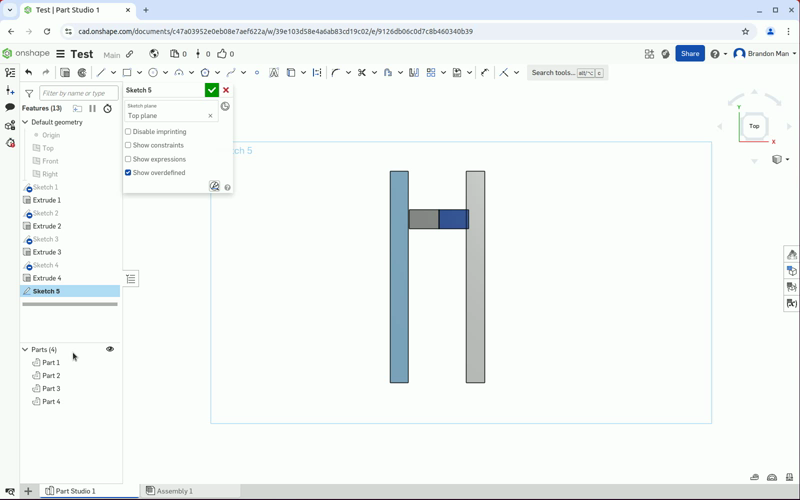
key(y)
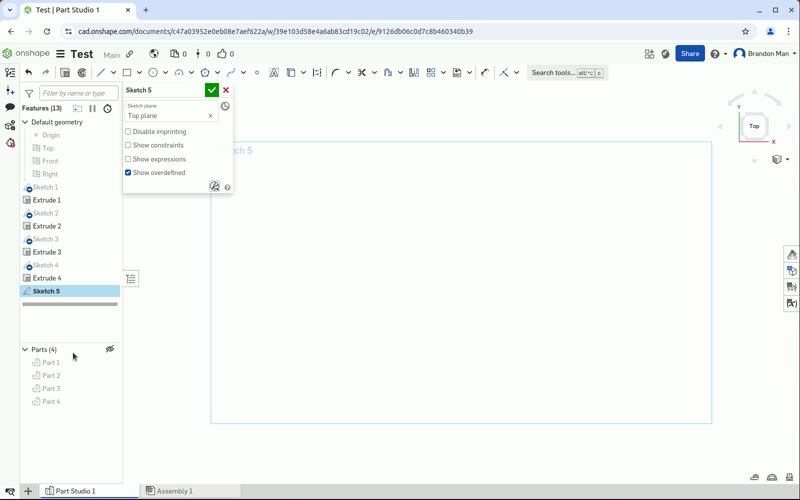
key(l)
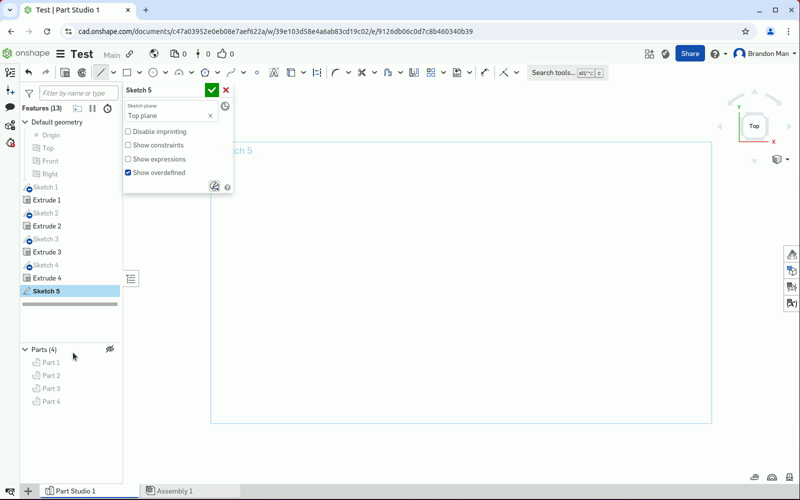
key_down(shift)
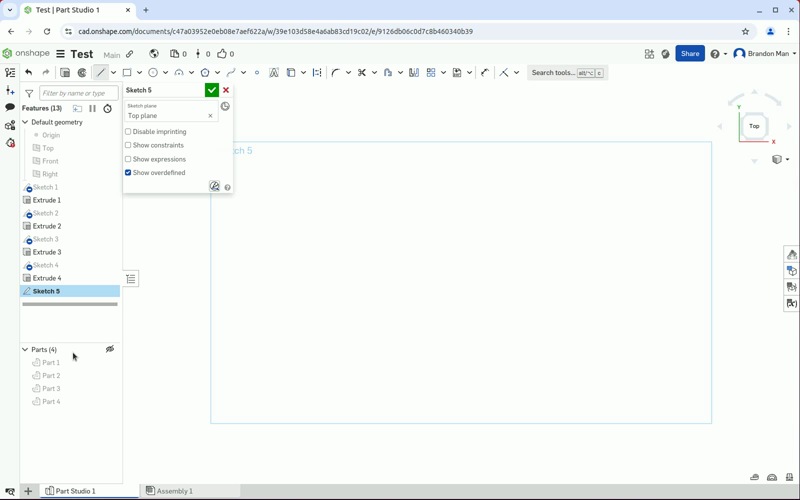
mouse_move(409, 301)
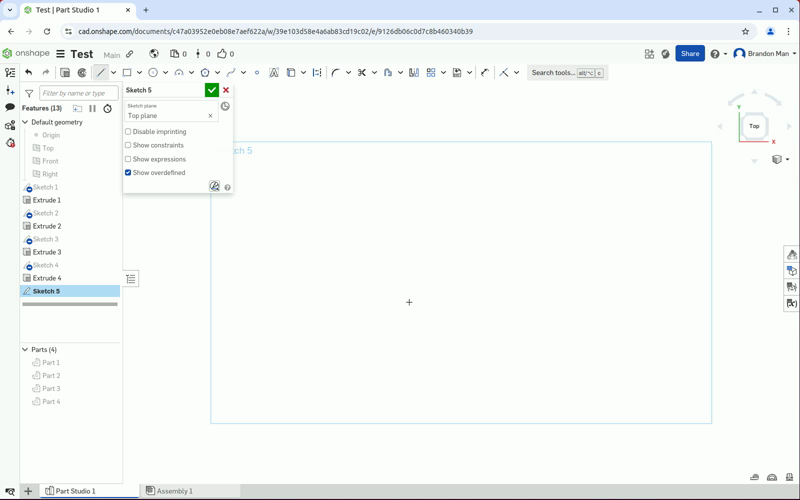
click(409, 301)
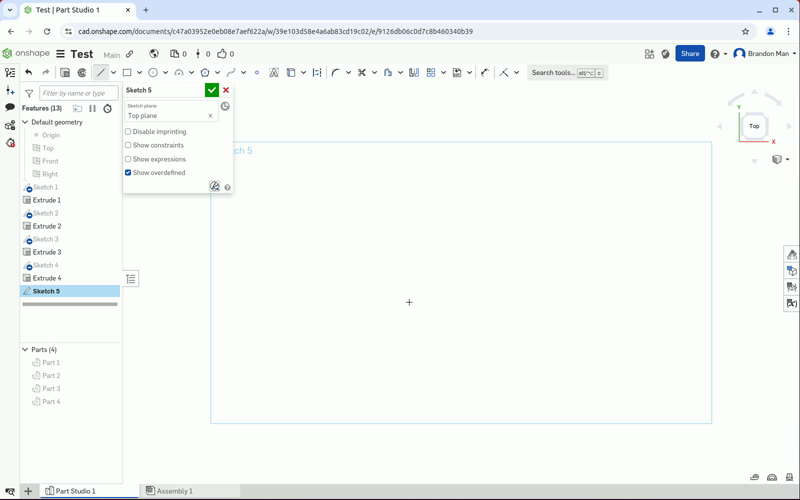
key_up(shift)
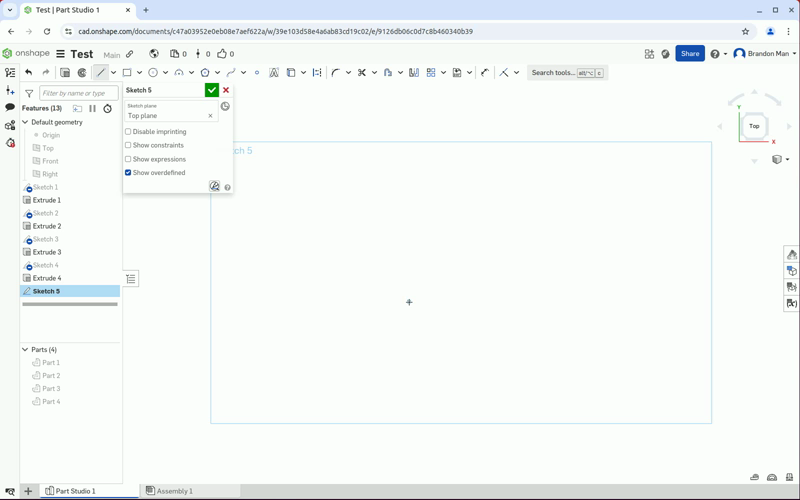
key_down(shift)
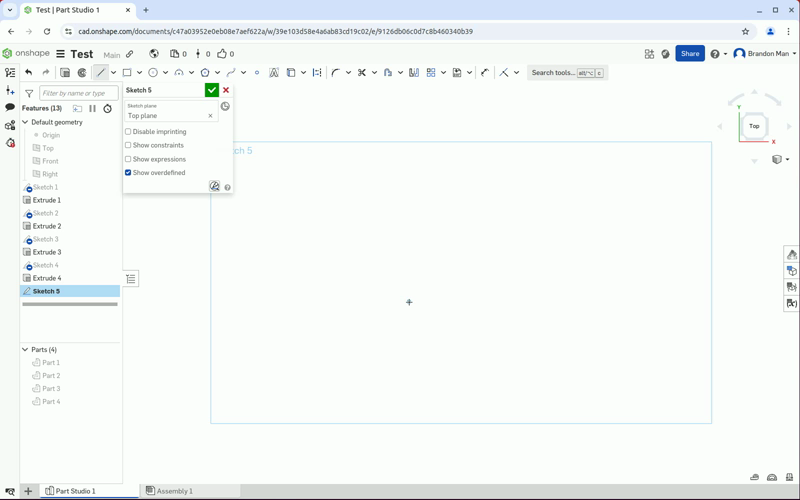
mouse_move(439, 301)
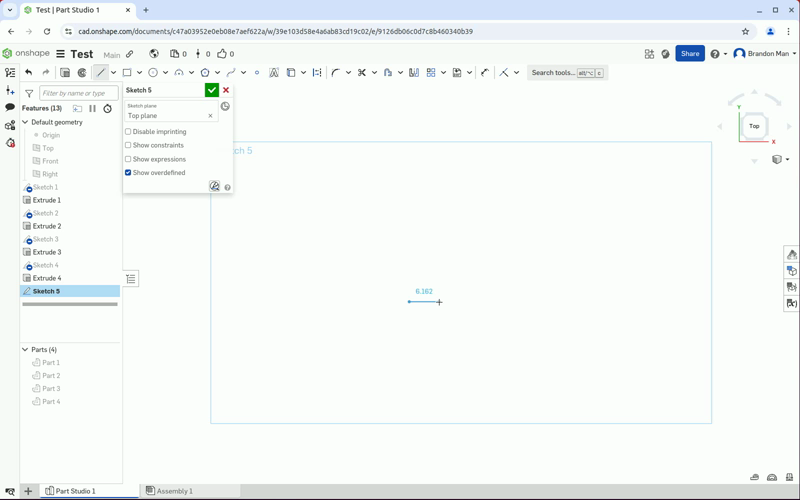
mouse_move(467, 301)
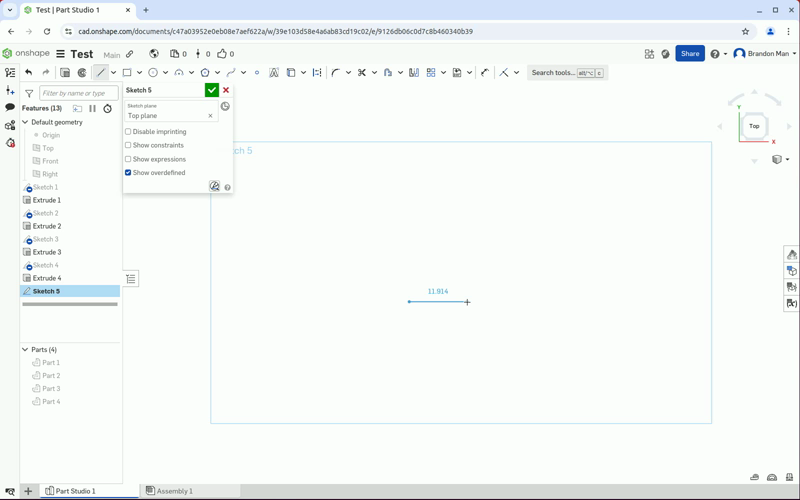
click(467, 301)
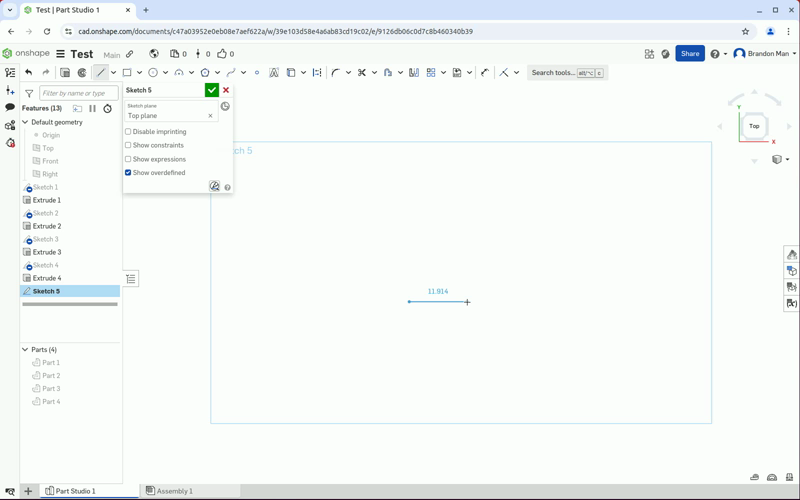
key_up(shift)
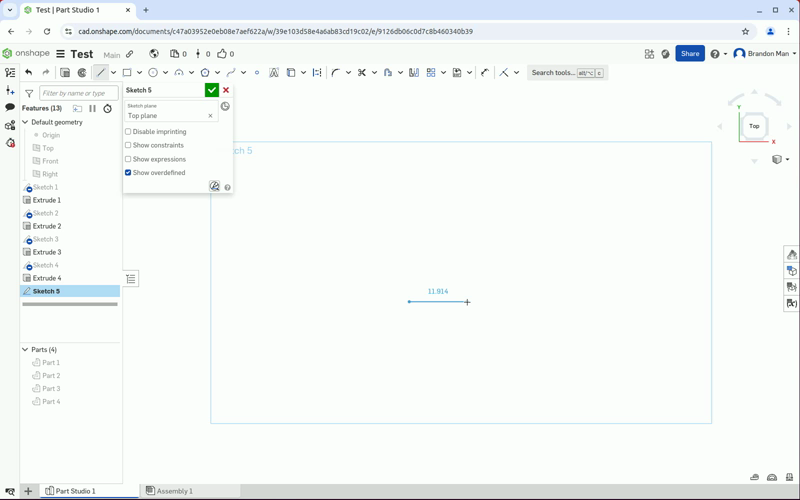
key_down(shift)
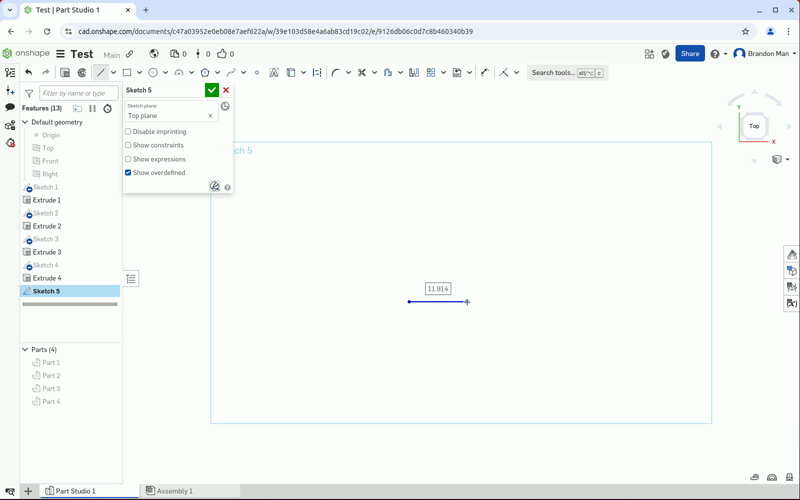
mouse_move(497, 301)
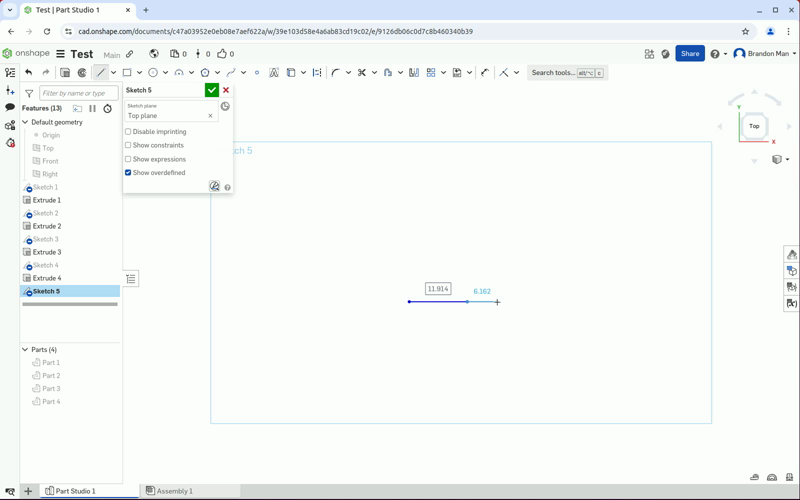
mouse_move(467, 282)
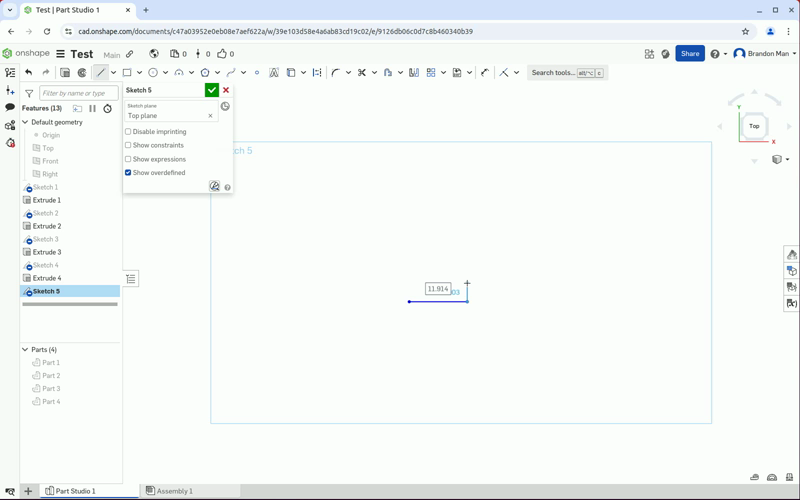
click(467, 282)
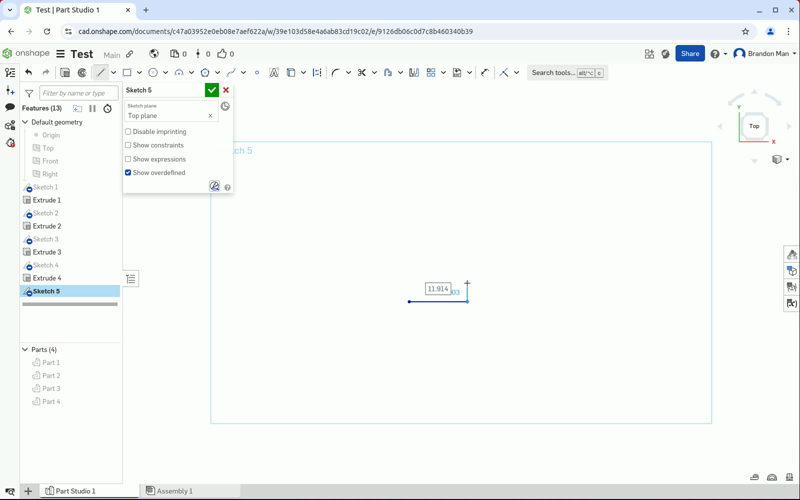
key_up(shift)
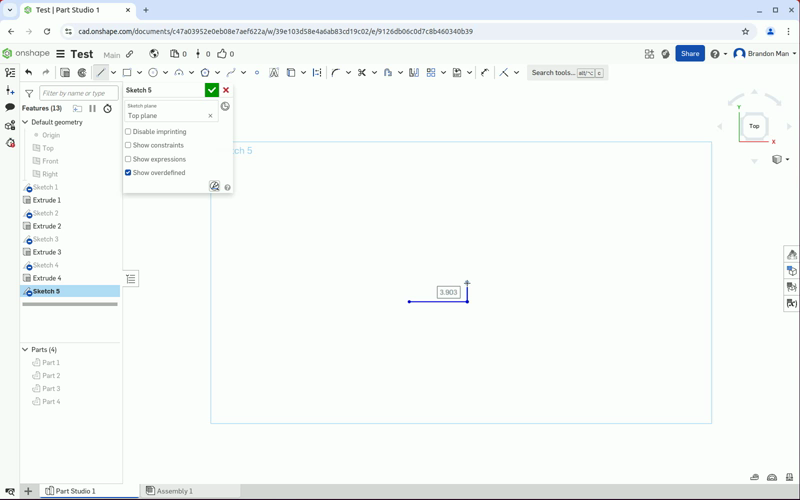
key_down(shift)
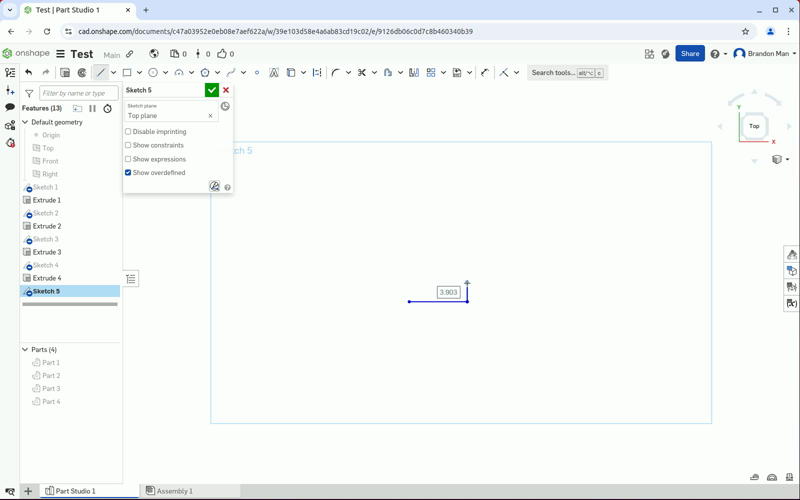
mouse_move(497, 282)
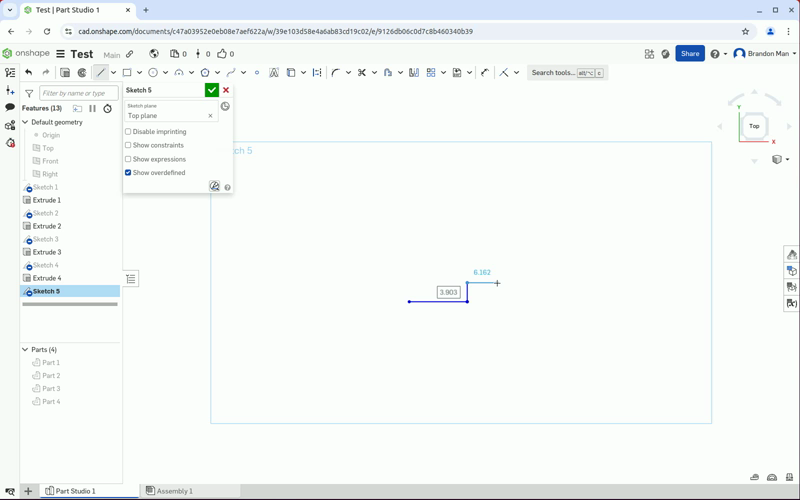
mouse_move(409, 282)
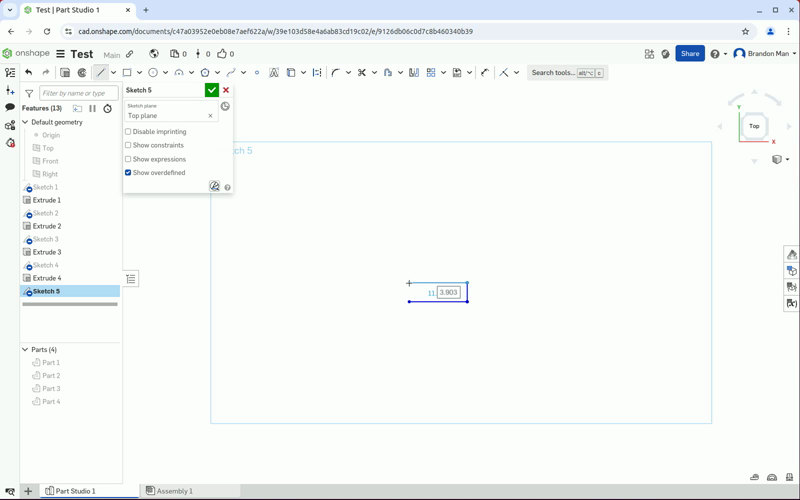
click(409, 282)
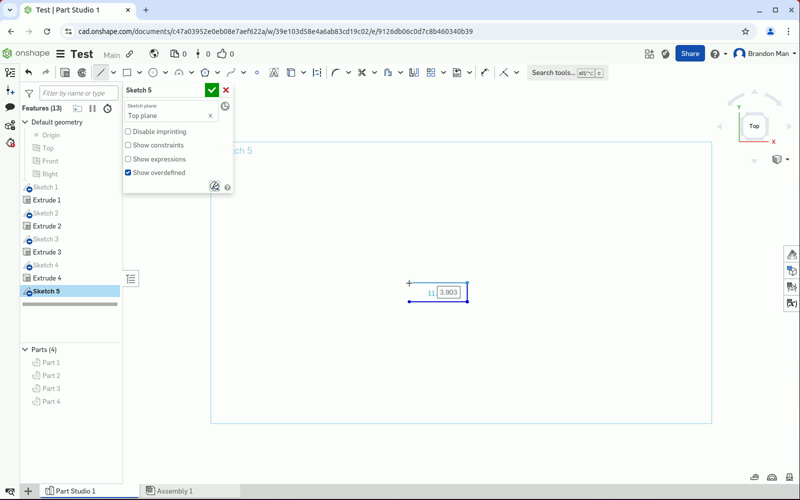
key_up(shift)
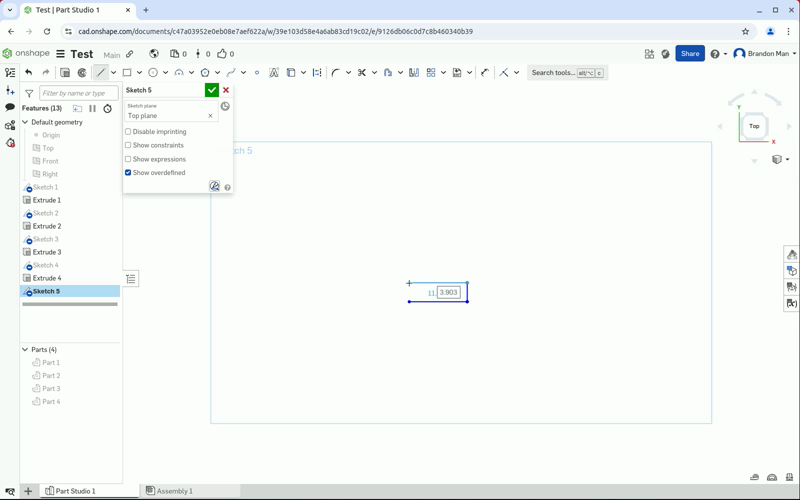
mouse_move(439, 282)
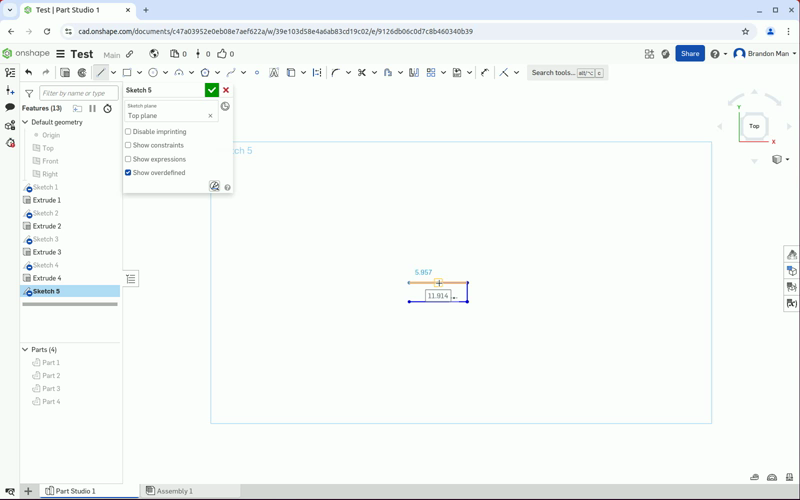
key_down(shift)
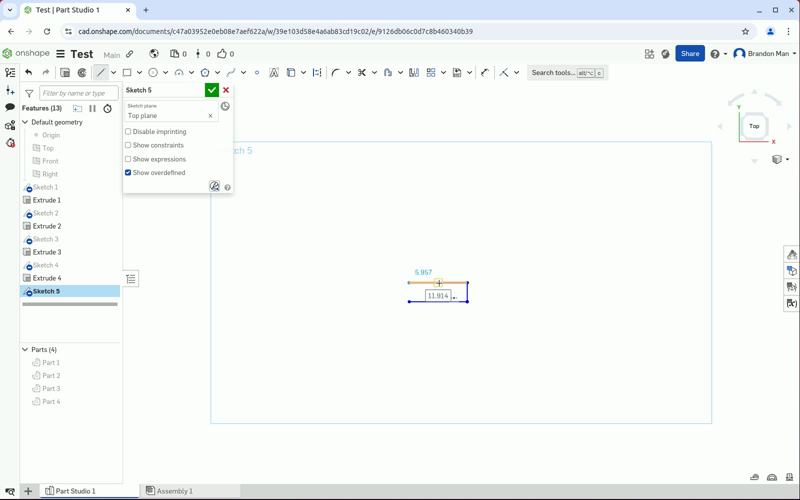
mouse_move(409, 301)
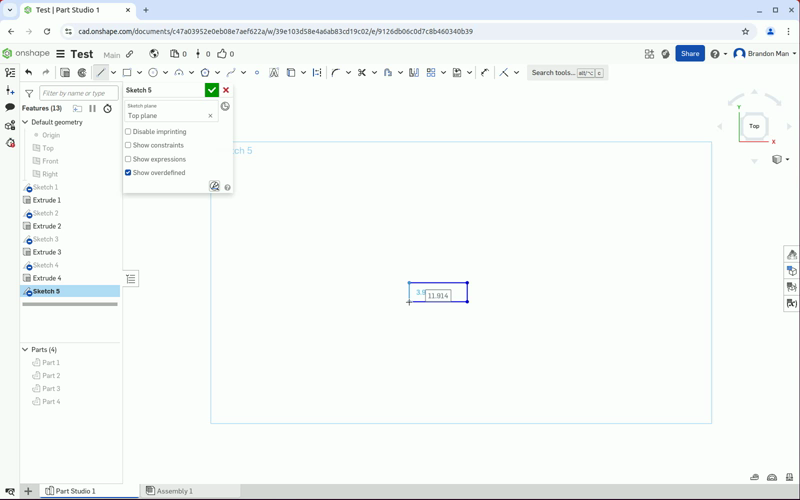
key_up(shift)
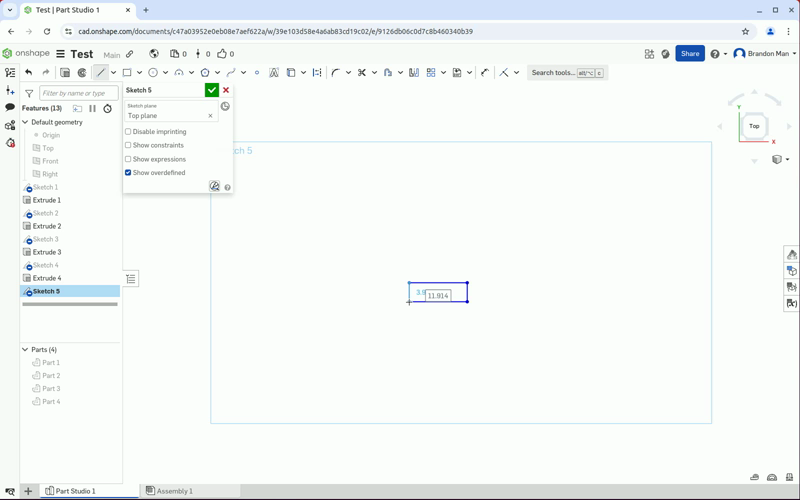
click(409, 301)
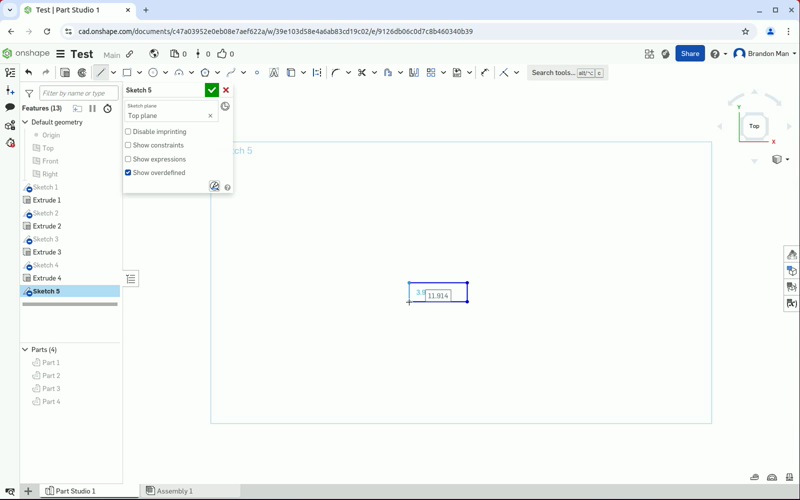
key(esc)
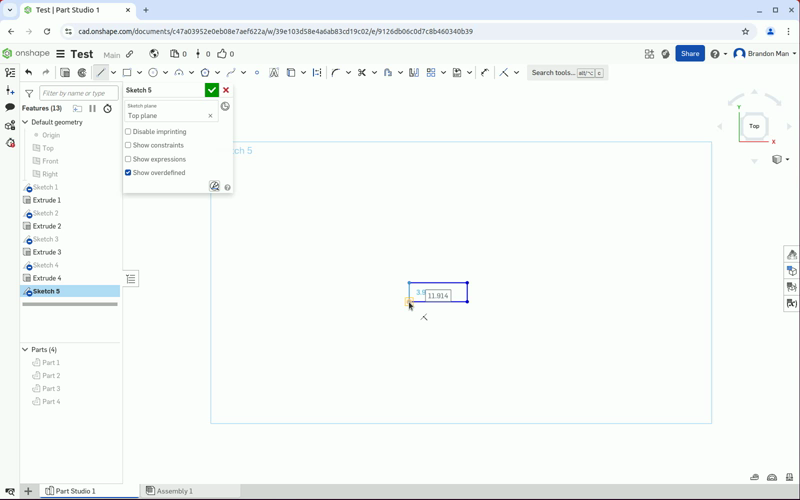
mouse_move(465, 287)
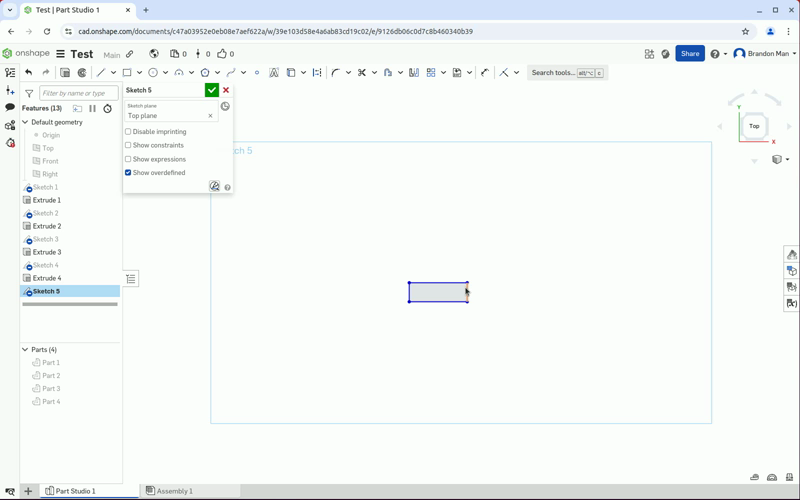
scroll(6)
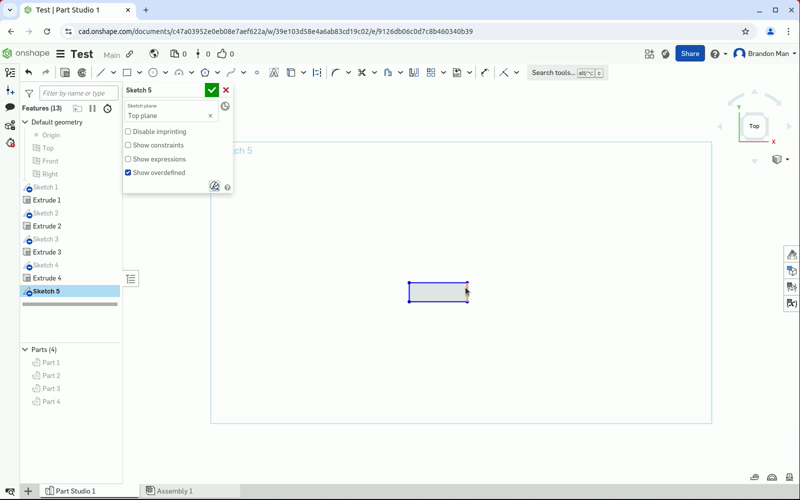
scroll(6)
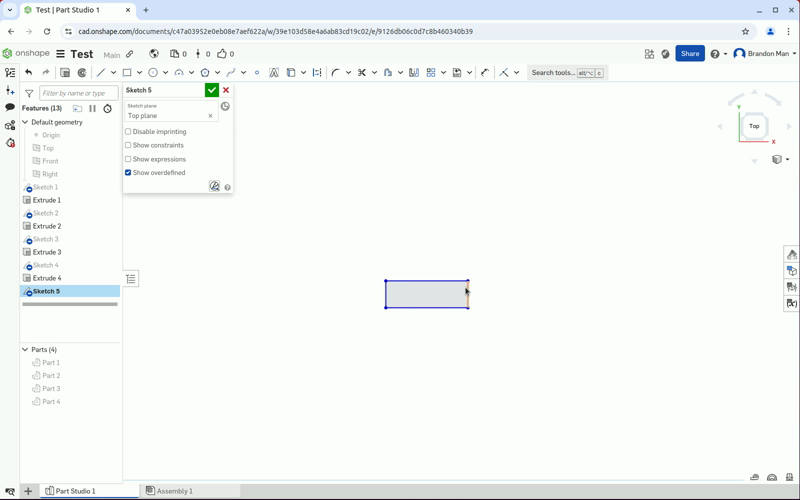
scroll(6)
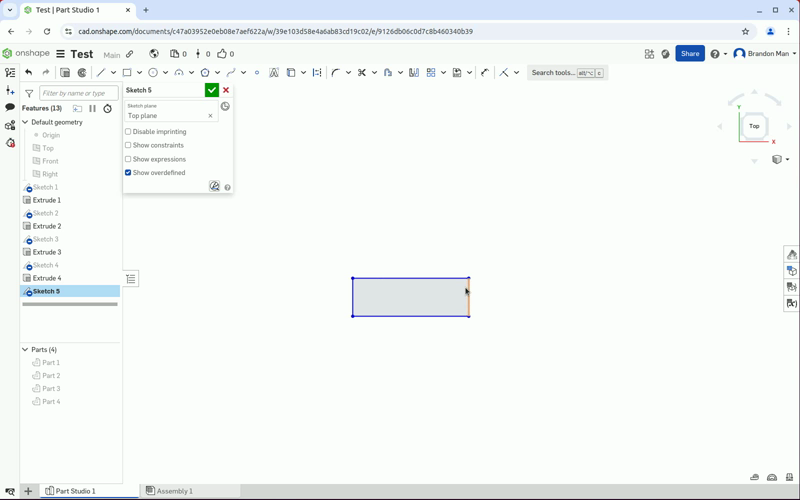
scroll(6)
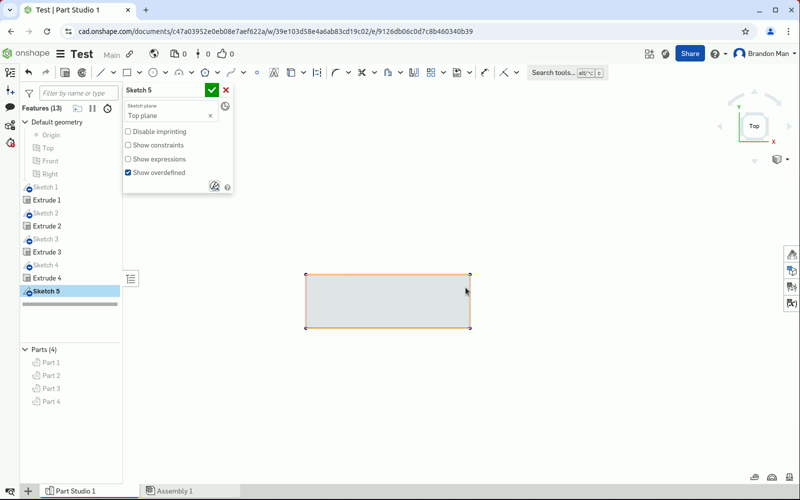
scroll(6)
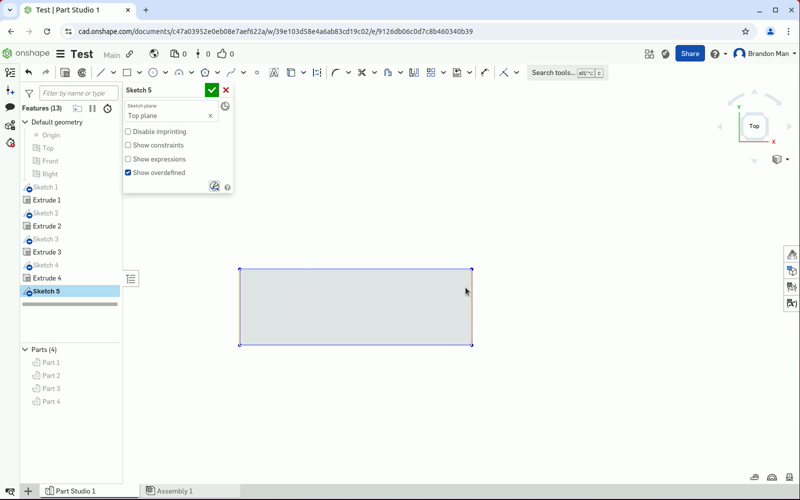
scroll(6)
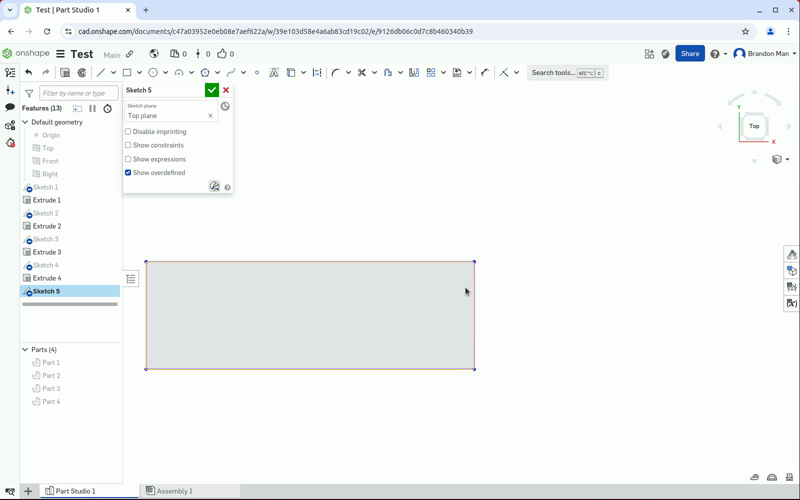
scroll(6)
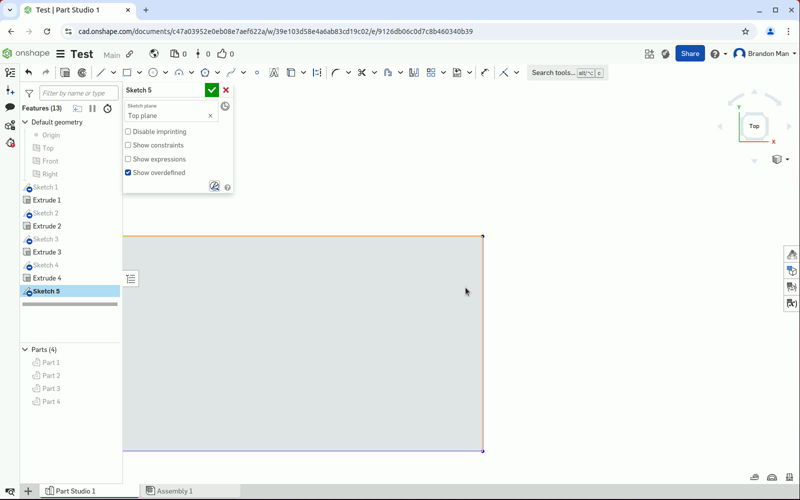
click(465, 287)
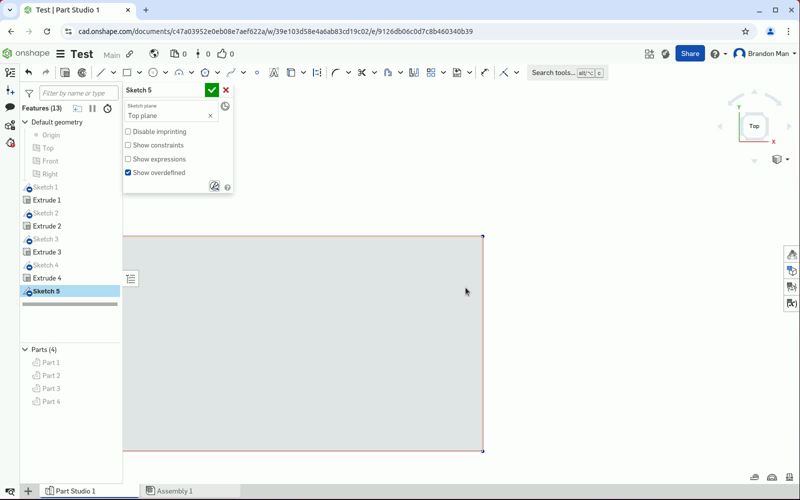
scroll(-6)
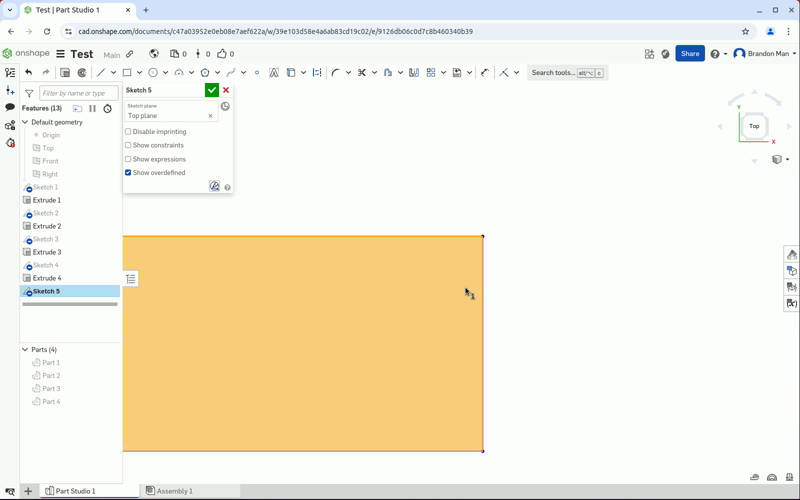
scroll(-6)
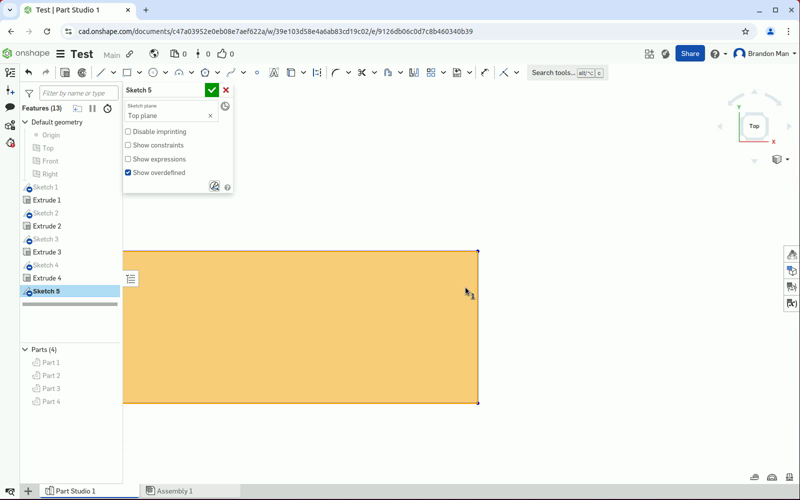
scroll(-6)
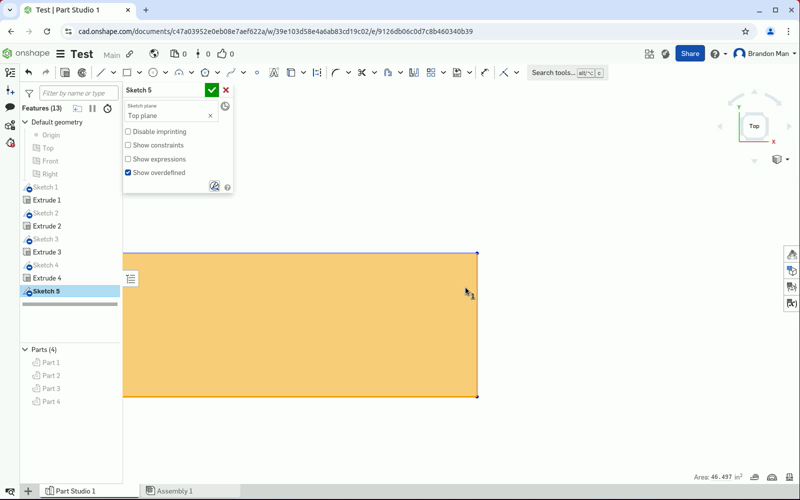
scroll(-6)
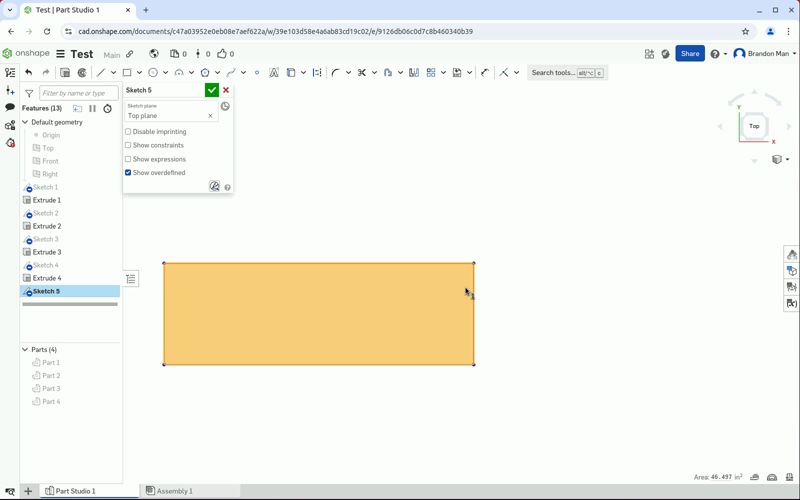
scroll(-6)
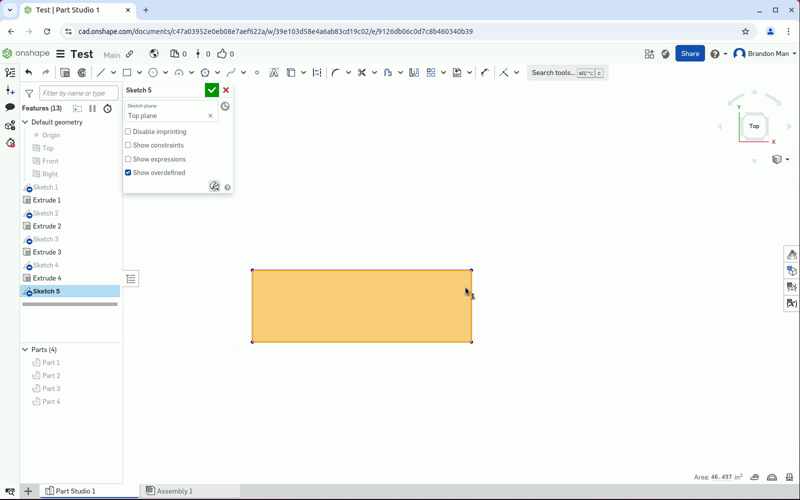
scroll(-6)
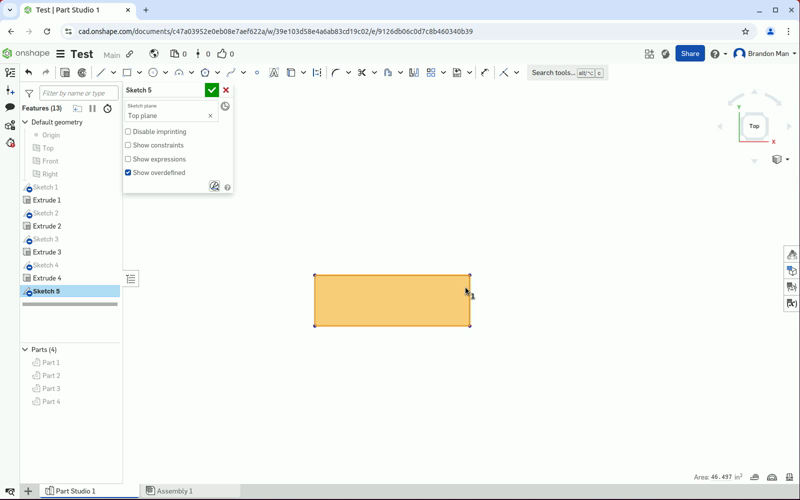
scroll(-6)
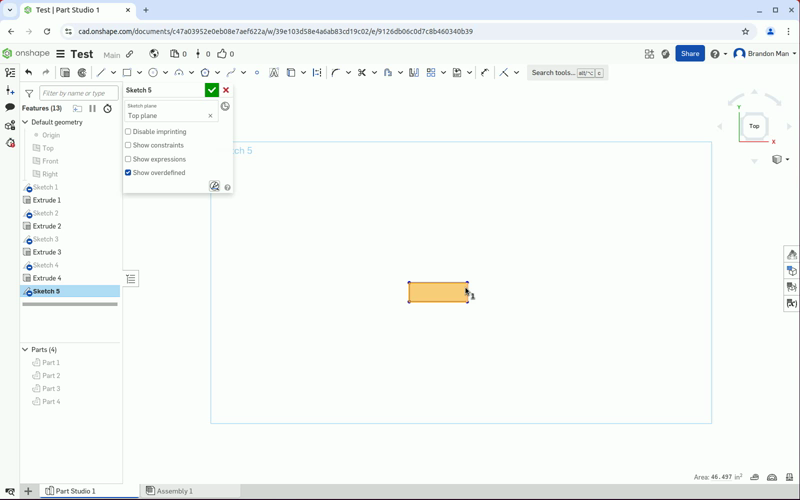
mouse_move(73, 352)
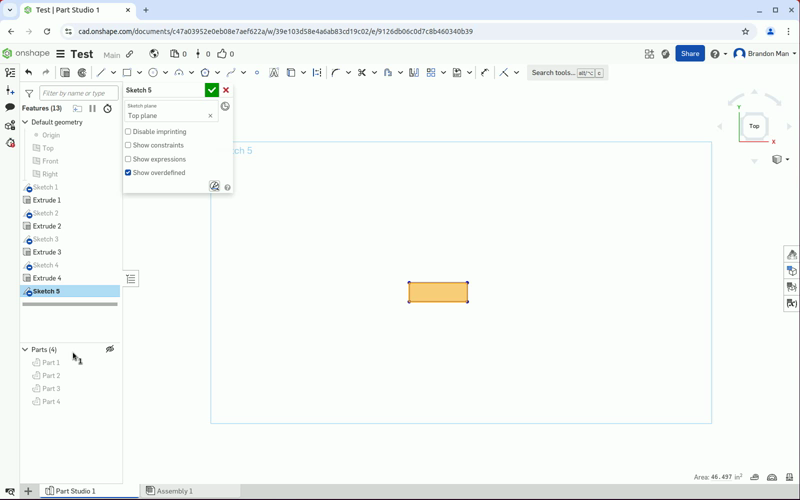
key(shift+y)
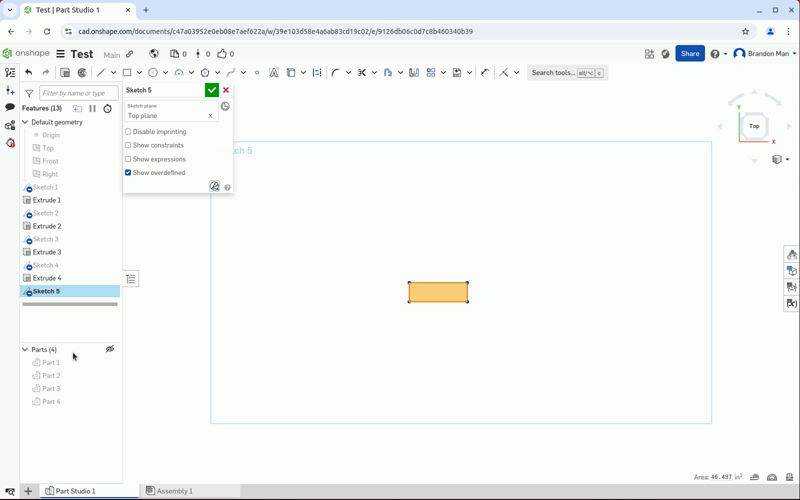
key(shift+e)
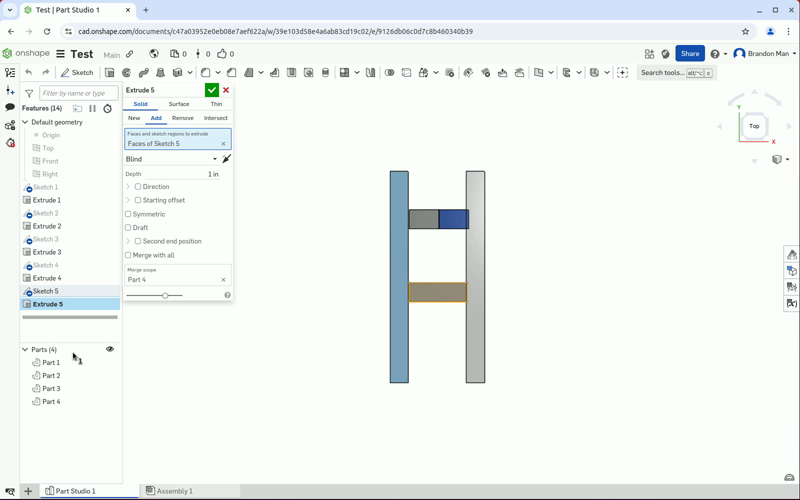
mouse_move(143, 106)
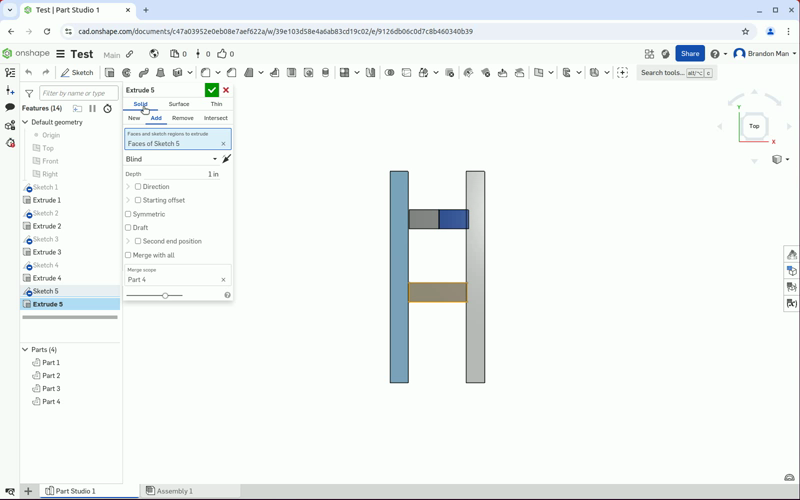
click(143, 106)
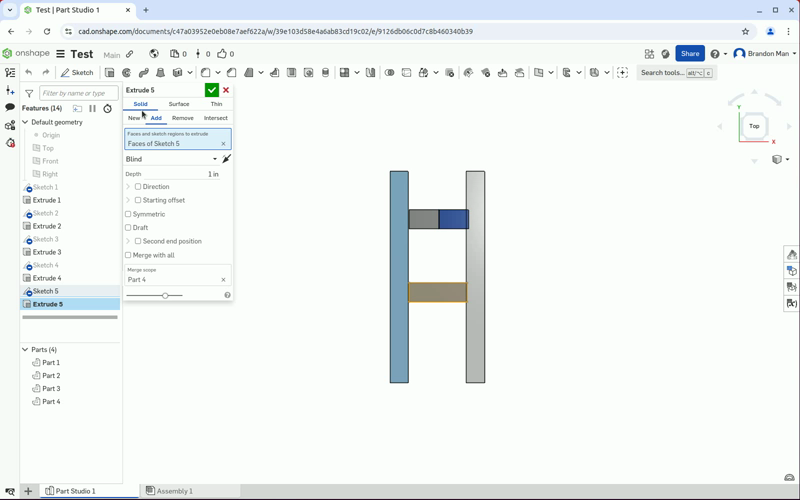
mouse_move(137, 120)
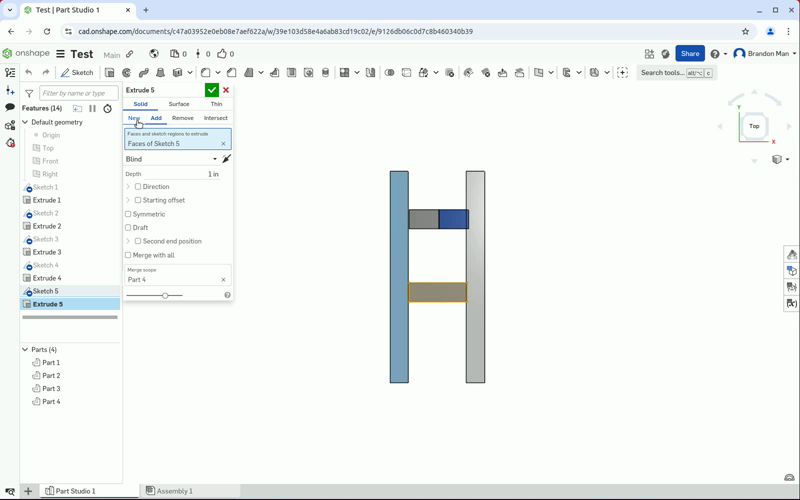
click(137, 120)
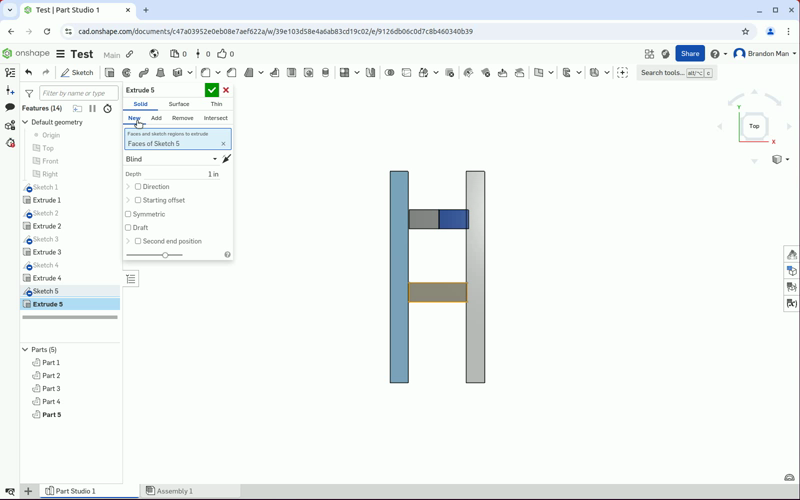
key(tab, 4)
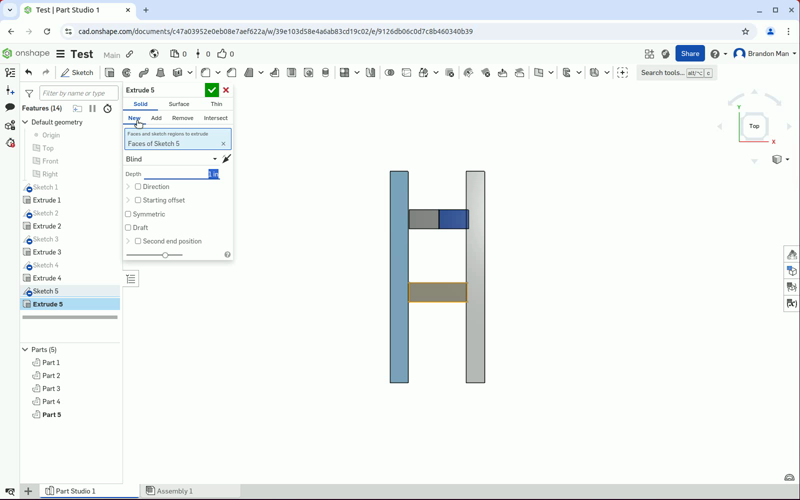
text(1.204)
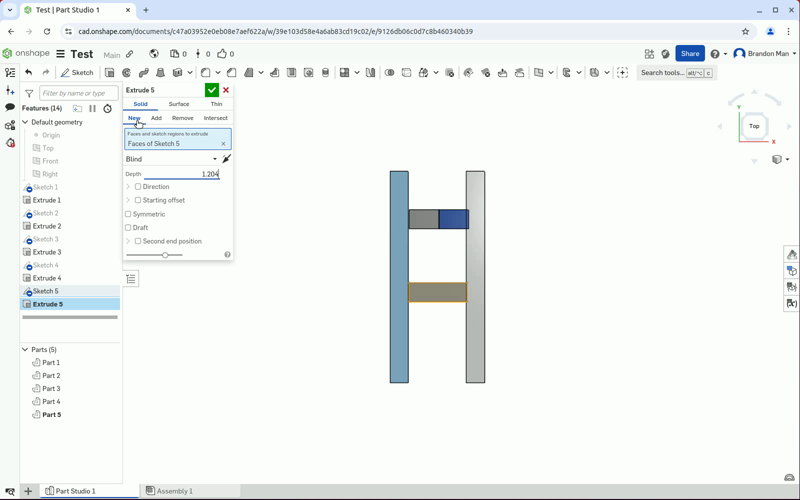
key(enter)
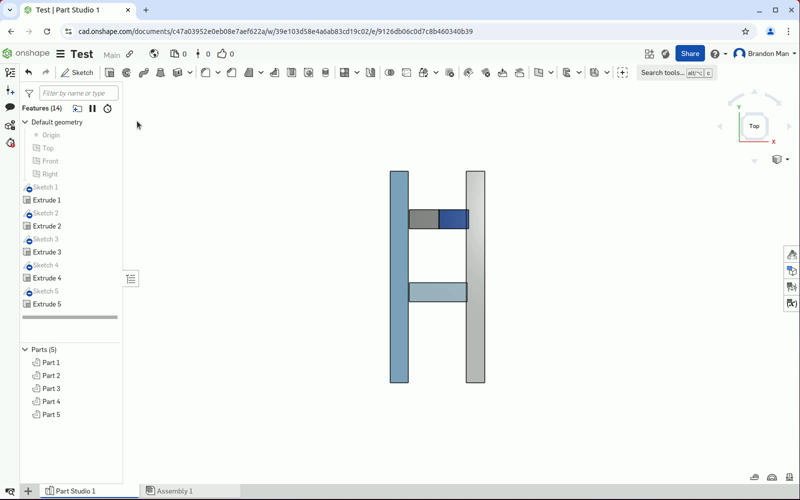
key(shift+h)
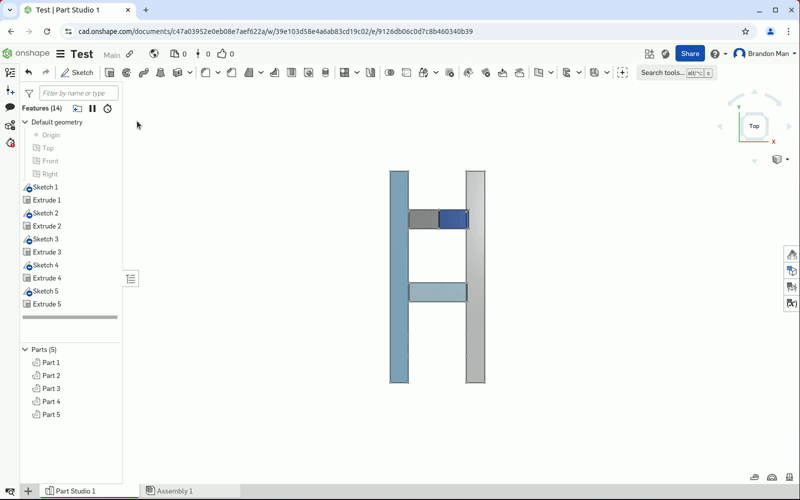
key(shift+h)
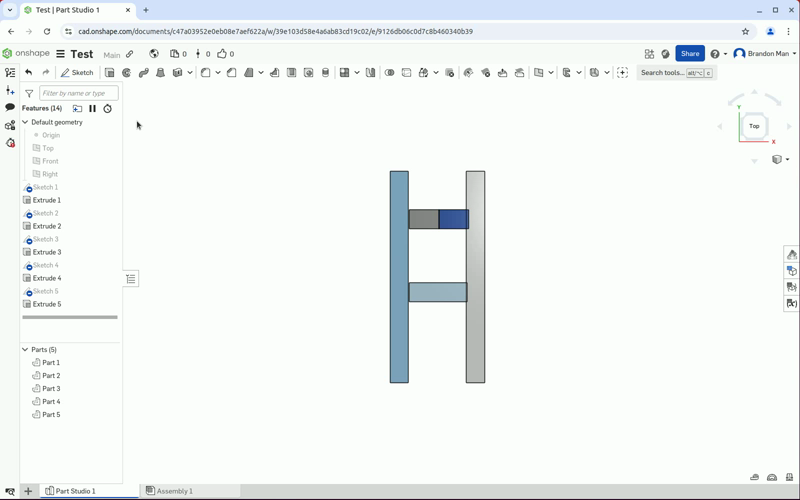
mouse_move(73, 189)
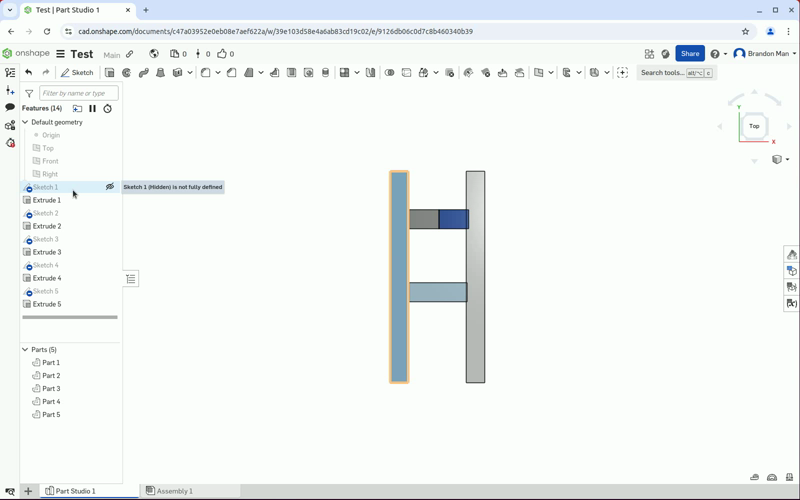
click(73, 189)
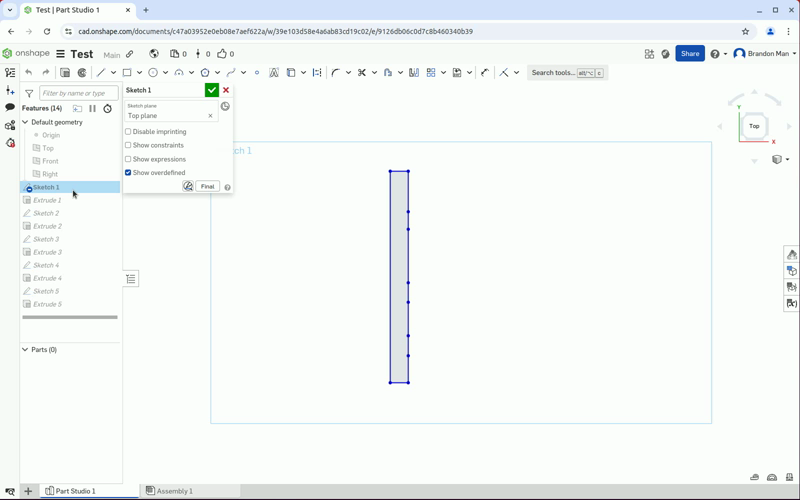
mouse_move(229, 92)
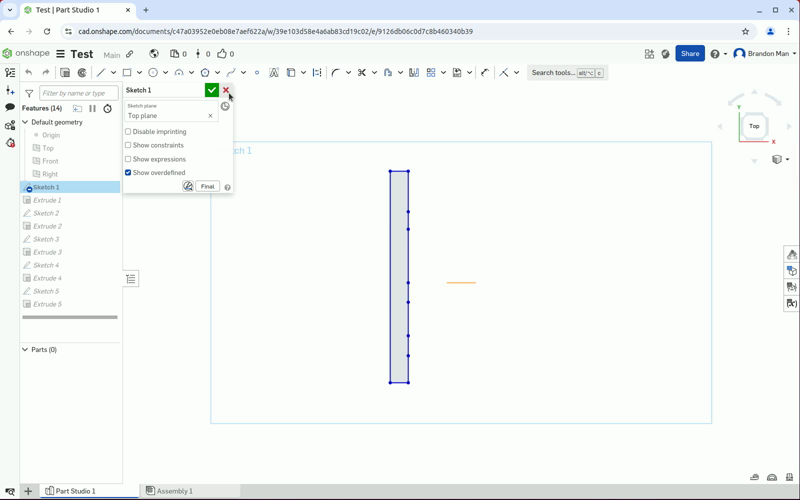
click(229, 92)
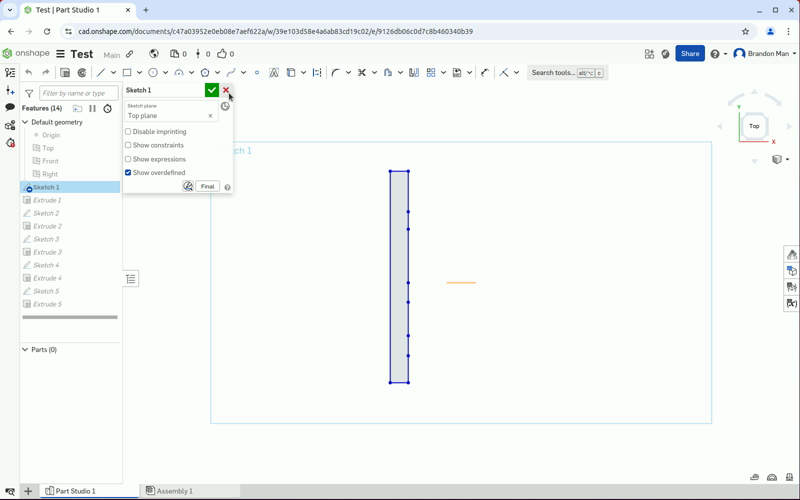
key(shift+s)
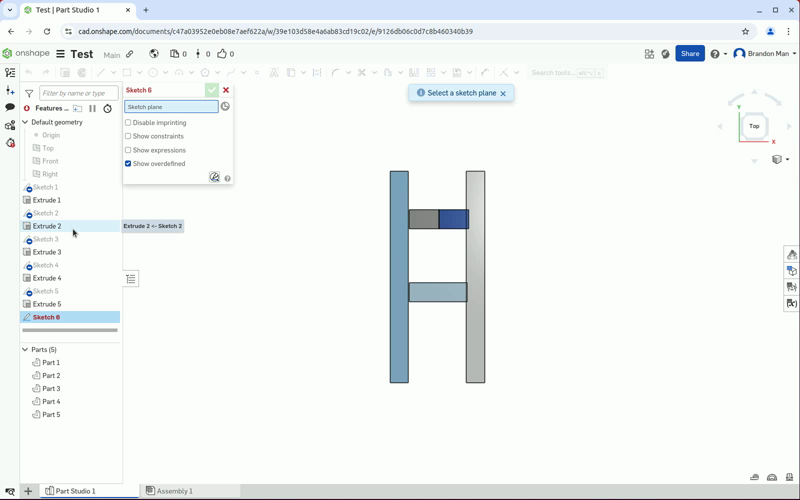
scroll(3)
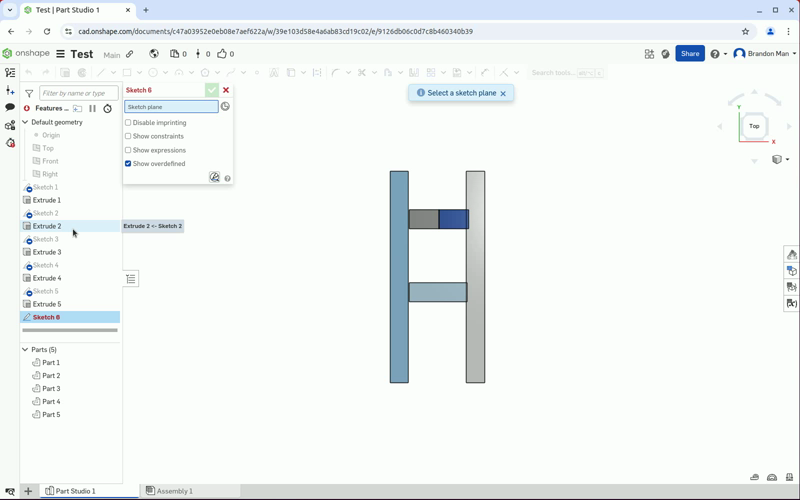
mouse_move(73, 150)
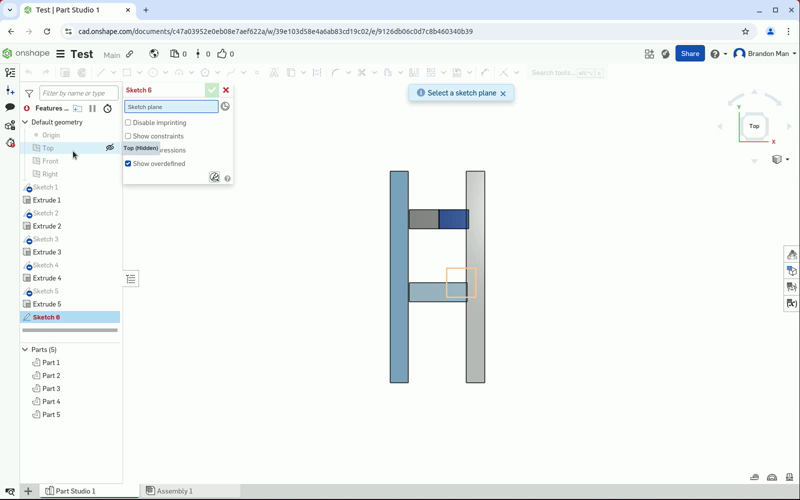
click(73, 150)
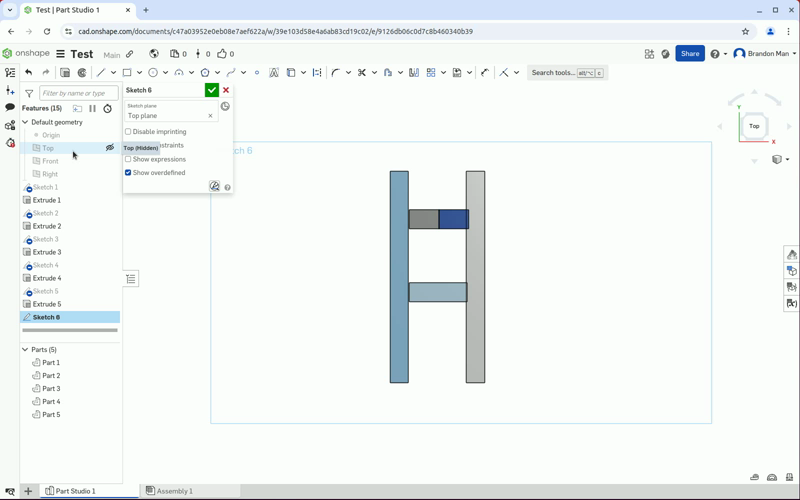
mouse_move(73, 352)
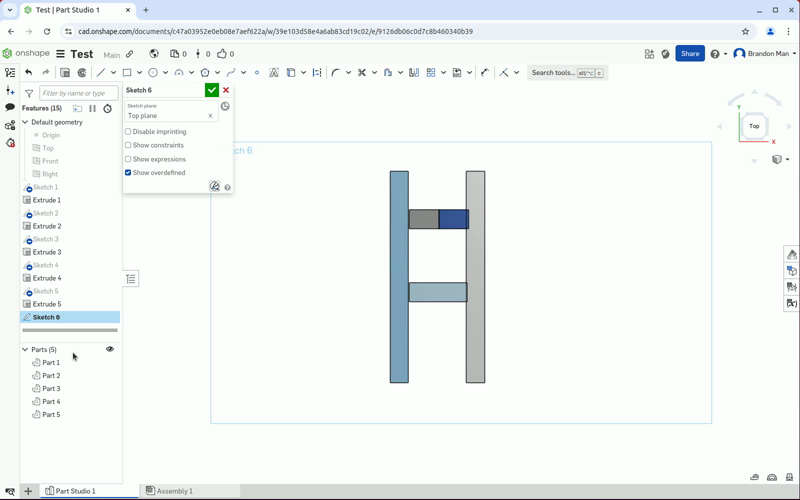
key(y)
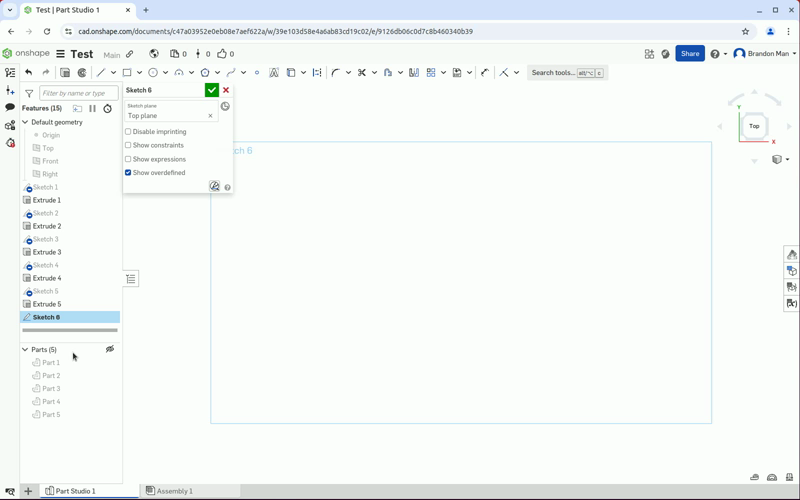
key(l)
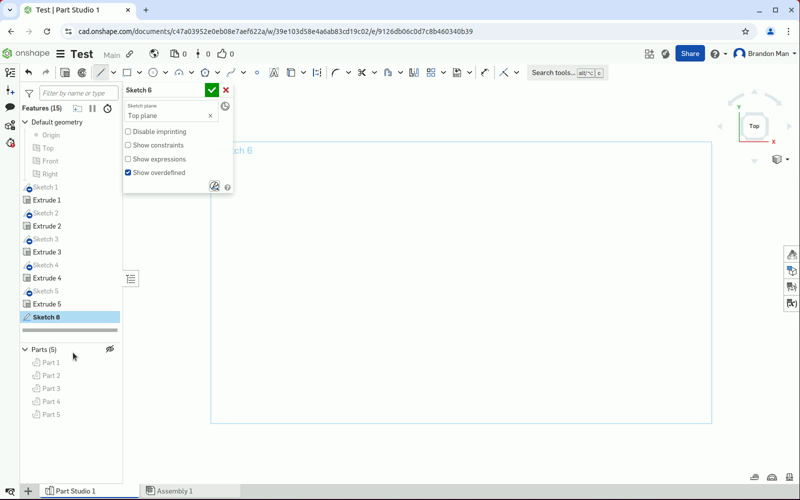
key_down(shift)
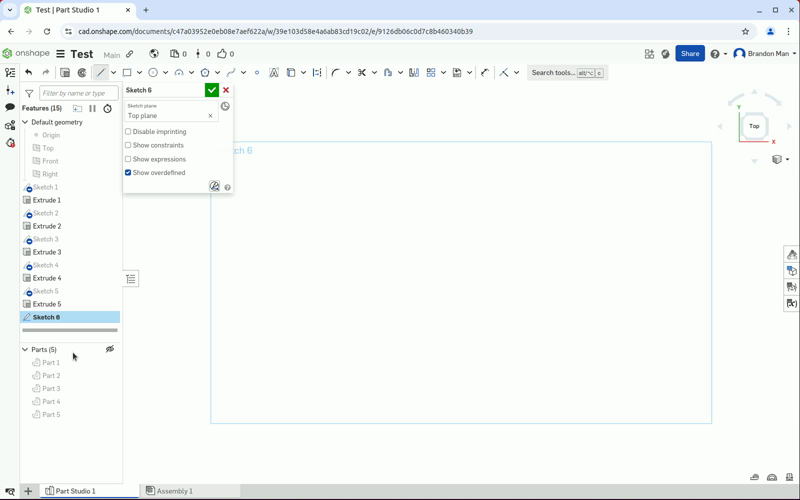
mouse_move(409, 354)
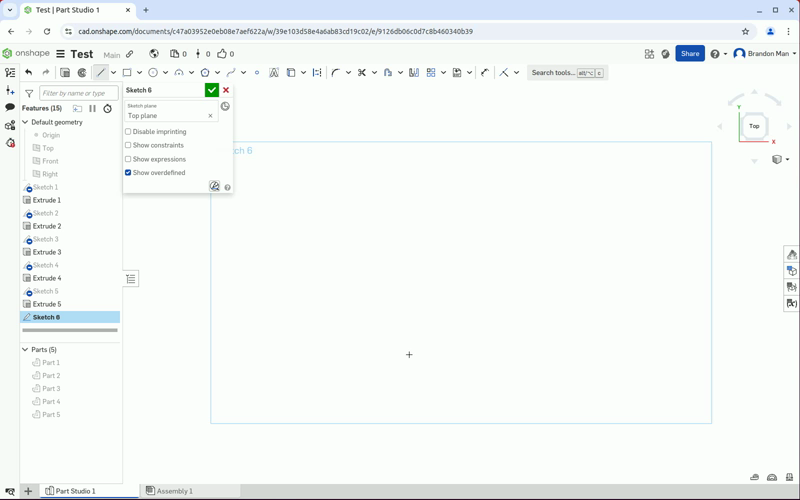
click(409, 354)
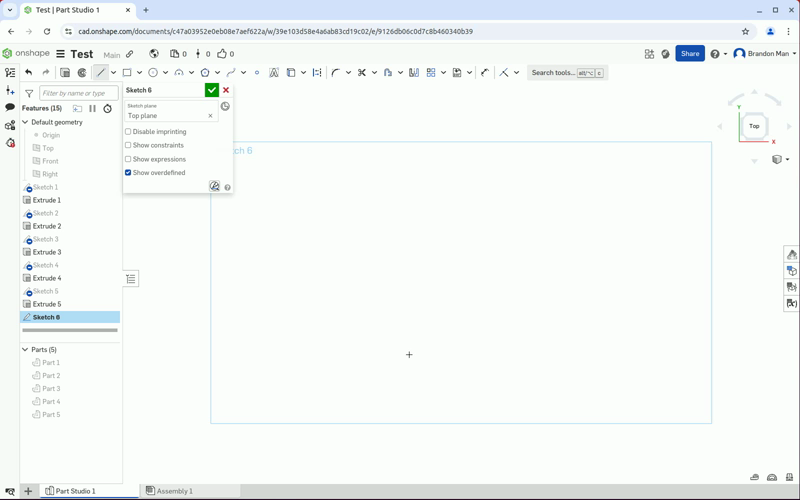
key_up(shift)
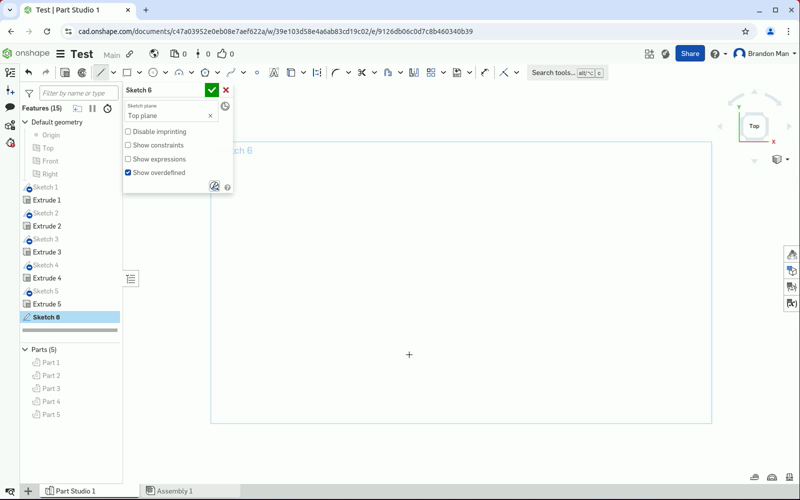
key_down(shift)
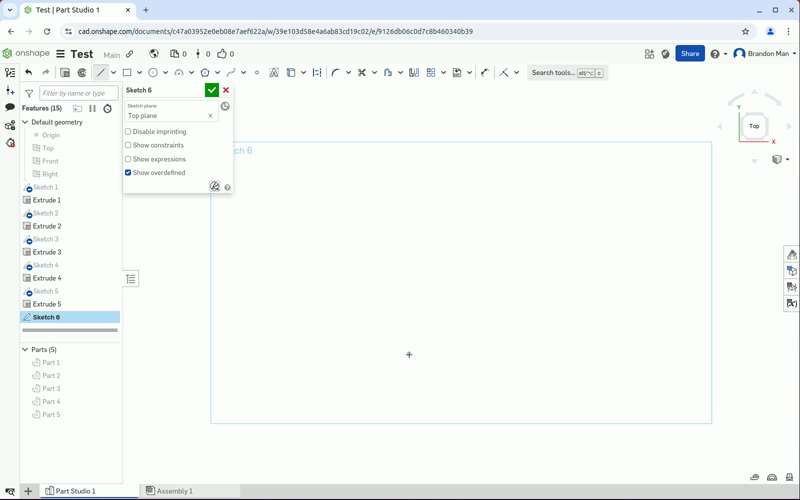
mouse_move(439, 354)
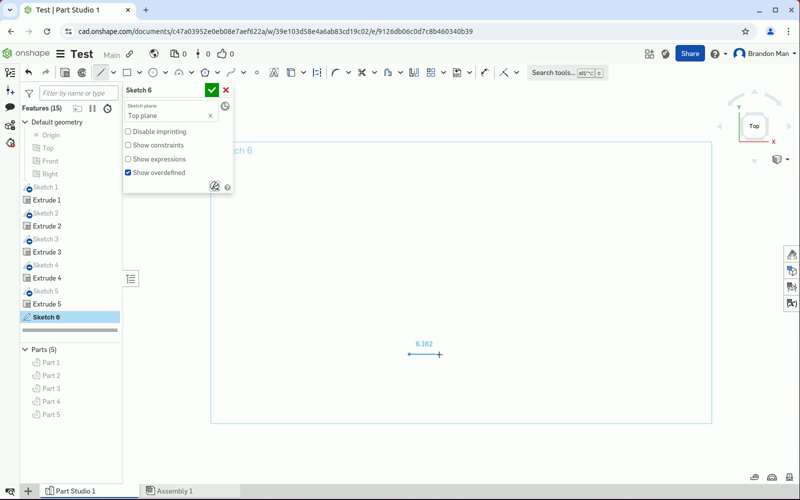
mouse_move(439, 354)
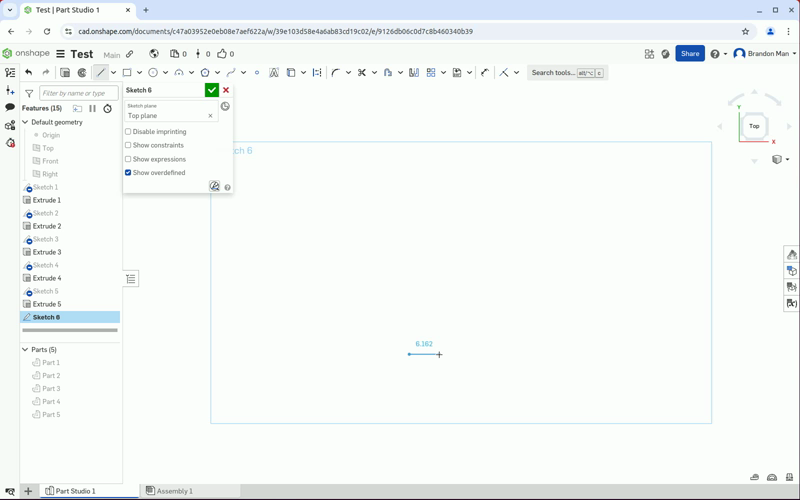
click(439, 354)
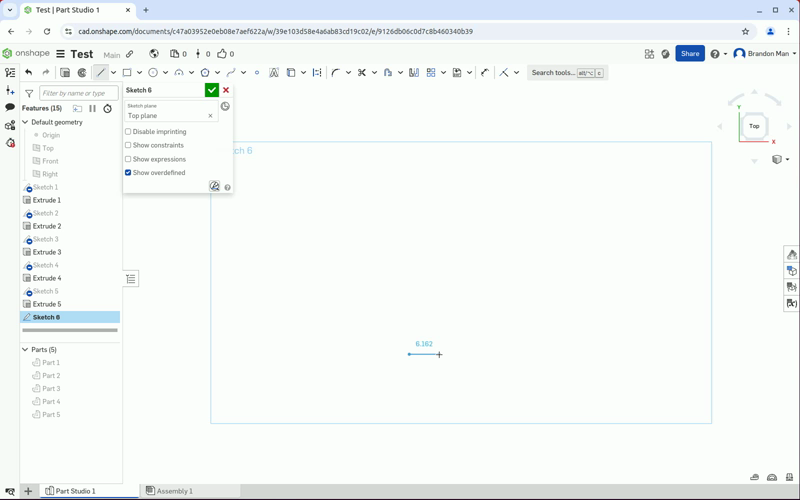
key_up(shift)
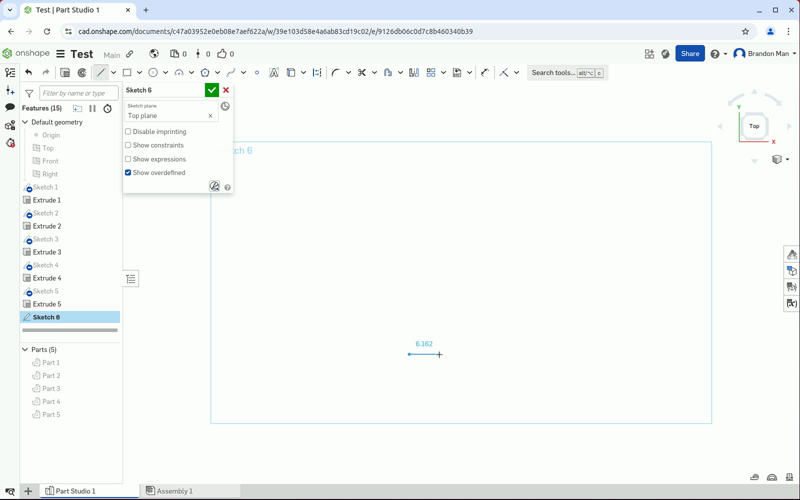
key_down(shift)
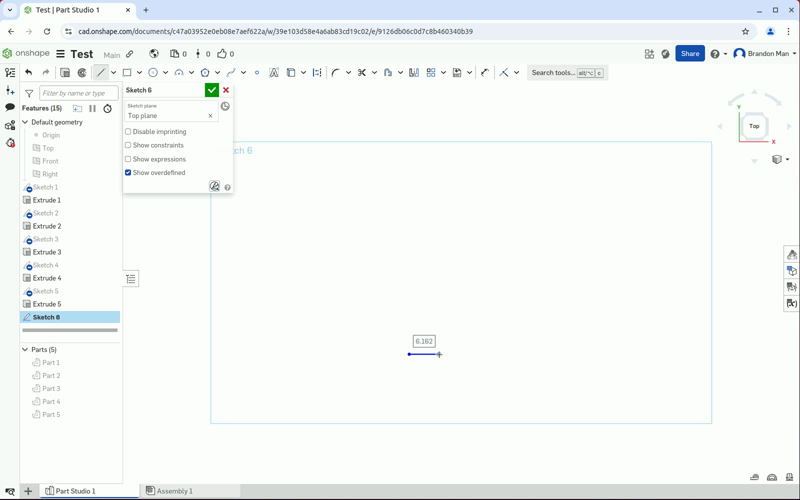
mouse_move(469, 354)
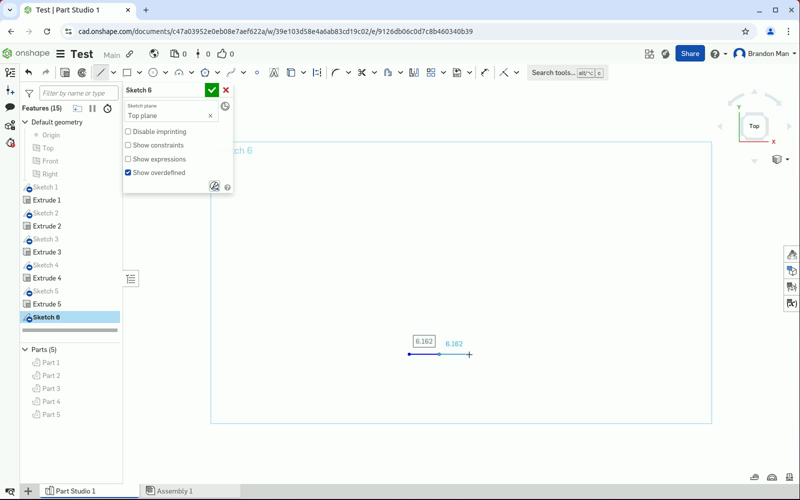
mouse_move(439, 335)
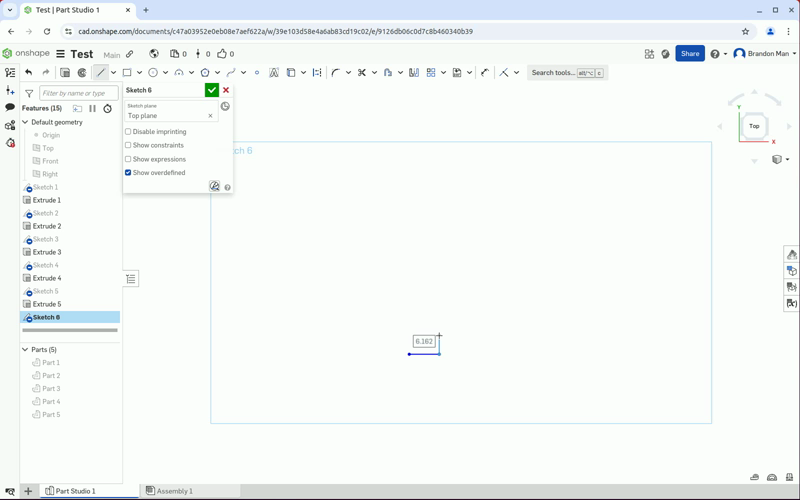
click(439, 335)
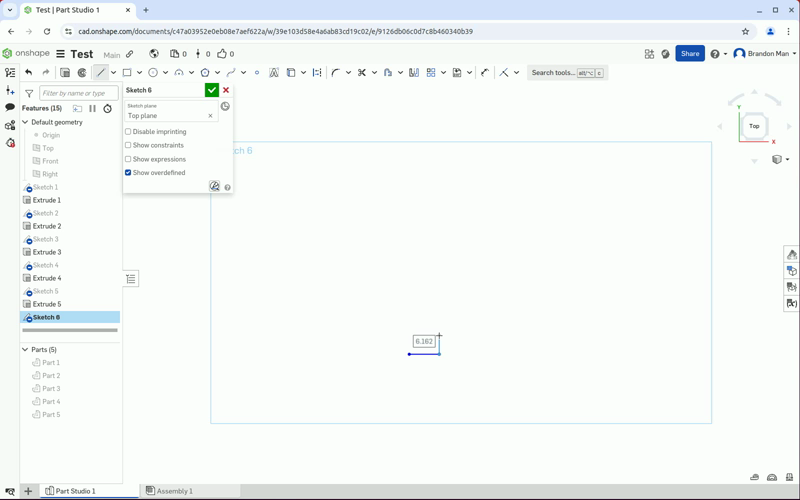
key_up(shift)
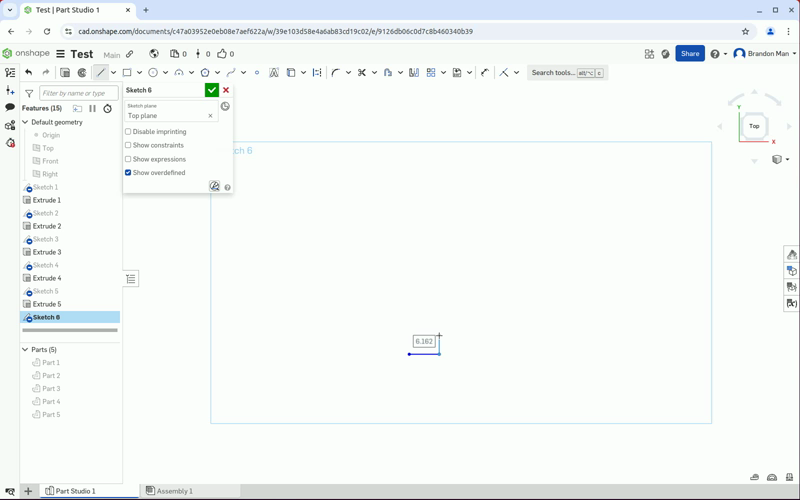
key_down(shift)
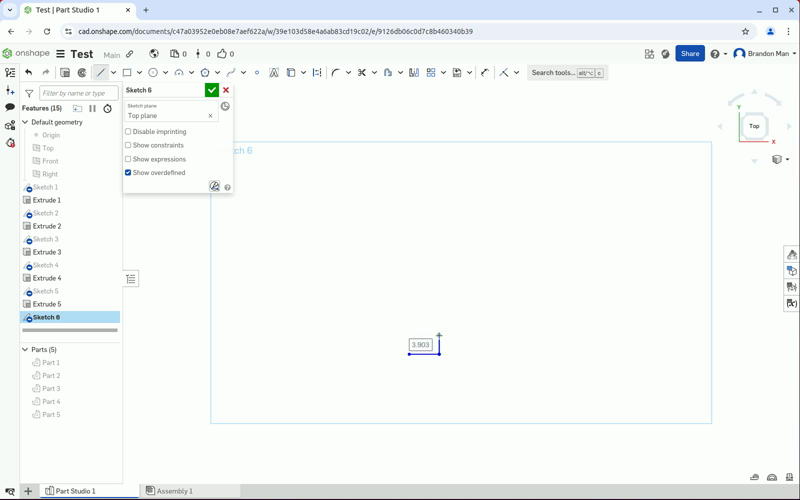
mouse_move(469, 335)
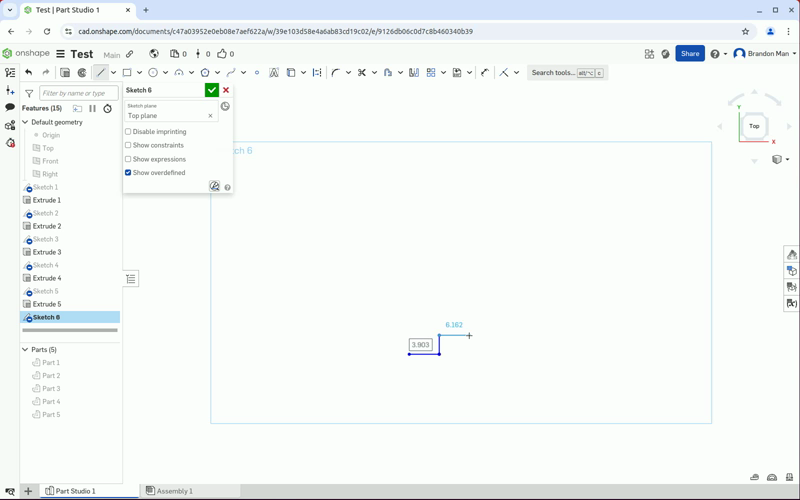
mouse_move(409, 335)
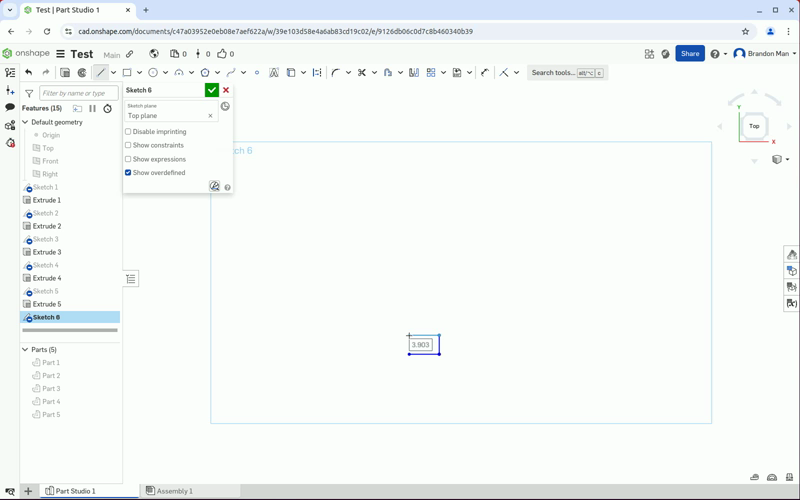
click(409, 335)
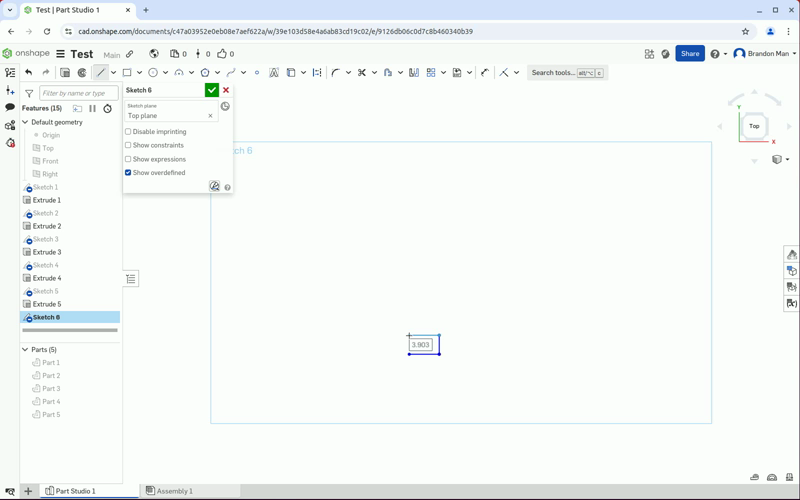
key_up(shift)
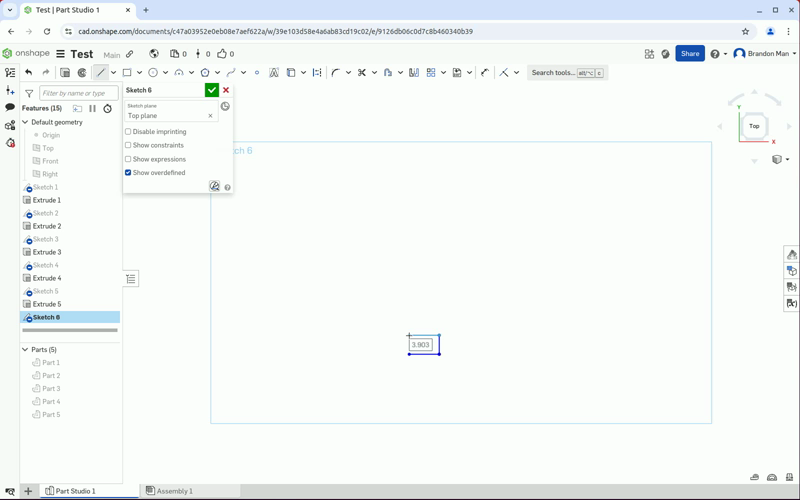
mouse_move(439, 335)
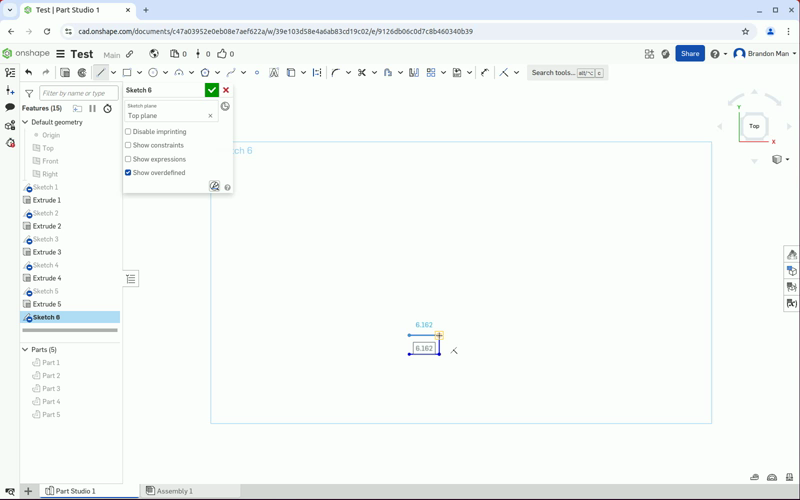
key_down(shift)
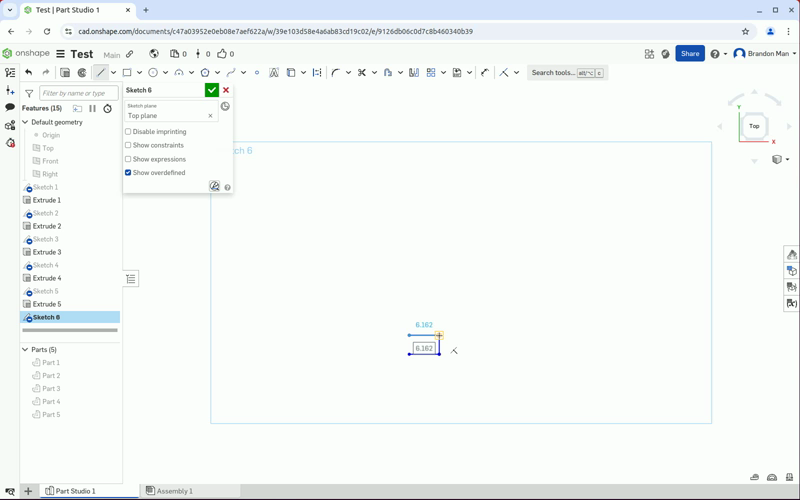
mouse_move(409, 354)
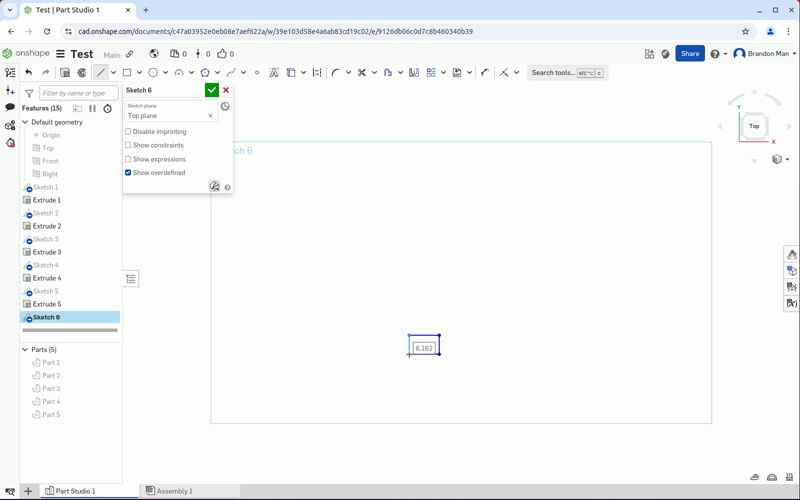
key_up(shift)
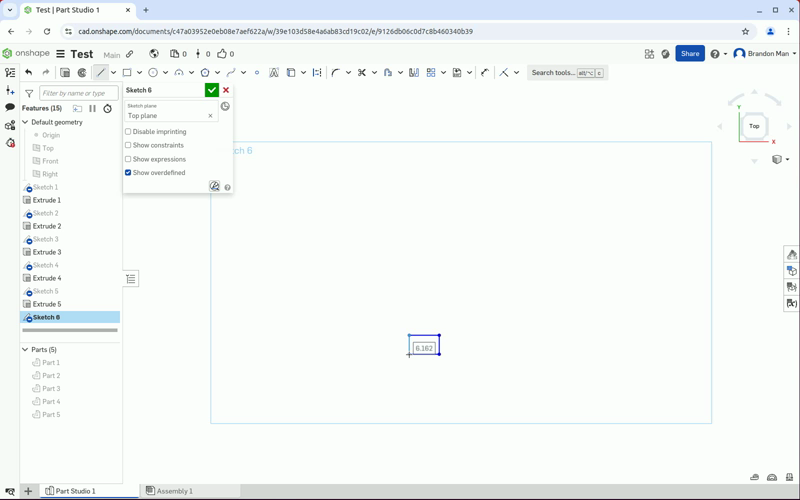
click(409, 354)
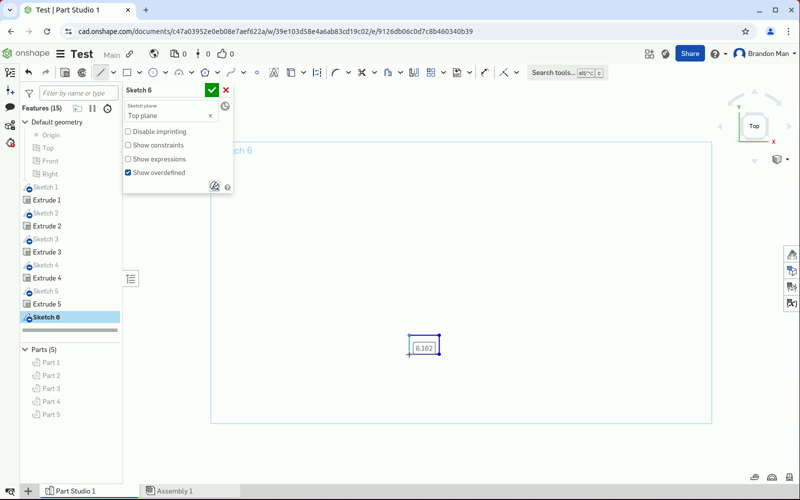
key(esc)
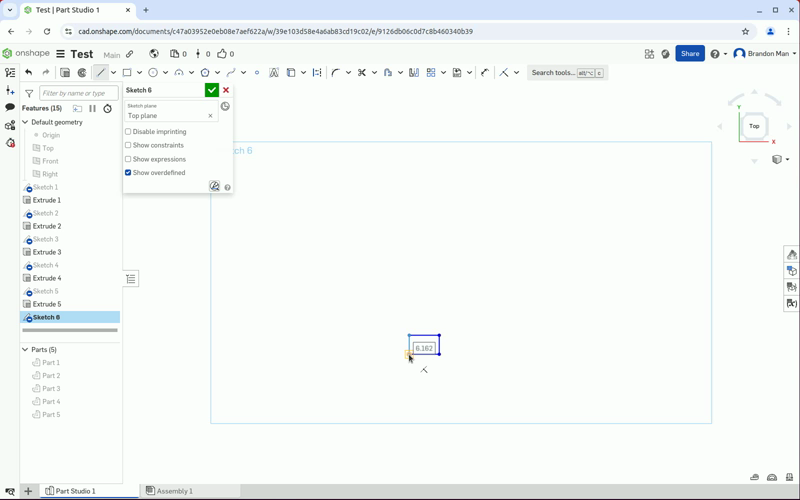
mouse_move(423, 337)
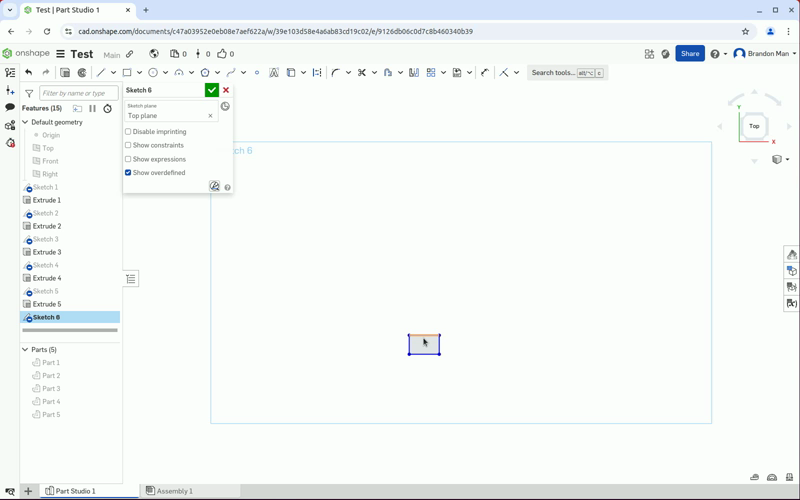
scroll(6)
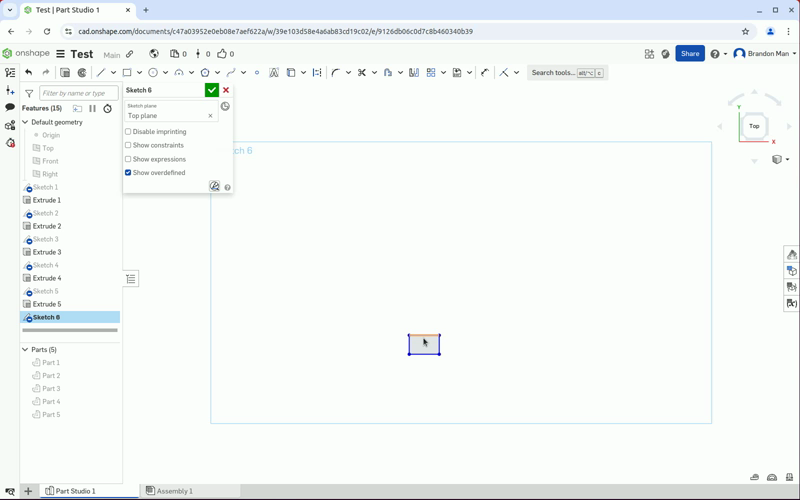
scroll(6)
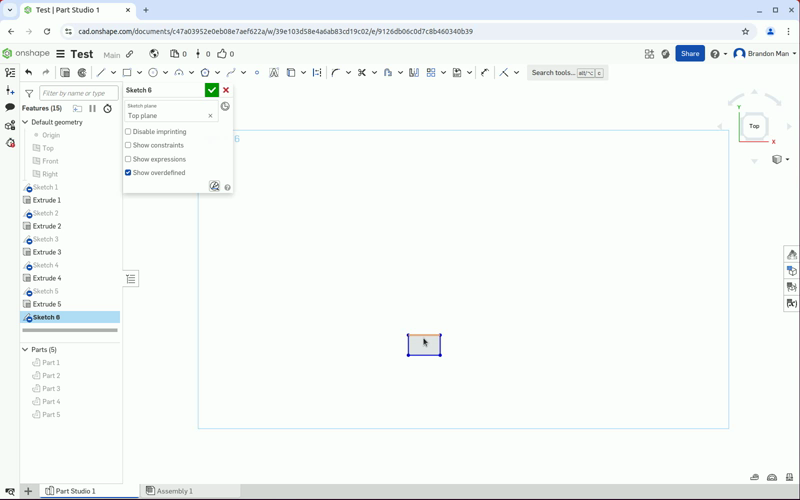
scroll(6)
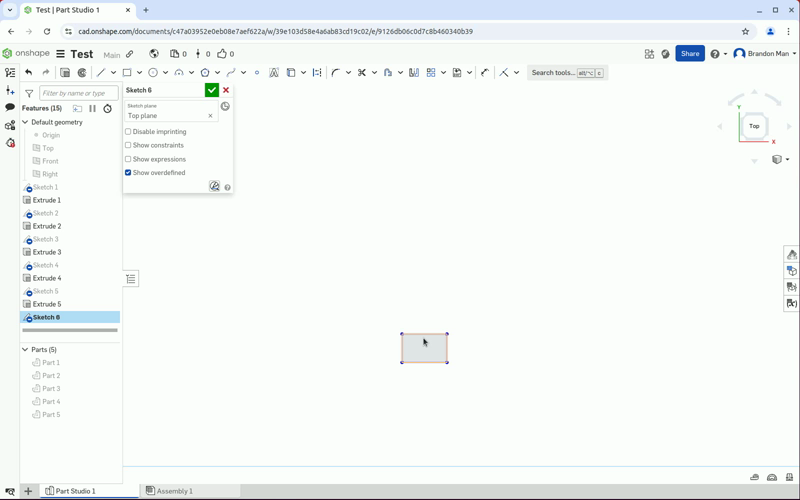
scroll(6)
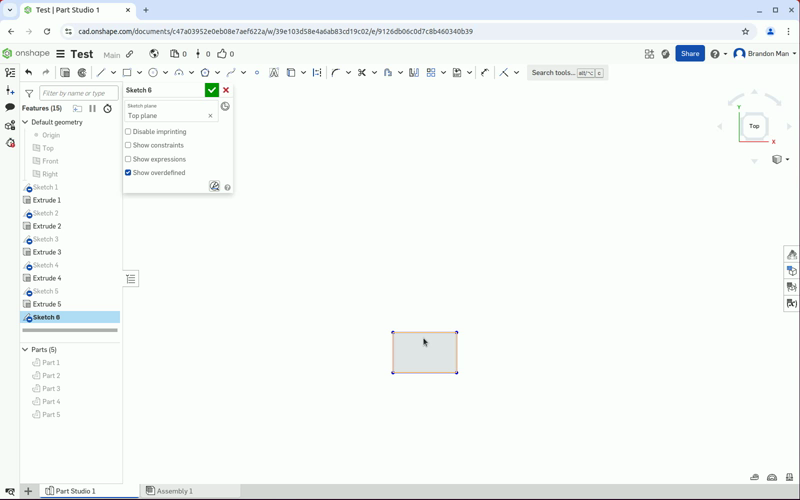
scroll(6)
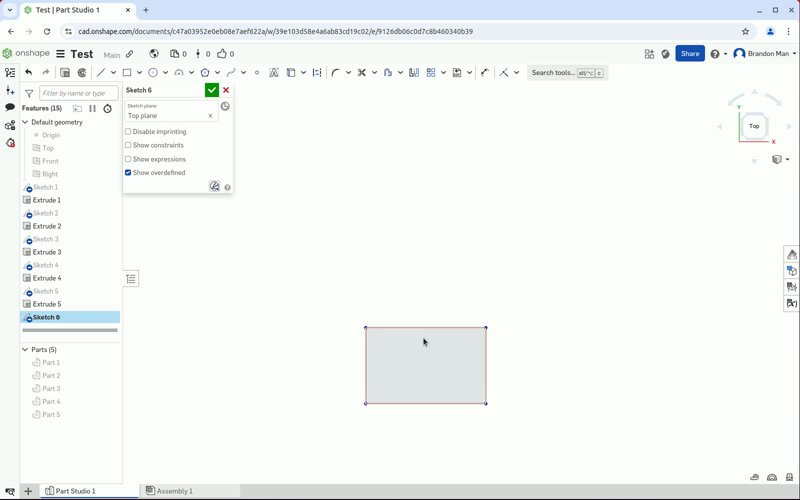
scroll(6)
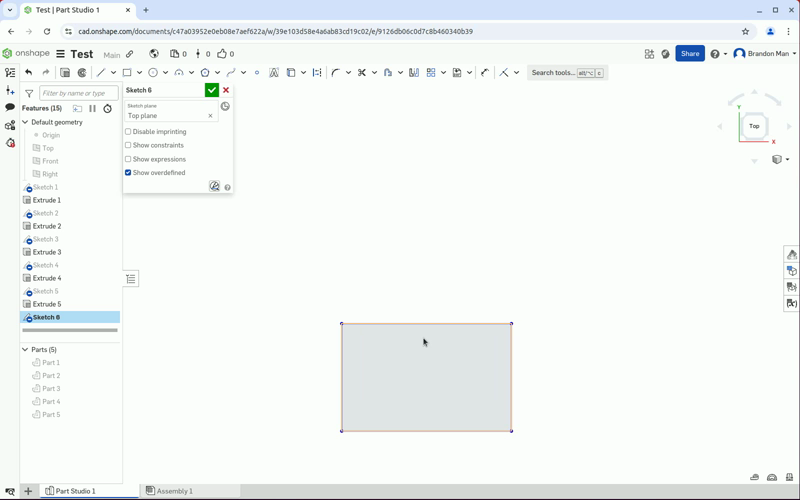
scroll(6)
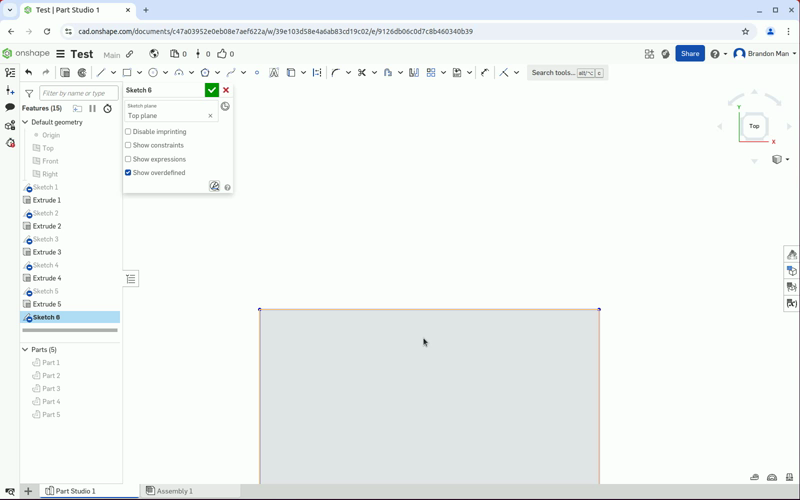
click(423, 337)
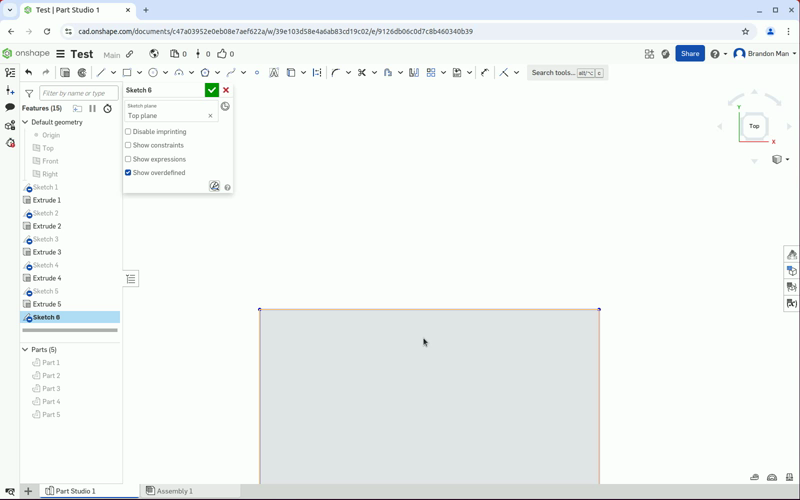
scroll(-6)
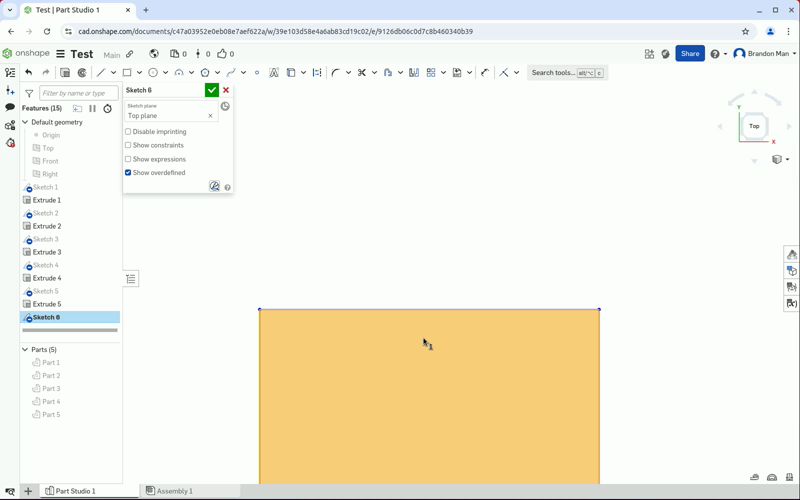
scroll(-6)
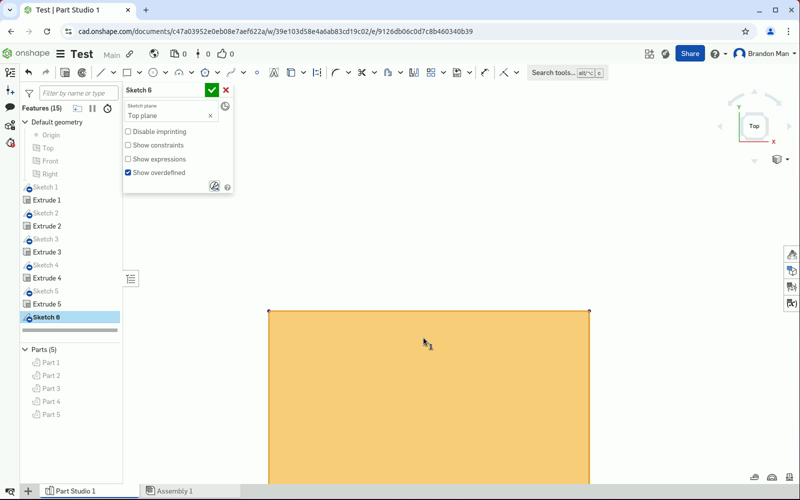
scroll(-6)
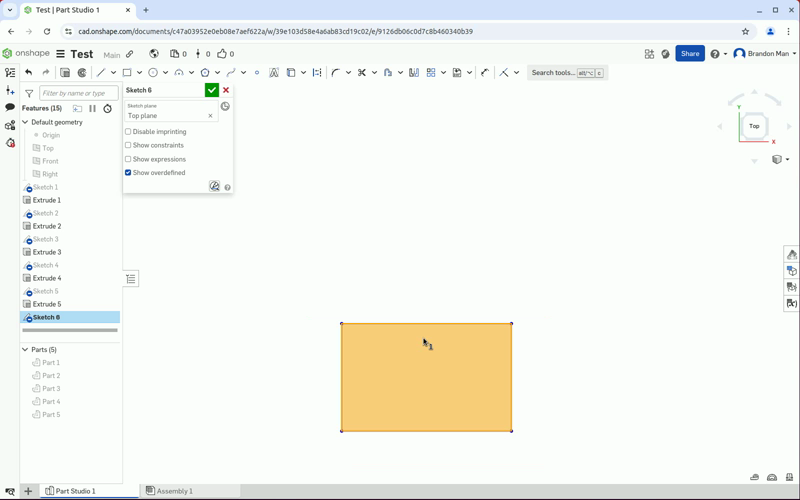
scroll(-6)
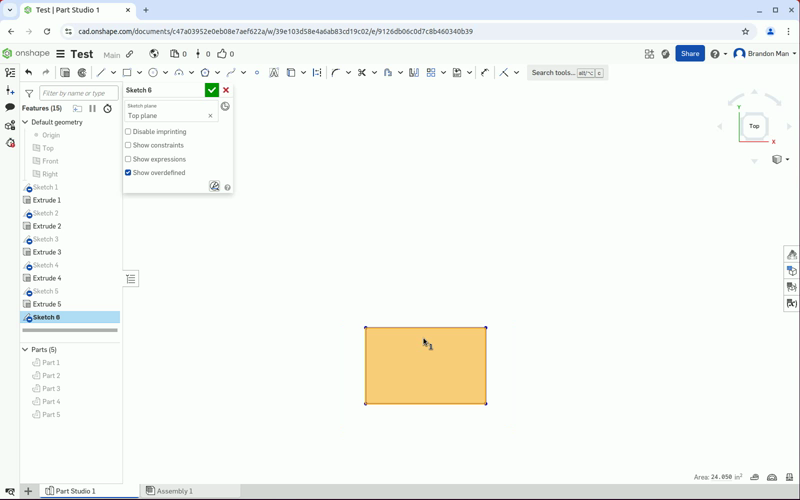
scroll(-6)
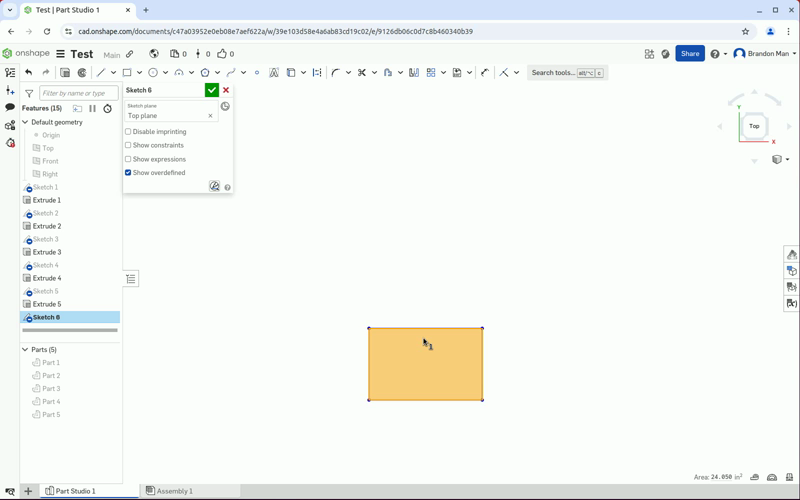
scroll(-6)
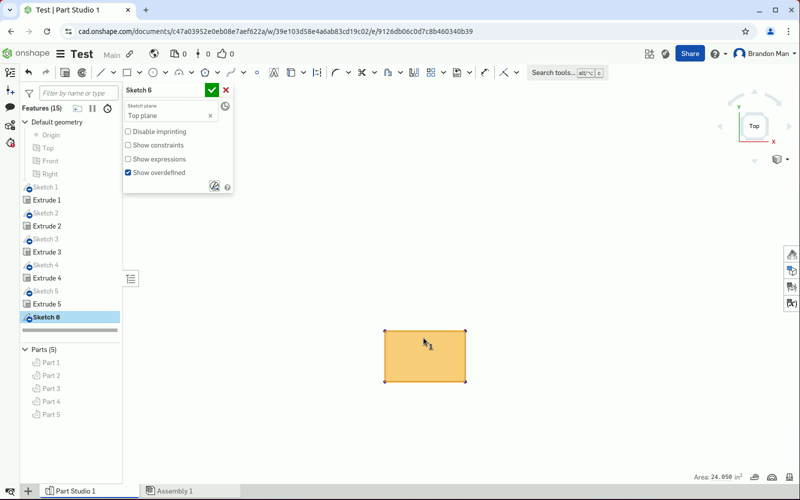
scroll(-6)
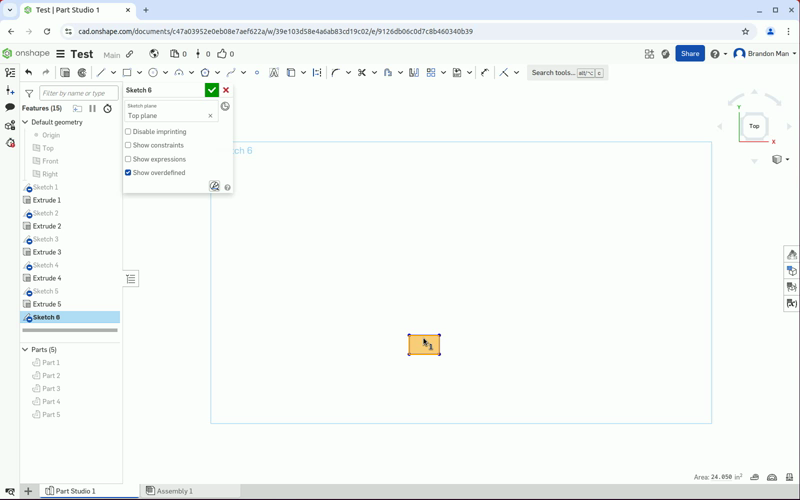
mouse_move(73, 352)
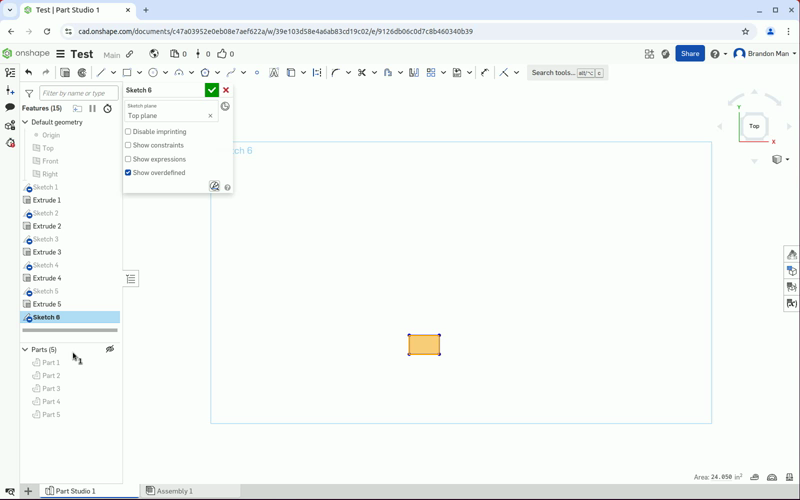
key(shift+y)
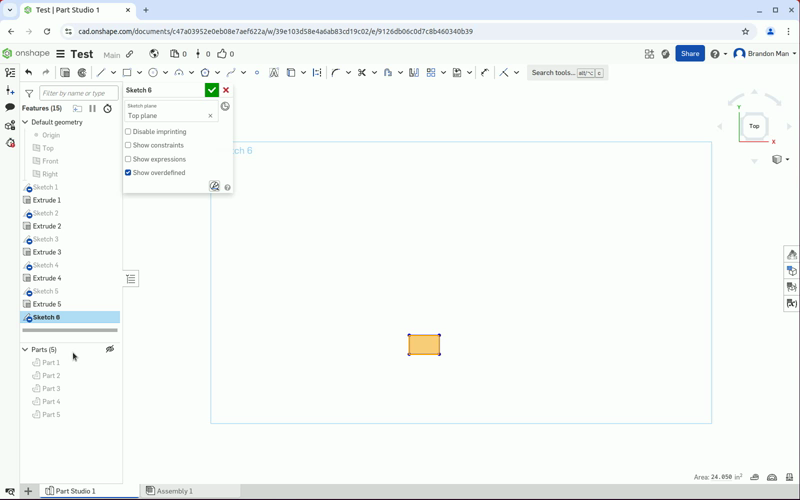
key(shift+e)
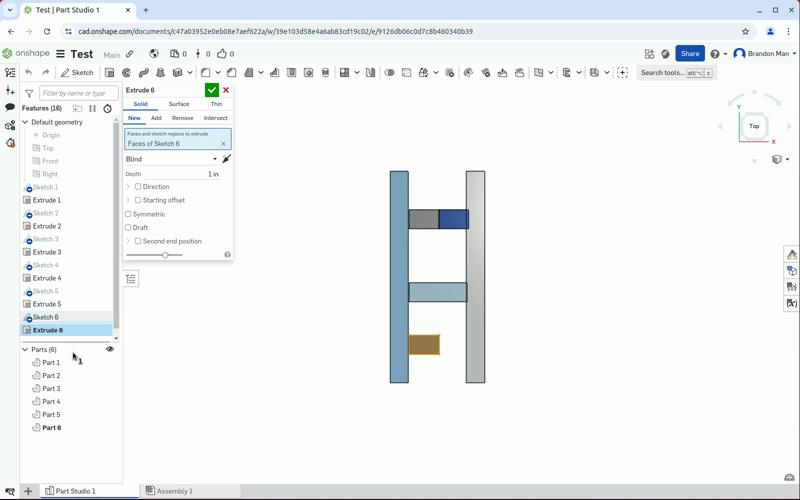
mouse_move(143, 106)
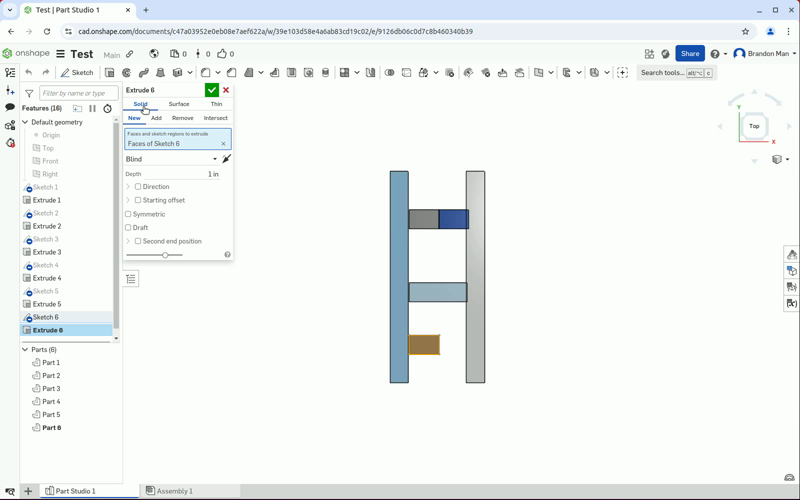
click(143, 106)
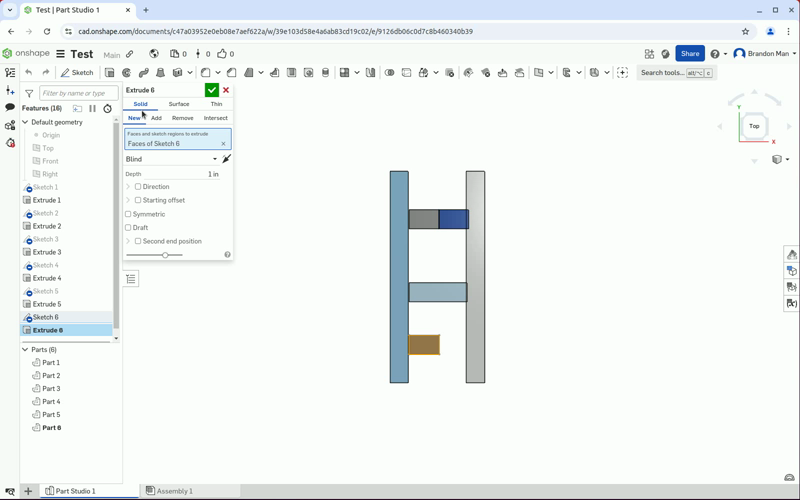
mouse_move(137, 120)
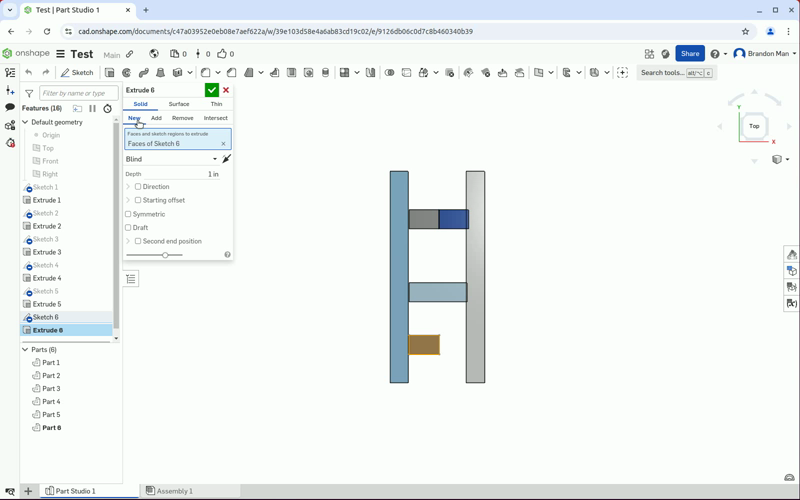
click(137, 120)
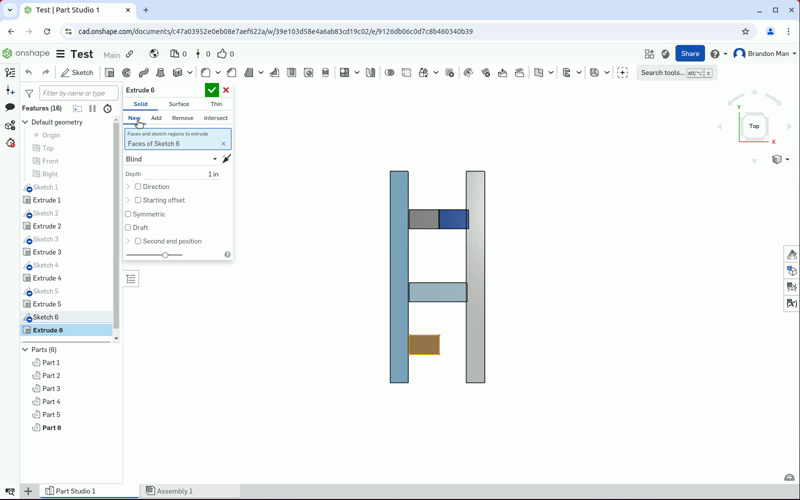
key(tab, 4)
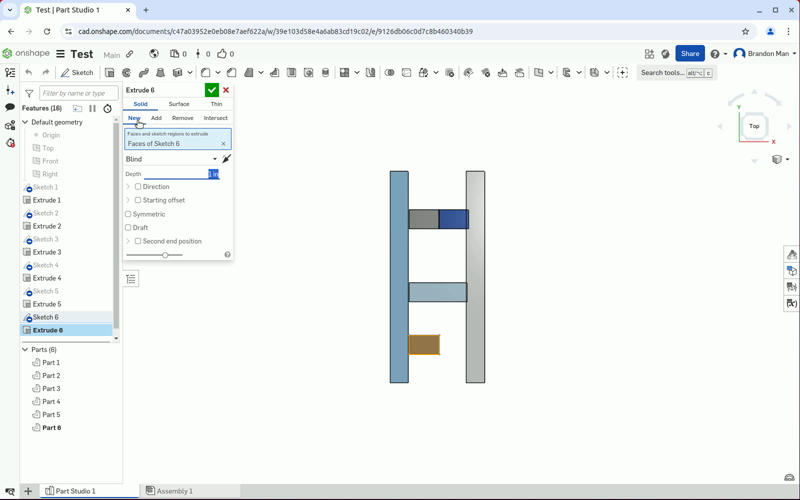
text(1.204)
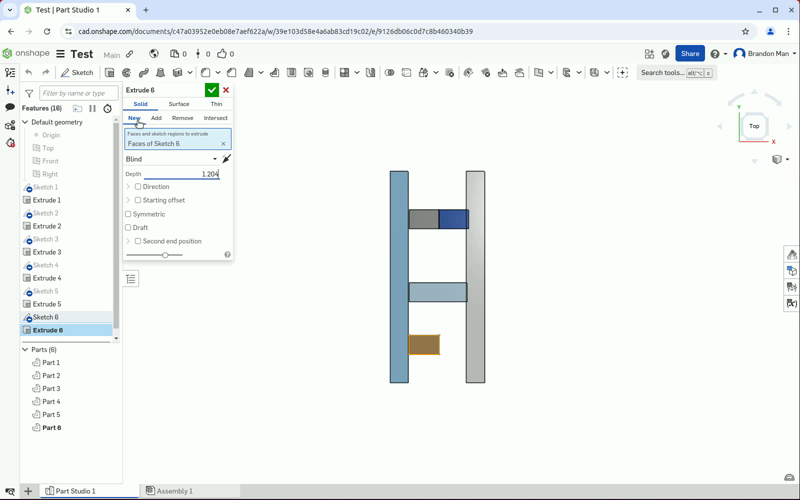
key(enter)
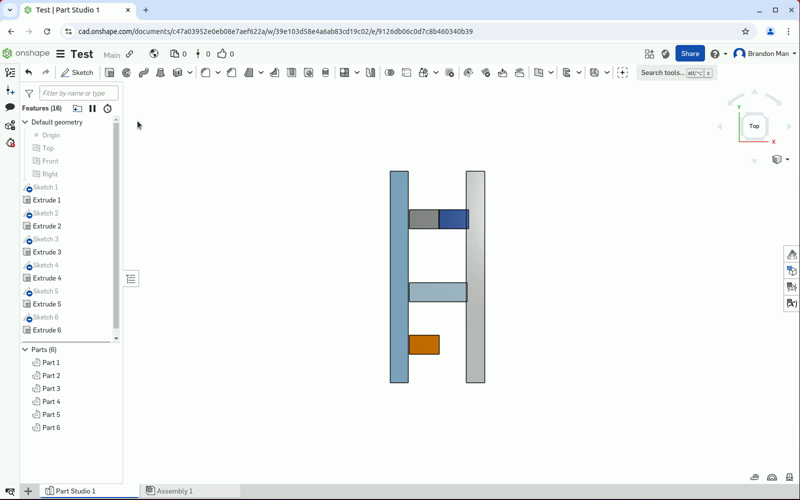
key(shift+h)
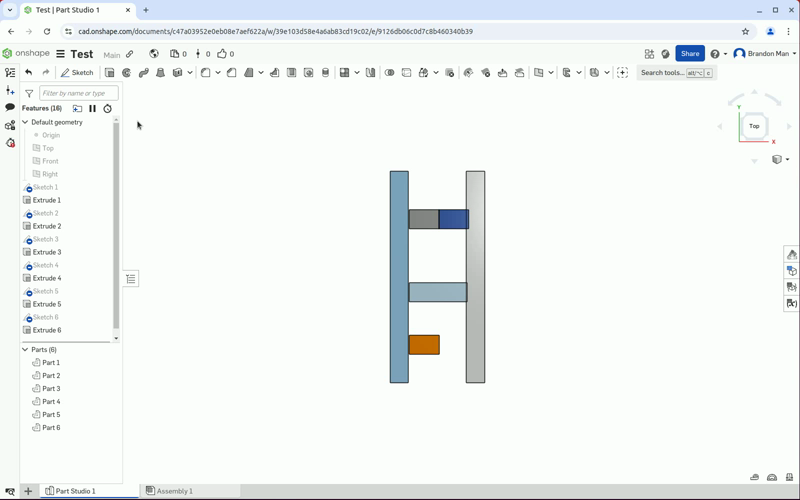
key(shift+h)
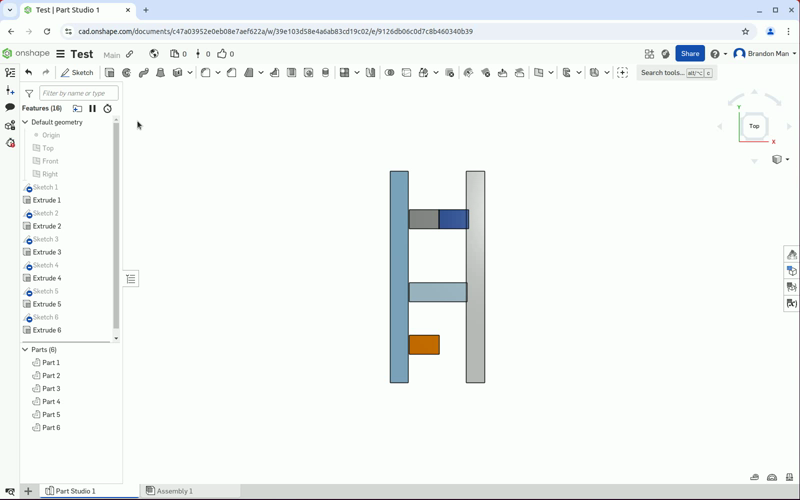
mouse_move(69, 189)
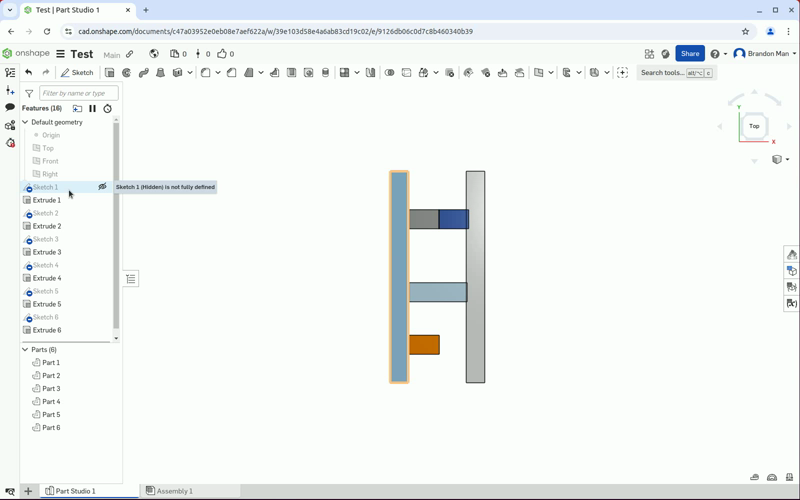
click(69, 189)
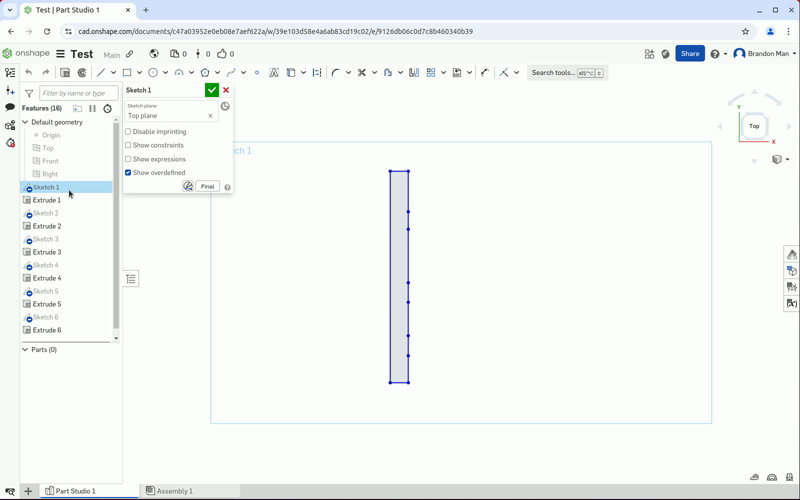
mouse_move(229, 92)
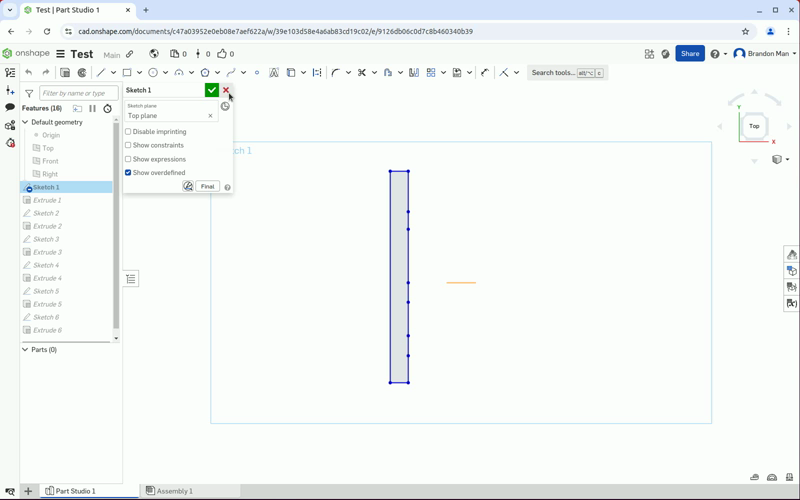
click(229, 92)
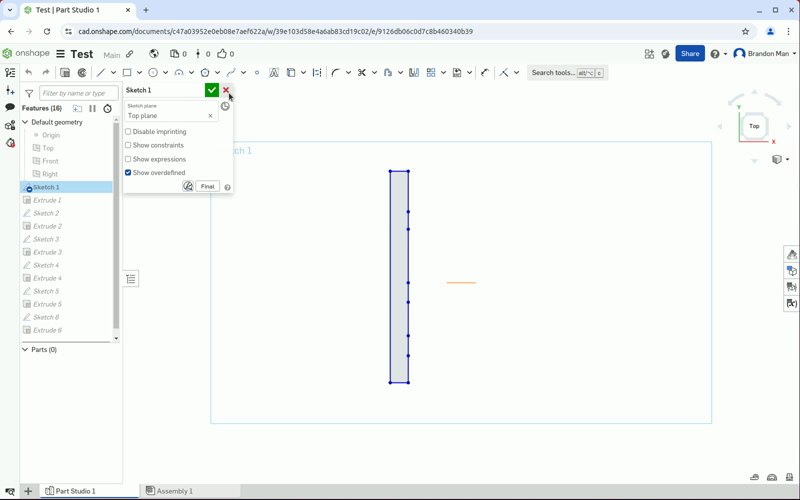
key(shift+s)
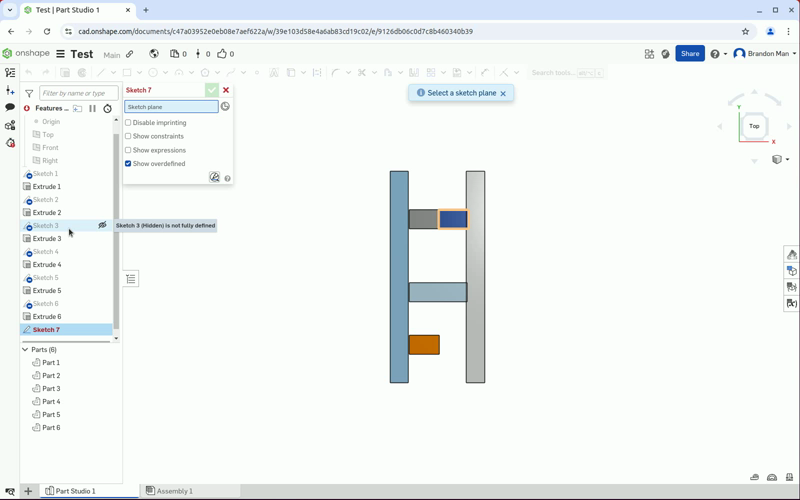
scroll(3)
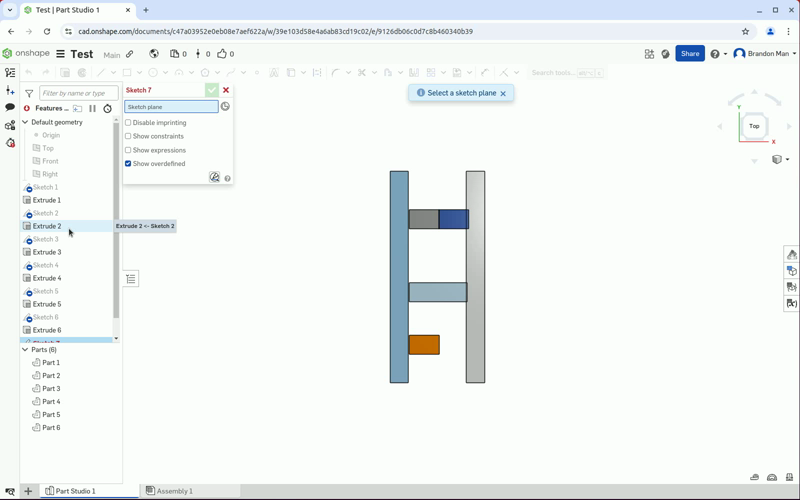
mouse_move(69, 150)
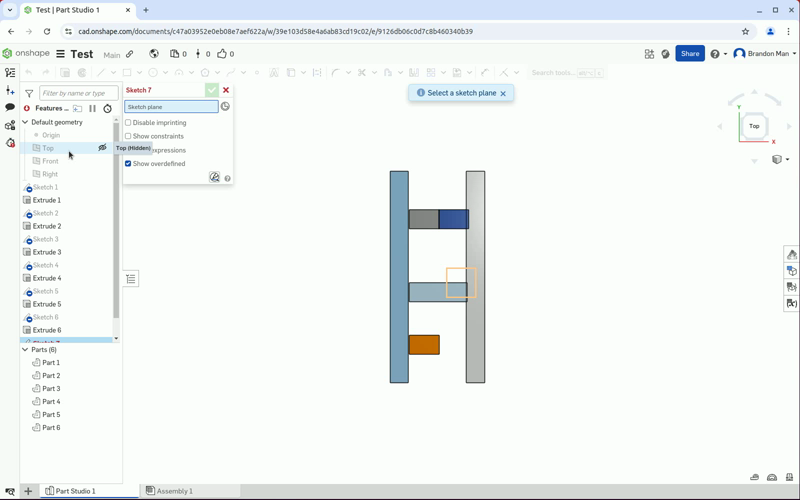
click(69, 150)
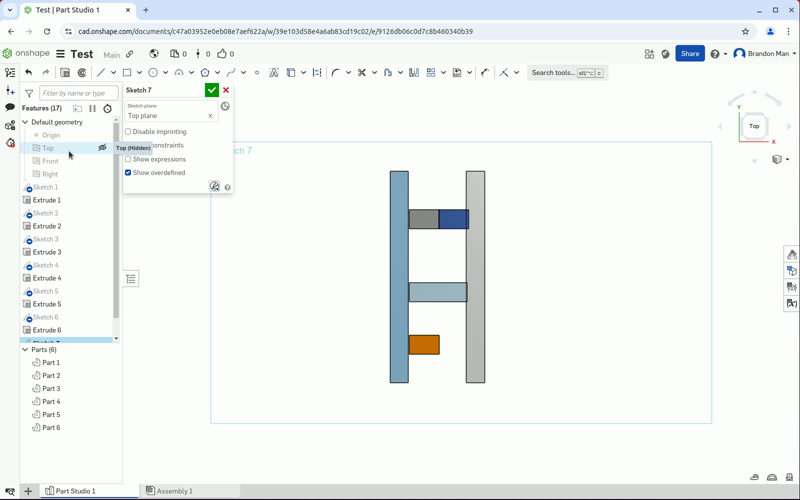
mouse_move(73, 352)
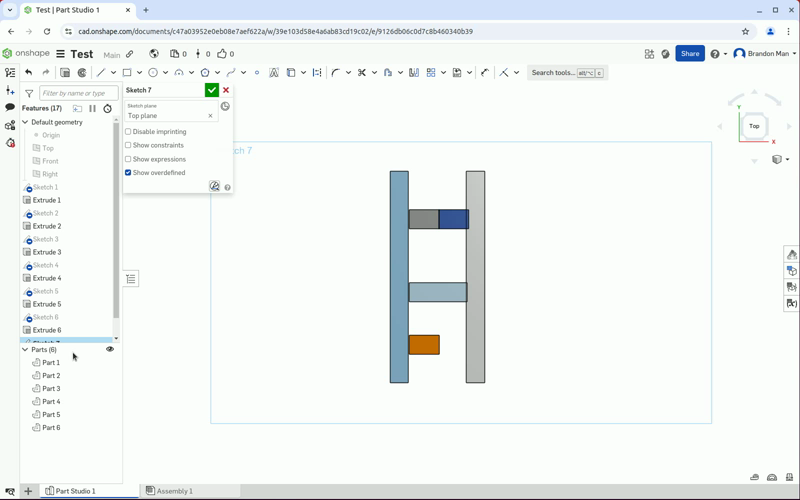
key(y)
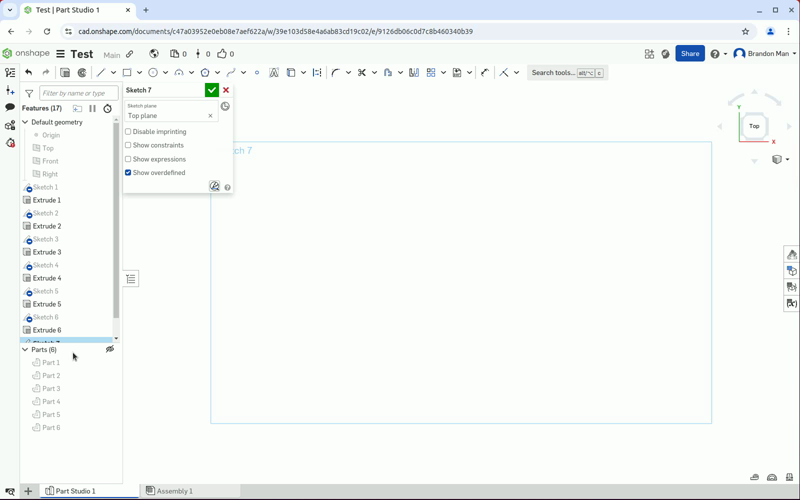
key(l)
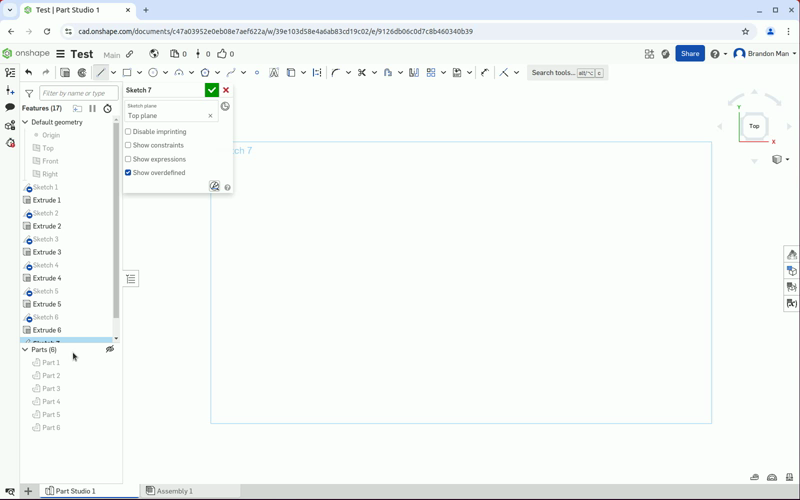
key_down(shift)
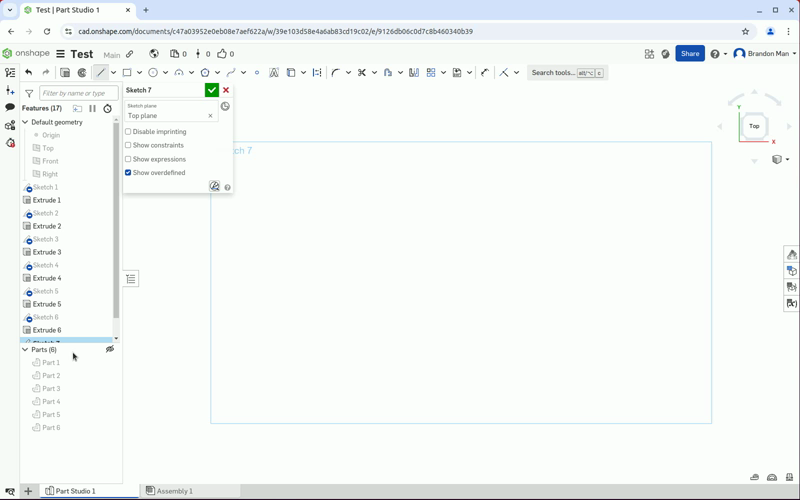
mouse_move(438, 354)
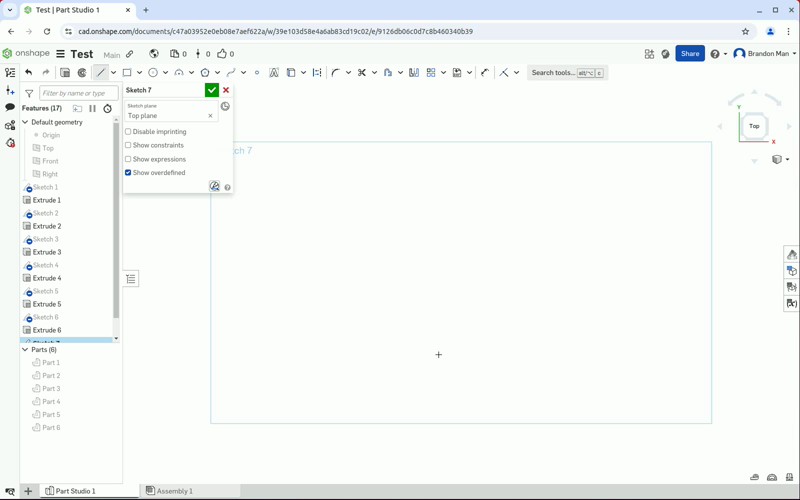
click(438, 354)
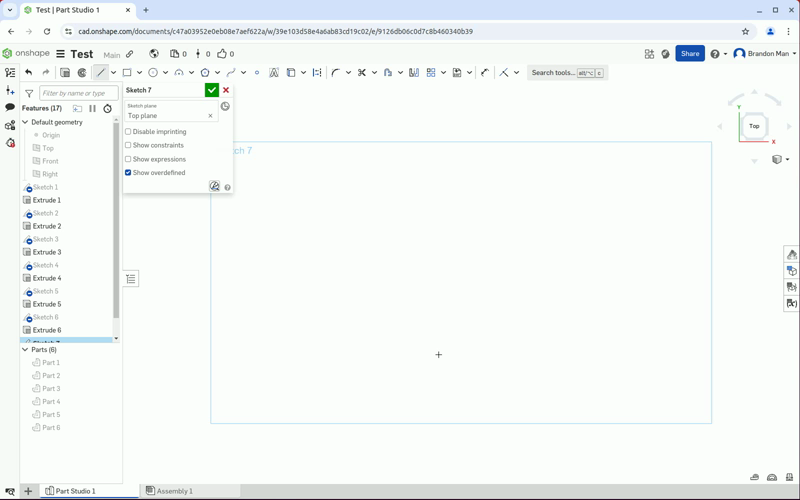
key_up(shift)
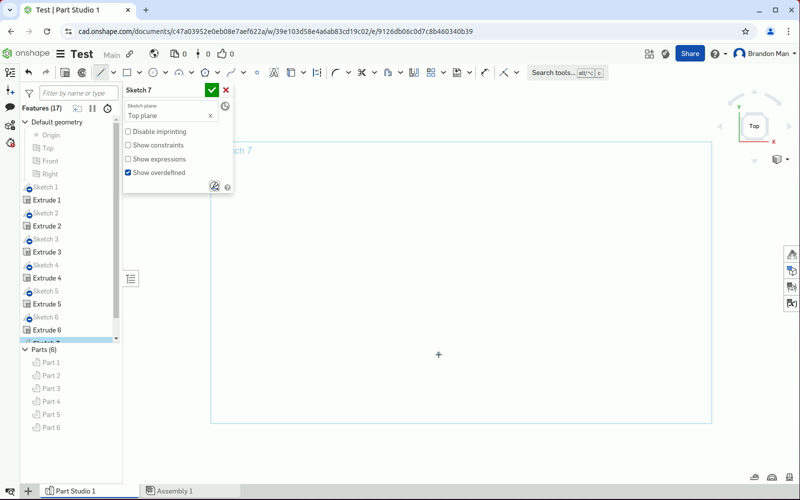
key_down(shift)
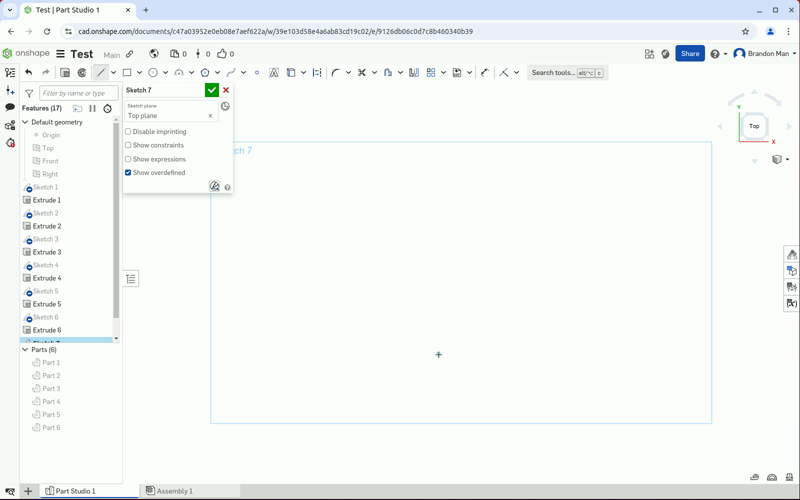
mouse_move(468, 354)
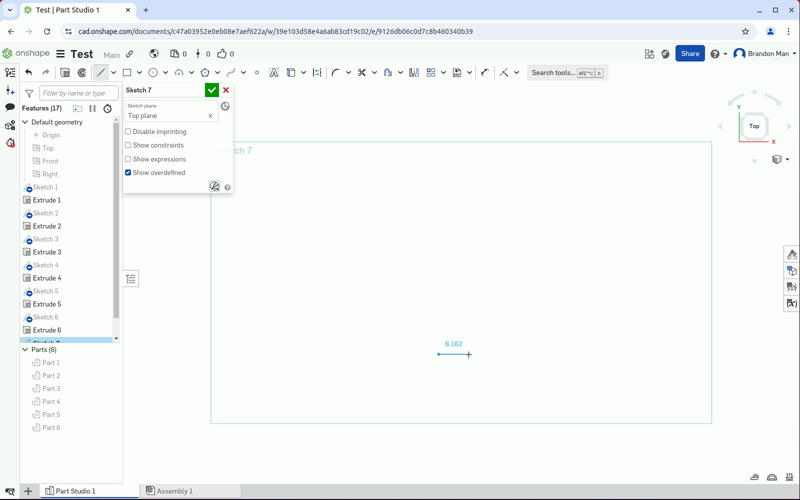
mouse_move(468, 354)
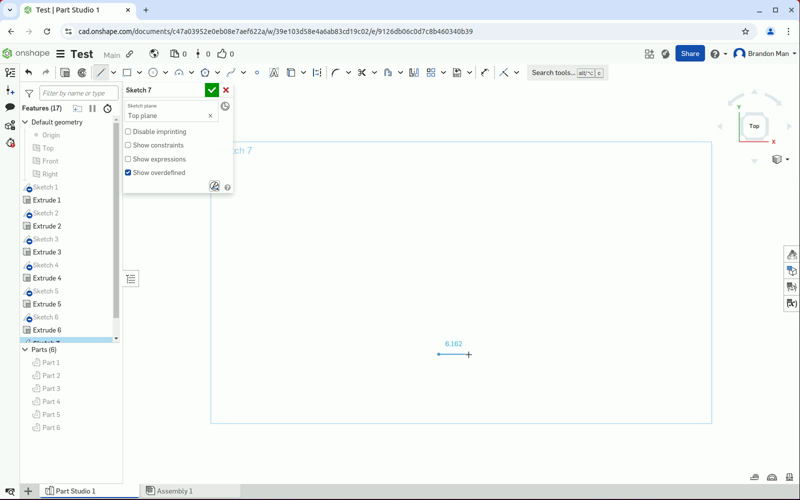
click(468, 354)
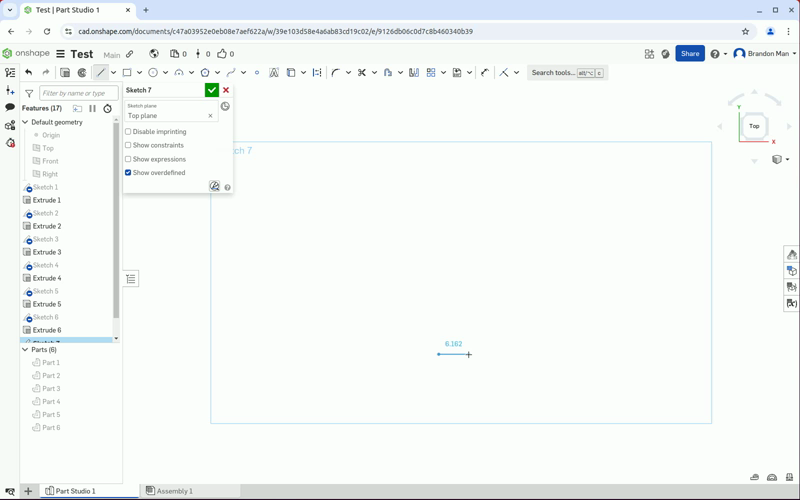
key_up(shift)
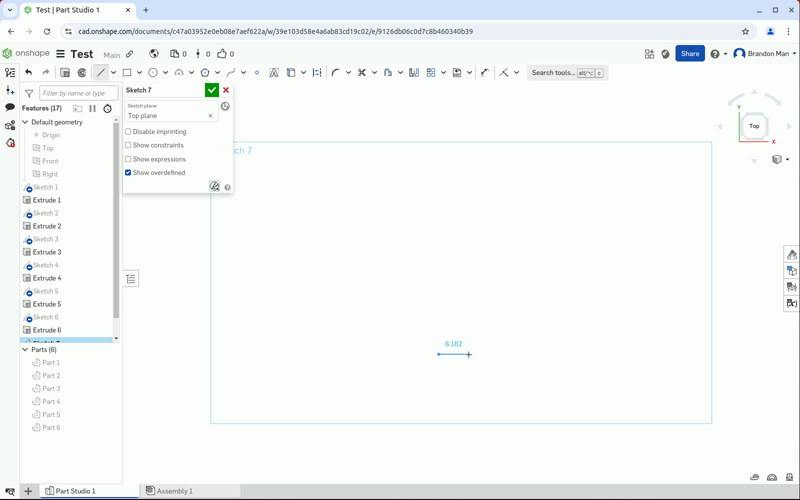
key_down(shift)
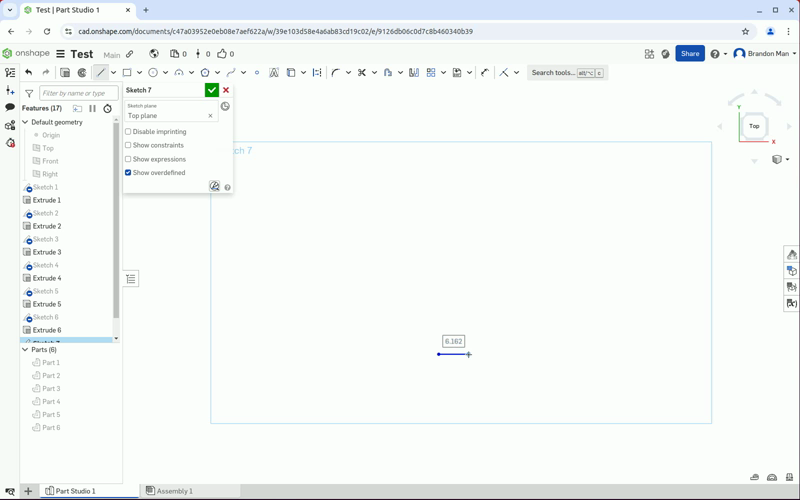
mouse_move(498, 354)
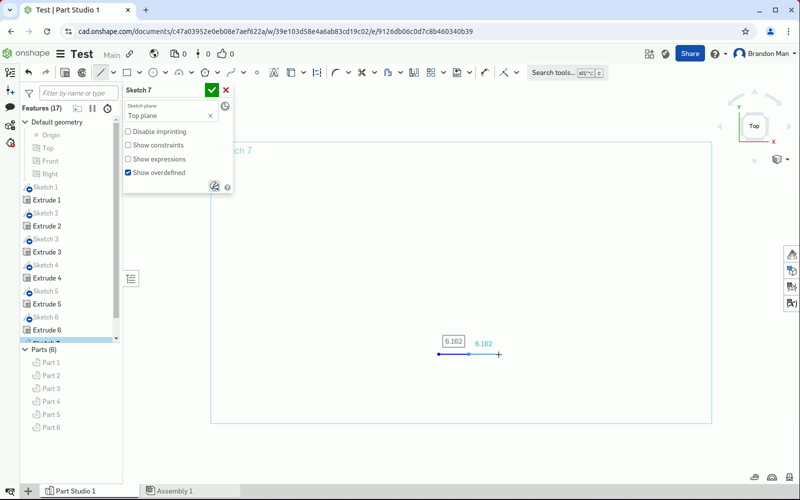
mouse_move(468, 335)
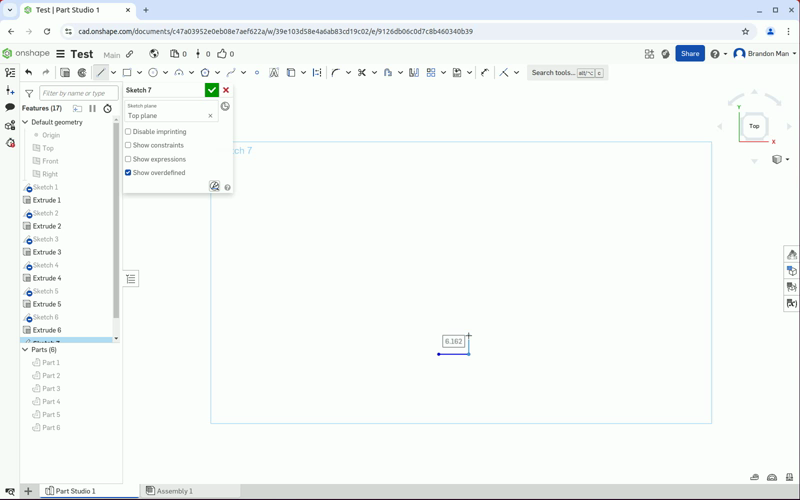
click(468, 335)
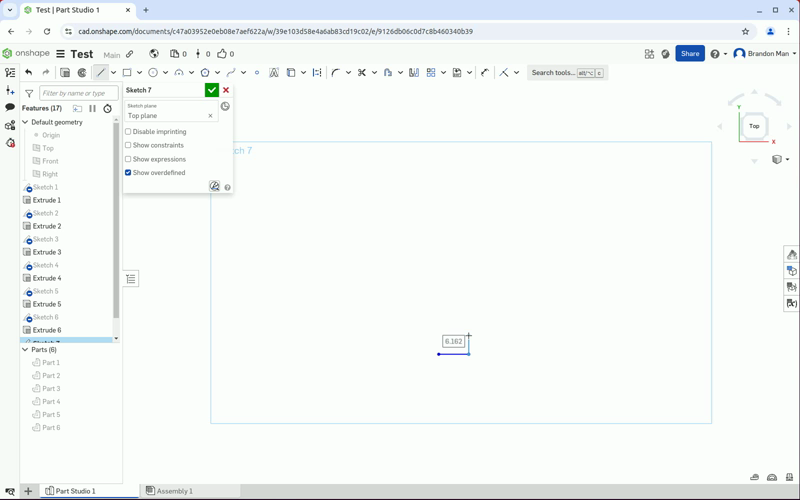
key_up(shift)
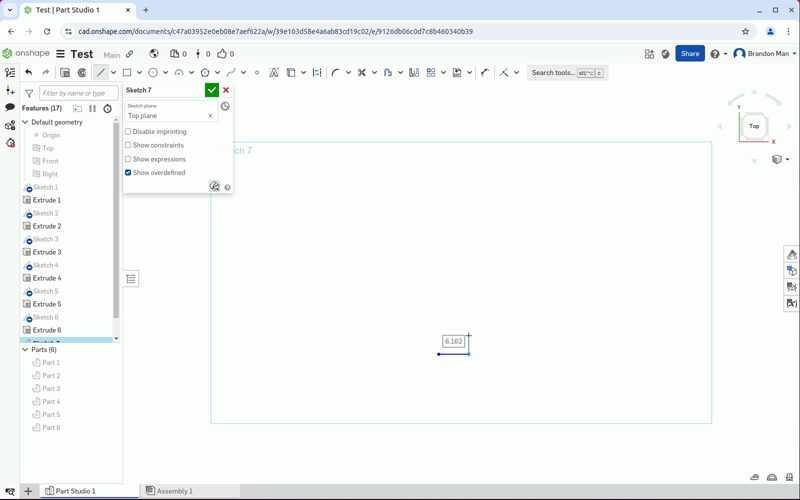
key_down(shift)
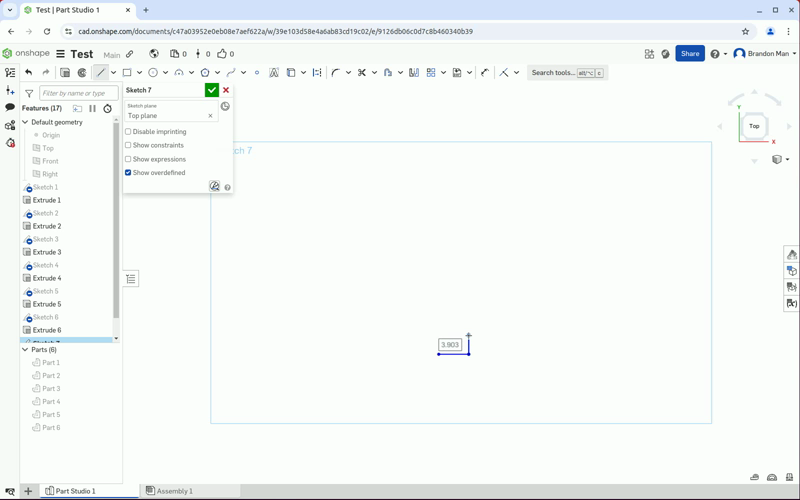
mouse_move(498, 335)
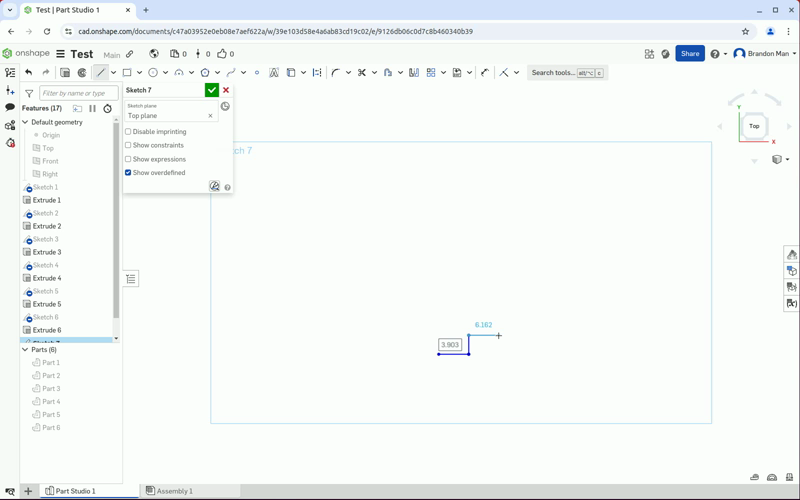
mouse_move(438, 335)
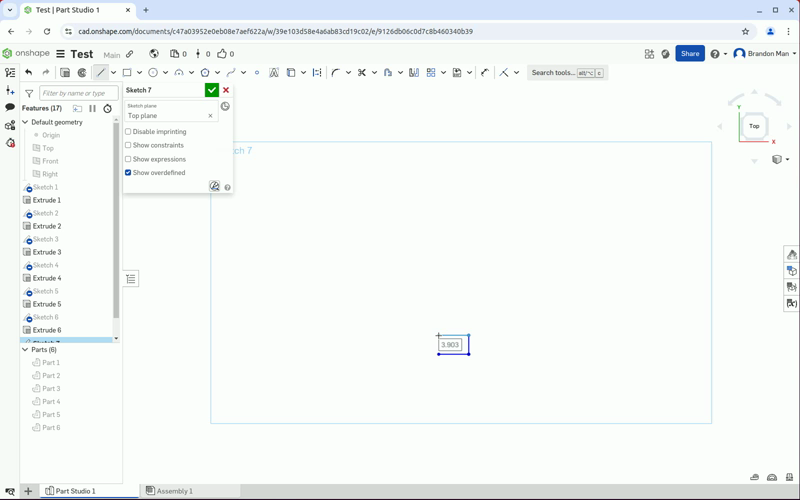
click(438, 335)
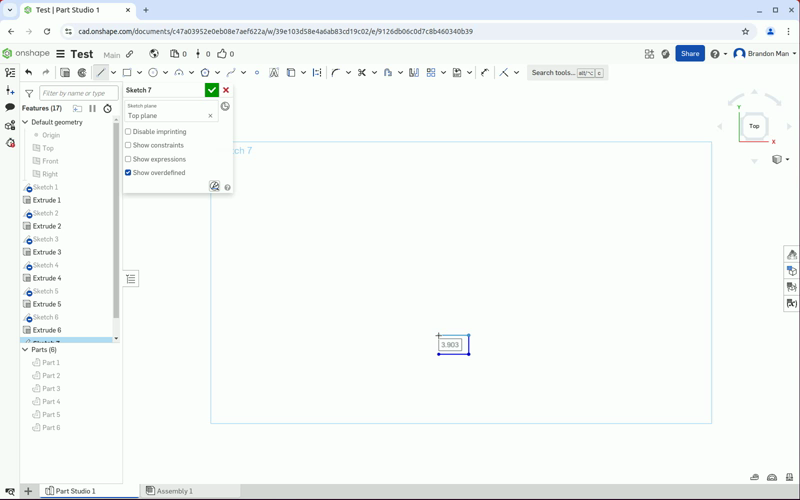
key_up(shift)
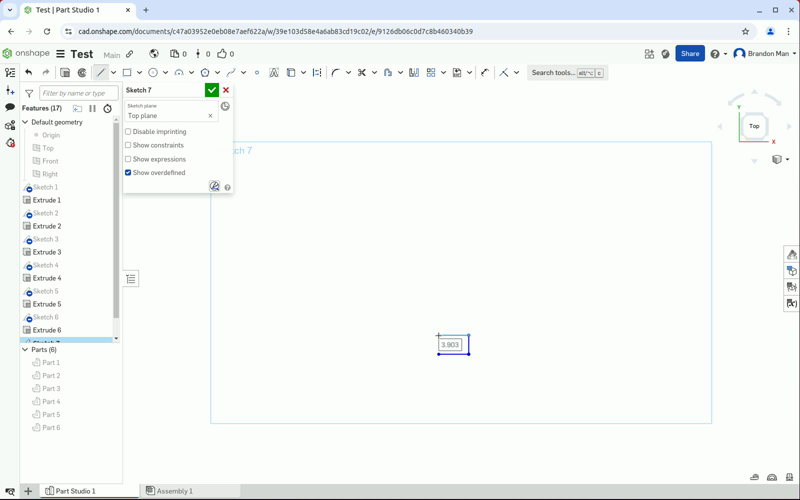
mouse_move(468, 335)
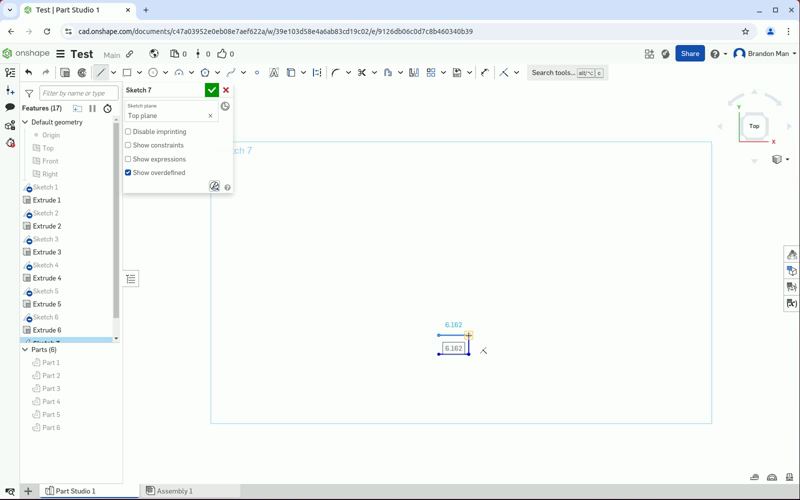
key_down(shift)
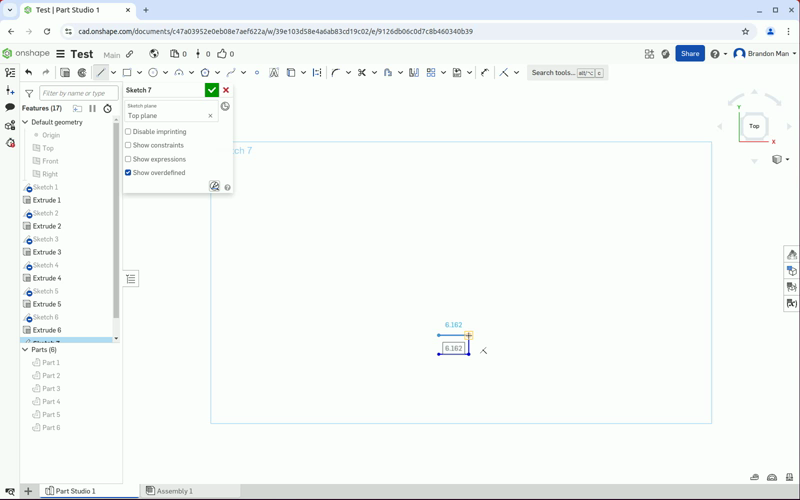
mouse_move(438, 354)
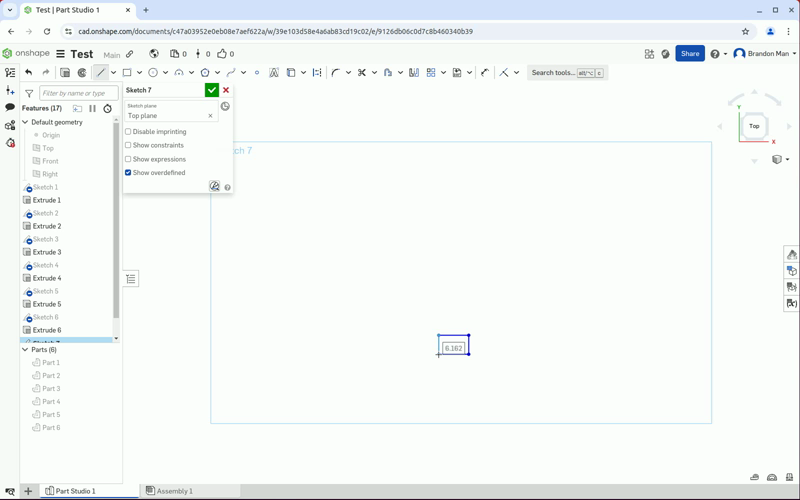
key_up(shift)
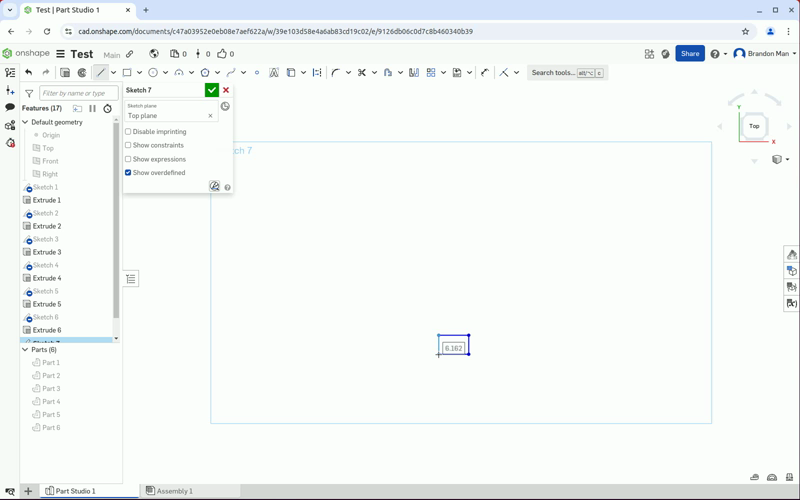
click(438, 354)
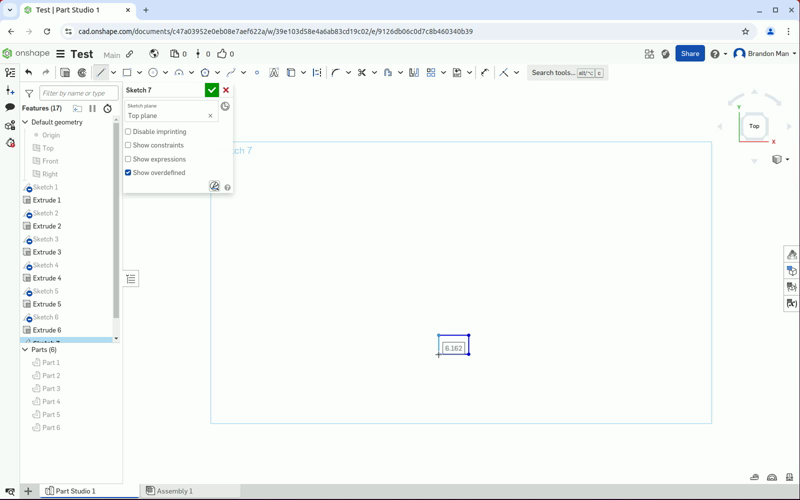
key(esc)
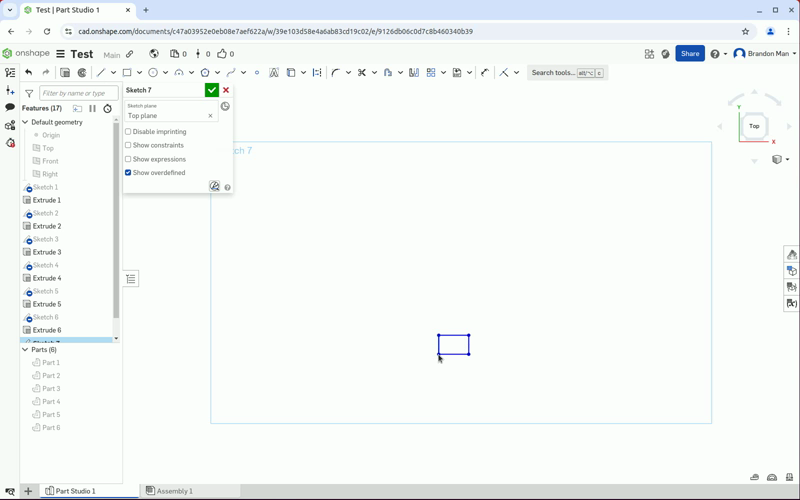
mouse_move(450, 337)
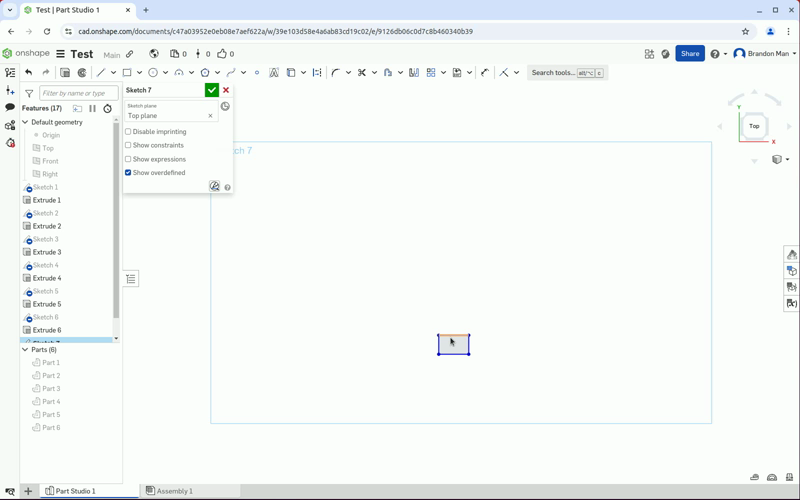
scroll(6)
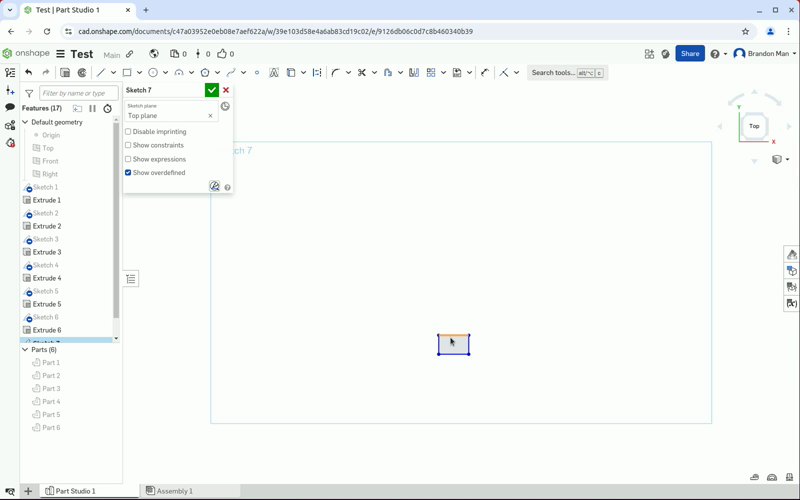
scroll(6)
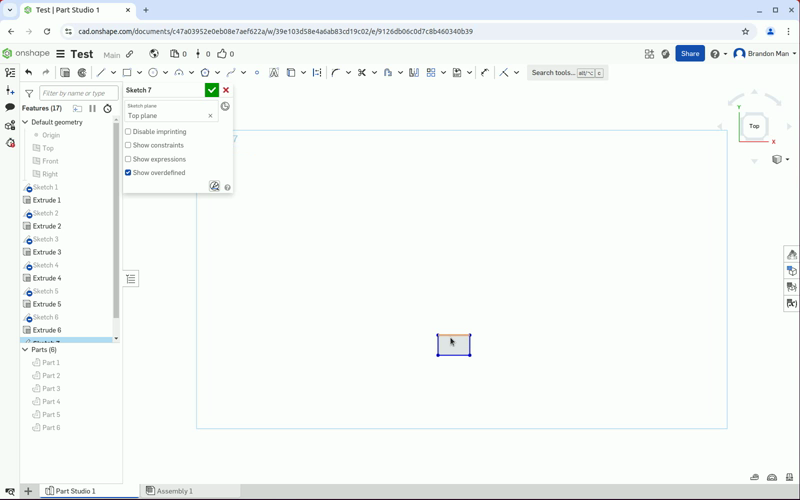
scroll(6)
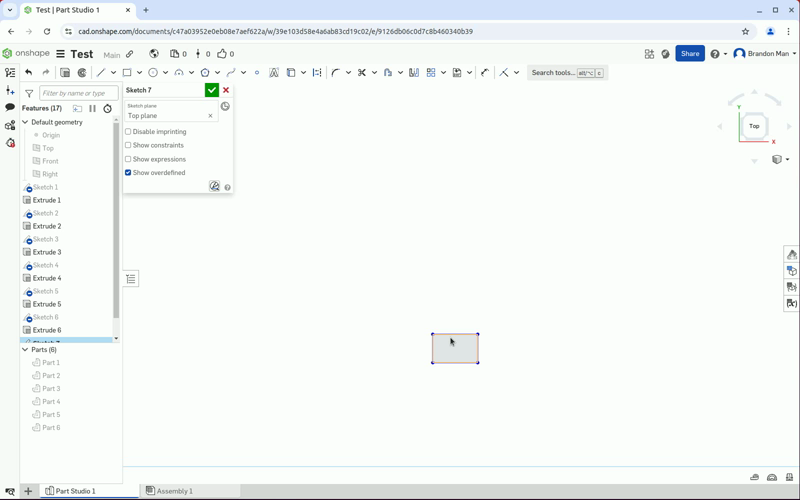
scroll(6)
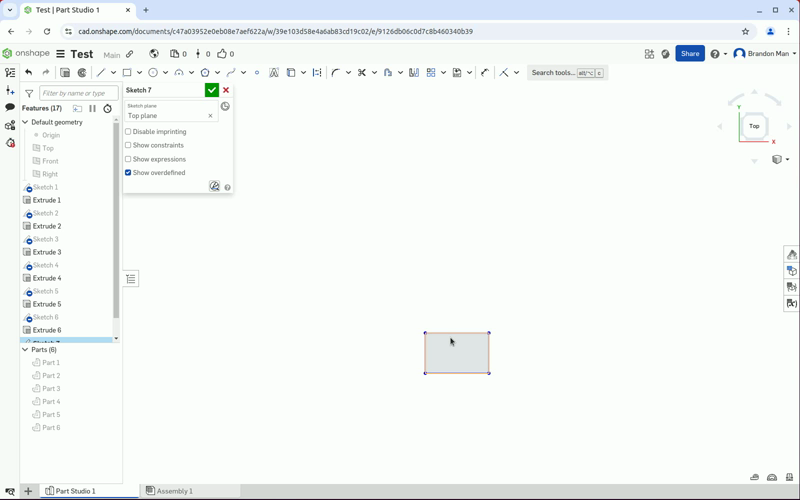
scroll(6)
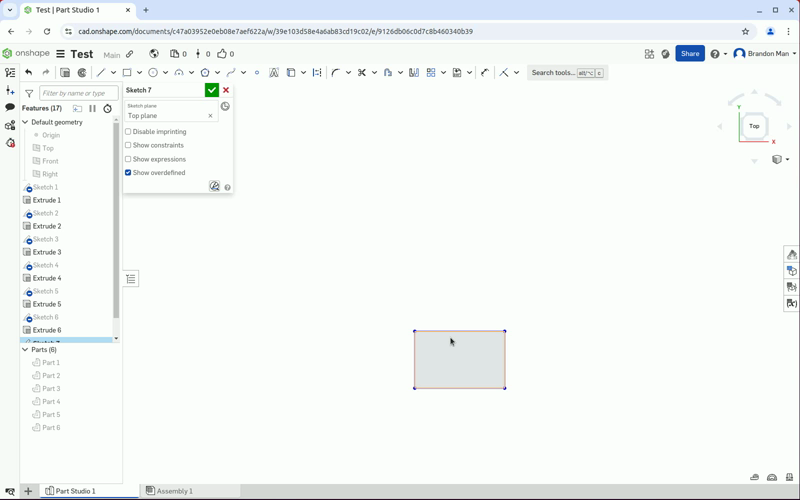
scroll(6)
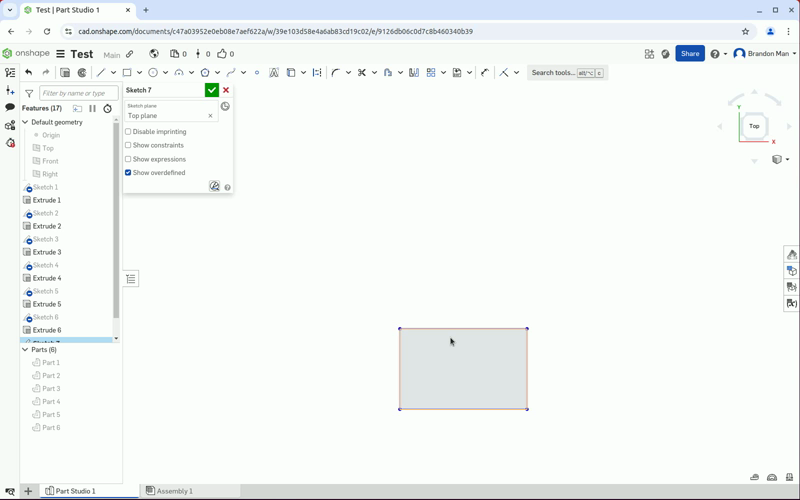
scroll(6)
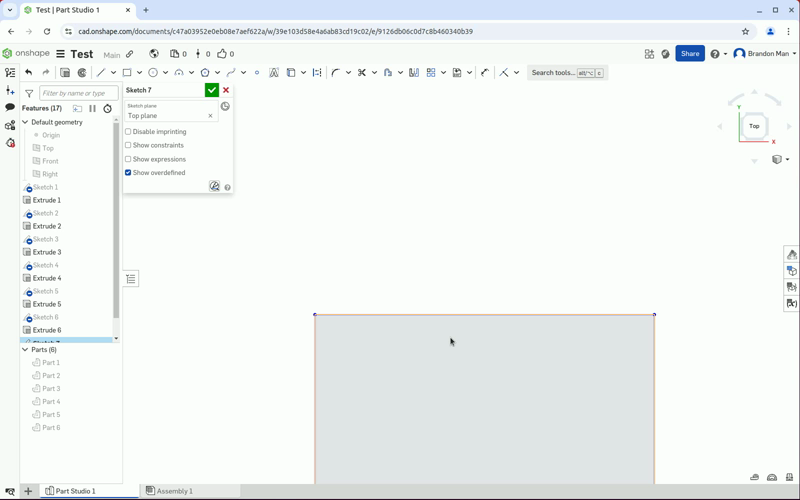
click(450, 337)
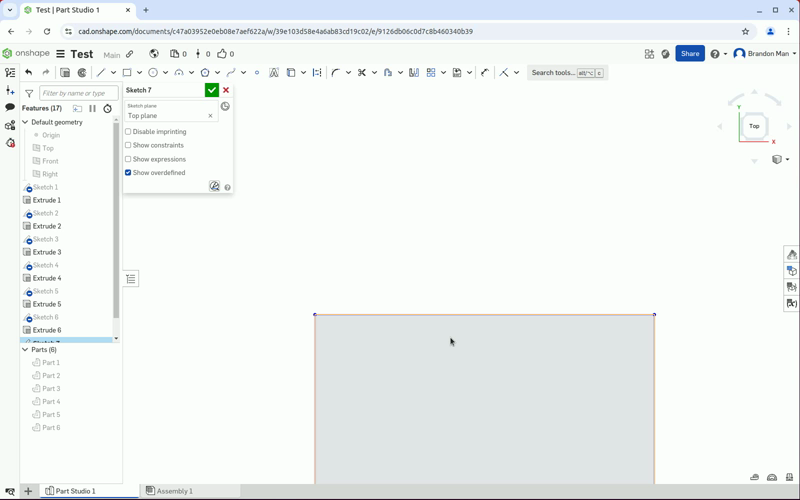
scroll(-6)
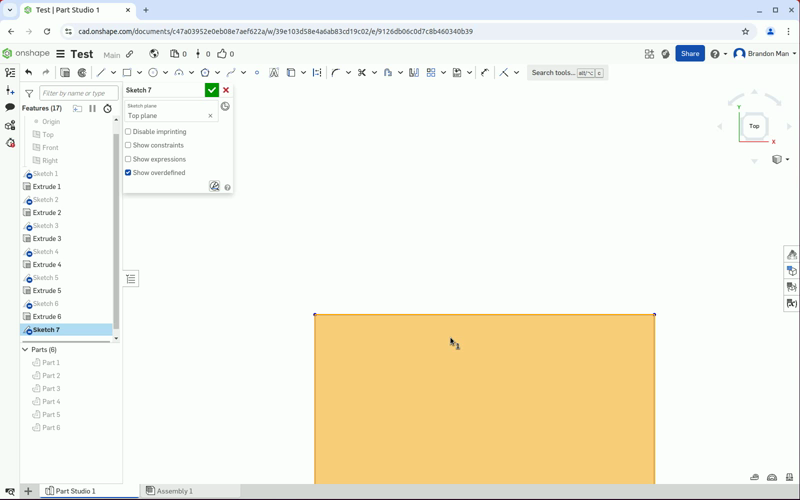
scroll(-6)
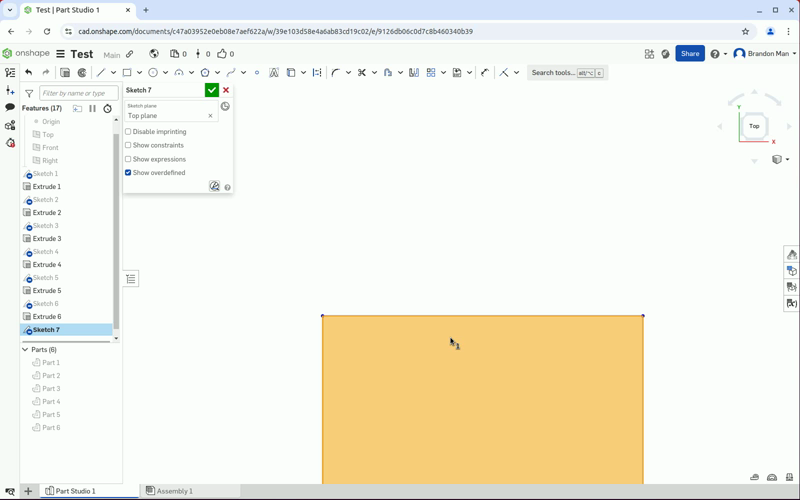
scroll(-6)
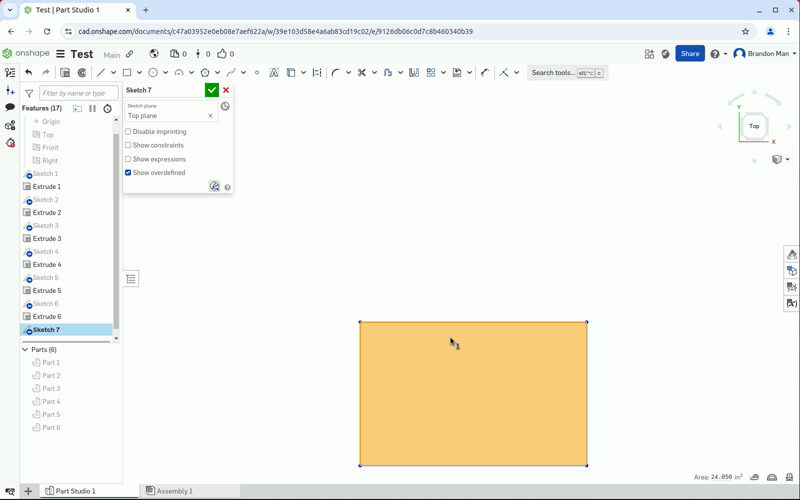
scroll(-6)
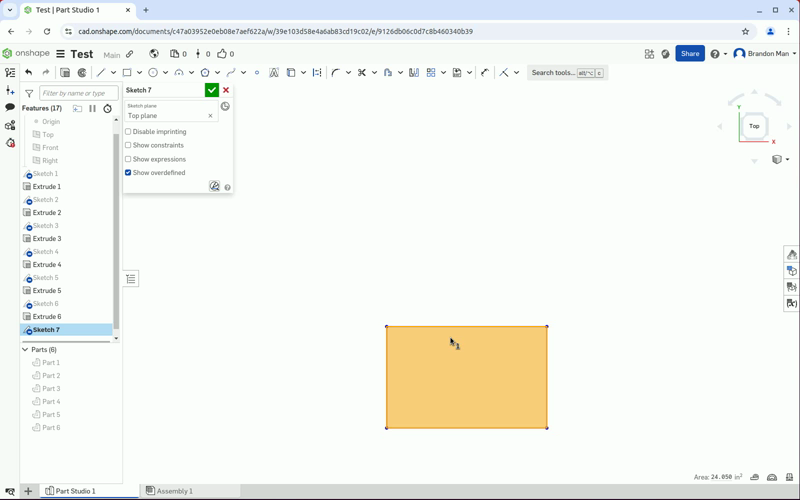
scroll(-6)
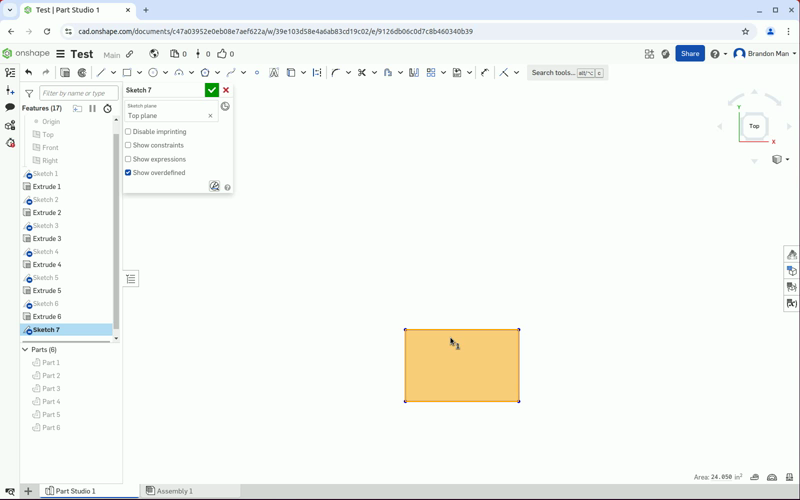
scroll(-6)
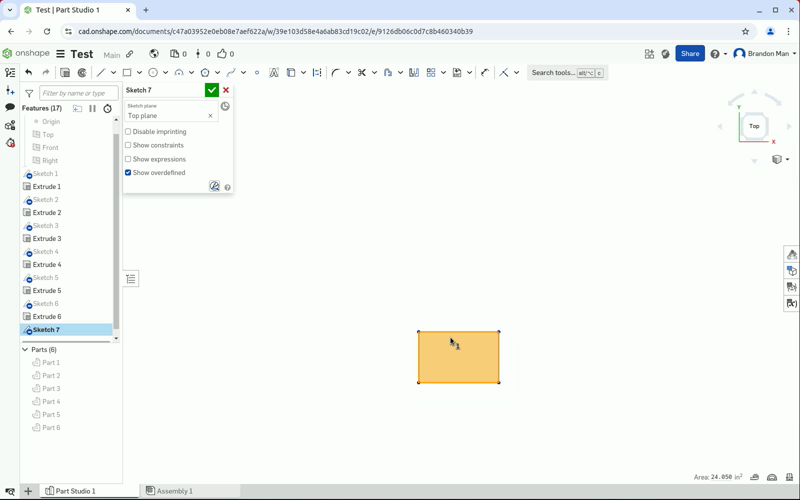
scroll(-6)
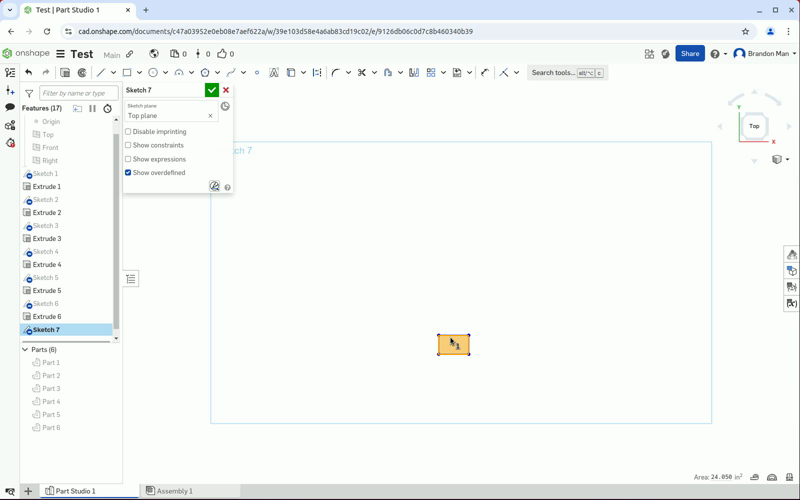
mouse_move(73, 352)
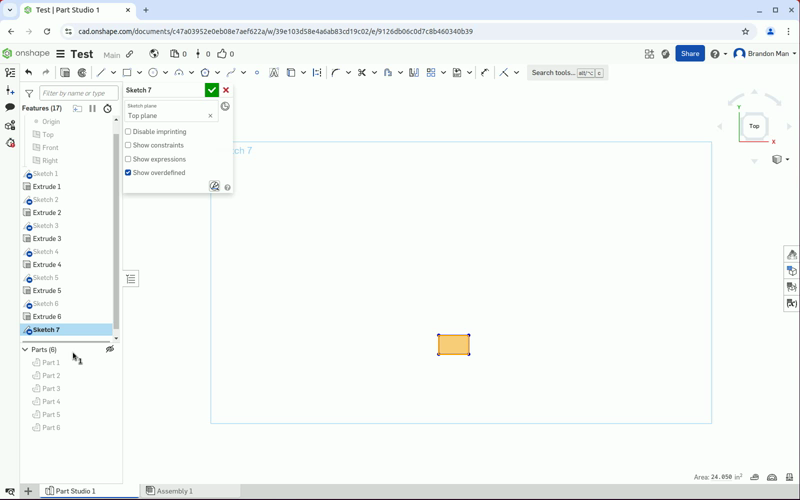
key(shift+y)
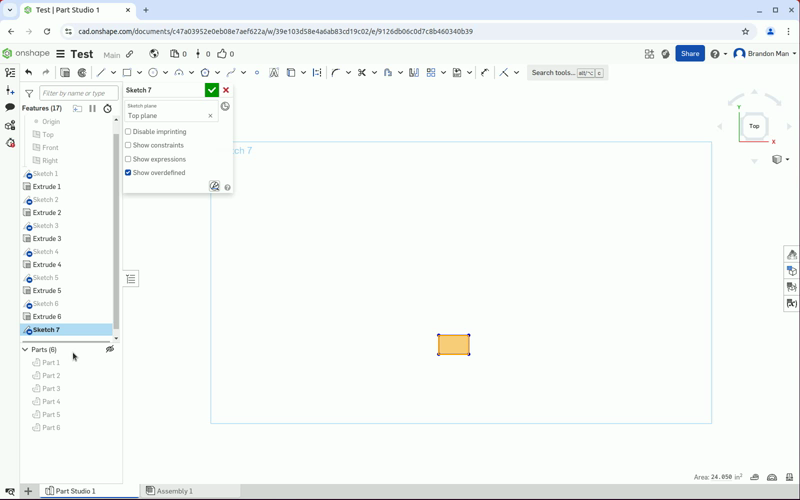
key(shift+e)
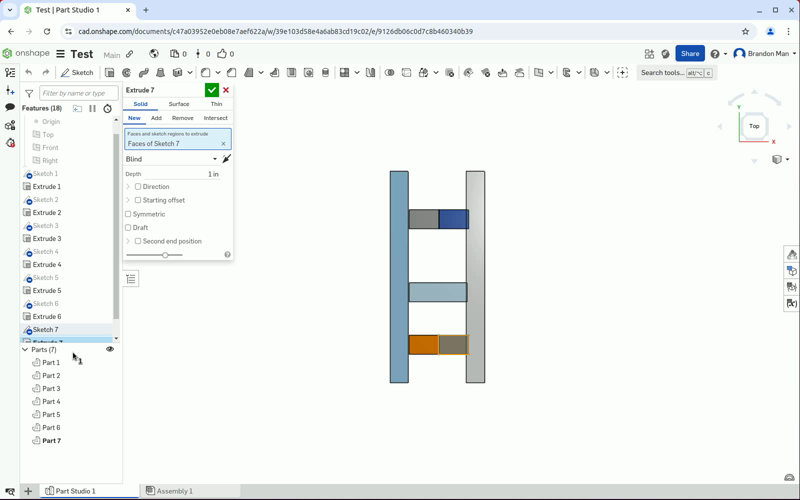
mouse_move(143, 106)
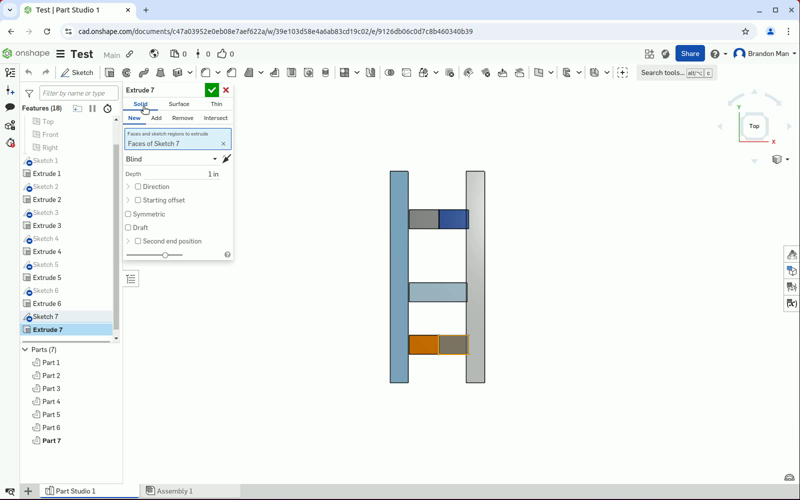
click(143, 106)
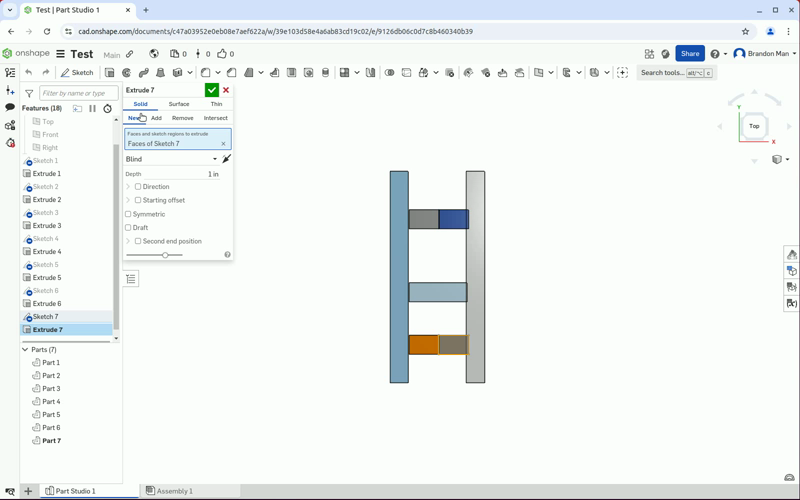
mouse_move(137, 120)
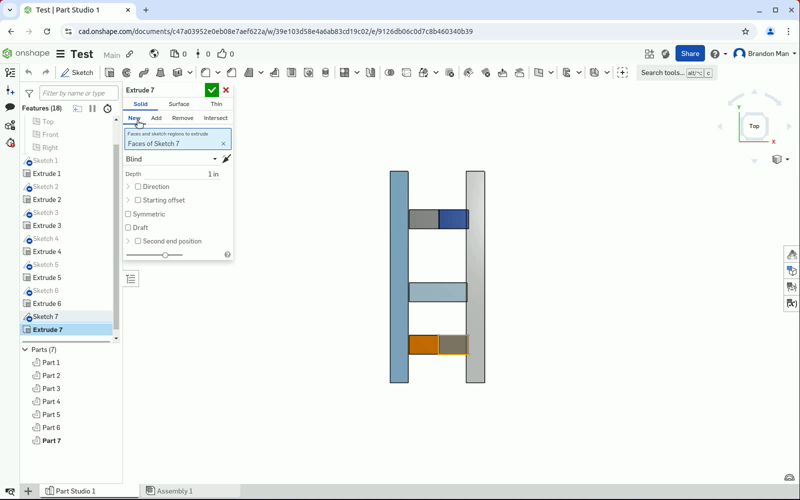
click(137, 120)
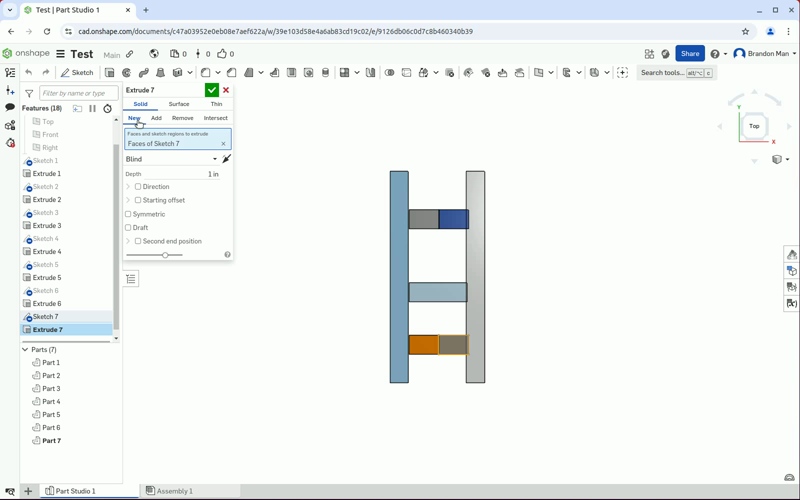
key(tab, 4)
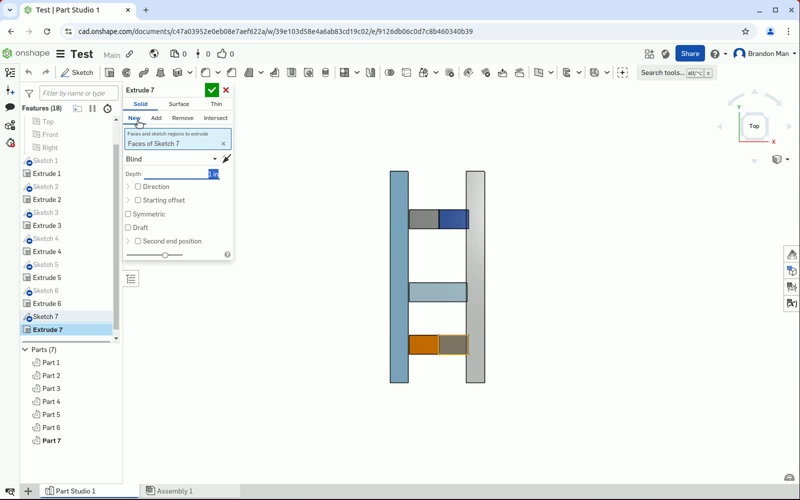
text(1.204)
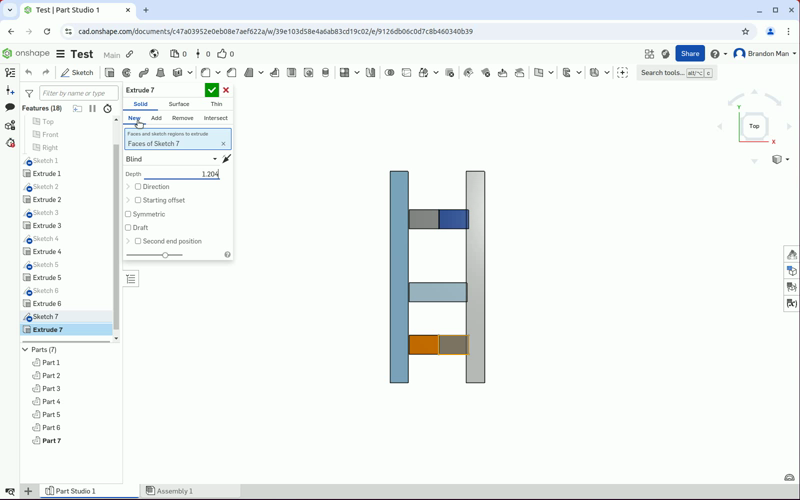
key(enter)
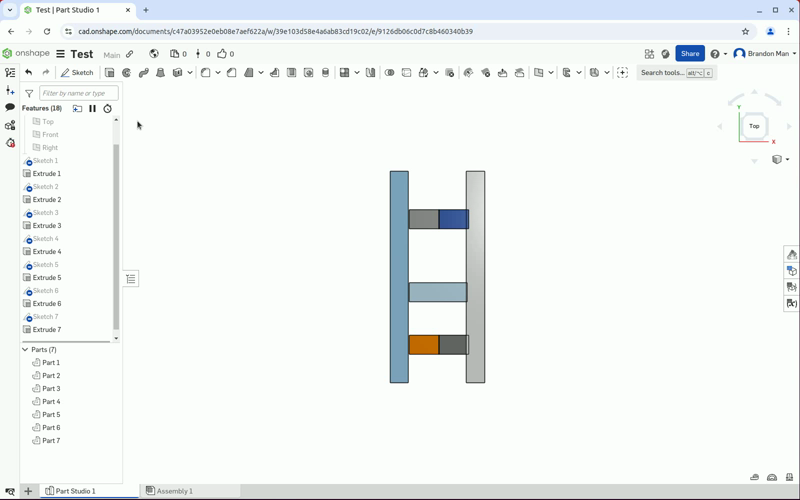
key(shift+h)
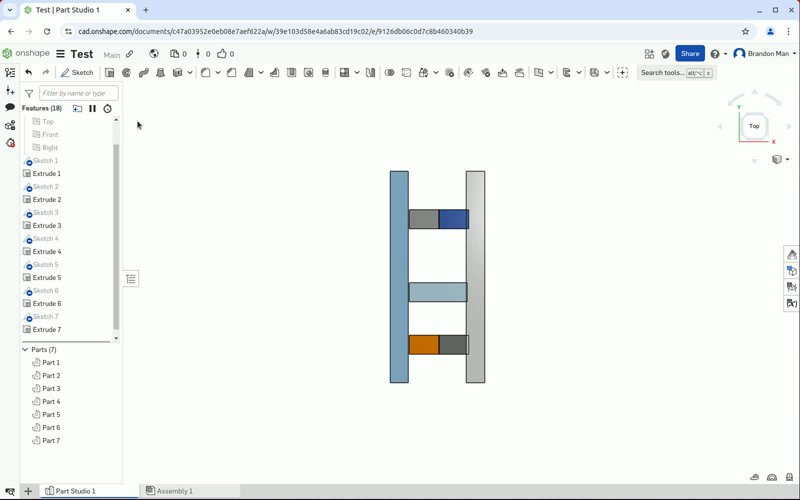
key(shift+h)
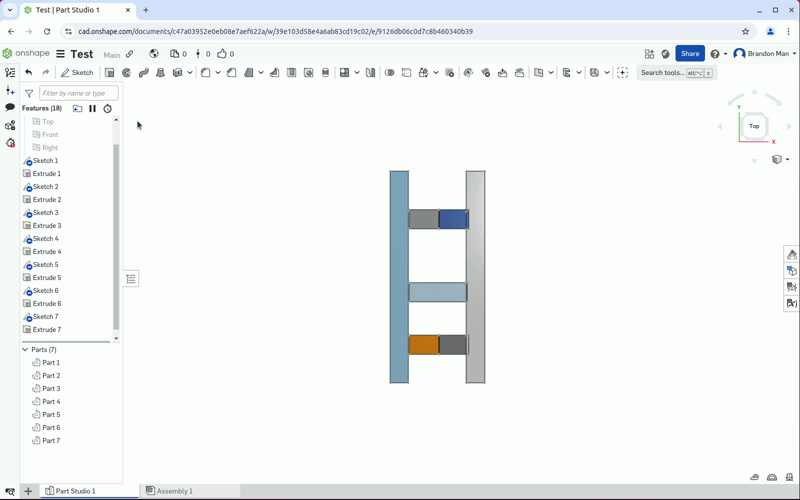
key(shift+7)
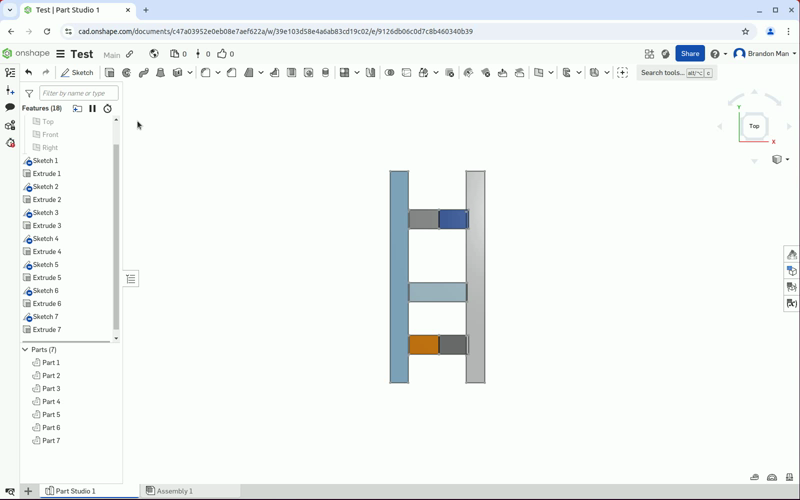
key(up, 3)
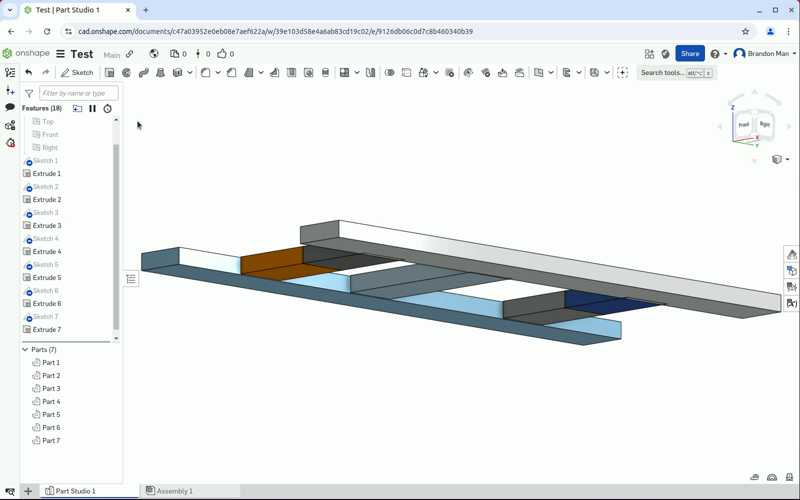
key(left, 3)
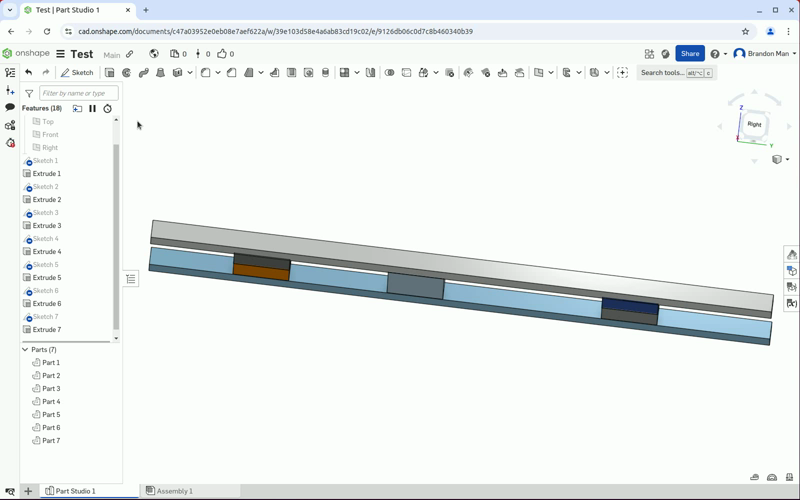
key(right, 3)
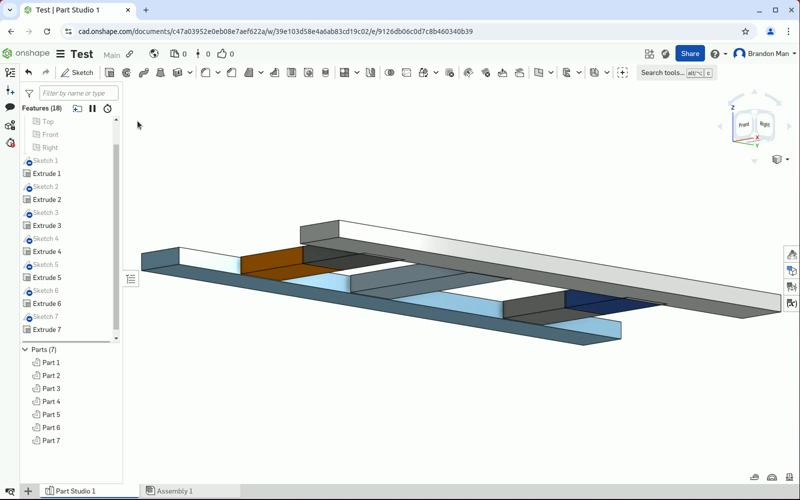
key(down, 3)
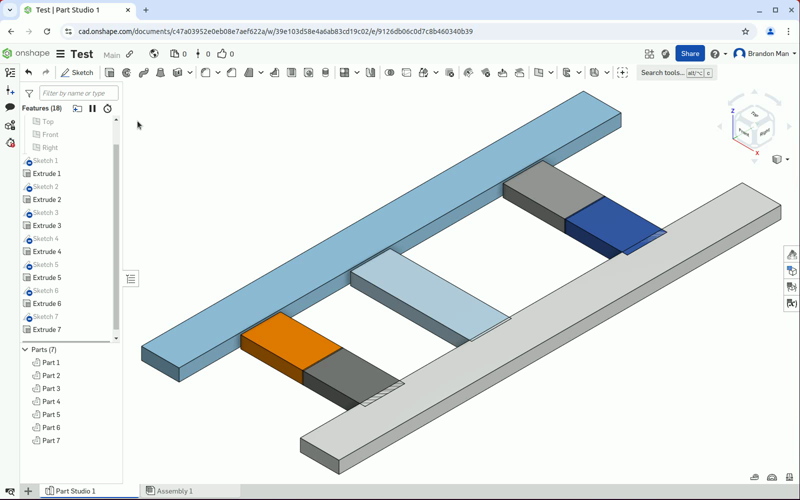
mouse_move(69, 163)
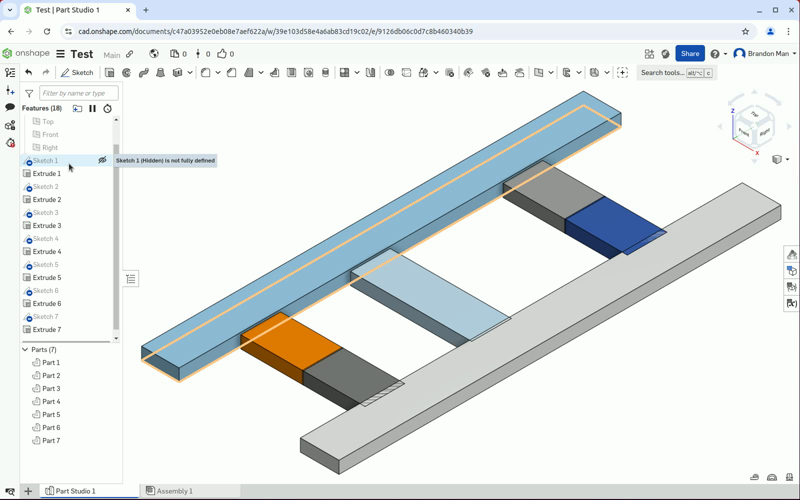
click(69, 163)